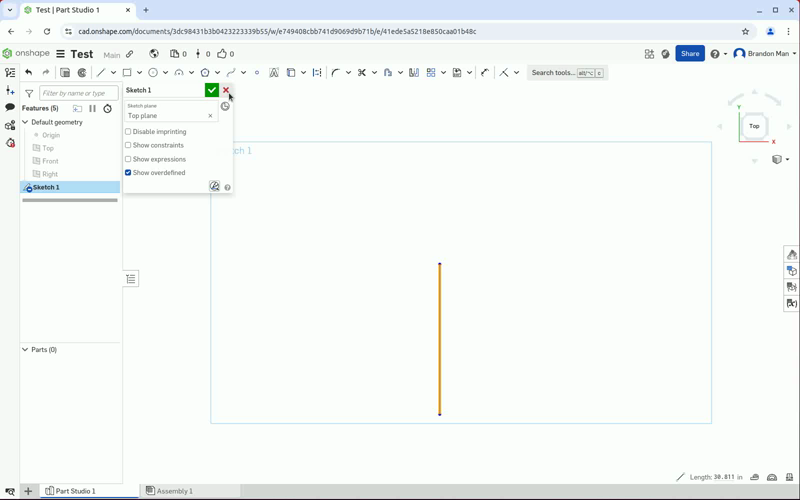
key(shift+h)
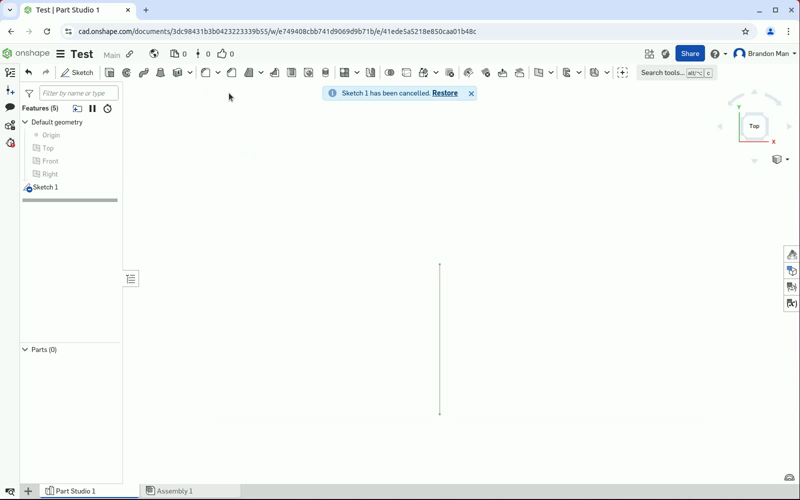
key(shift+s)
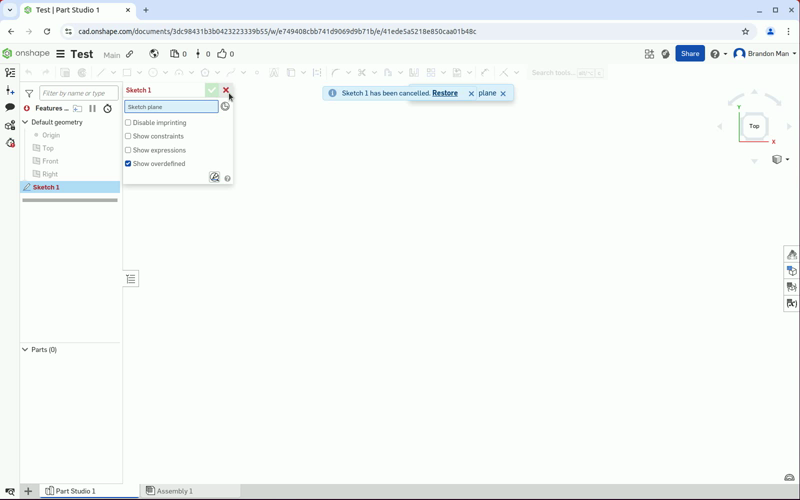
mouse_move(73, 150)
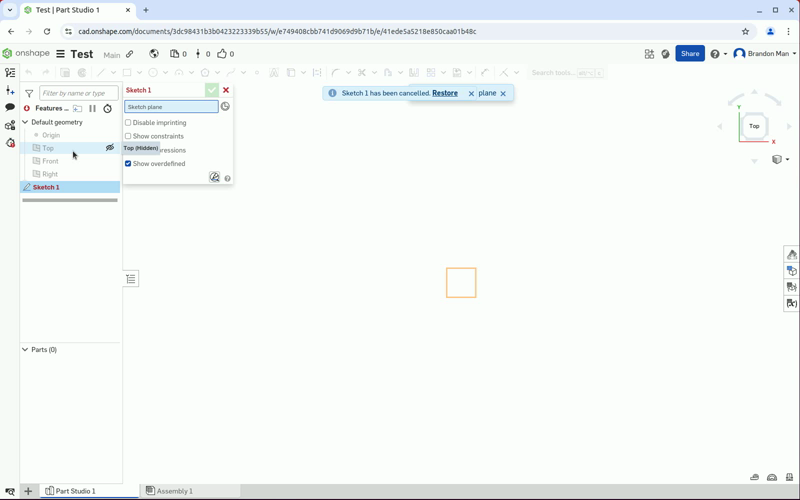
click(73, 150)
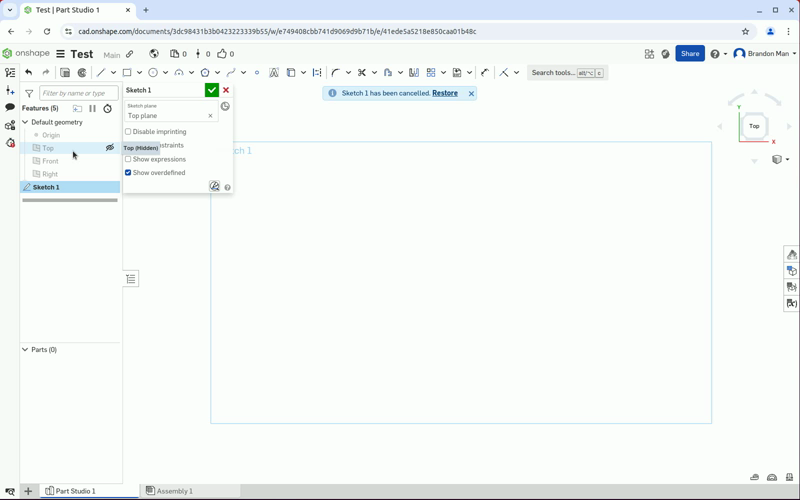
mouse_move(73, 352)
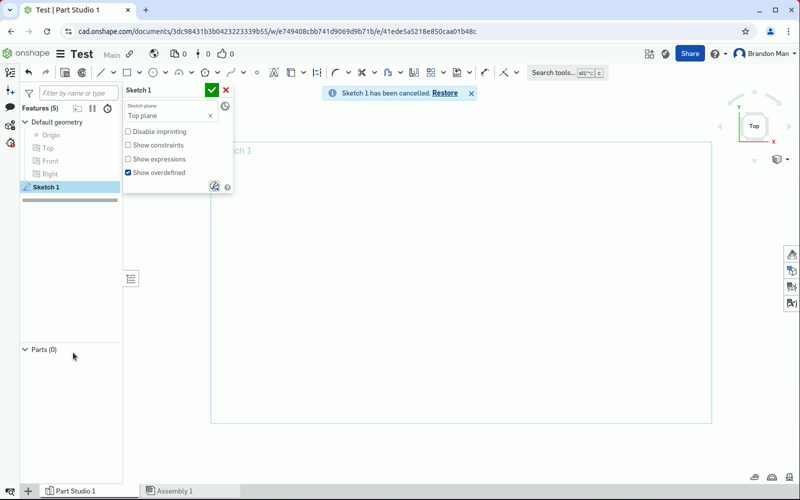
key(y)
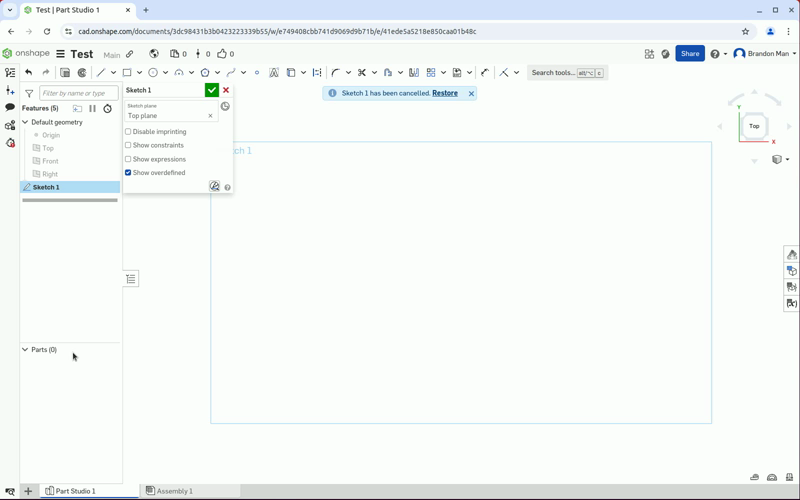
key(l)
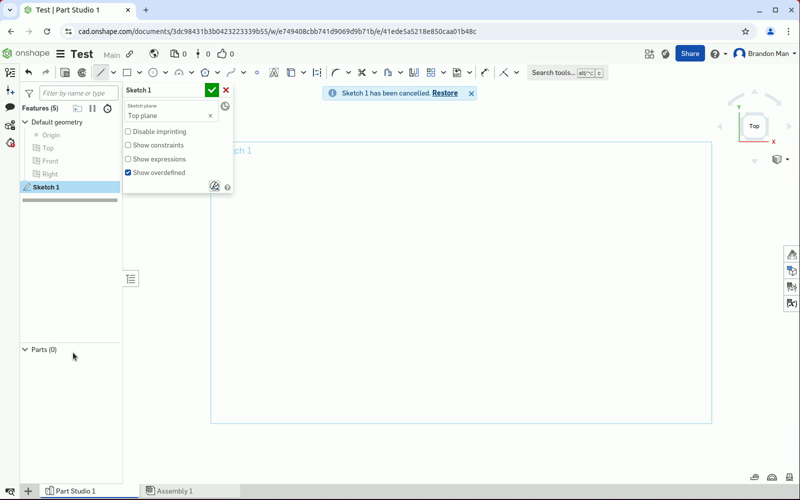
key_down(shift)
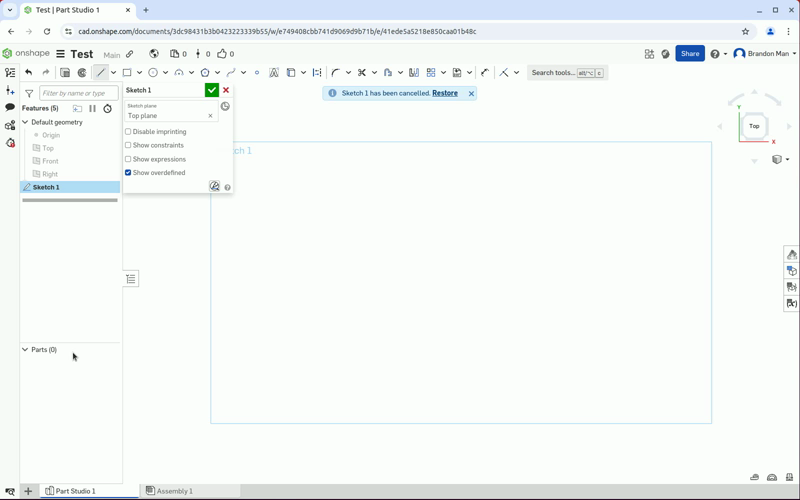
mouse_move(451, 379)
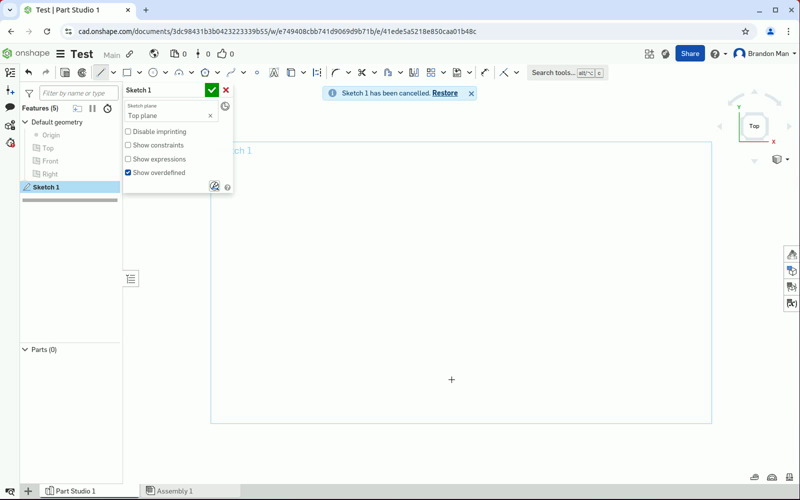
click(451, 379)
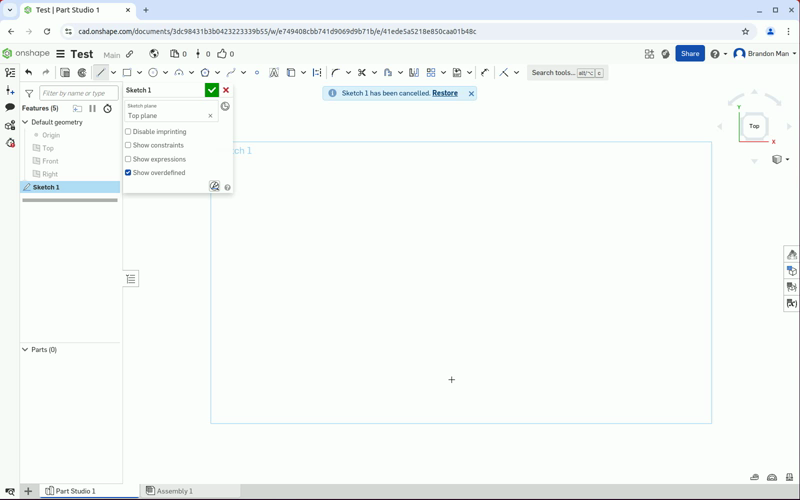
key_up(shift)
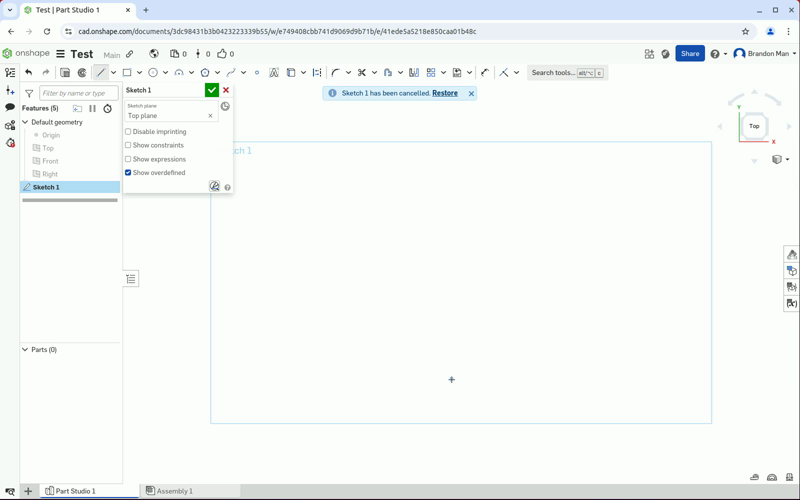
key_down(shift)
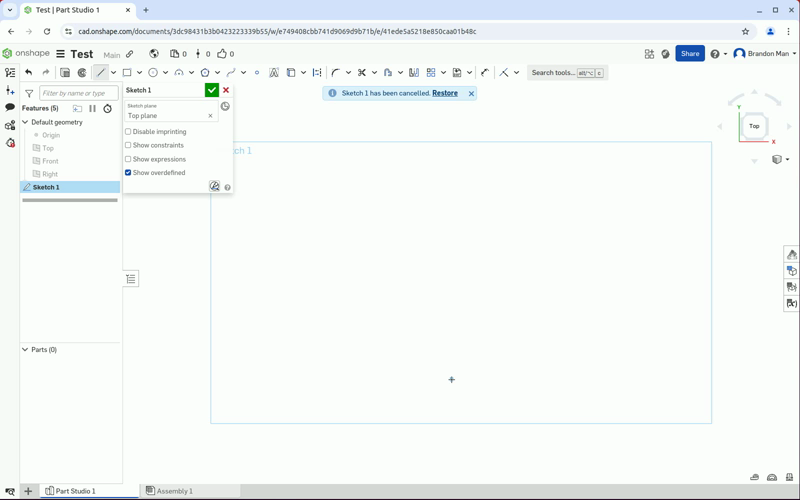
mouse_move(540, 379)
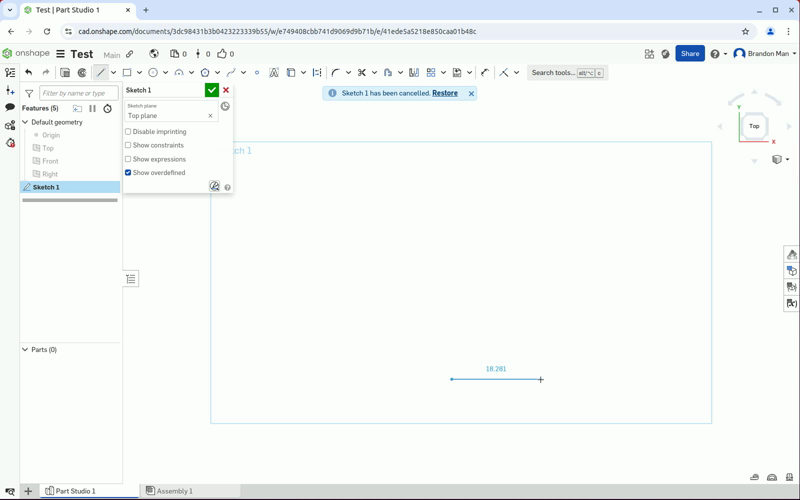
click(540, 379)
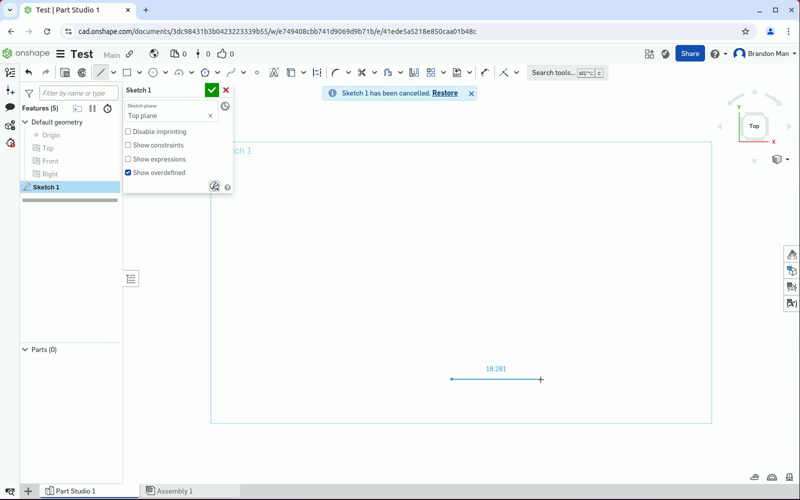
key_up(shift)
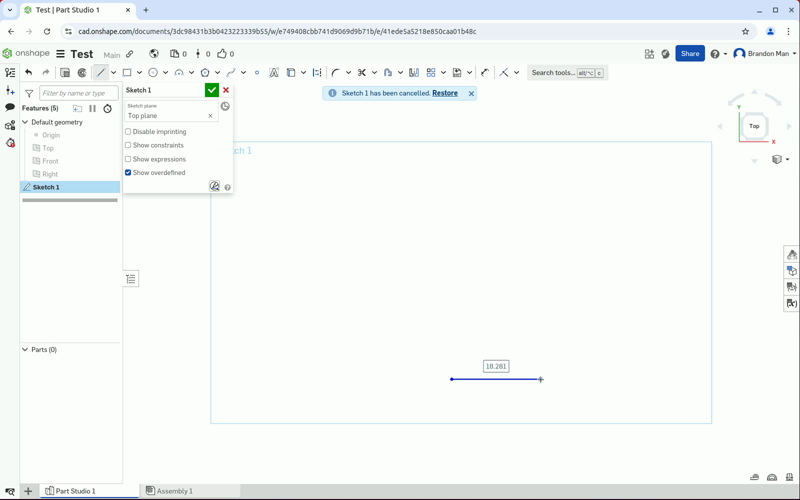
key_down(shift)
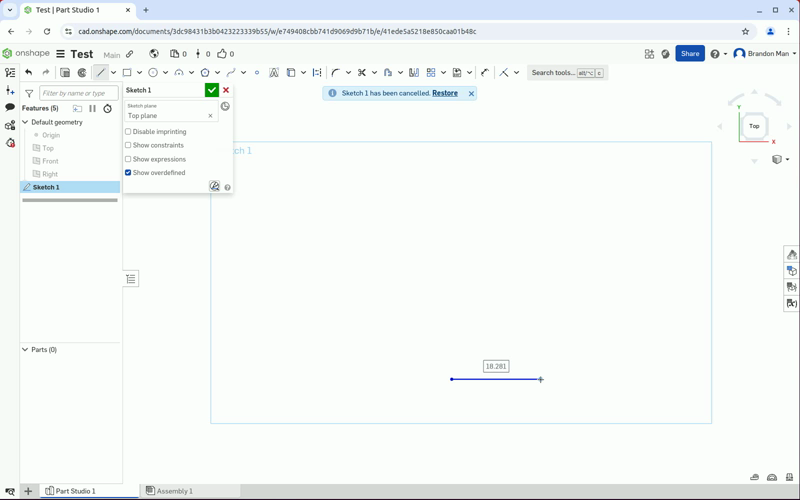
mouse_move(540, 307)
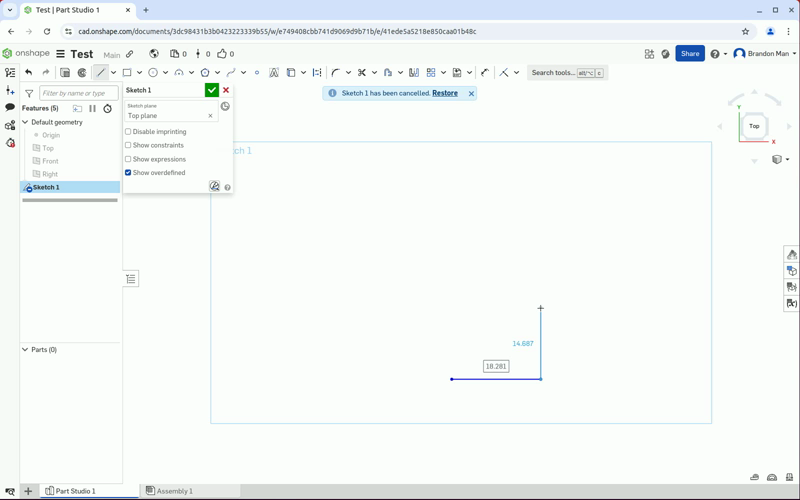
click(540, 307)
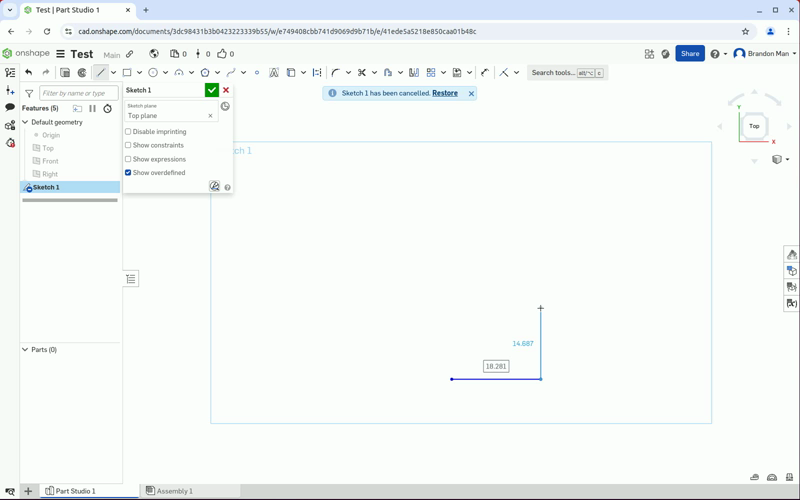
key_up(shift)
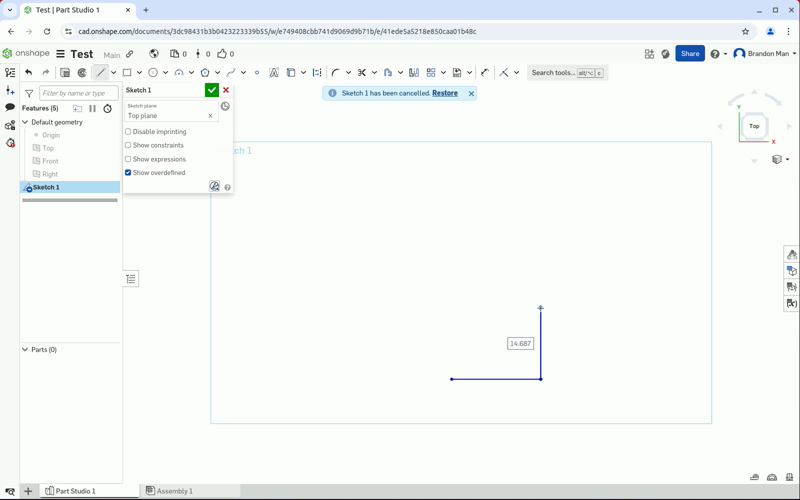
key_down(shift)
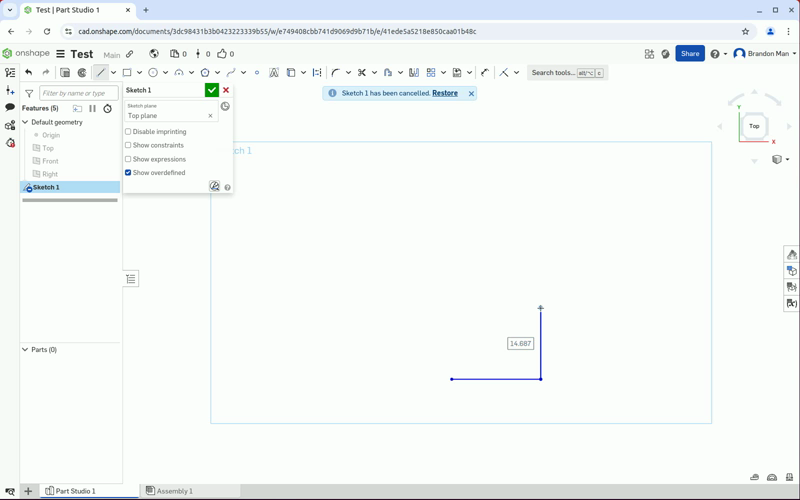
mouse_move(474, 307)
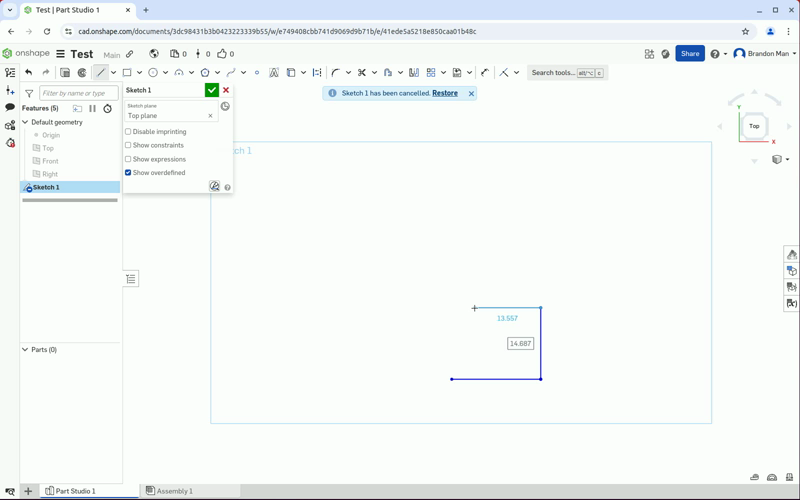
click(474, 307)
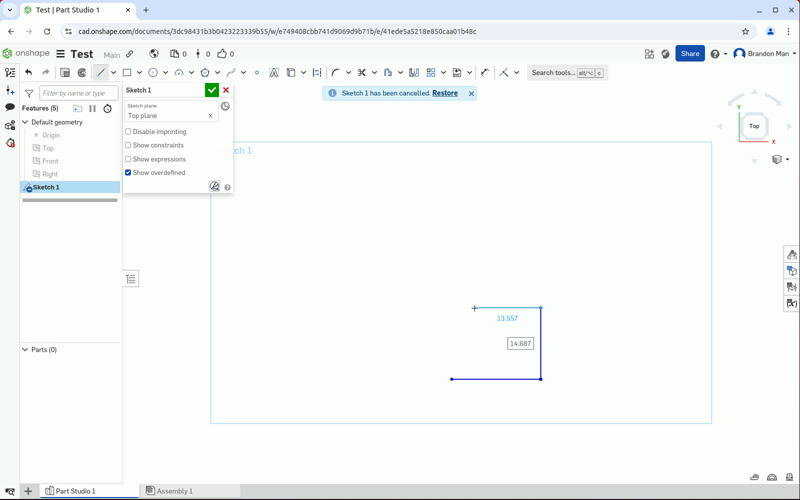
key_up(shift)
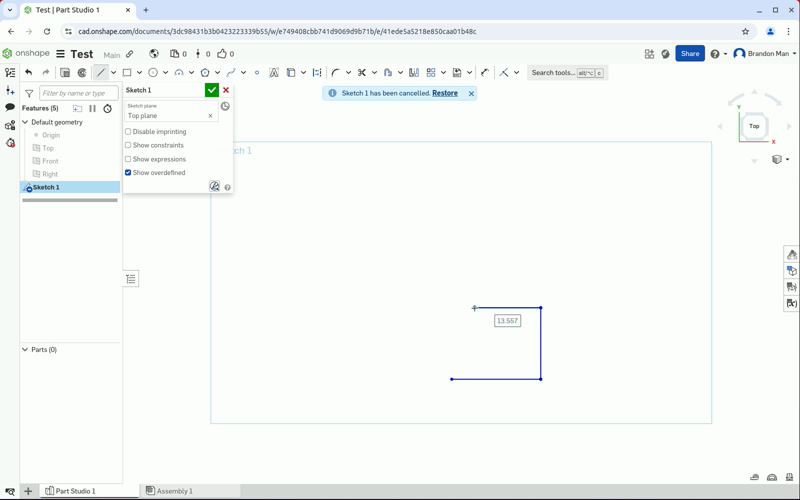
key_down(shift)
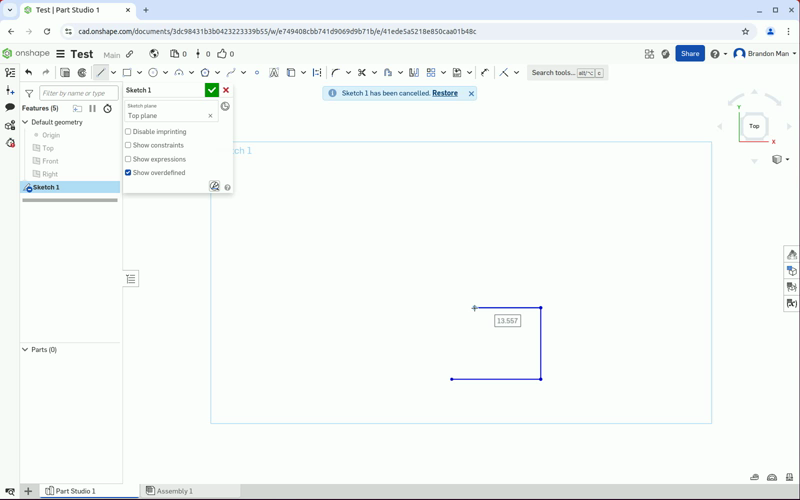
mouse_move(504, 307)
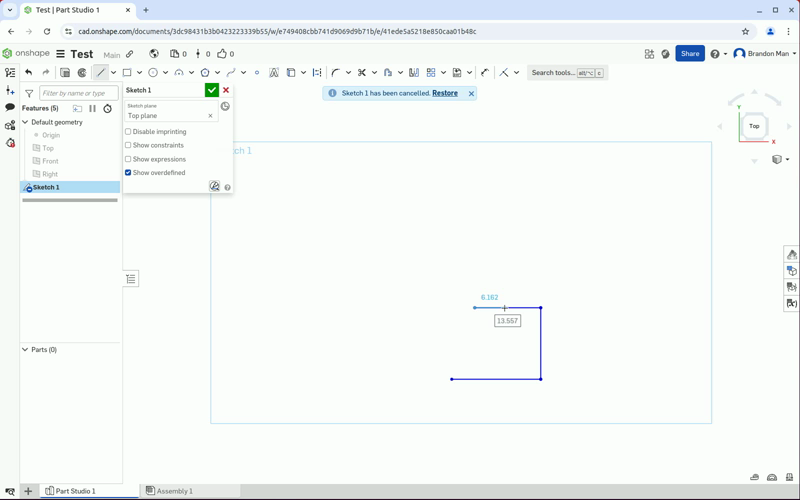
mouse_move(460, 307)
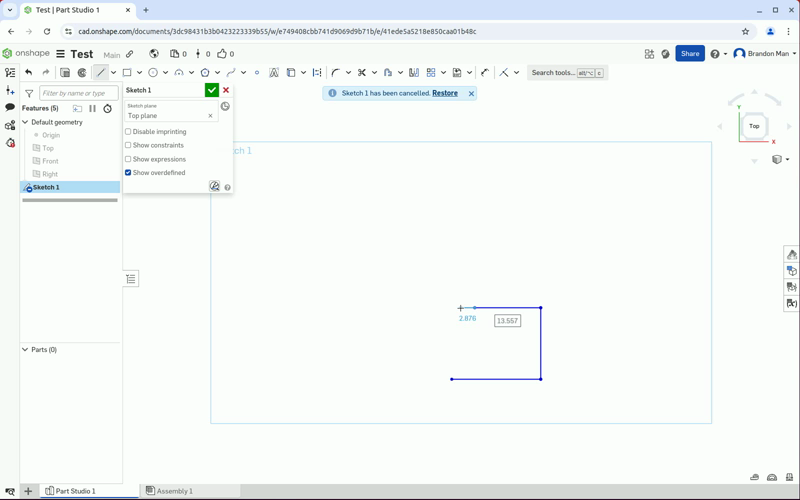
click(460, 307)
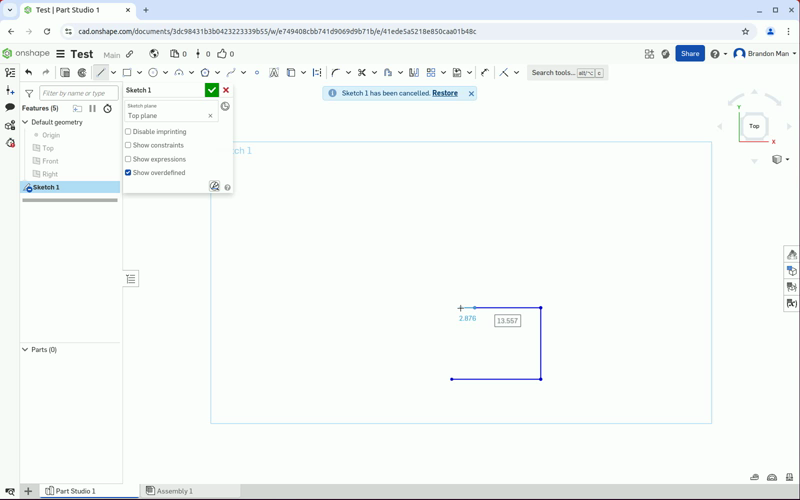
key_up(shift)
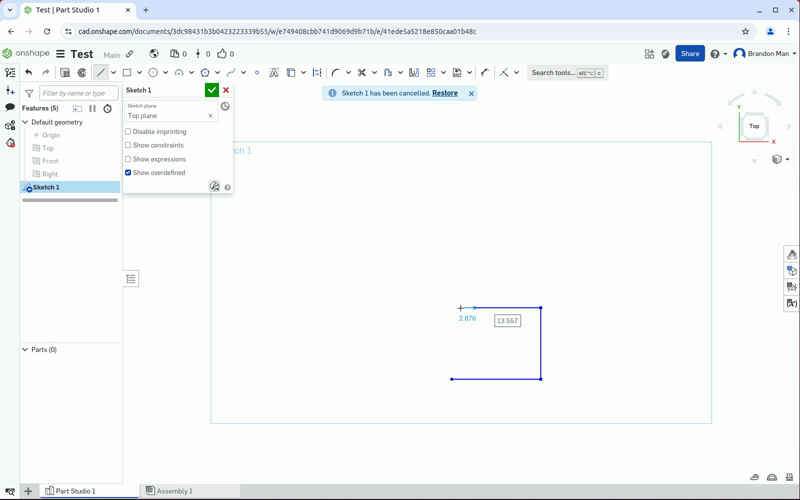
key_down(shift)
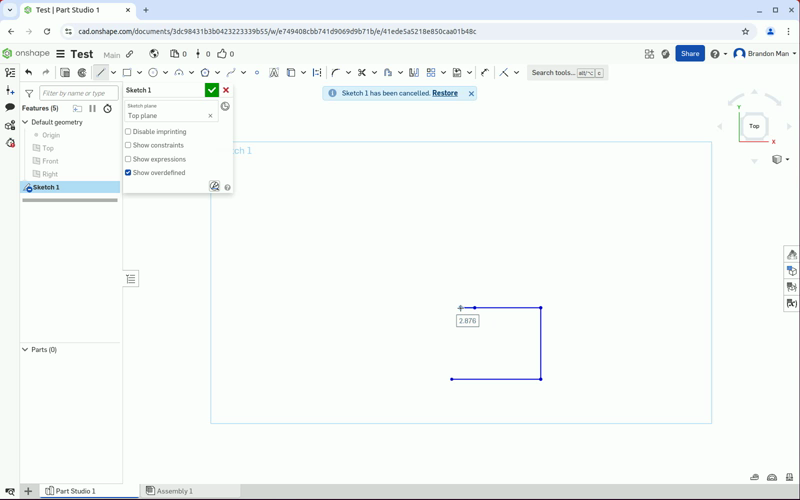
mouse_move(490, 307)
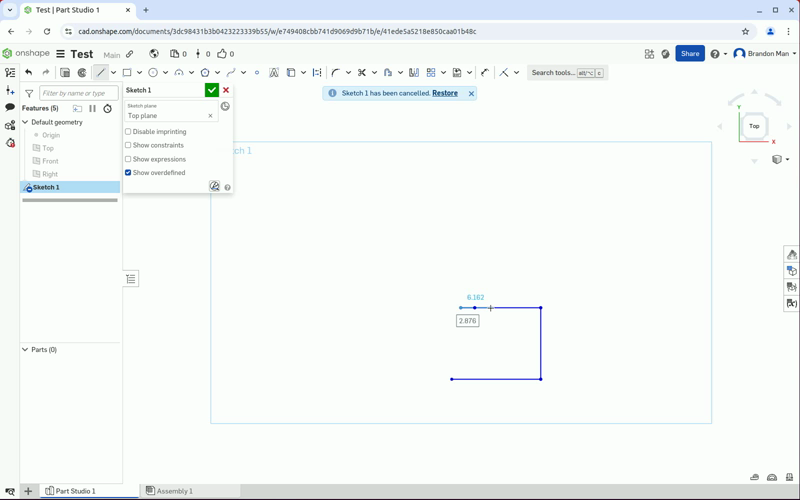
mouse_move(451, 307)
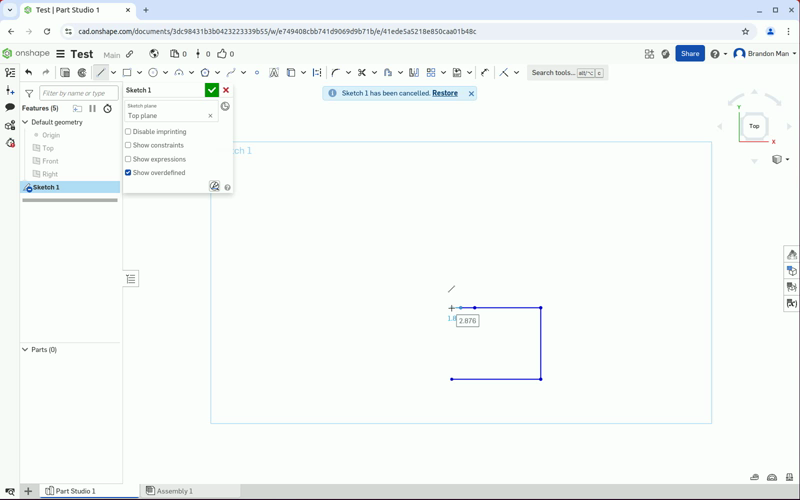
click(451, 307)
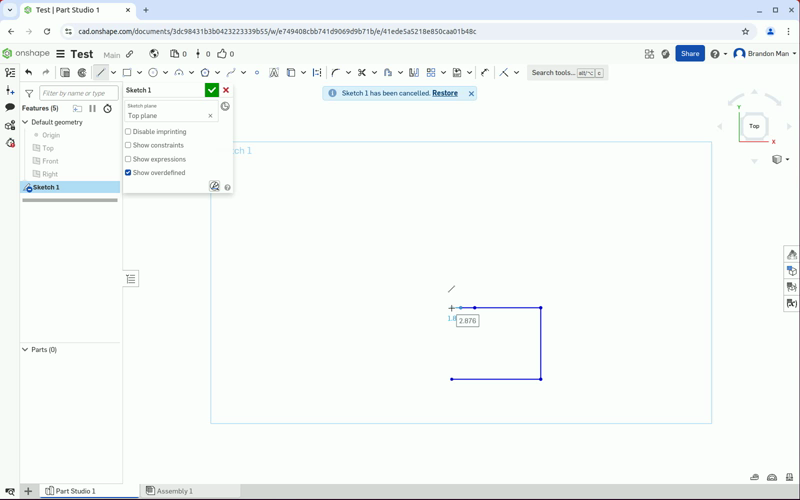
key_up(shift)
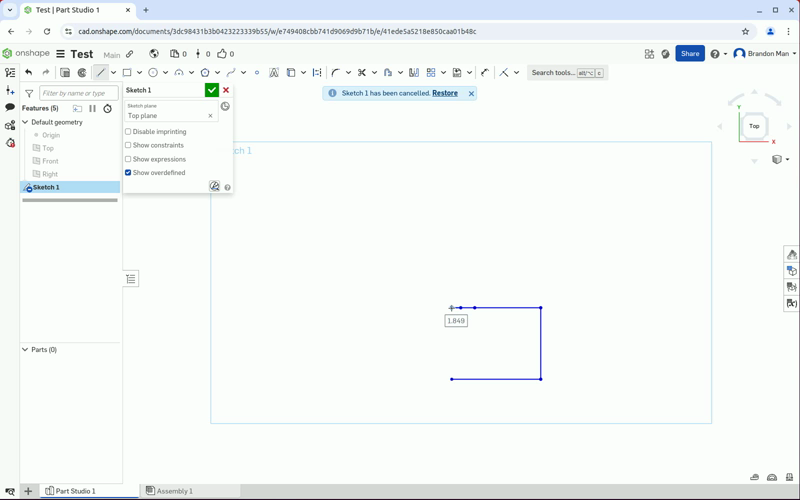
key_down(shift)
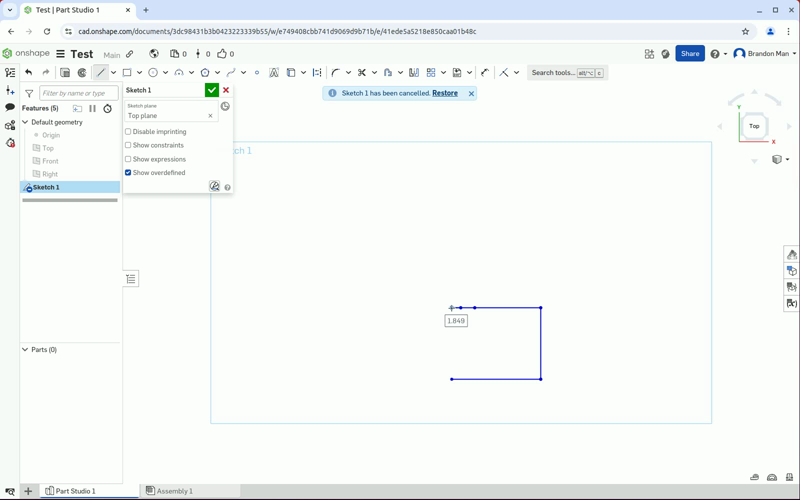
mouse_move(451, 379)
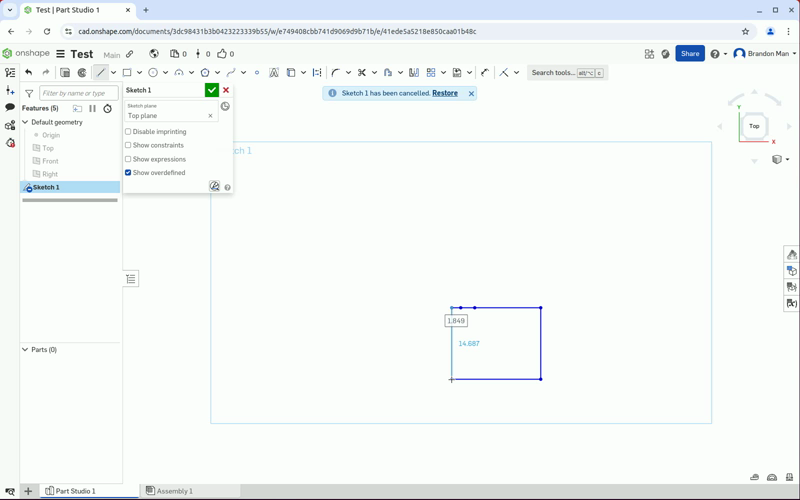
key_up(shift)
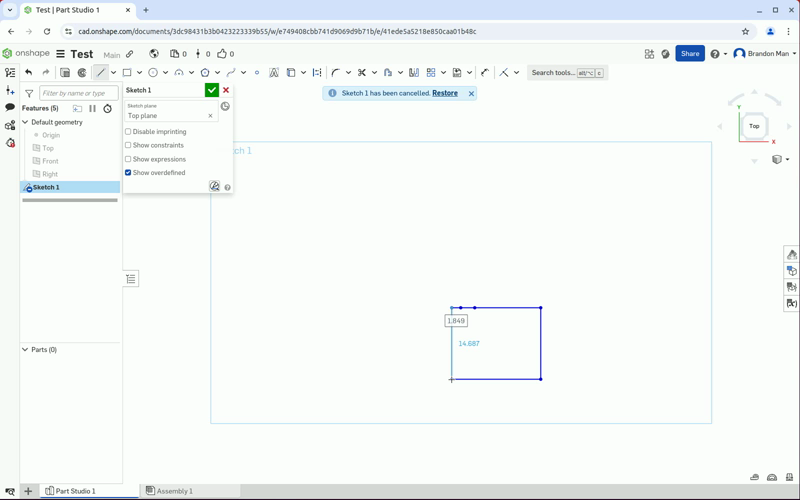
click(451, 379)
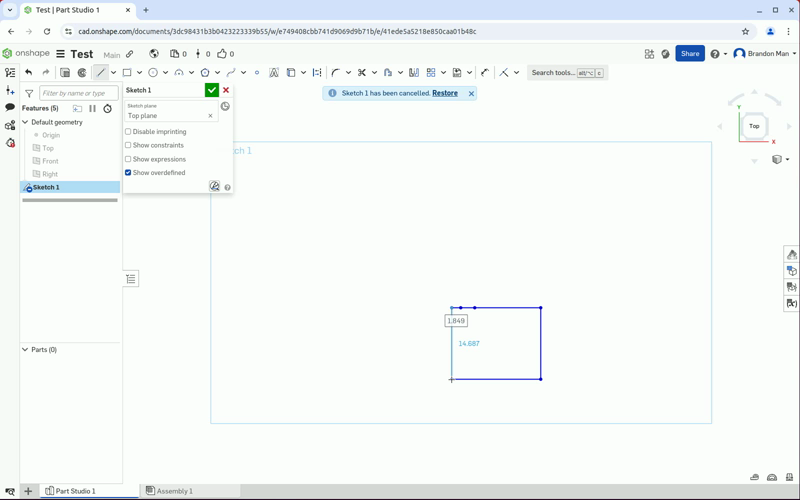
key(esc)
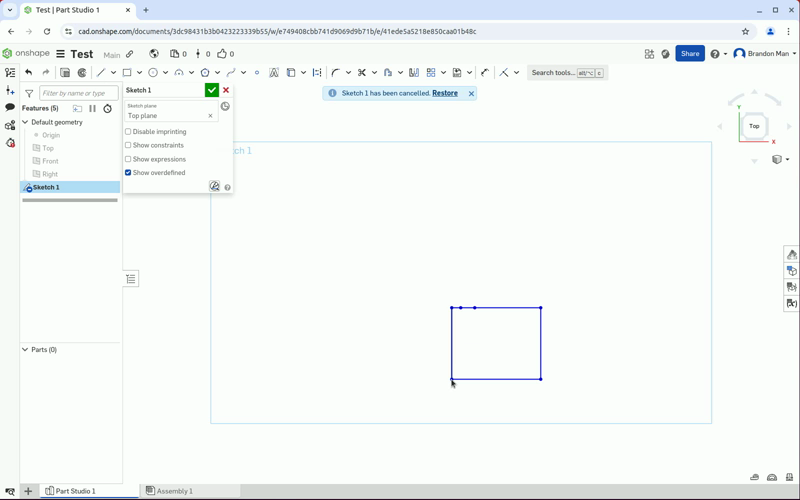
mouse_move(502, 351)
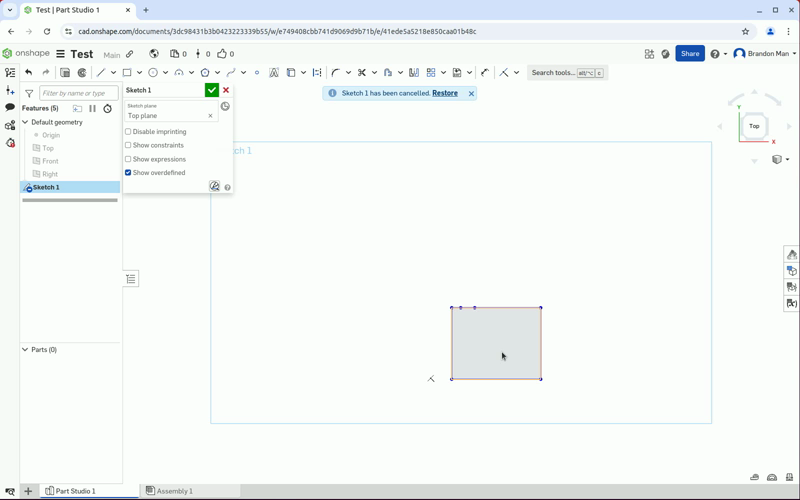
click(502, 351)
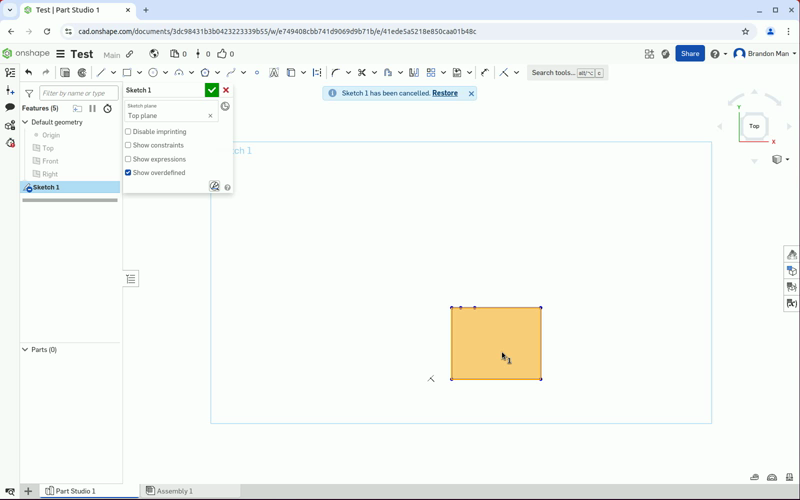
mouse_move(73, 352)
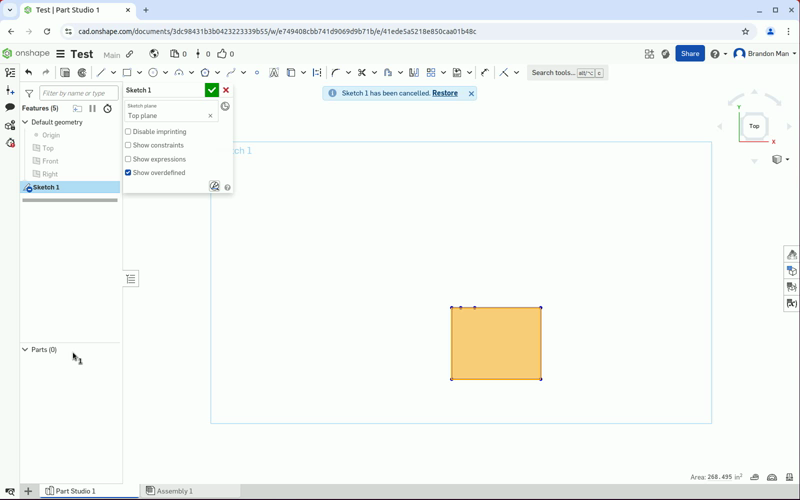
key(shift+y)
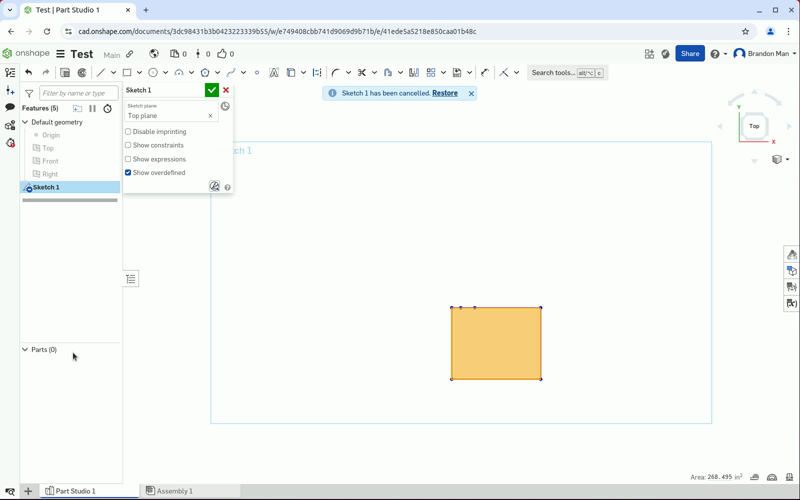
key(shift+e)
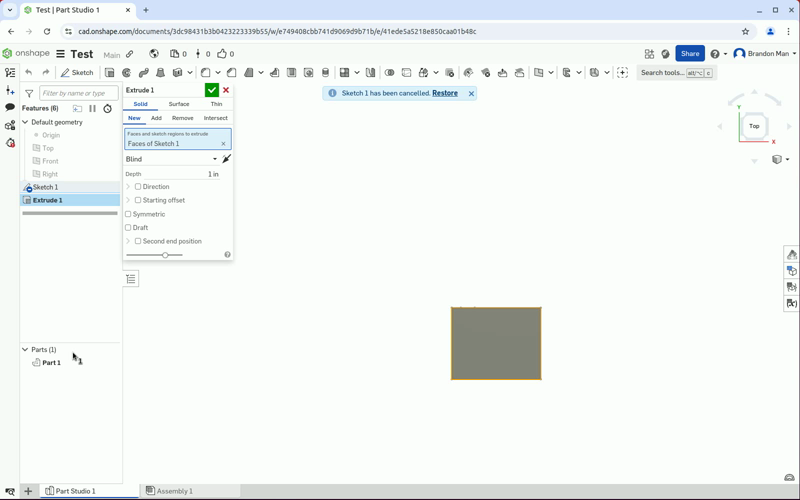
mouse_move(143, 106)
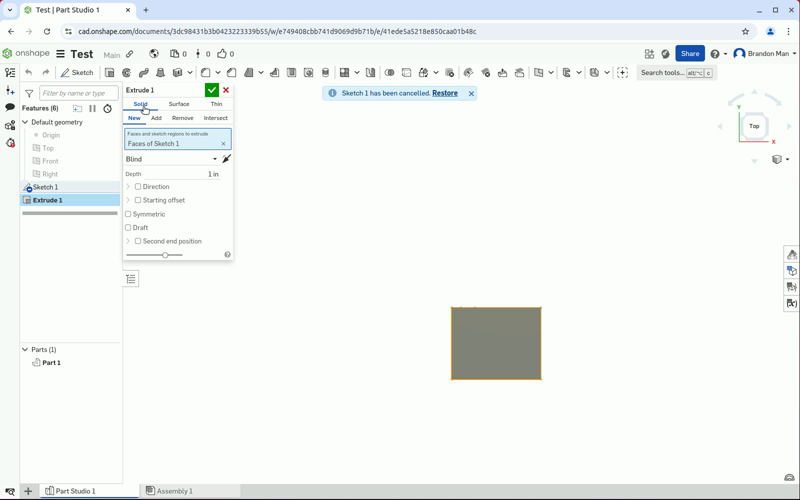
click(143, 106)
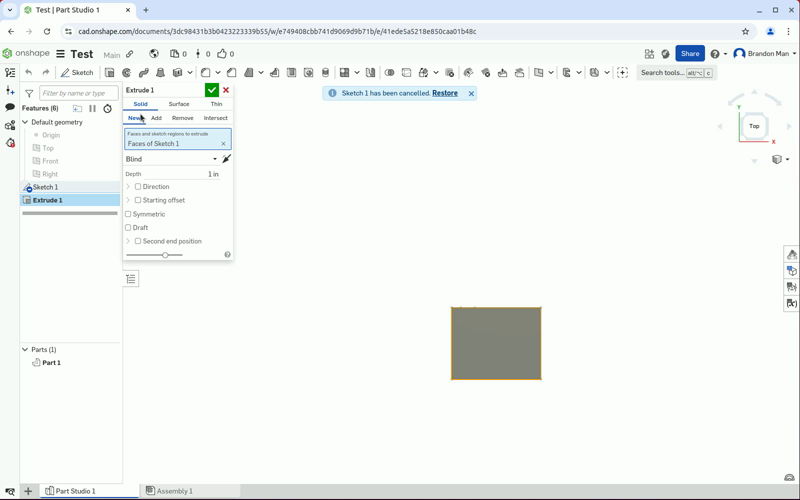
mouse_move(137, 120)
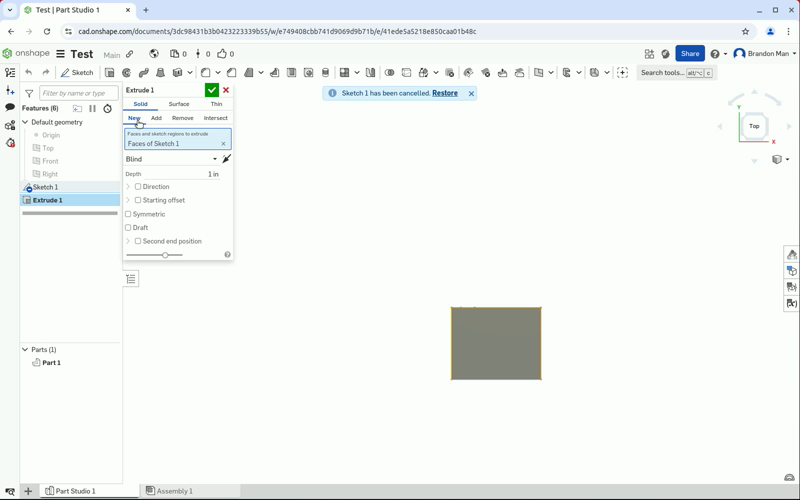
click(137, 120)
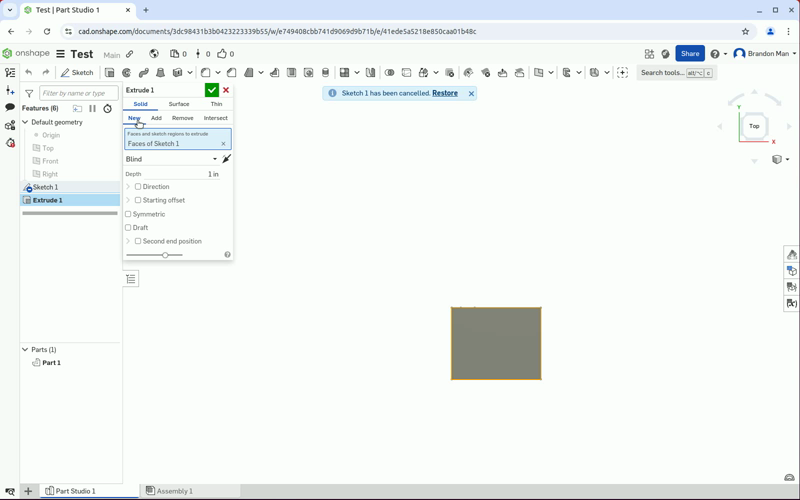
key(tab, 4)
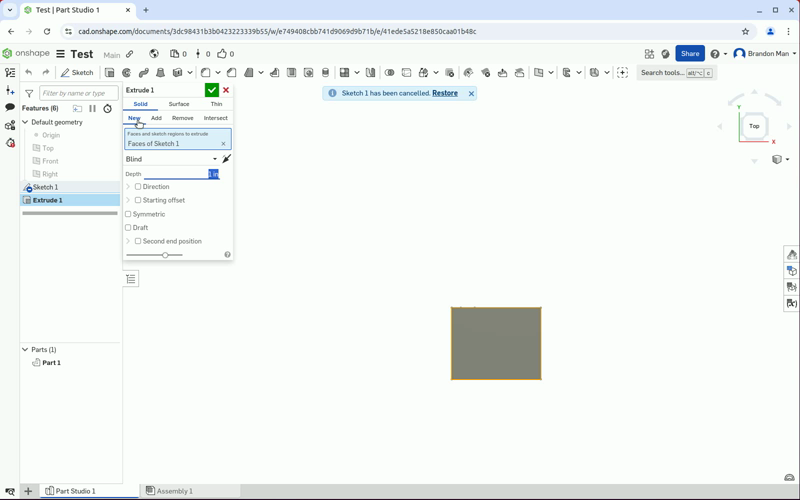
text(9.147)
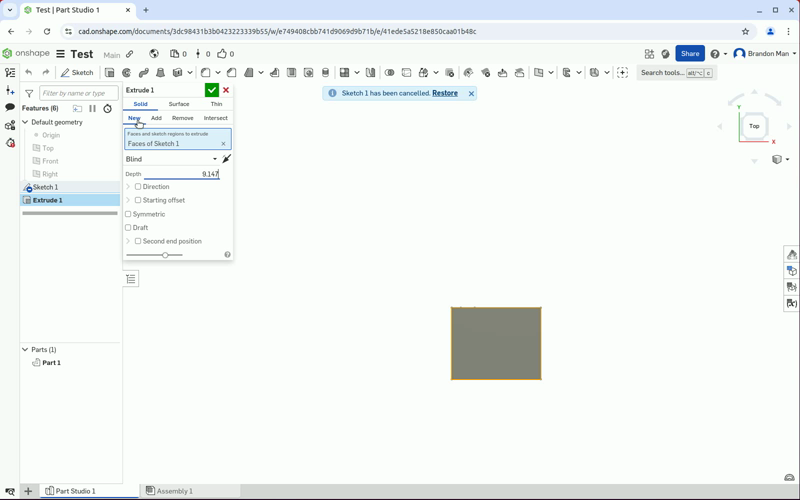
key(enter)
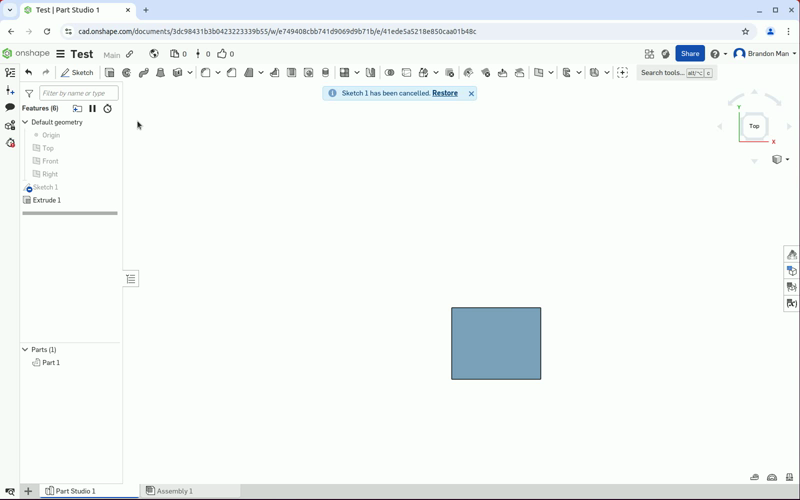
key(shift+h)
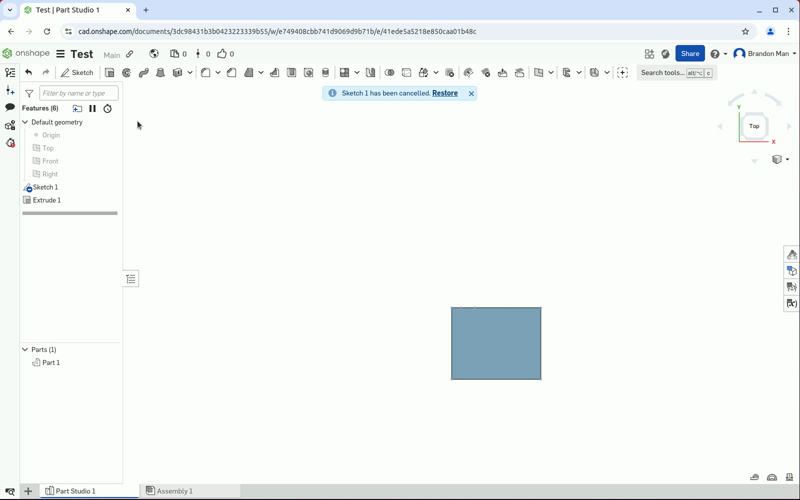
key(shift+h)
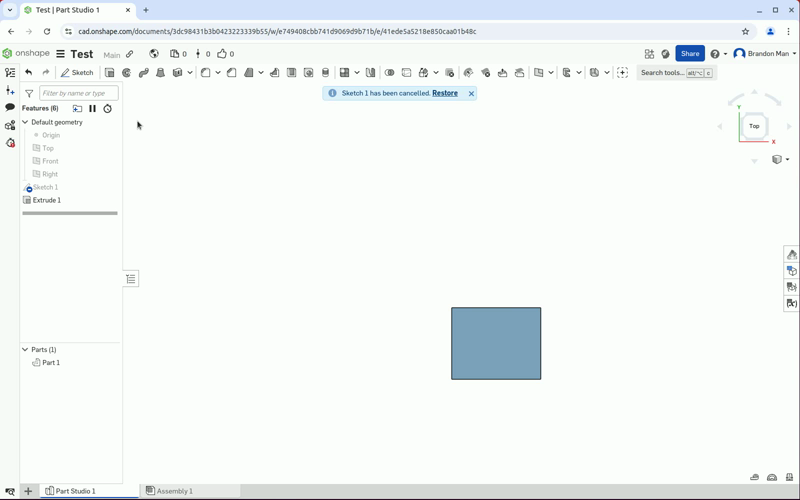
mouse_move(73, 189)
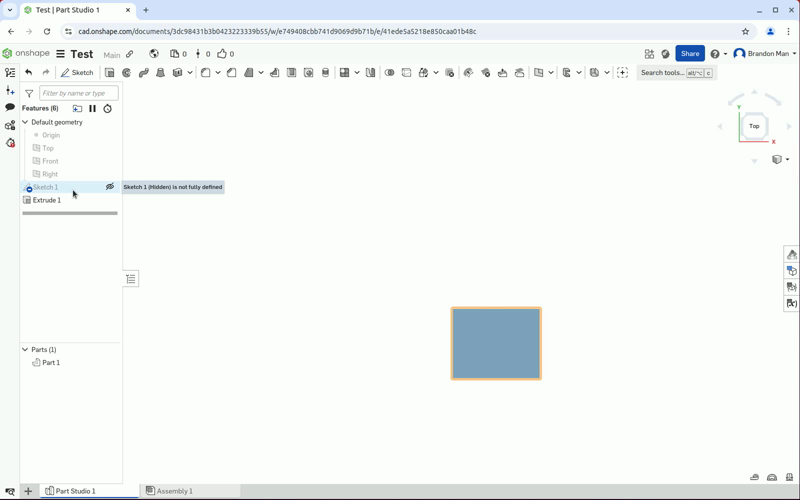
click(73, 189)
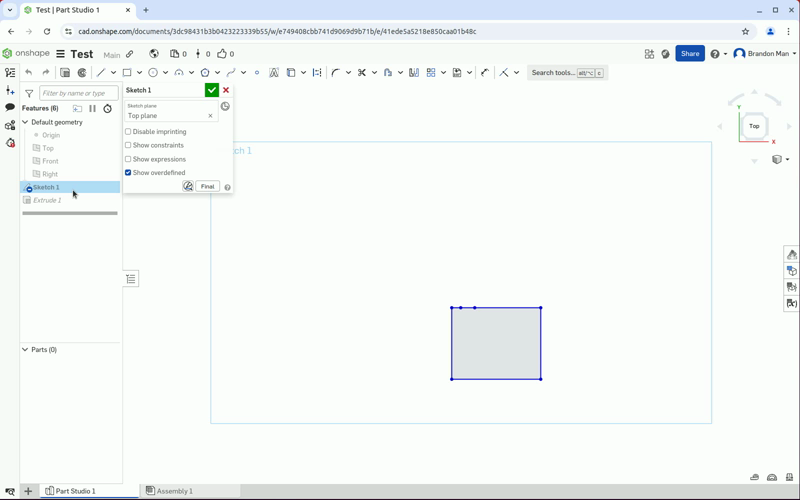
mouse_move(229, 92)
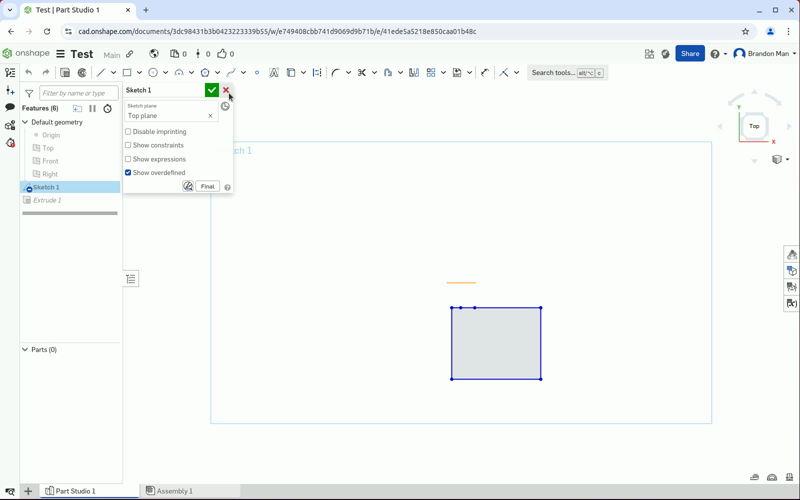
click(229, 92)
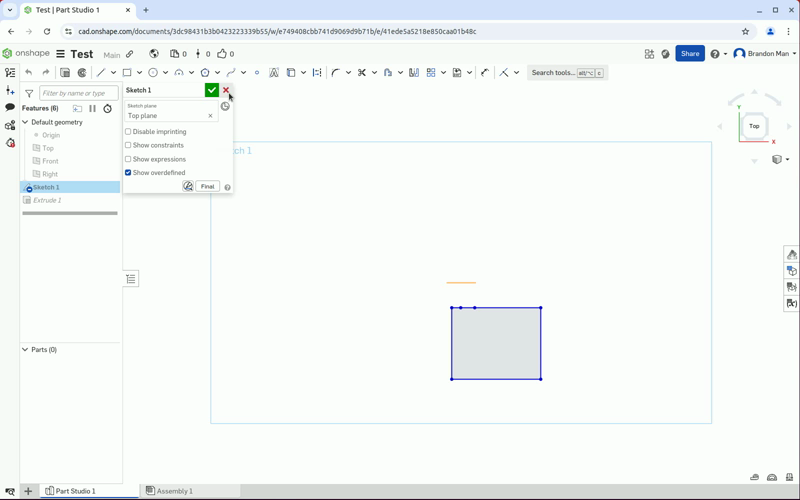
key(shift+s)
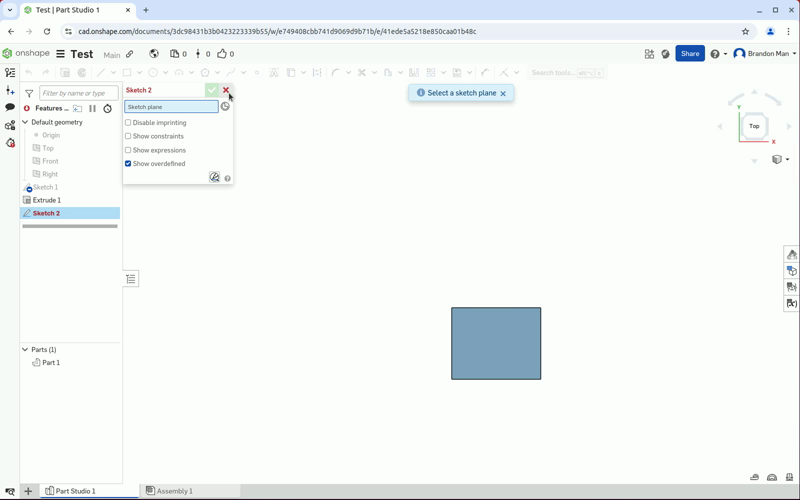
mouse_move(73, 150)
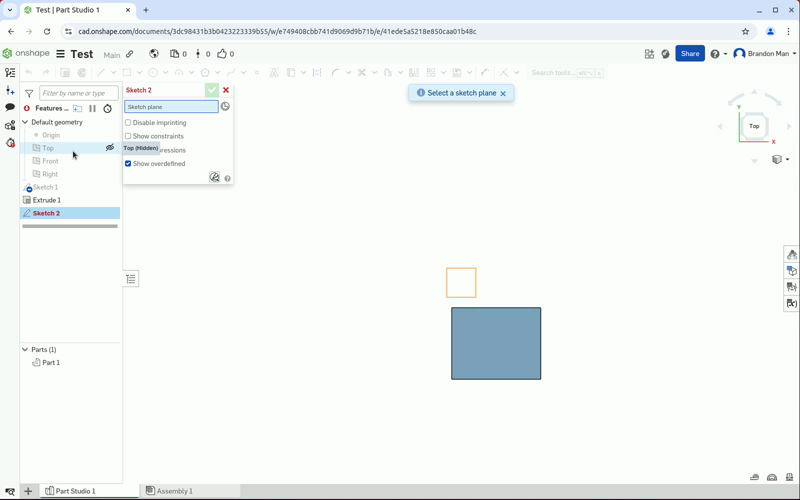
click(73, 150)
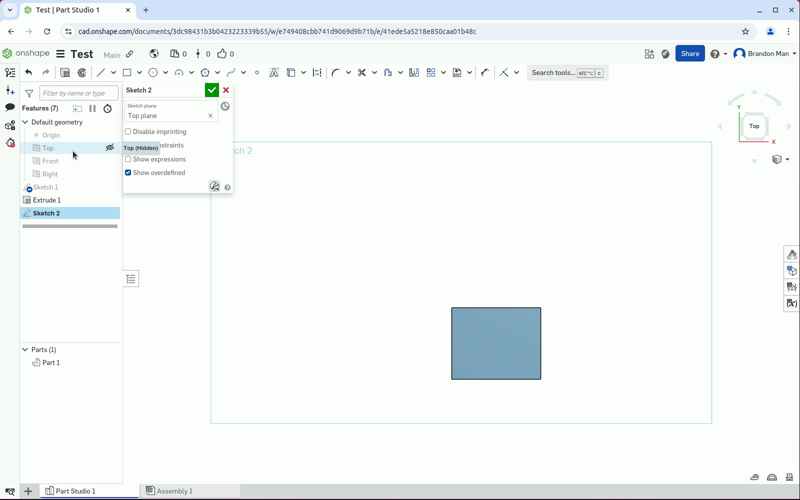
mouse_move(73, 352)
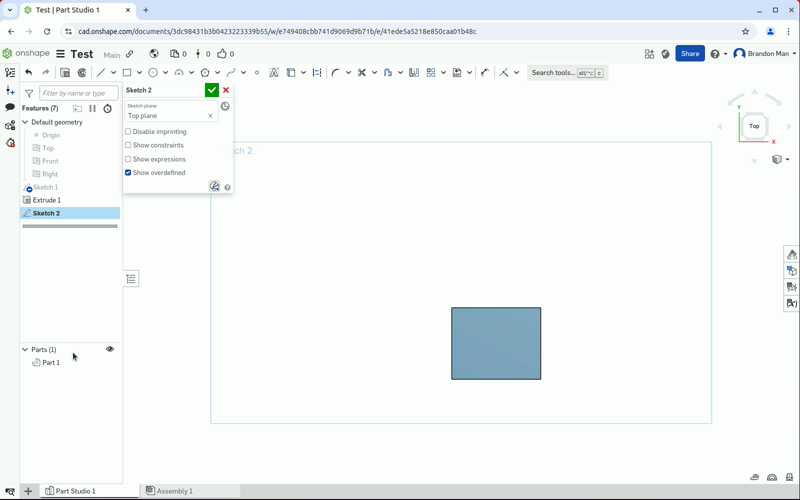
key(y)
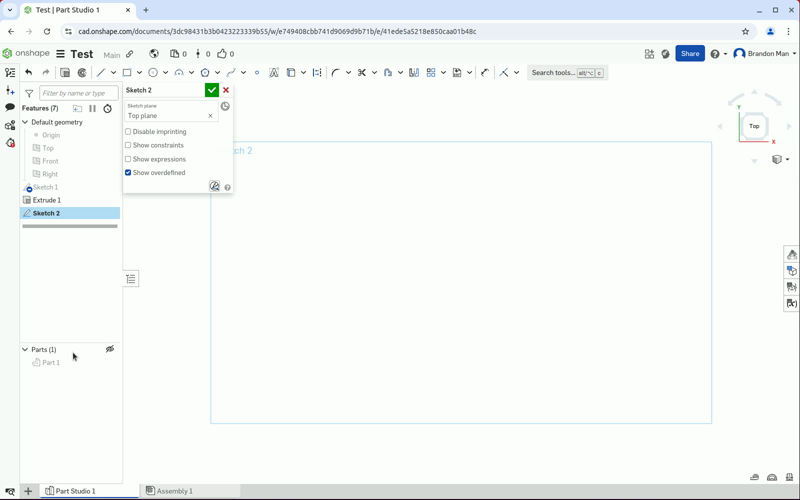
key(l)
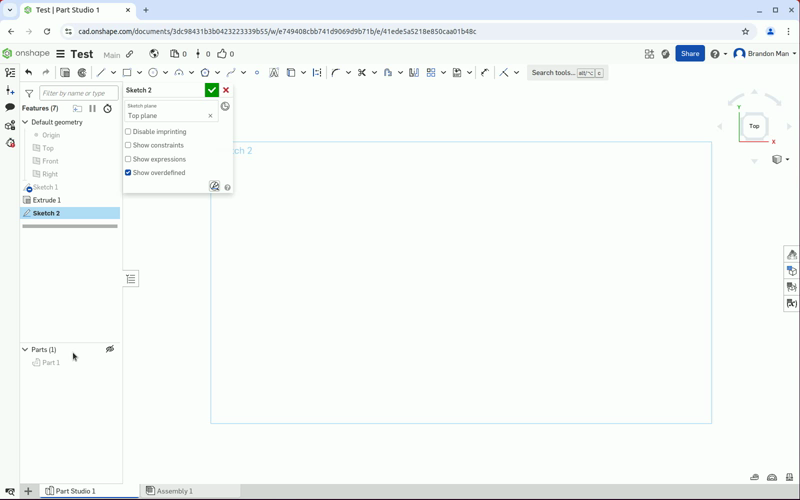
key_down(shift)
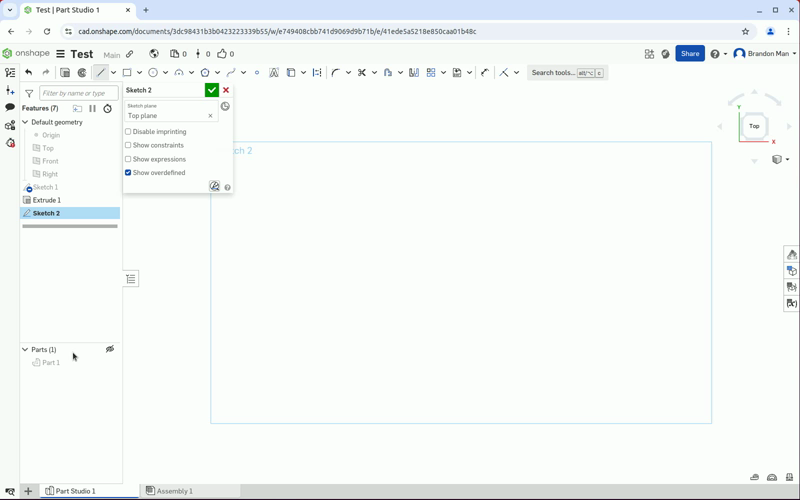
mouse_move(432, 282)
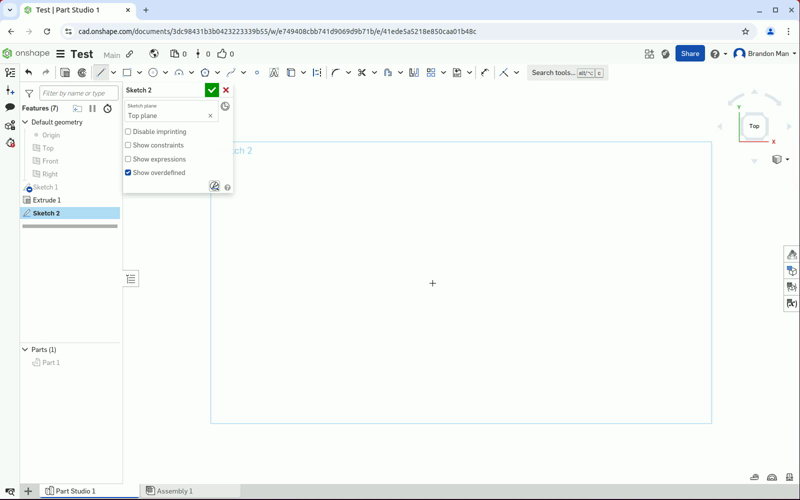
click(432, 282)
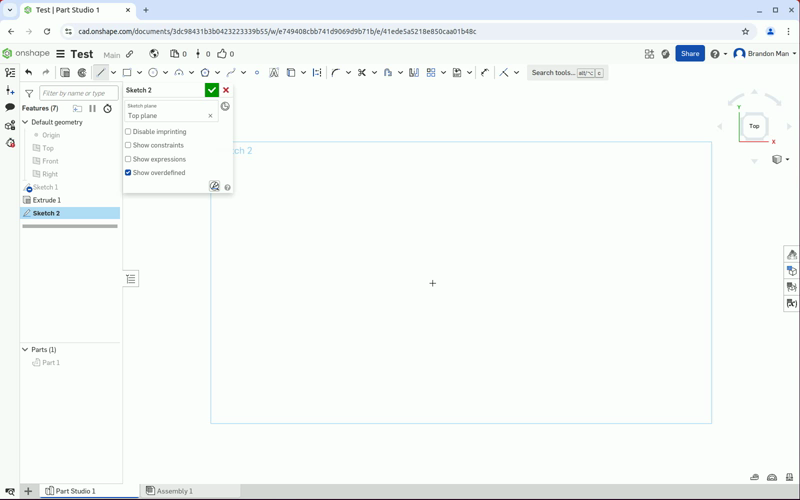
key_up(shift)
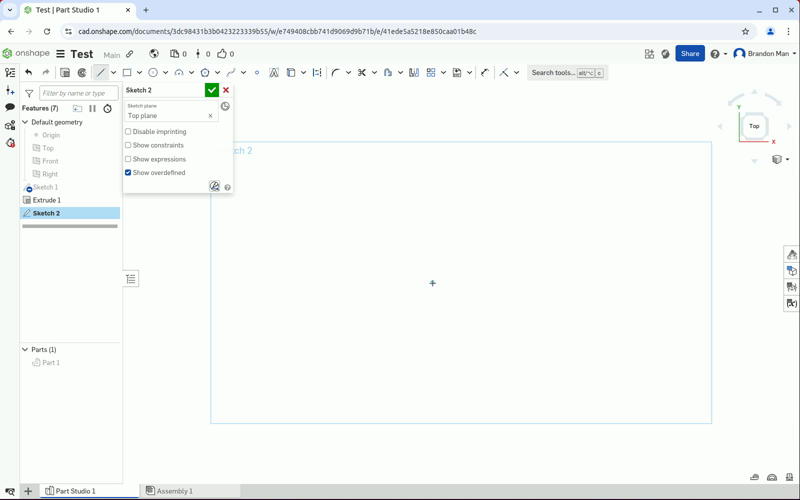
key_down(shift)
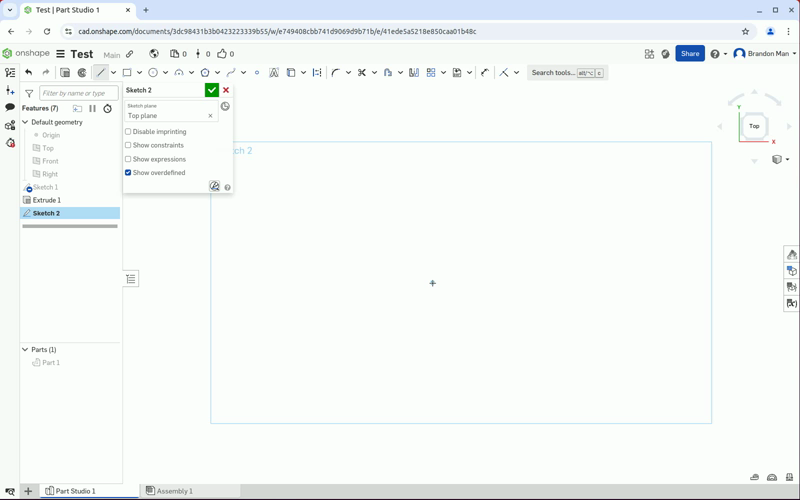
mouse_move(462, 282)
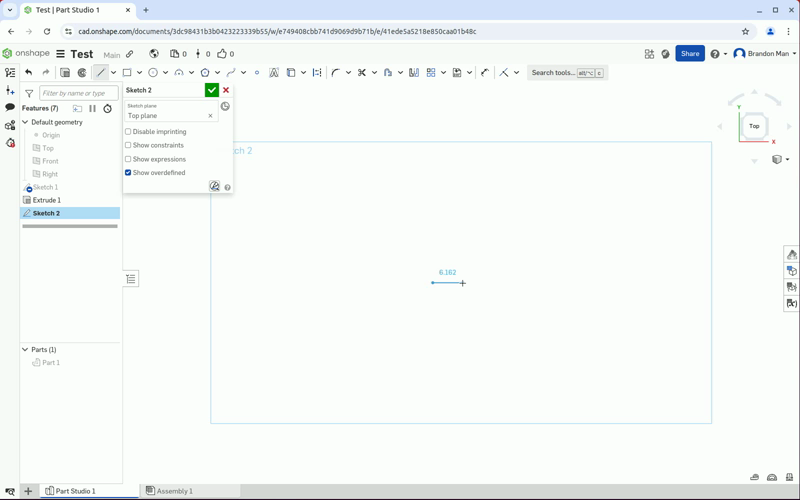
mouse_move(433, 282)
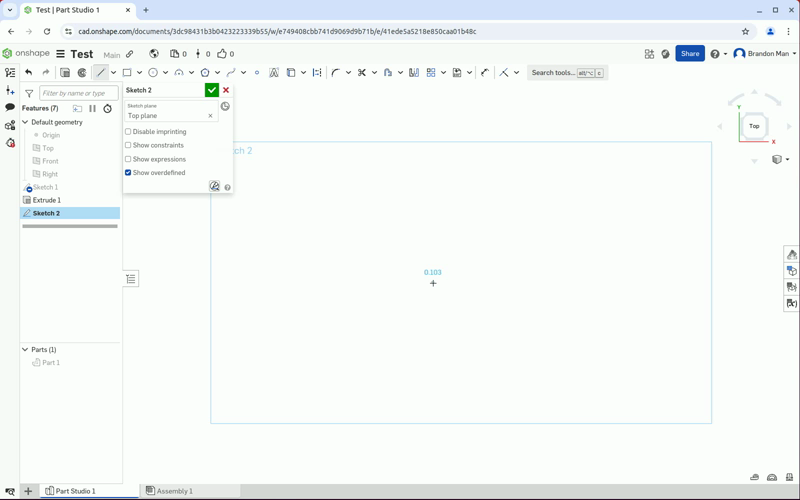
scroll(6)
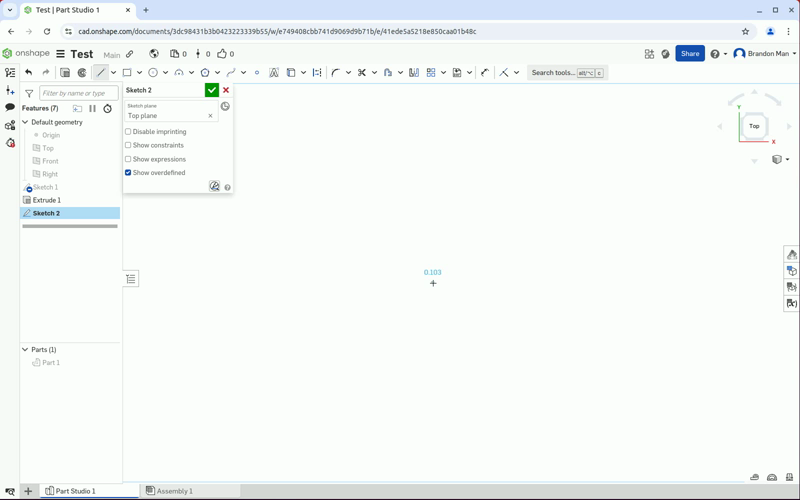
scroll(6)
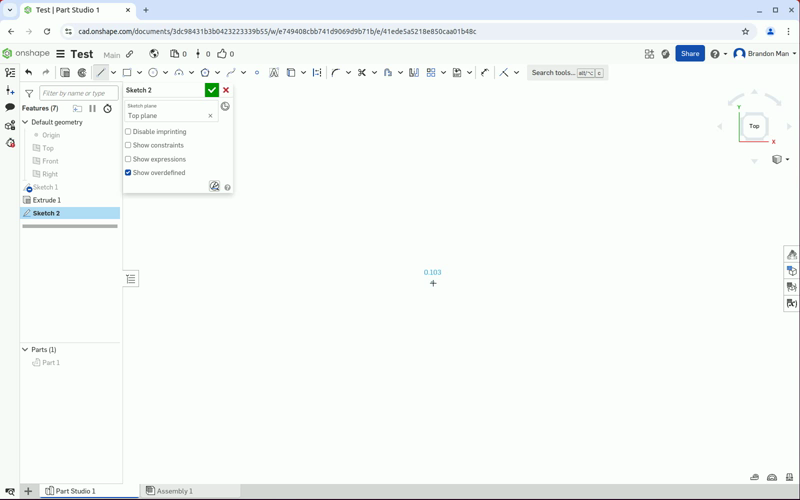
scroll(6)
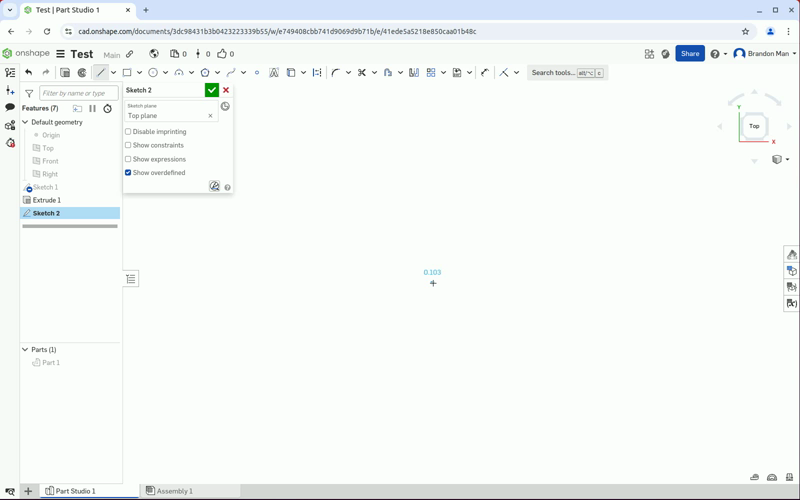
scroll(6)
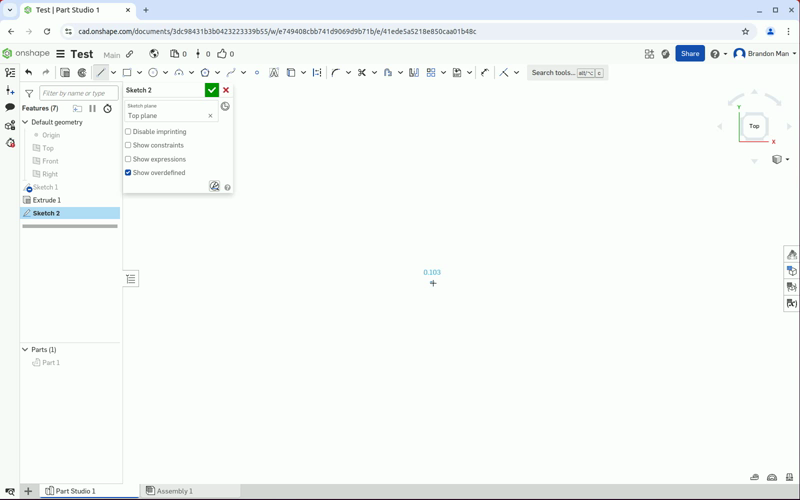
scroll(6)
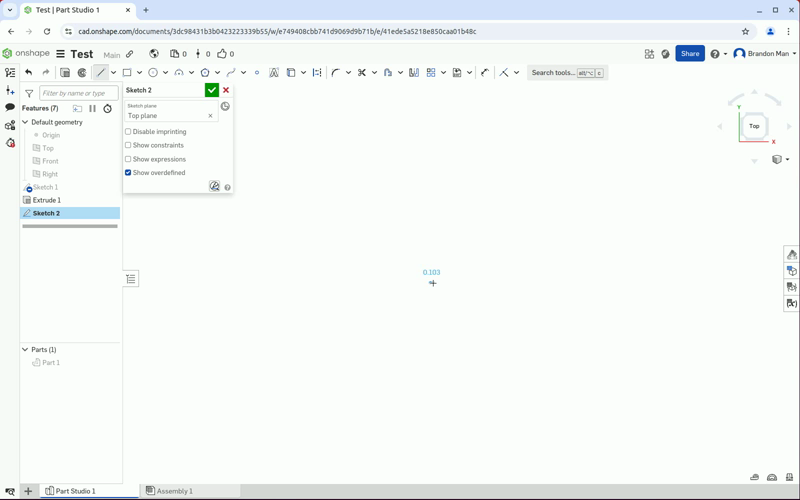
scroll(6)
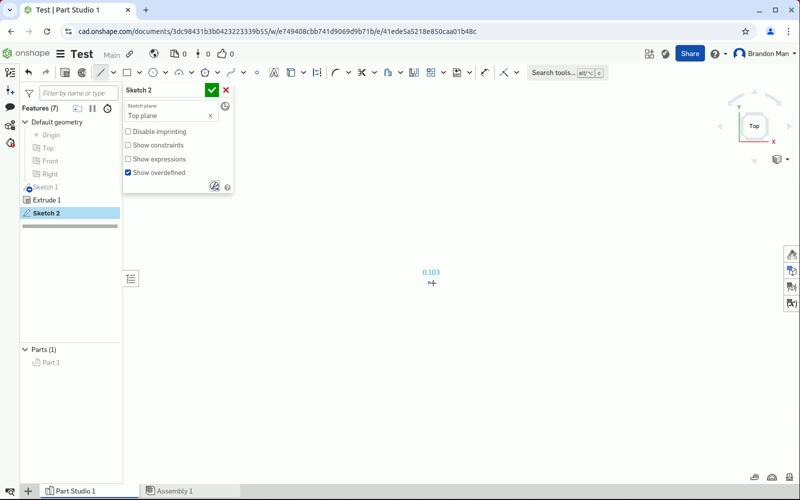
scroll(6)
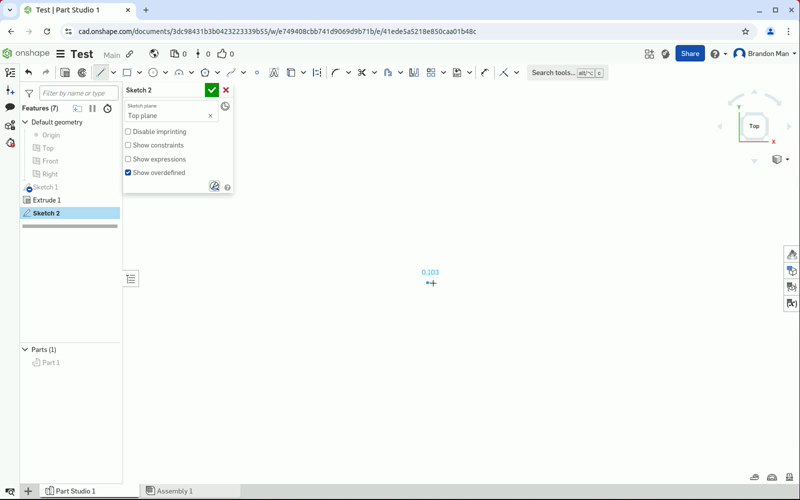
click(433, 282)
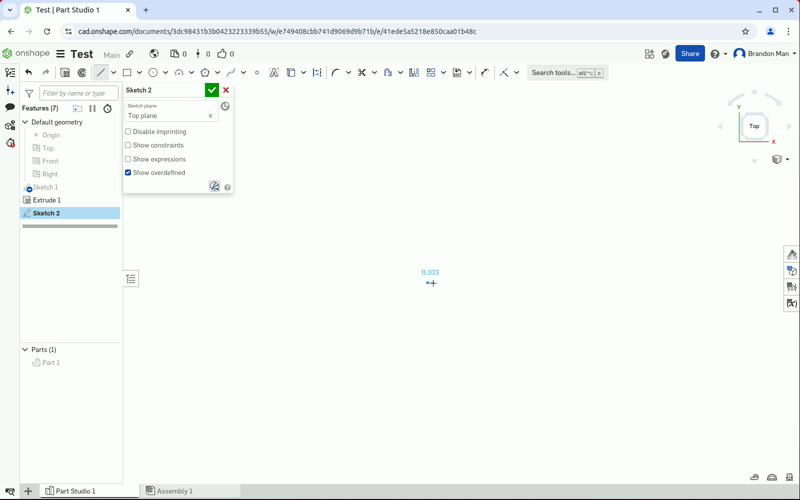
scroll(-6)
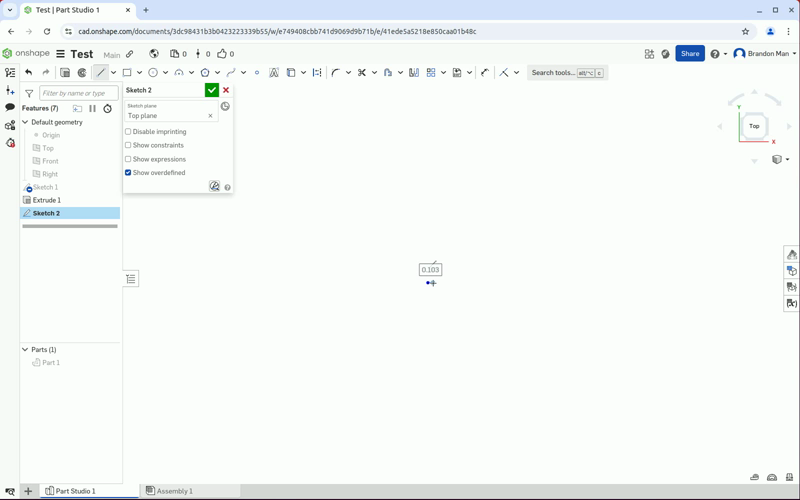
scroll(-6)
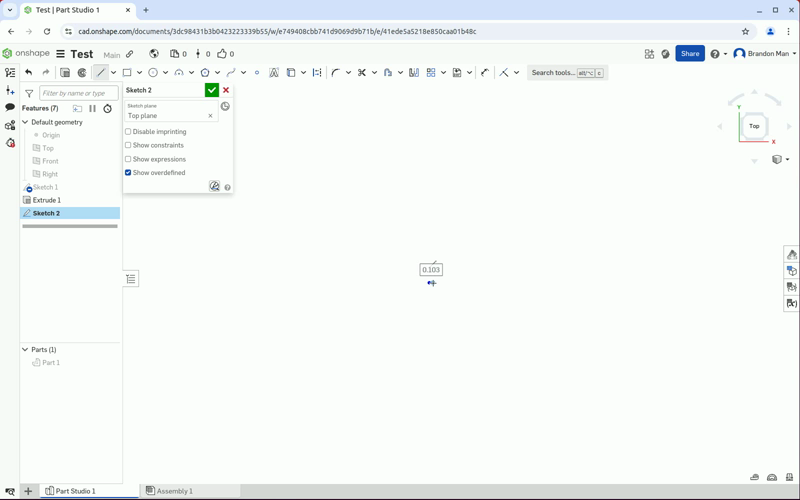
scroll(-6)
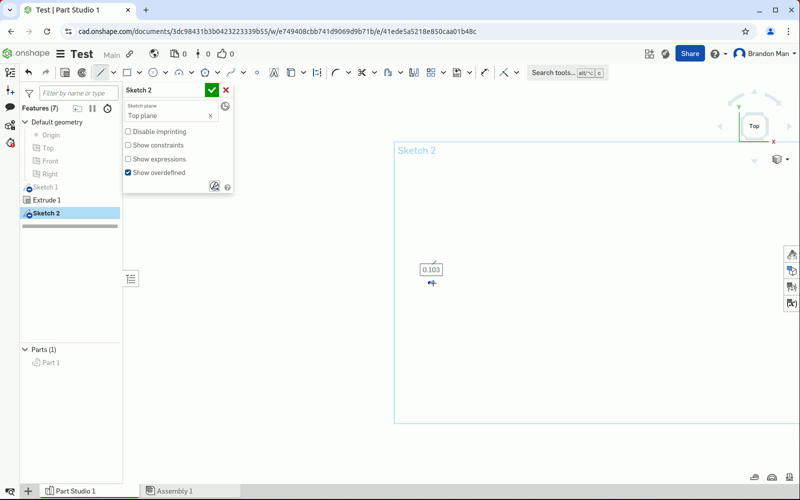
scroll(-6)
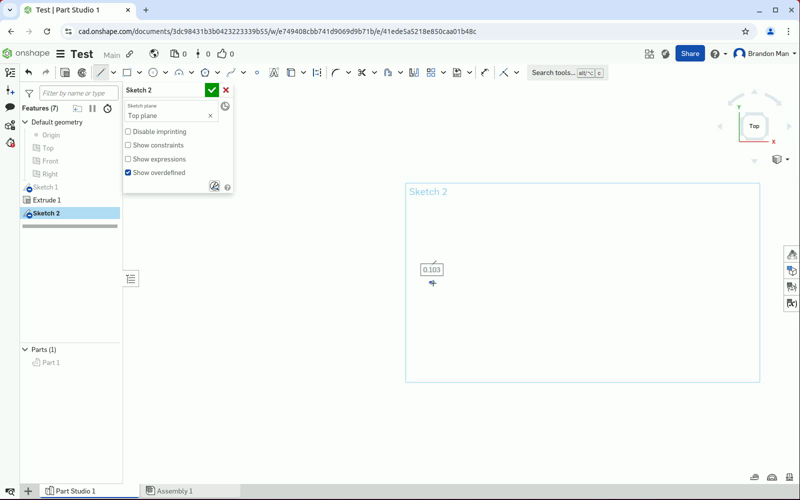
scroll(-6)
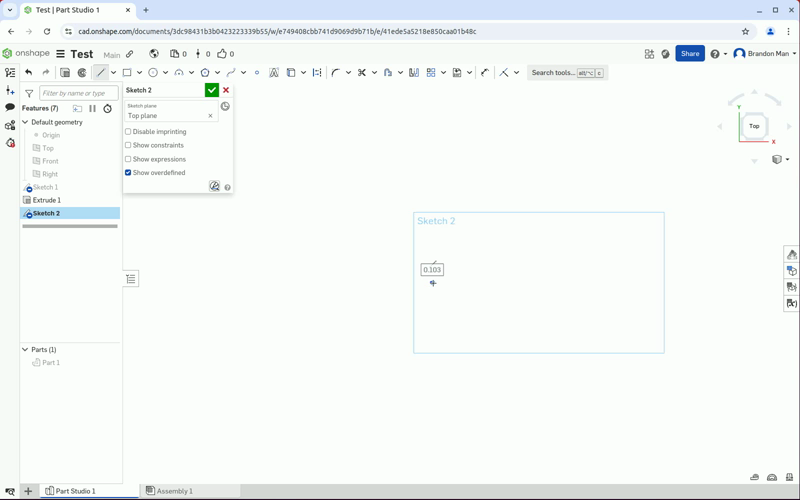
scroll(-6)
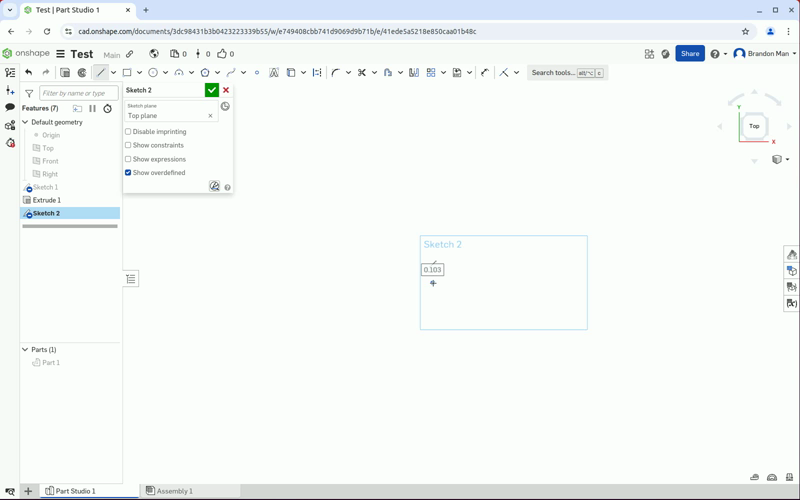
scroll(-6)
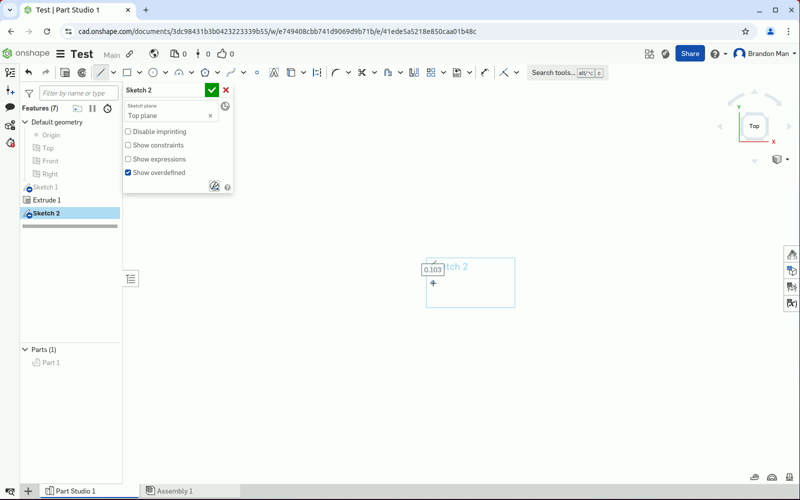
key_up(shift)
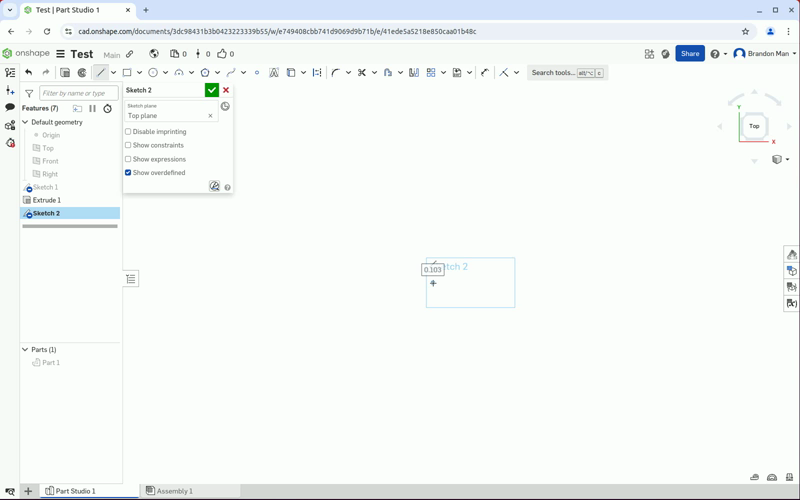
key_down(shift)
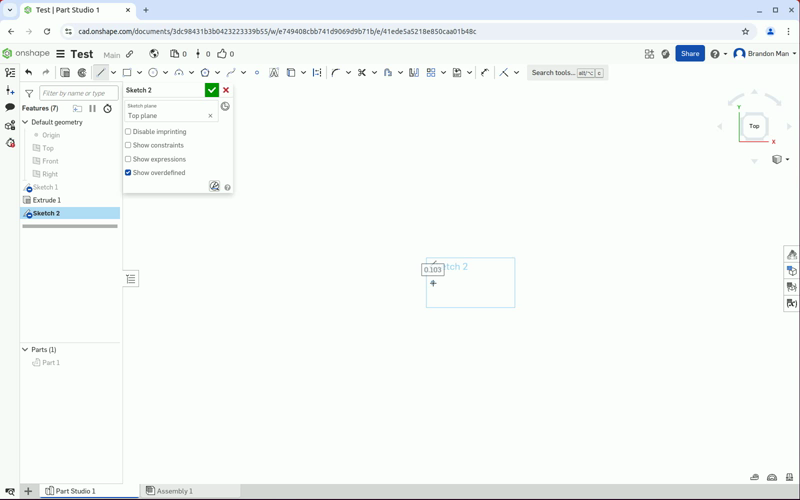
mouse_move(463, 282)
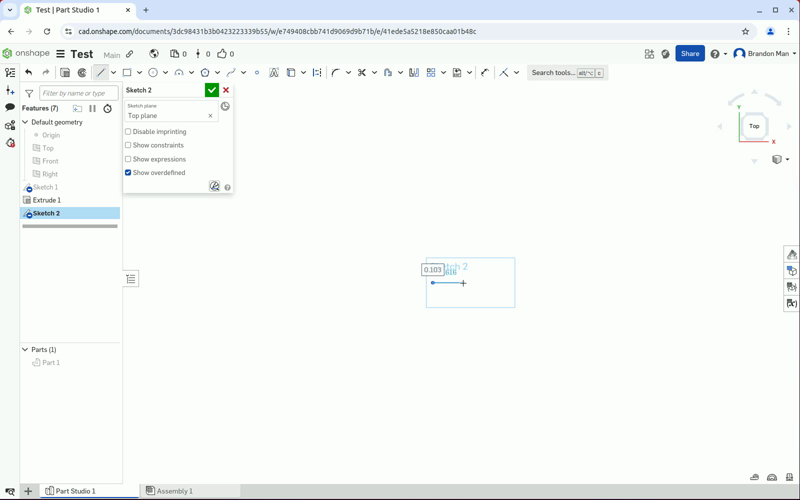
mouse_move(433, 266)
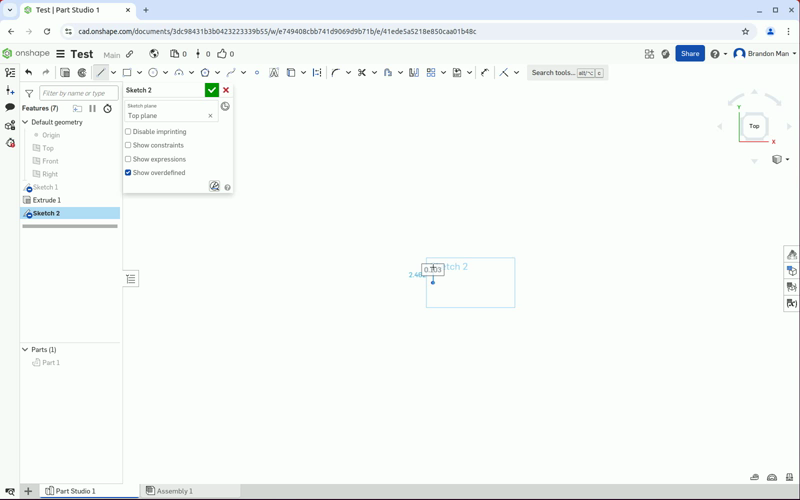
click(433, 266)
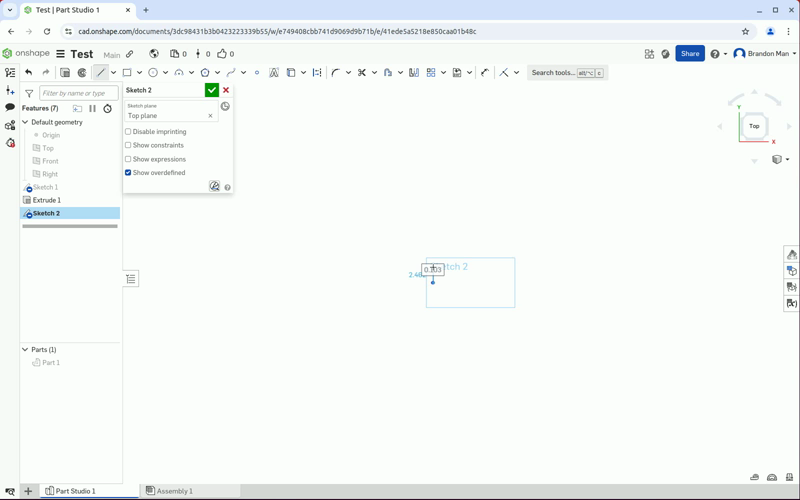
key_up(shift)
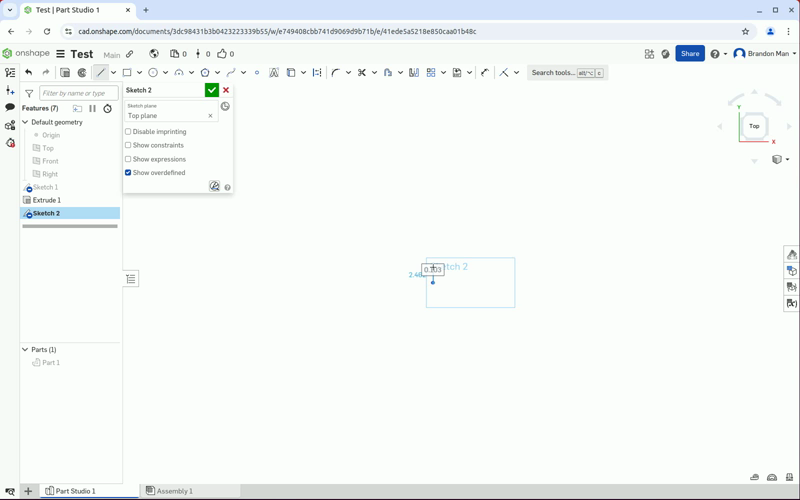
key_down(shift)
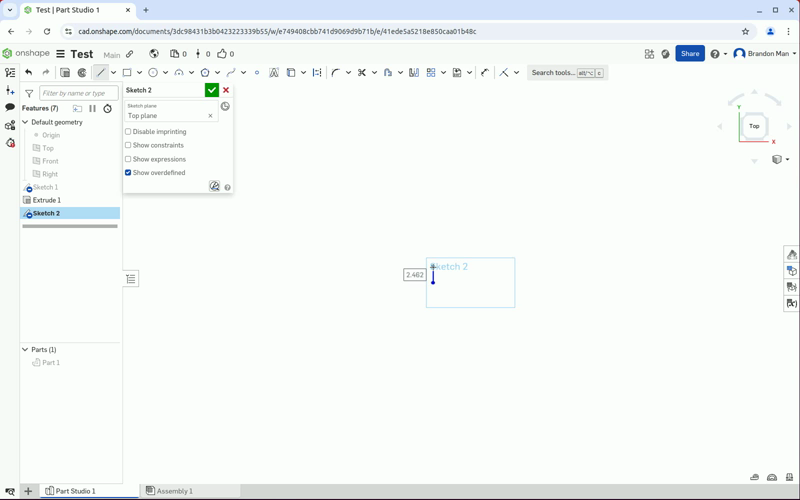
mouse_move(463, 266)
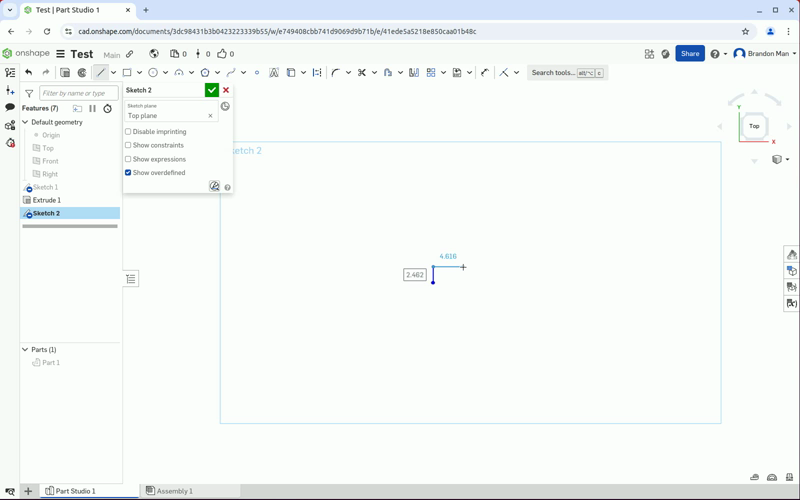
mouse_move(460, 266)
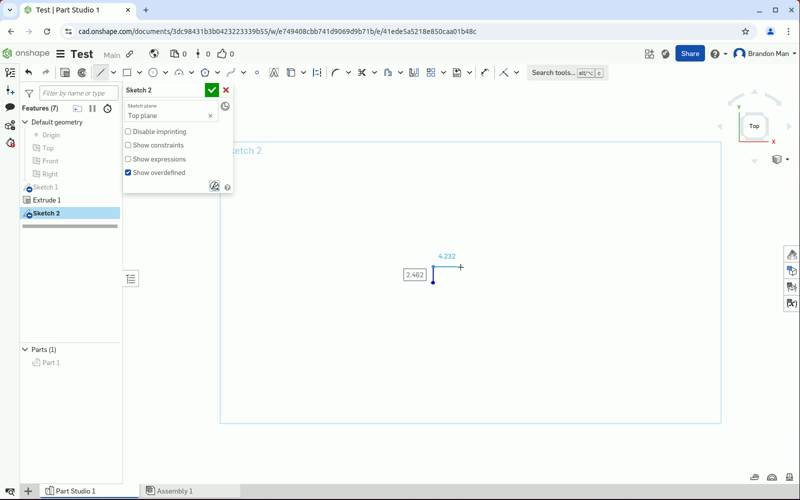
click(460, 266)
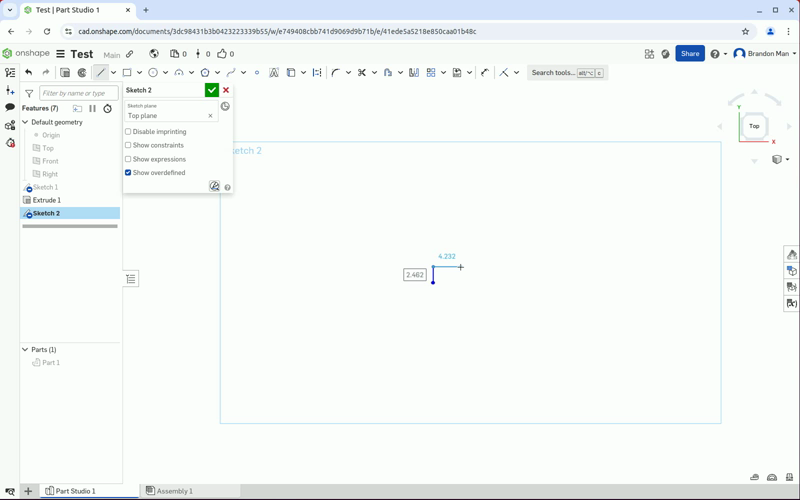
key_up(shift)
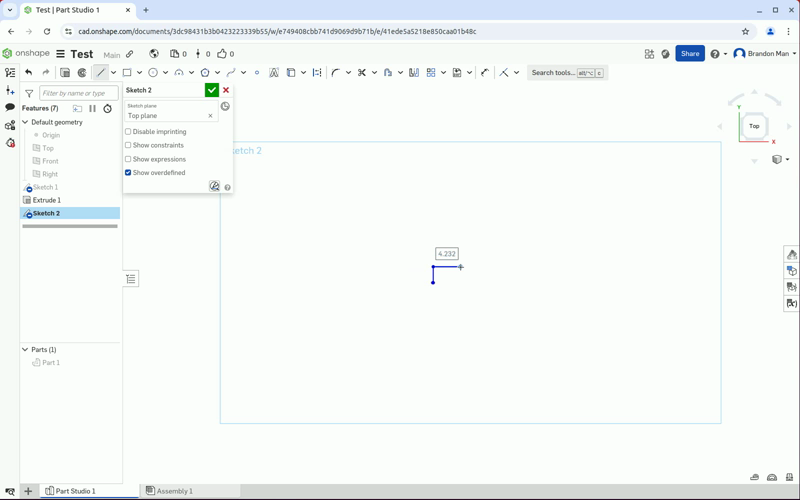
key_down(shift)
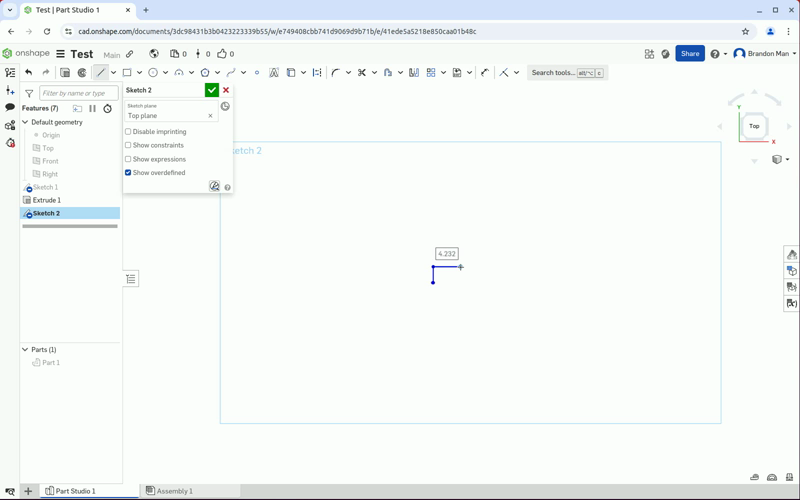
mouse_move(490, 266)
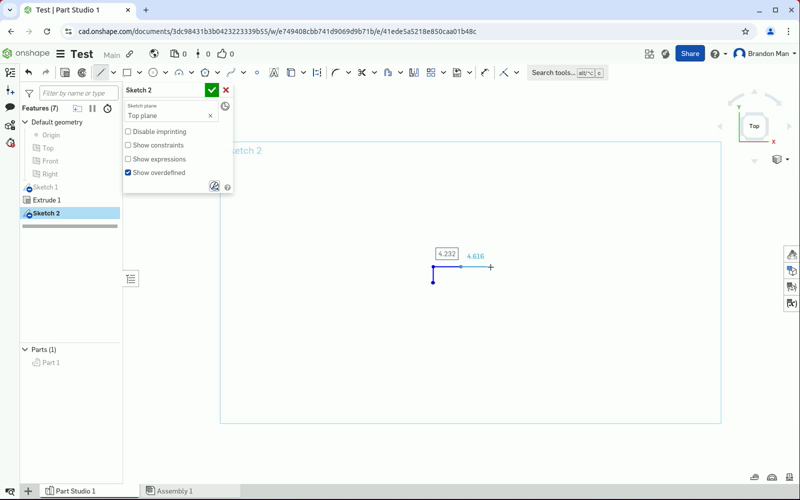
mouse_move(460, 268)
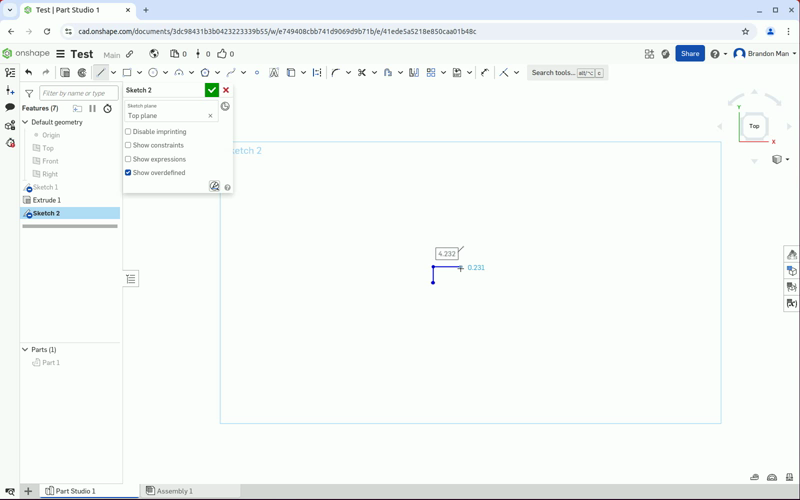
scroll(6)
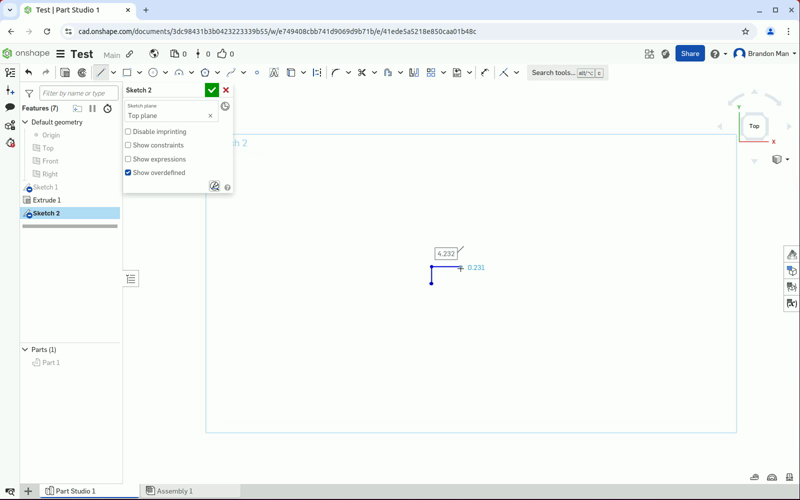
scroll(6)
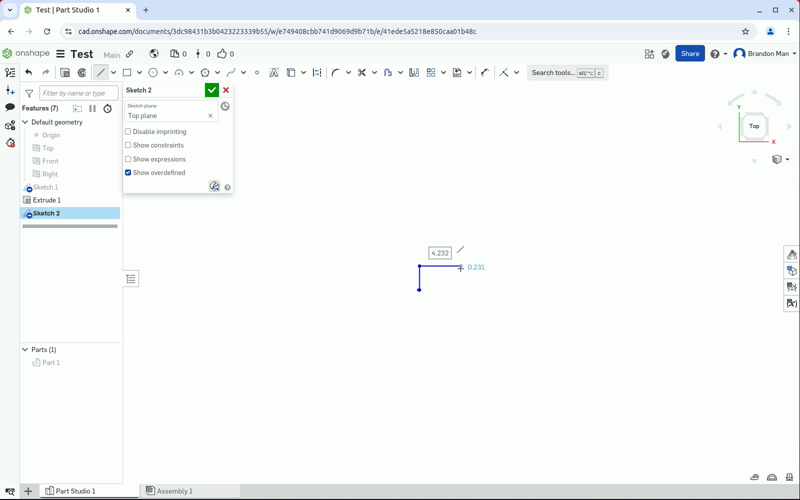
scroll(6)
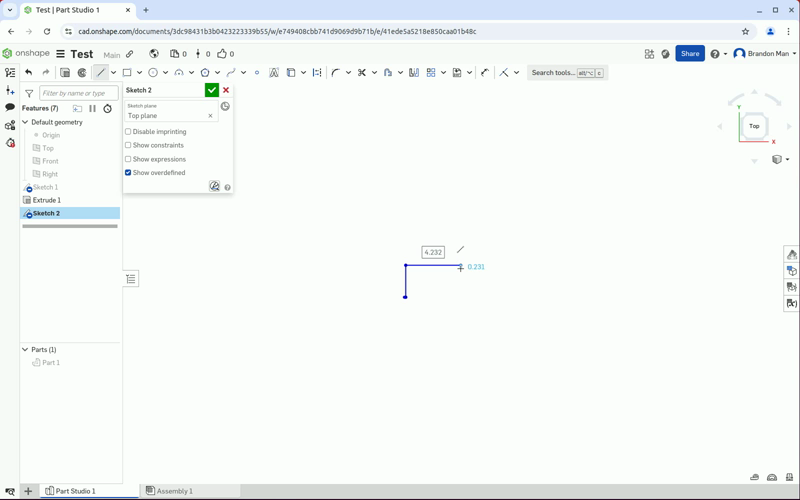
scroll(6)
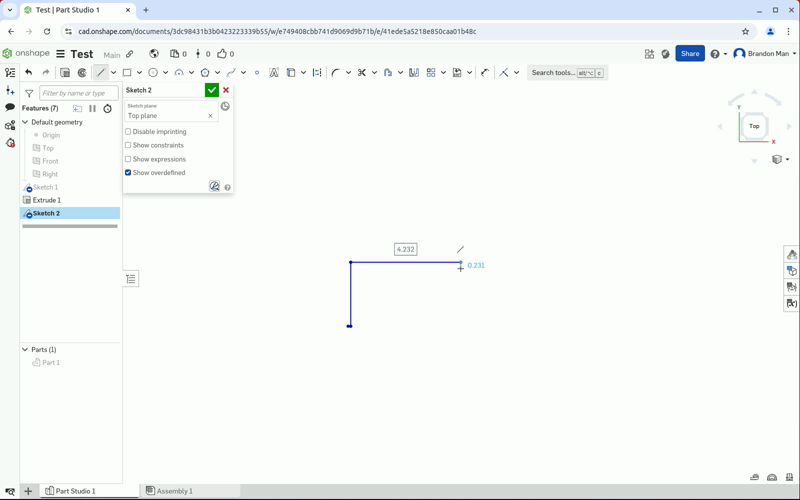
scroll(6)
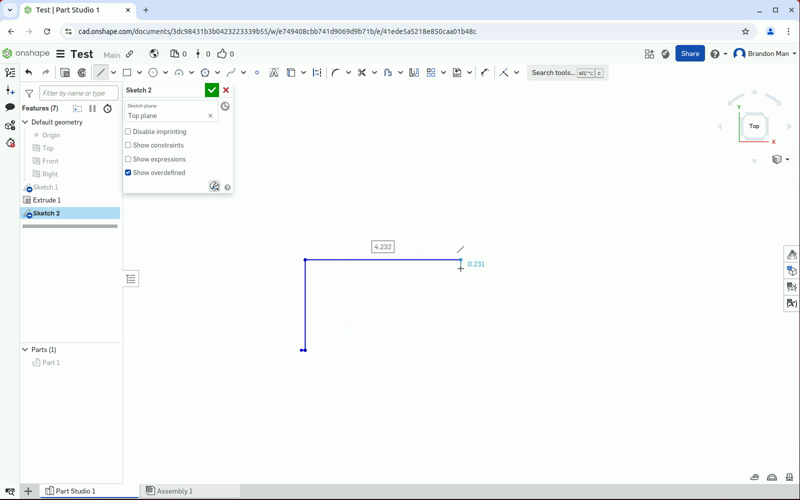
scroll(6)
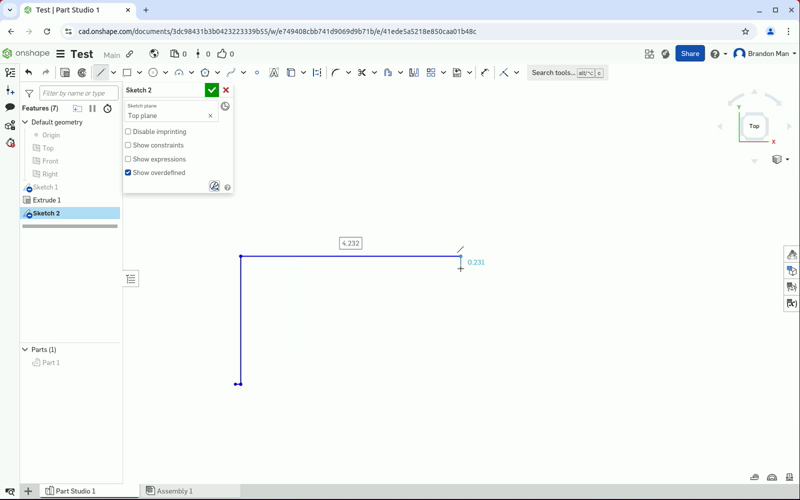
scroll(6)
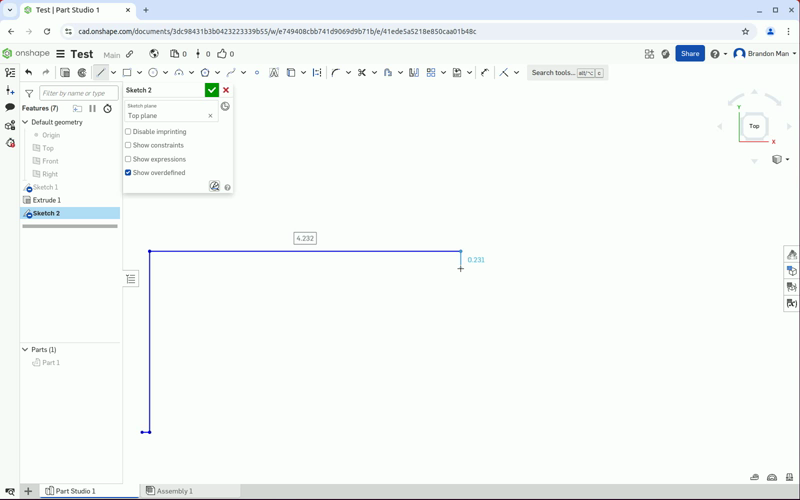
click(460, 268)
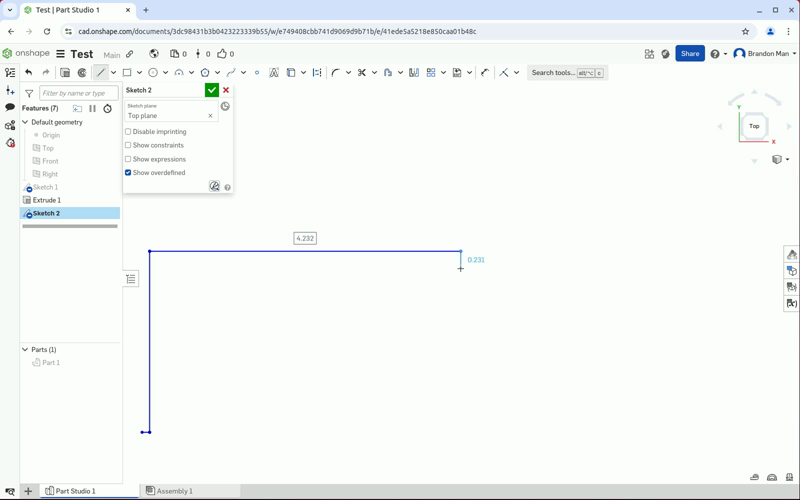
scroll(-6)
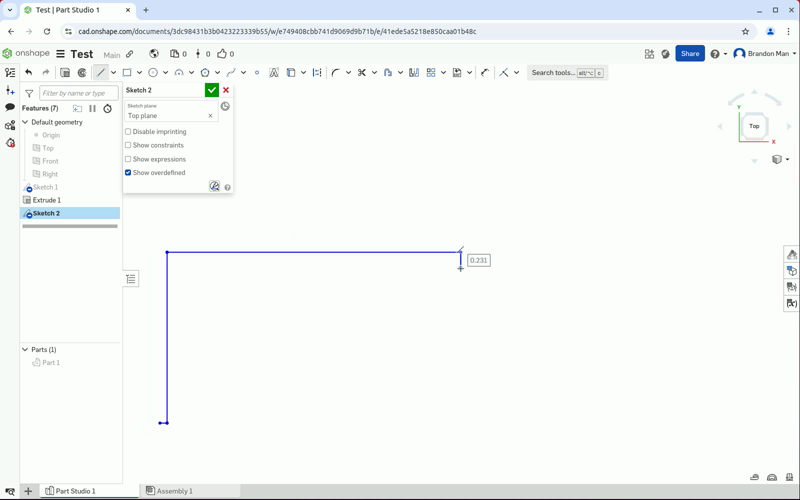
scroll(-6)
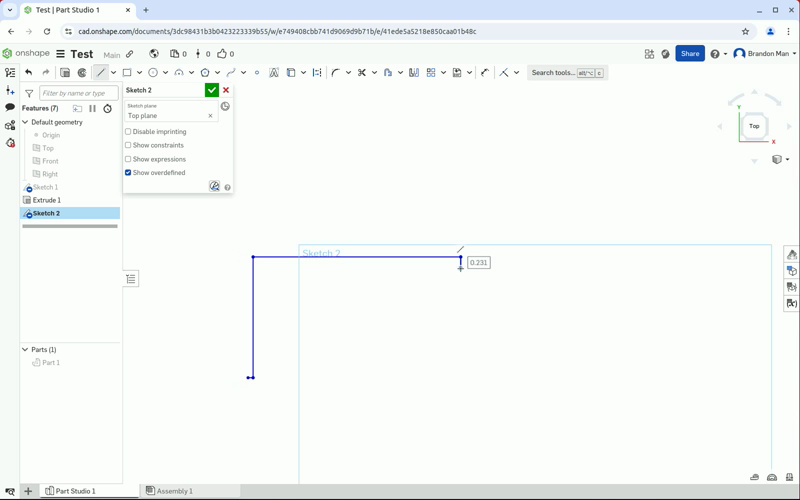
scroll(-6)
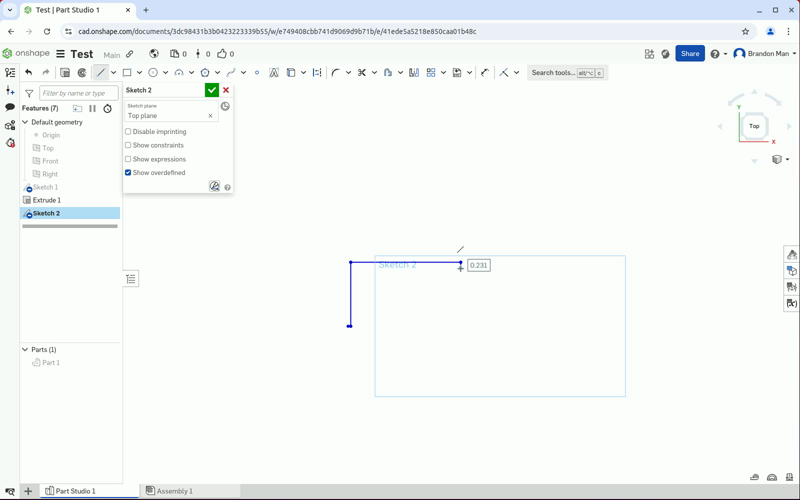
scroll(-6)
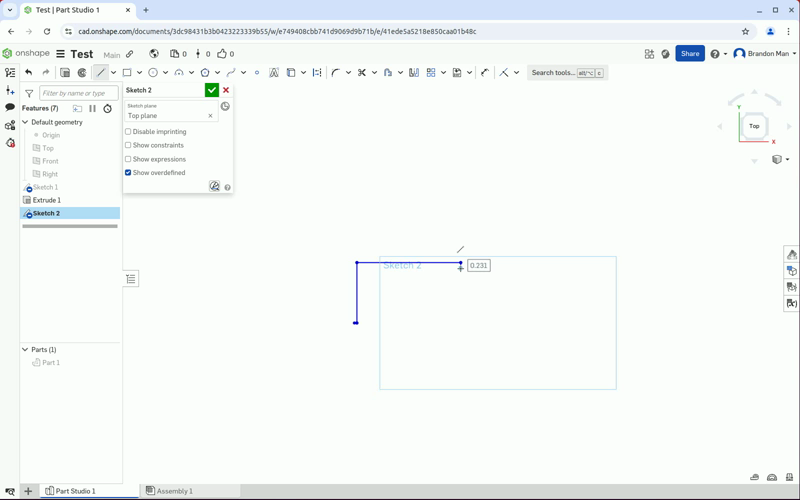
scroll(-6)
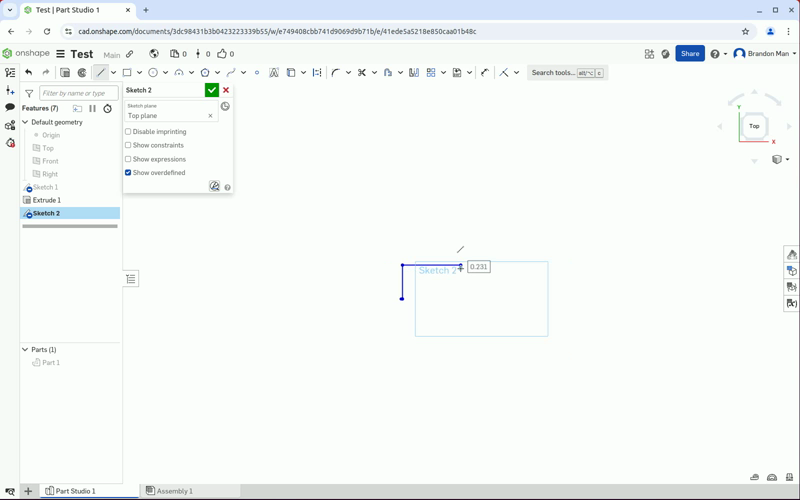
scroll(-6)
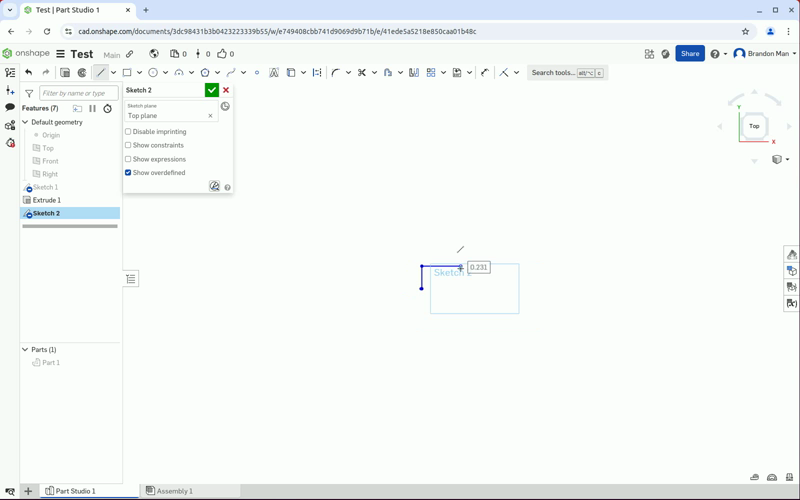
scroll(-6)
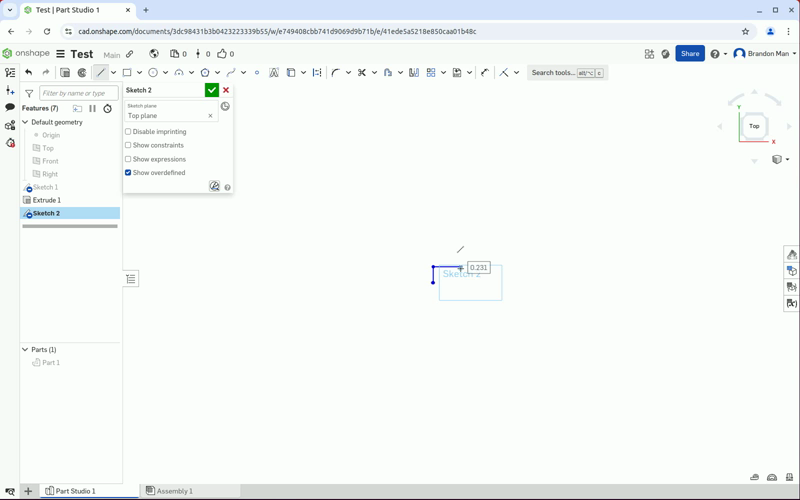
key_up(shift)
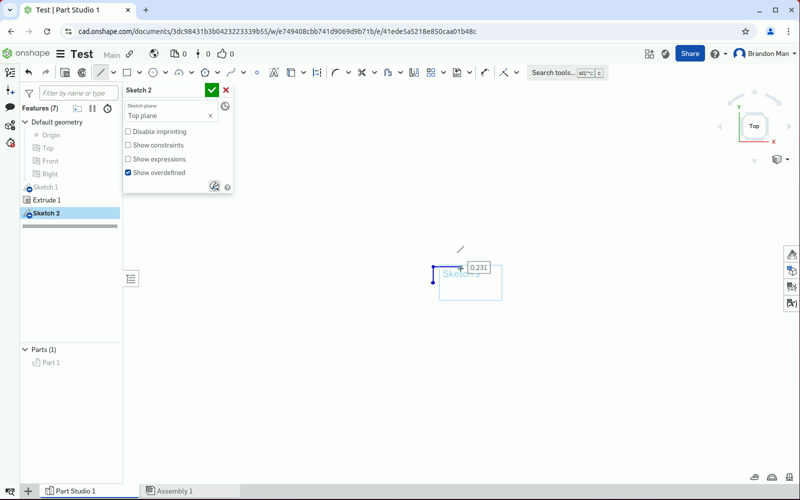
key_down(shift)
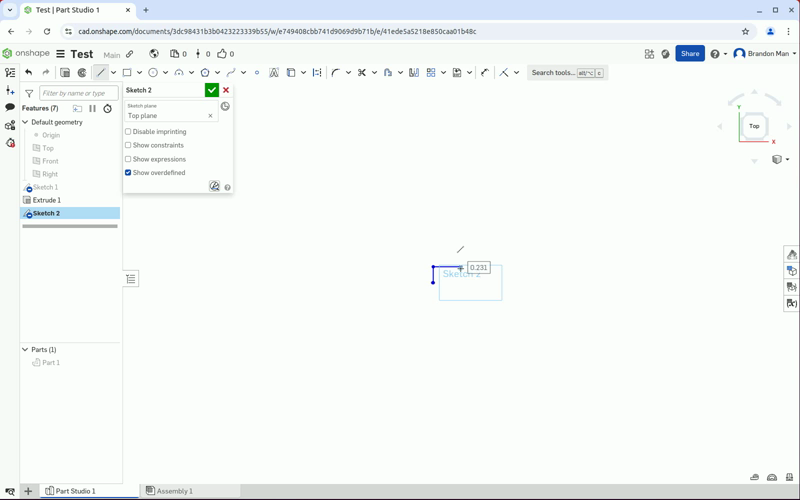
mouse_move(490, 268)
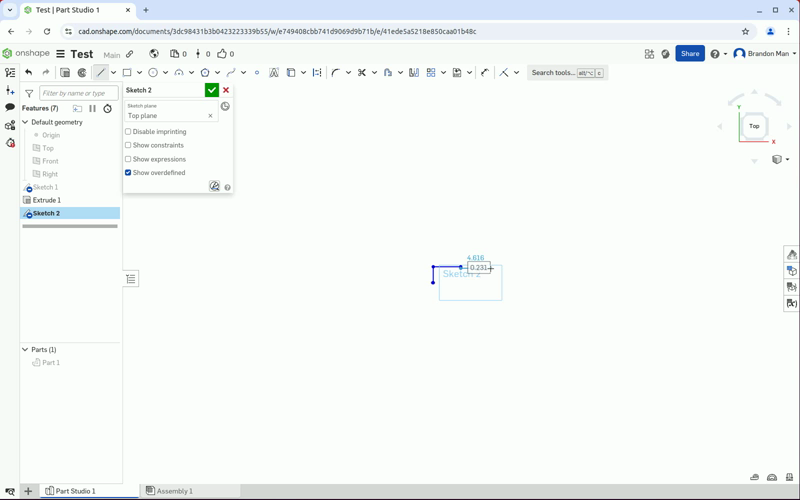
mouse_move(460, 277)
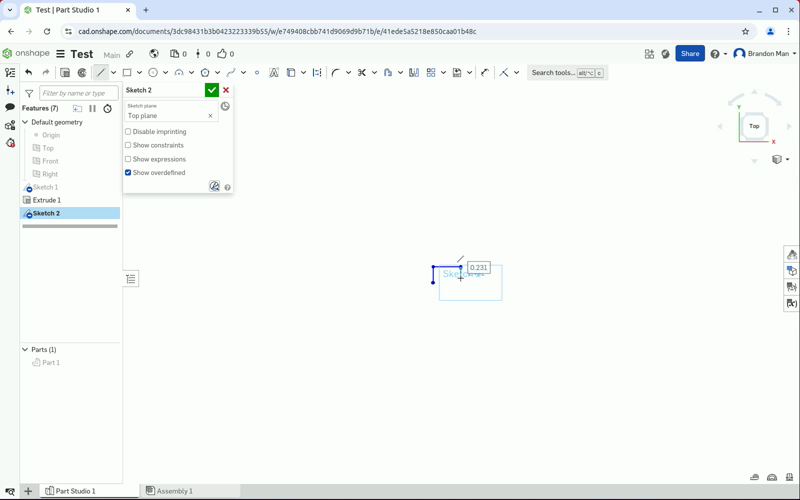
click(460, 277)
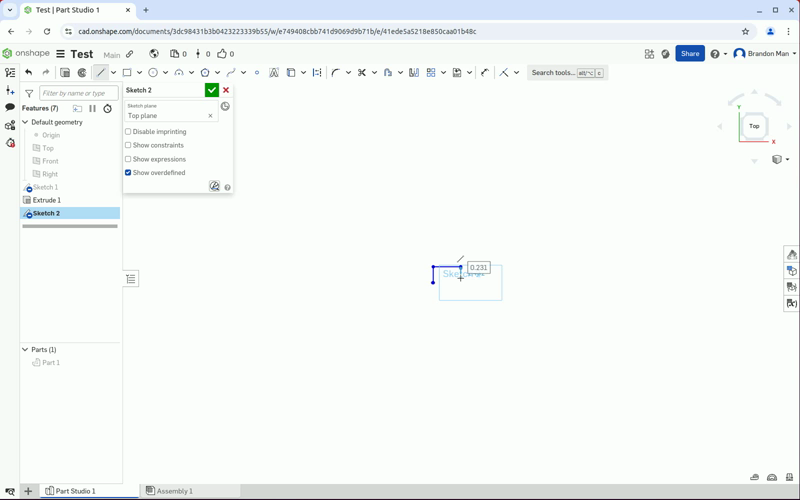
key_up(shift)
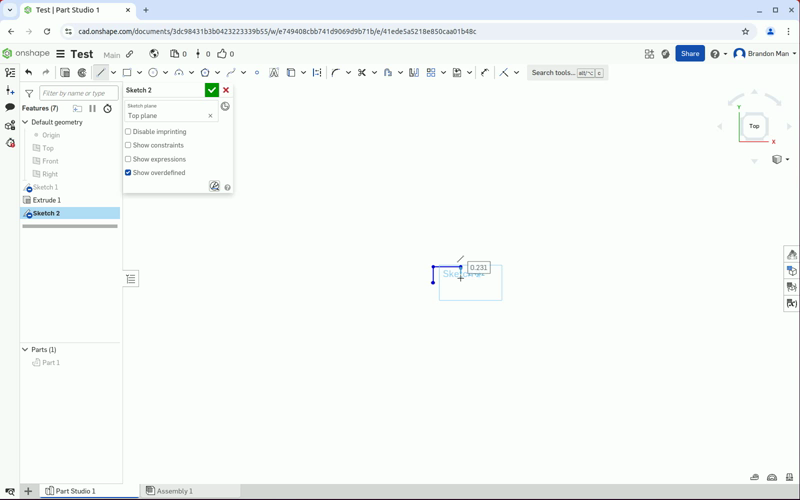
key_down(shift)
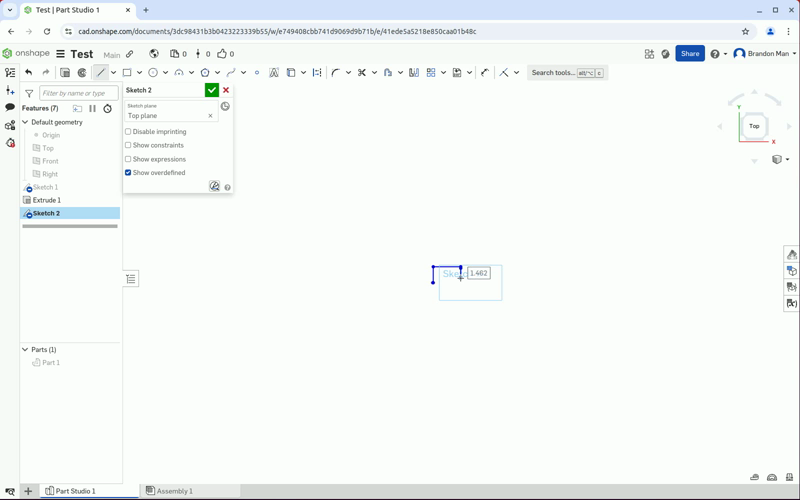
mouse_move(490, 277)
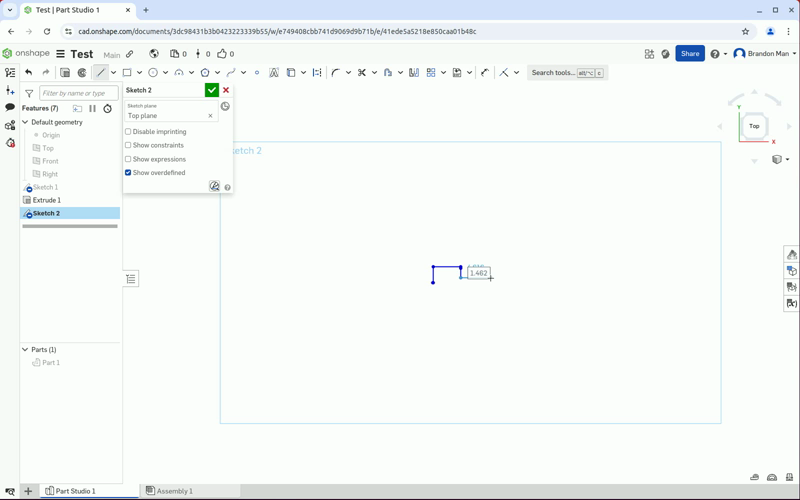
mouse_move(460, 282)
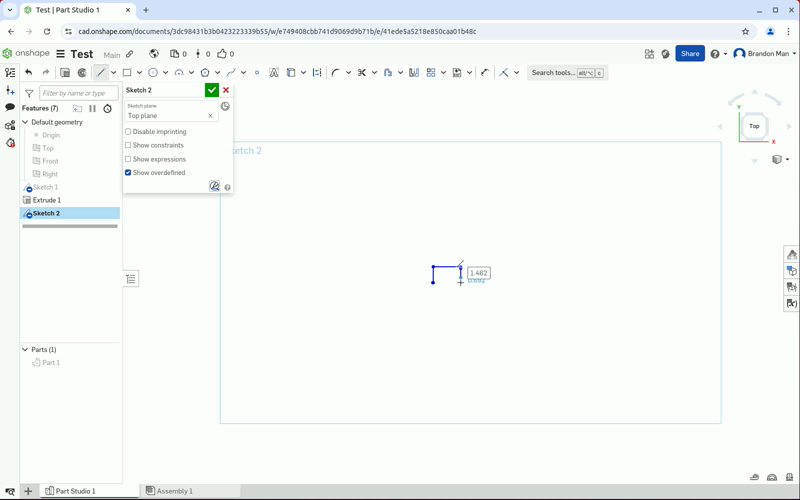
scroll(6)
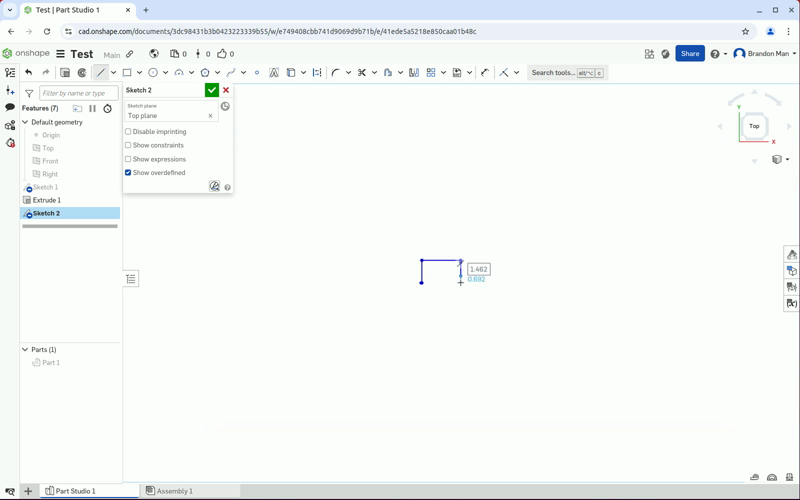
scroll(6)
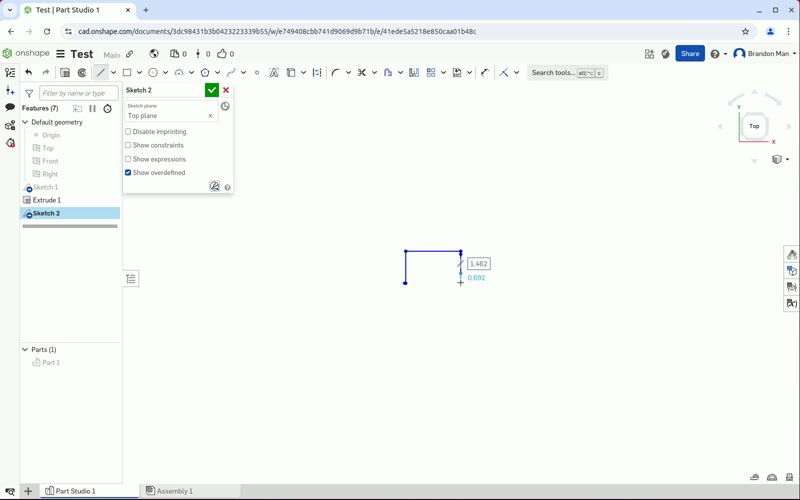
scroll(6)
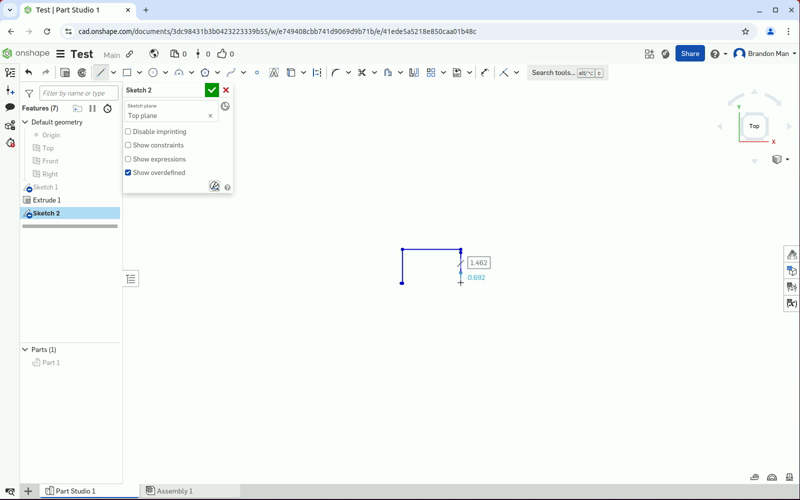
scroll(6)
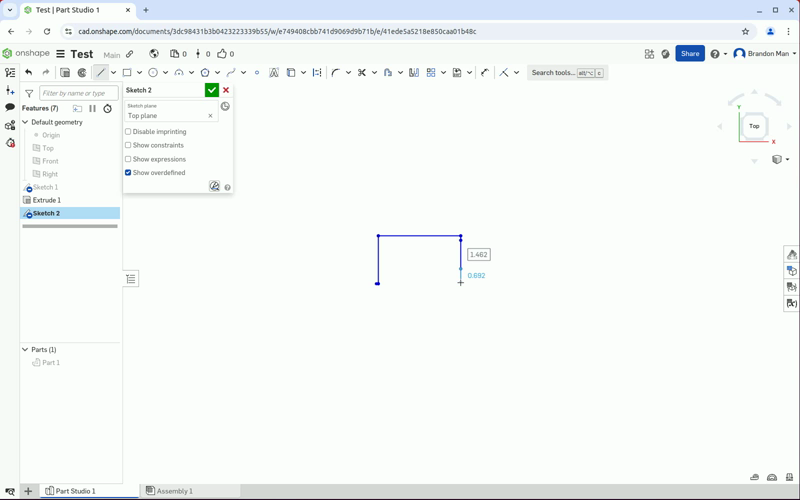
scroll(6)
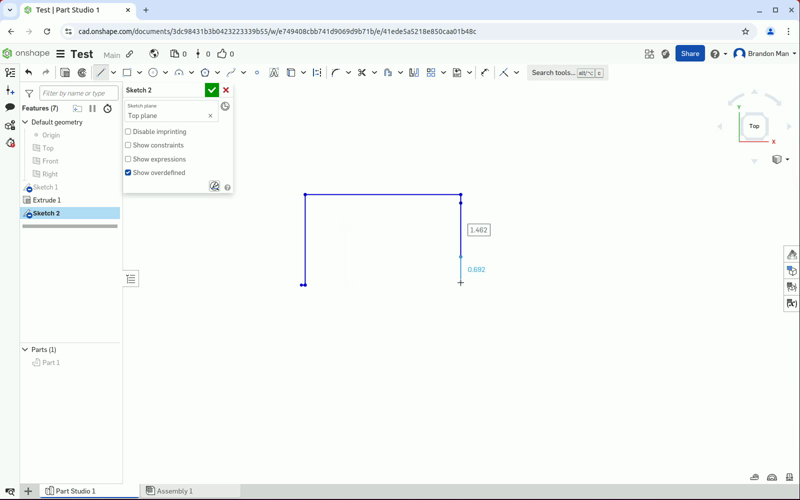
scroll(6)
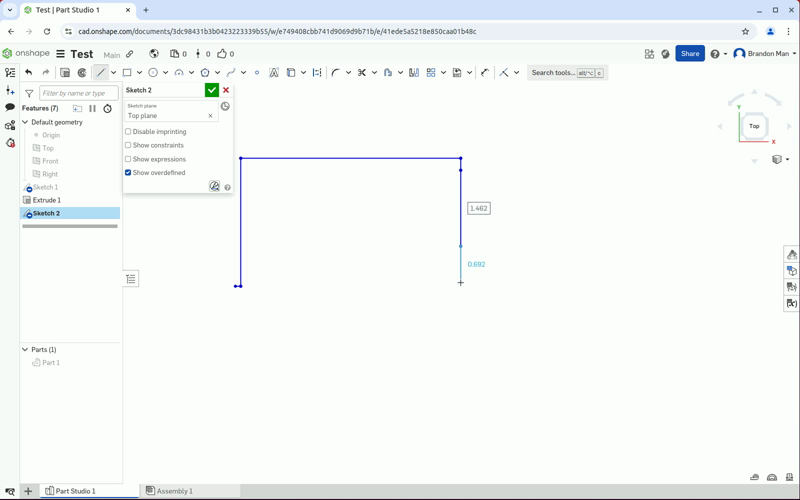
scroll(6)
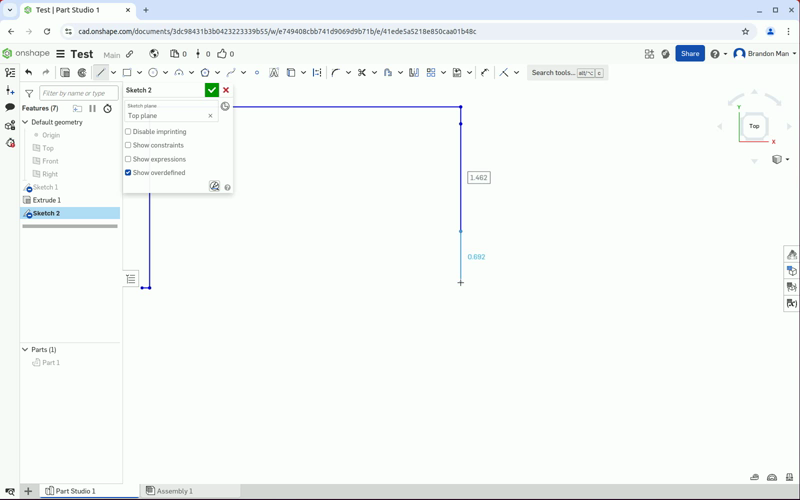
click(460, 282)
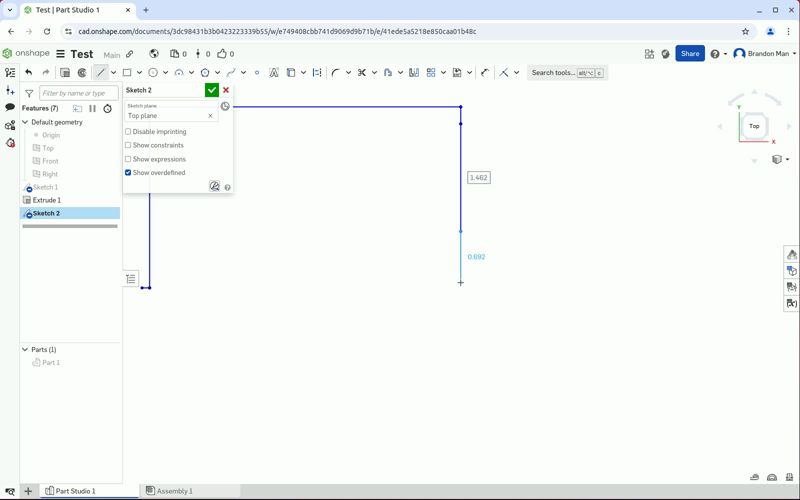
scroll(-6)
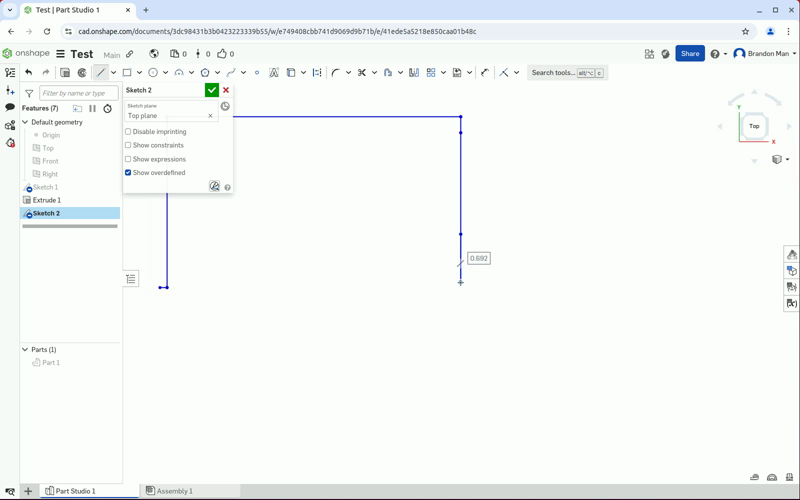
scroll(-6)
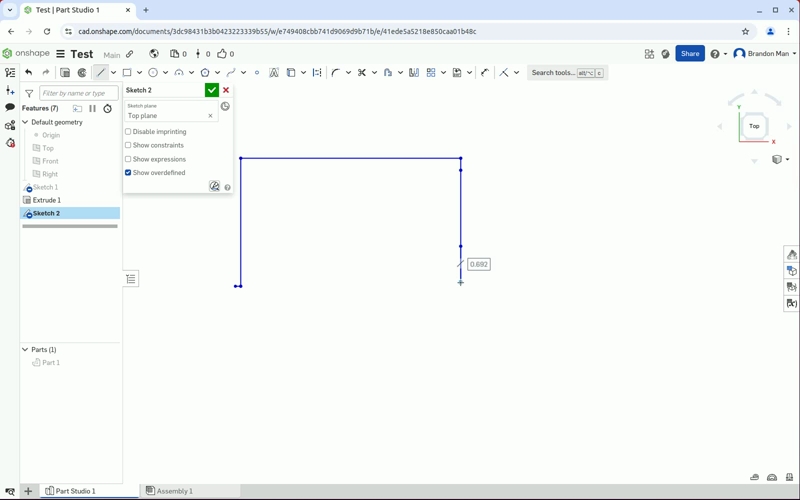
scroll(-6)
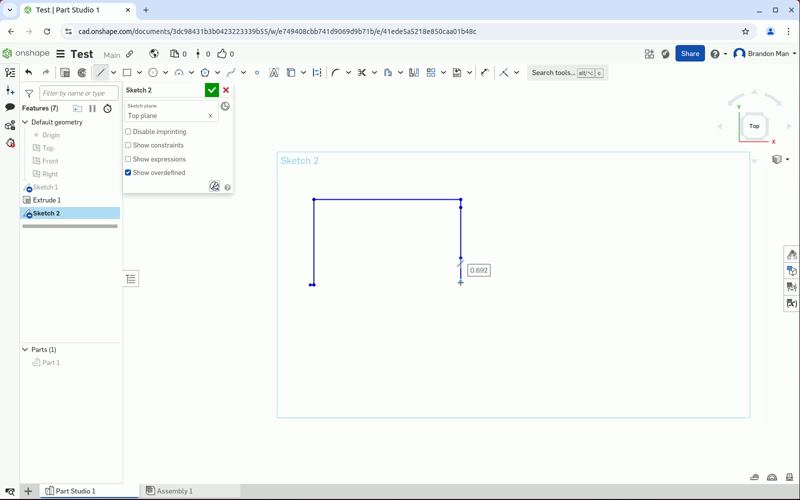
scroll(-6)
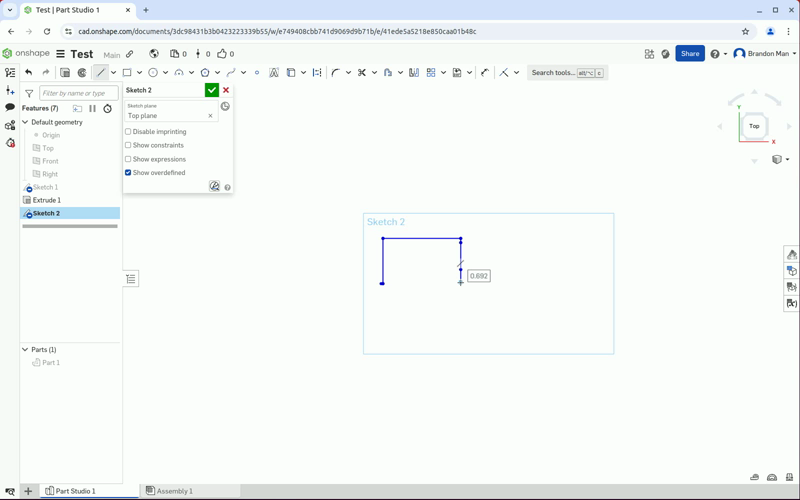
scroll(-6)
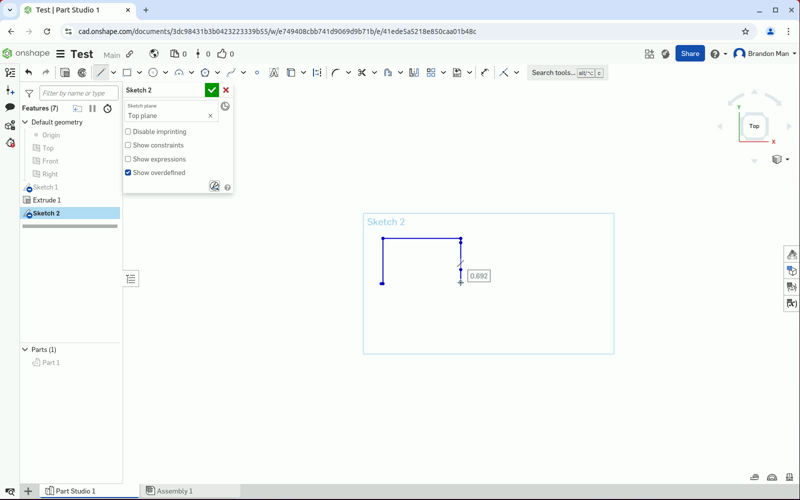
scroll(-6)
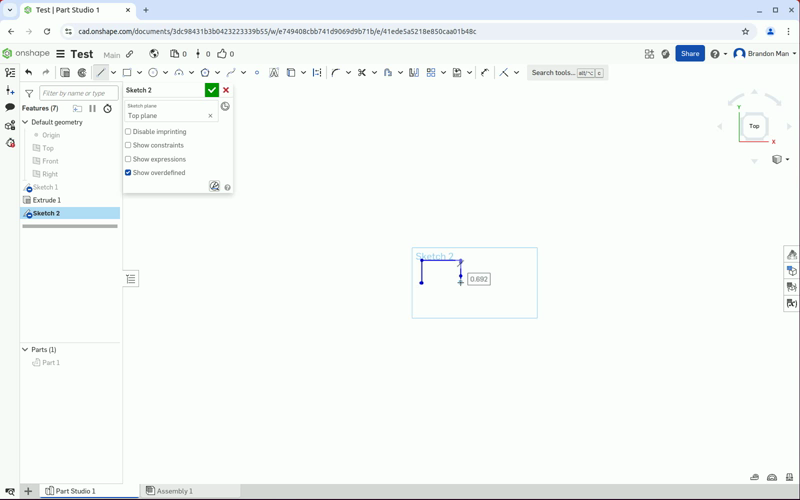
scroll(-6)
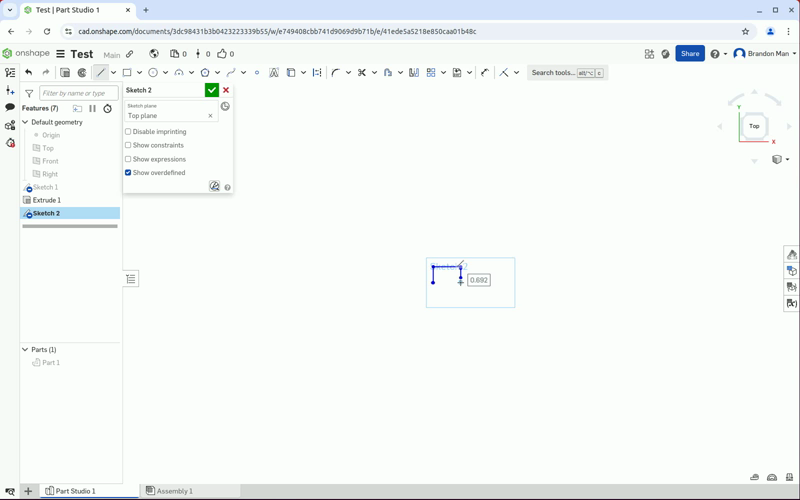
key_up(shift)
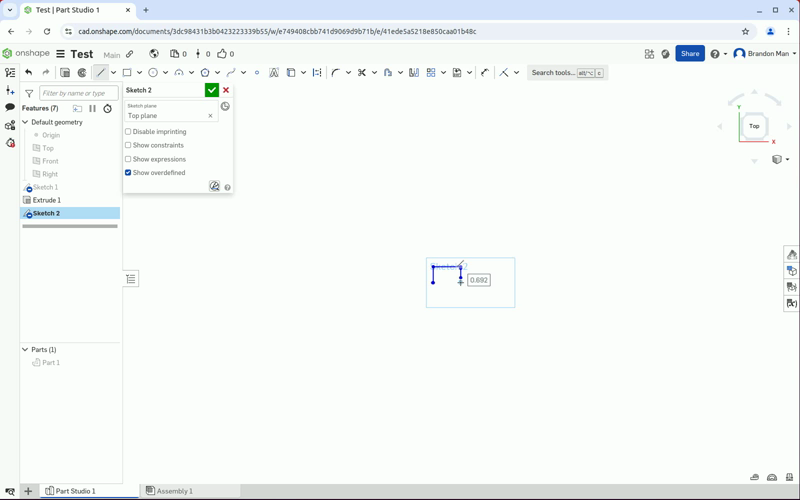
key_down(shift)
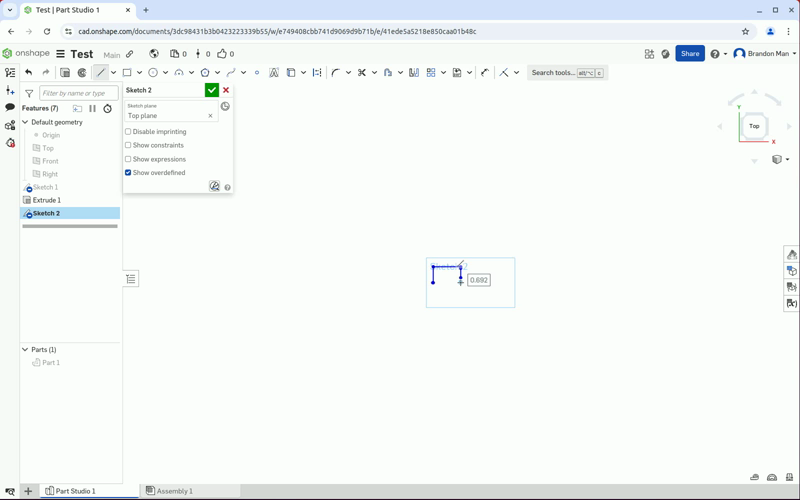
mouse_move(490, 282)
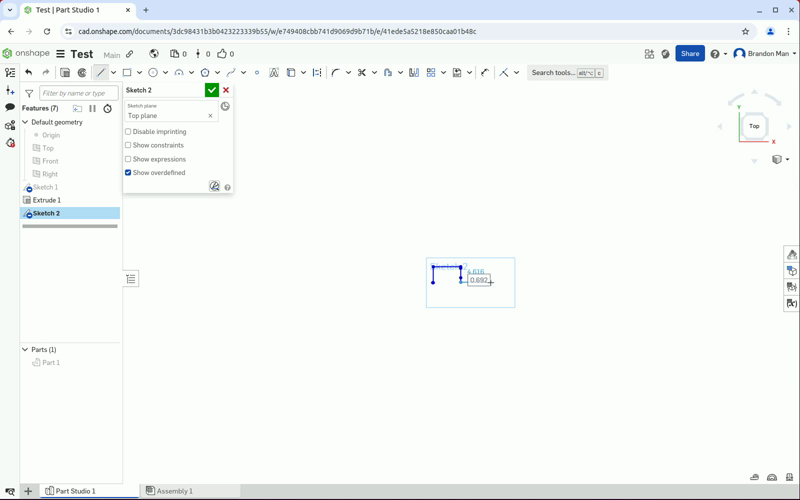
mouse_move(461, 282)
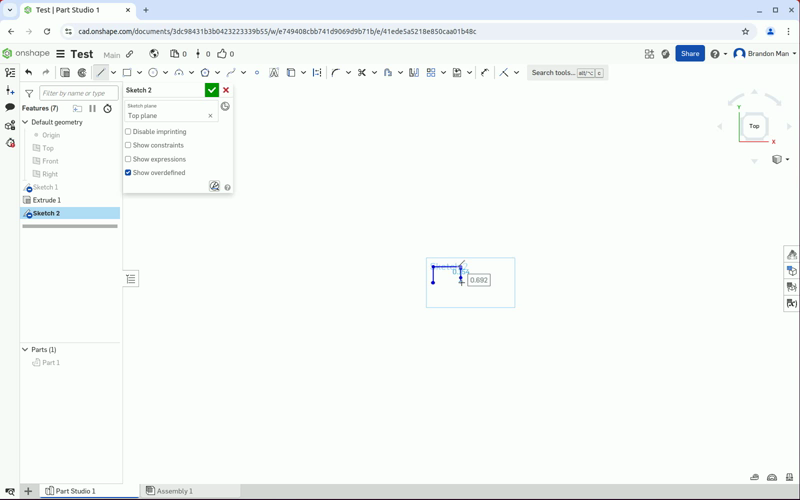
scroll(6)
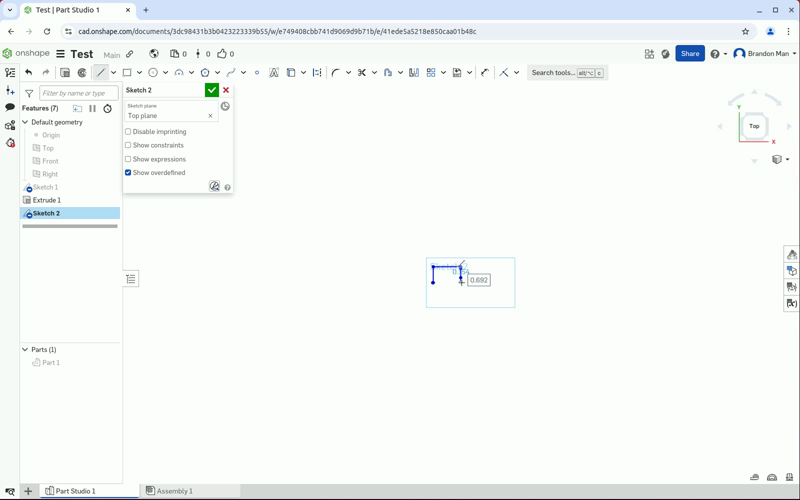
scroll(6)
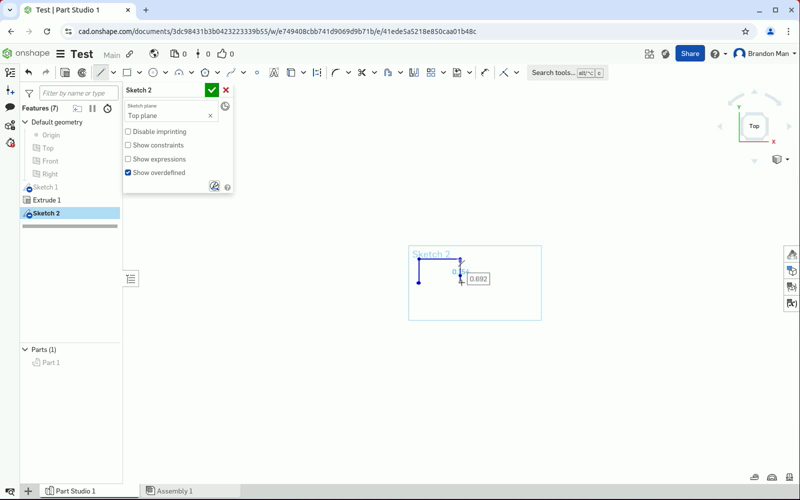
scroll(6)
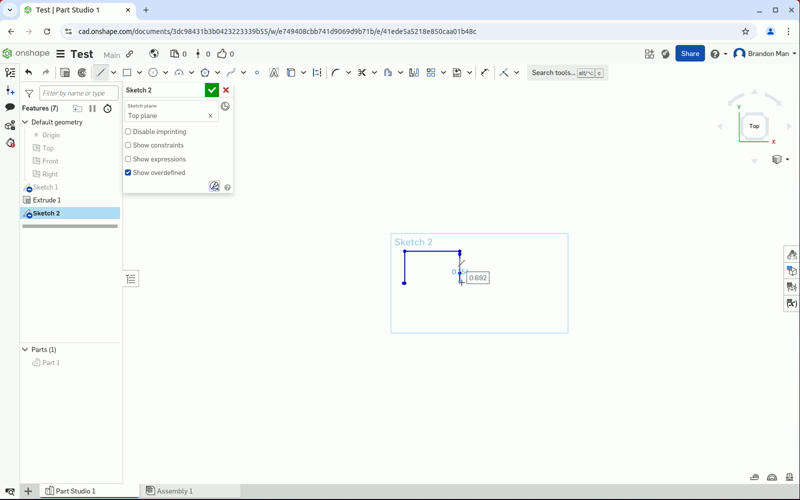
scroll(6)
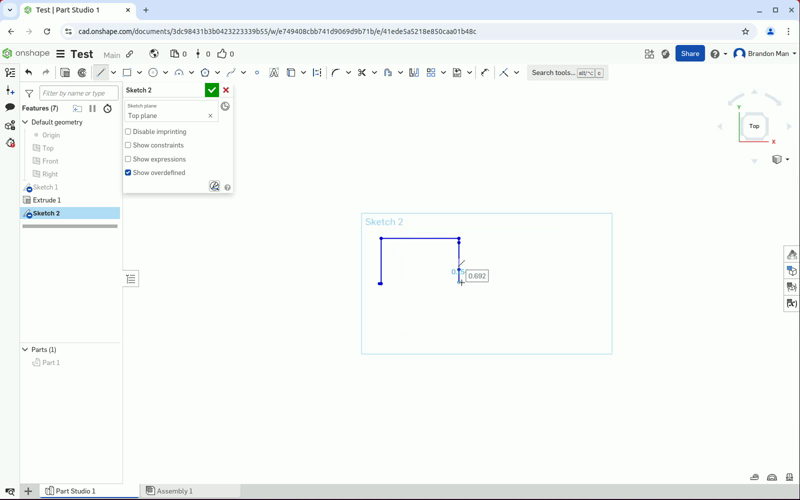
scroll(6)
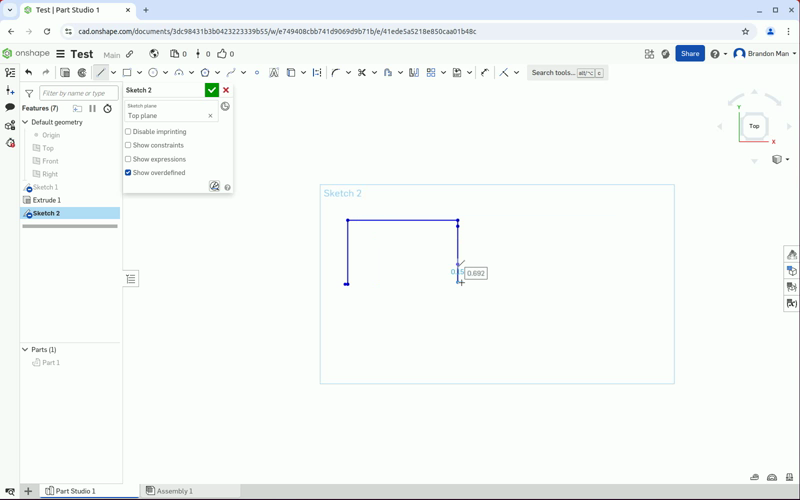
scroll(6)
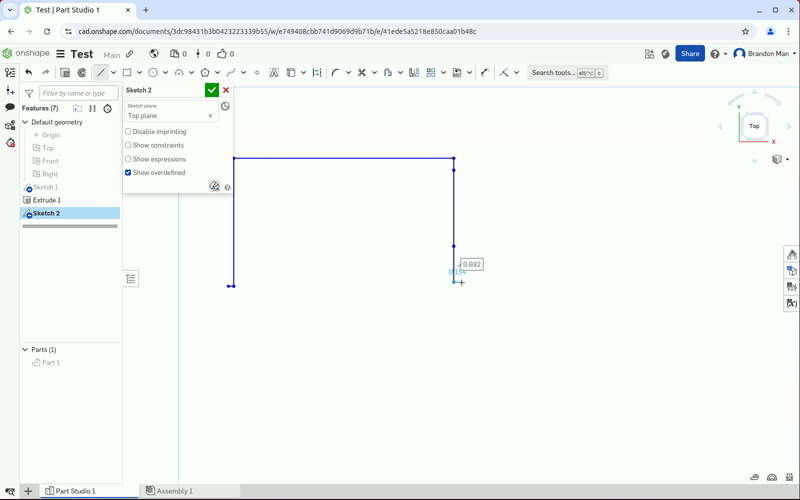
scroll(6)
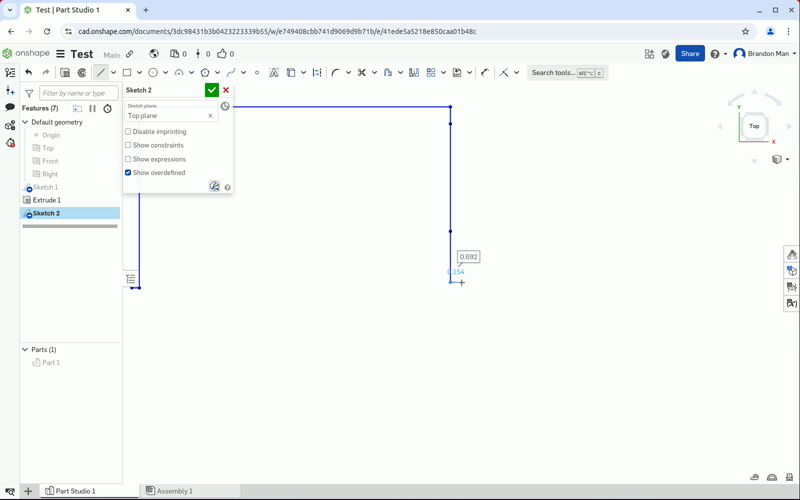
click(461, 282)
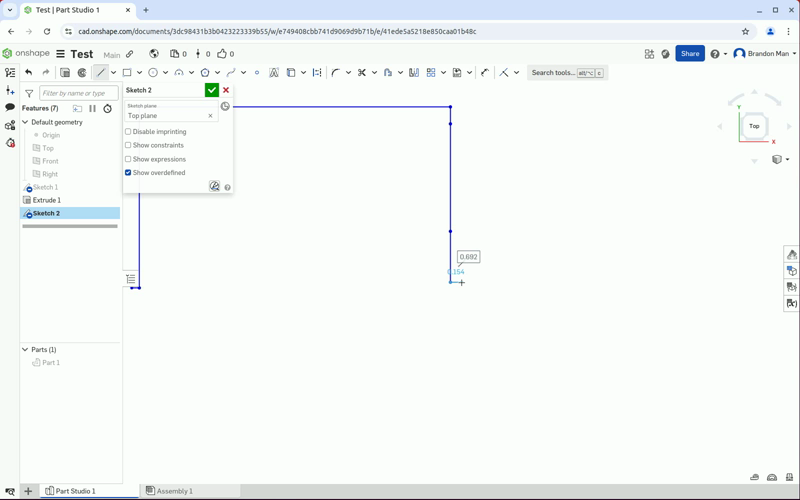
scroll(-6)
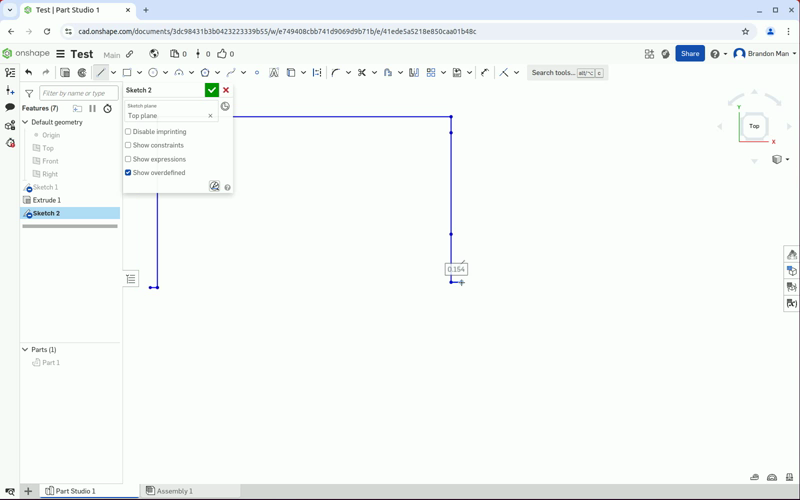
scroll(-6)
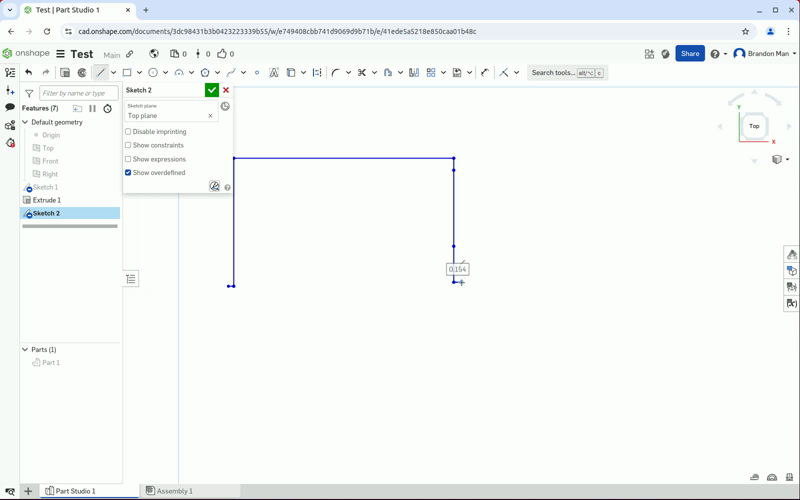
scroll(-6)
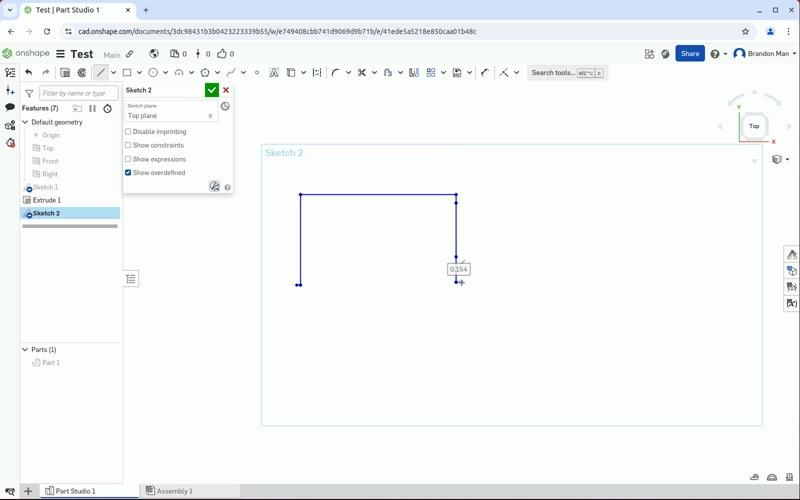
scroll(-6)
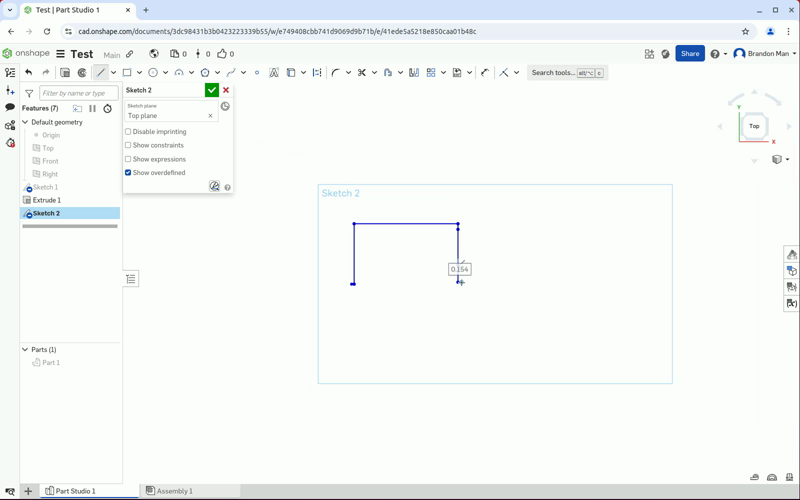
scroll(-6)
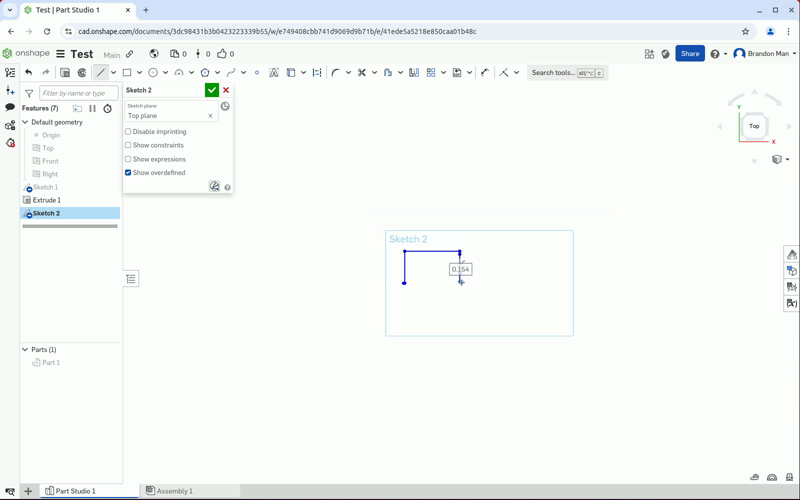
scroll(-6)
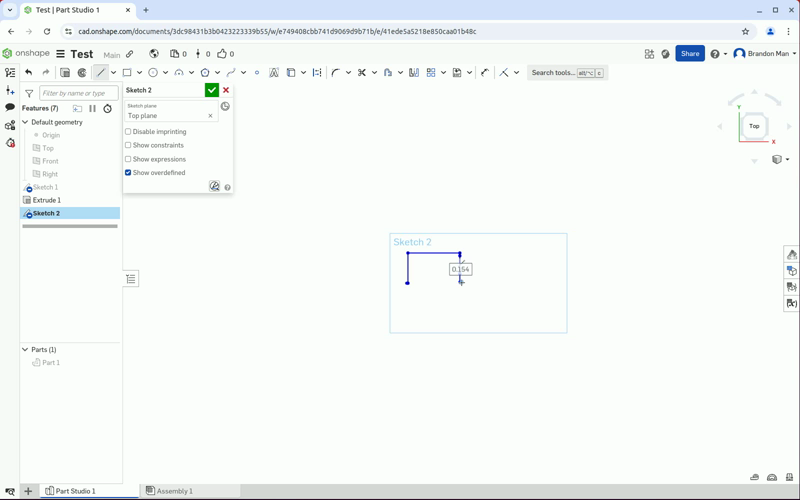
scroll(-6)
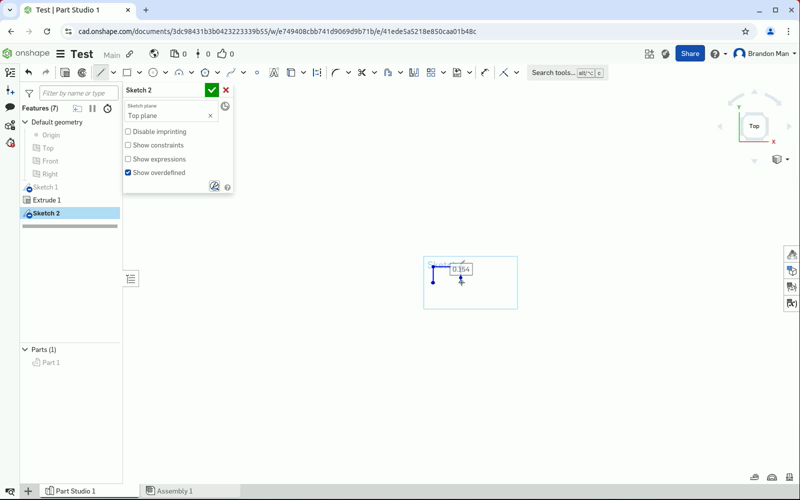
key_up(shift)
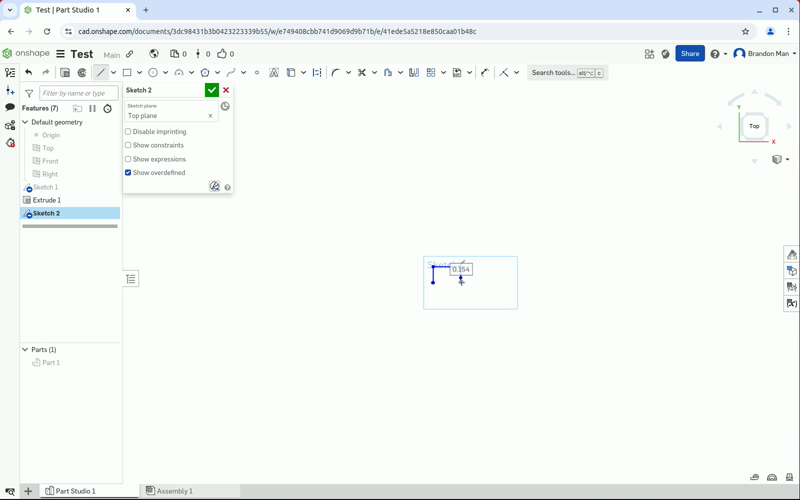
key_down(shift)
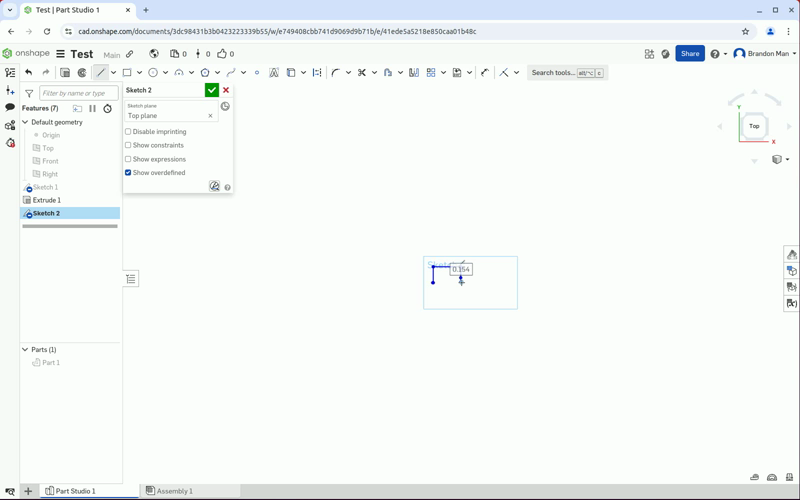
mouse_move(491, 282)
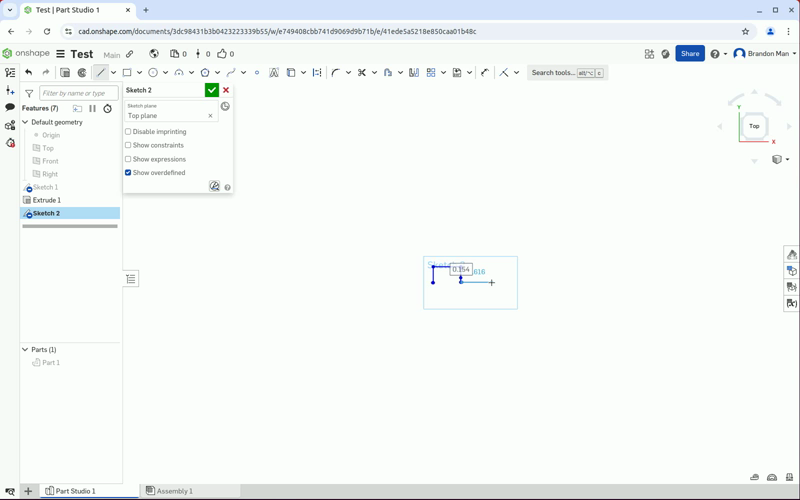
mouse_move(461, 277)
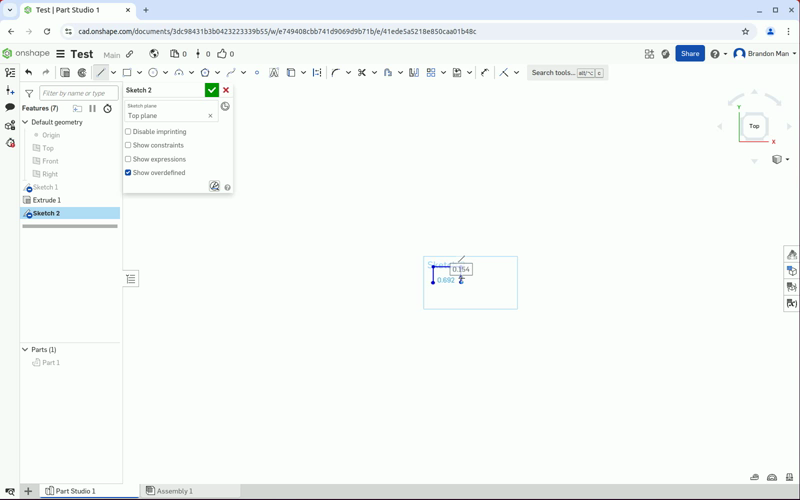
scroll(6)
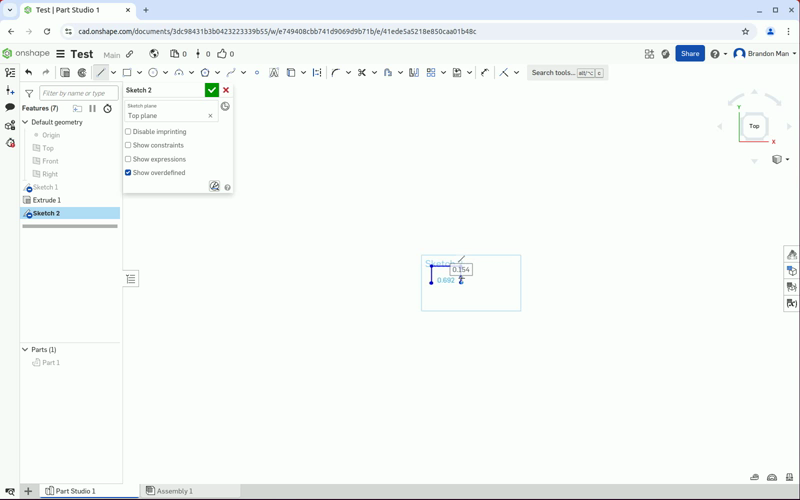
scroll(6)
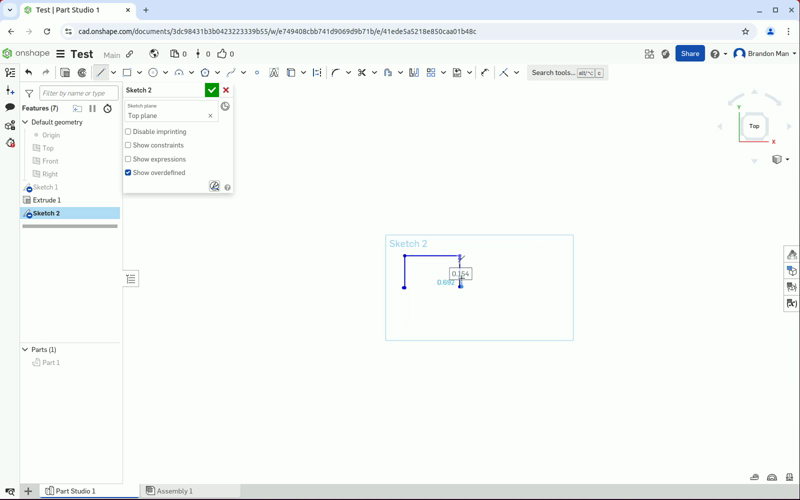
scroll(6)
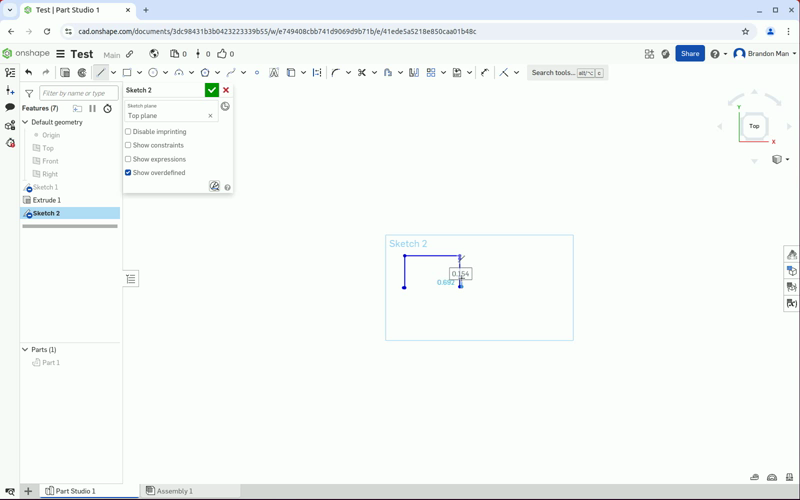
scroll(6)
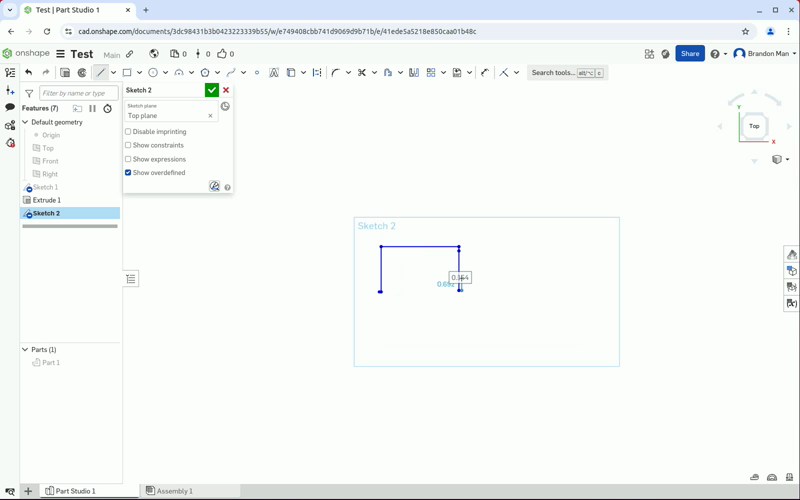
scroll(6)
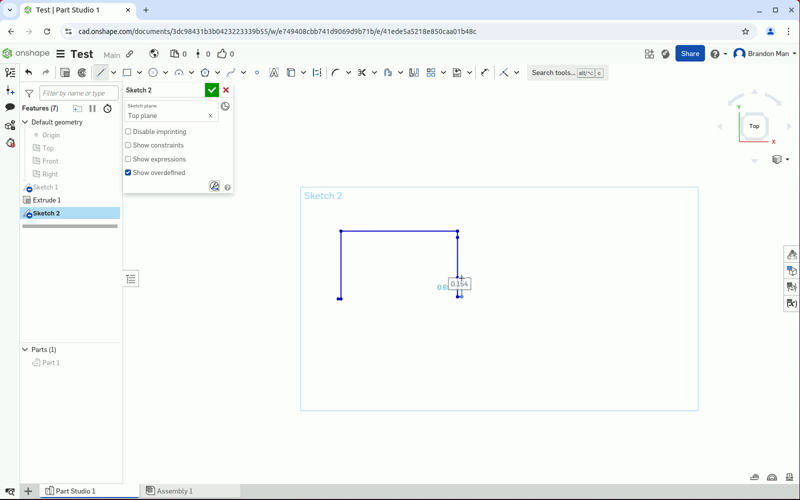
scroll(6)
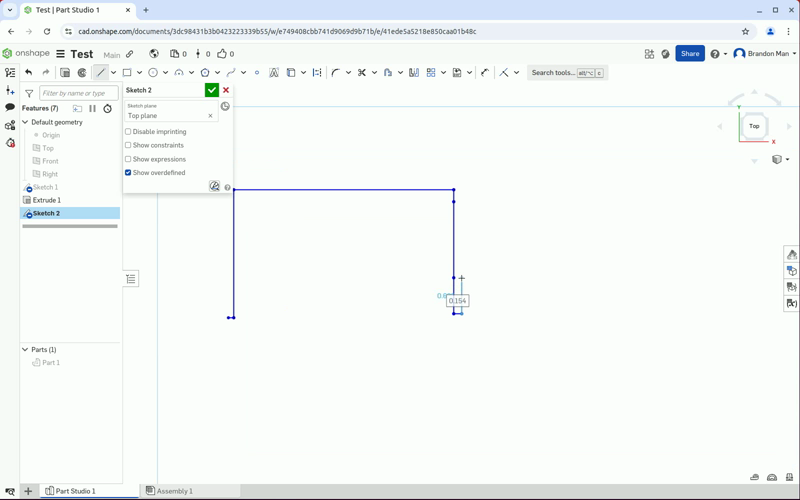
scroll(6)
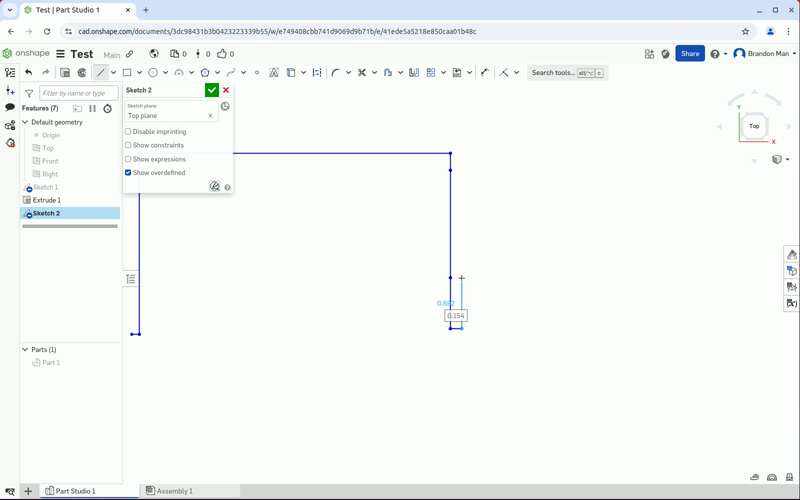
click(461, 277)
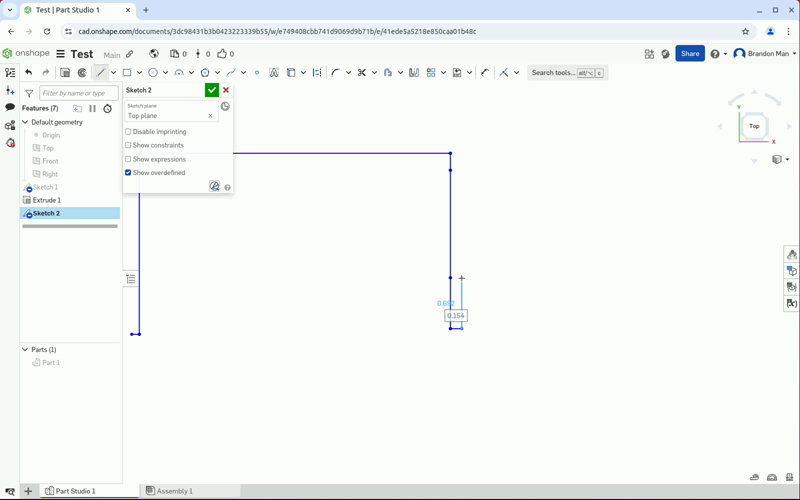
scroll(-6)
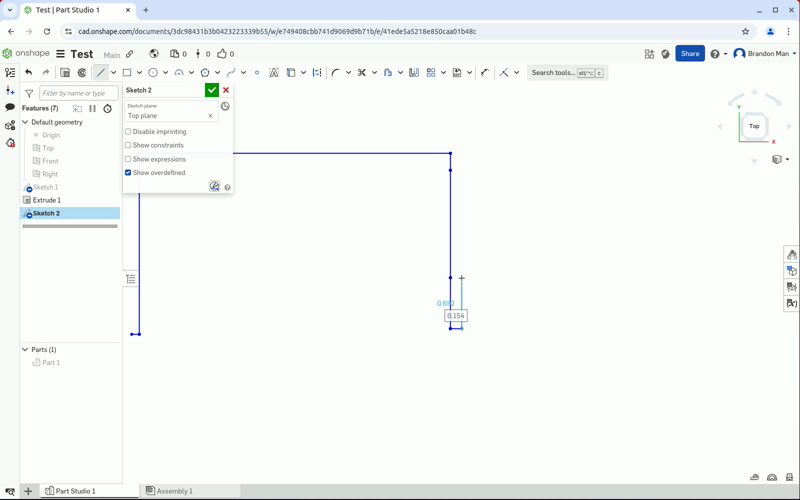
scroll(-6)
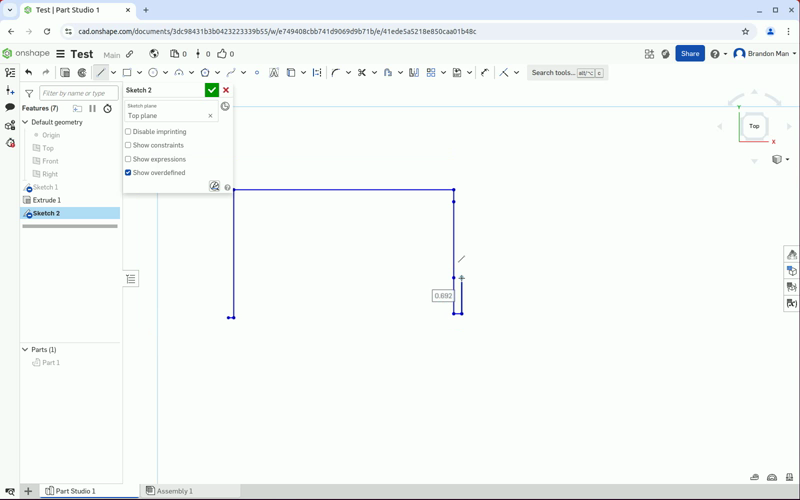
scroll(-6)
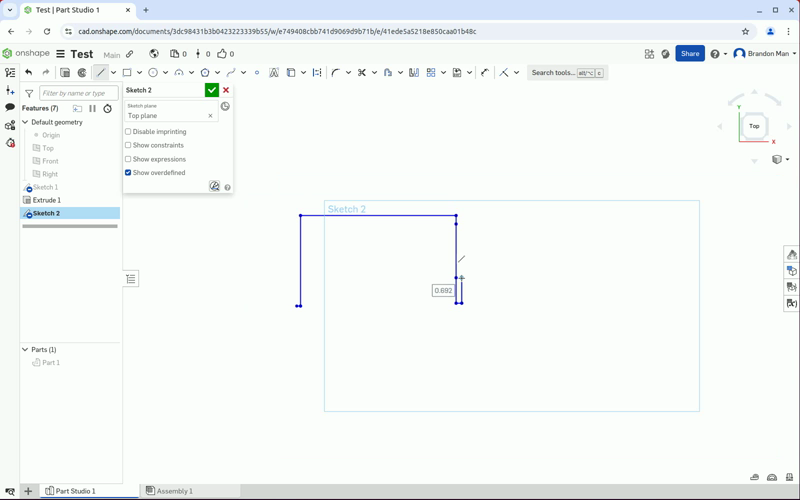
scroll(-6)
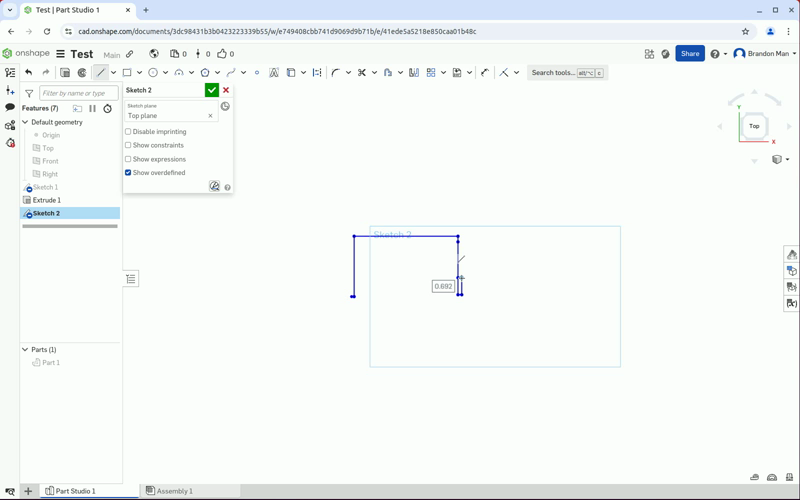
scroll(-6)
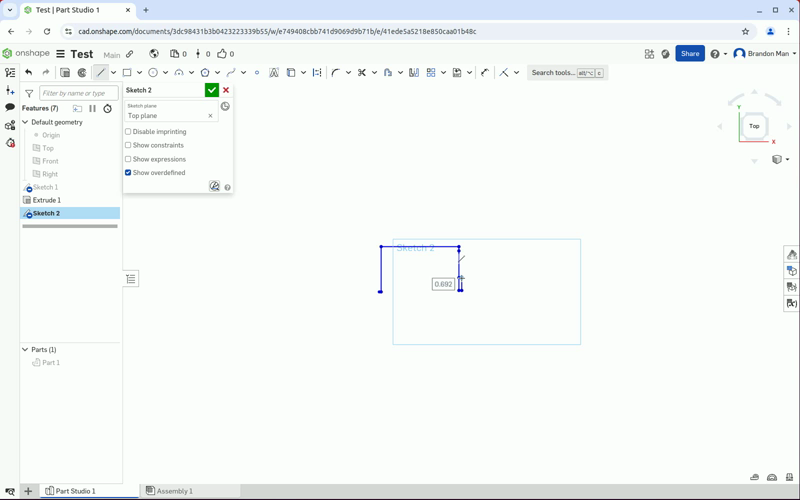
scroll(-6)
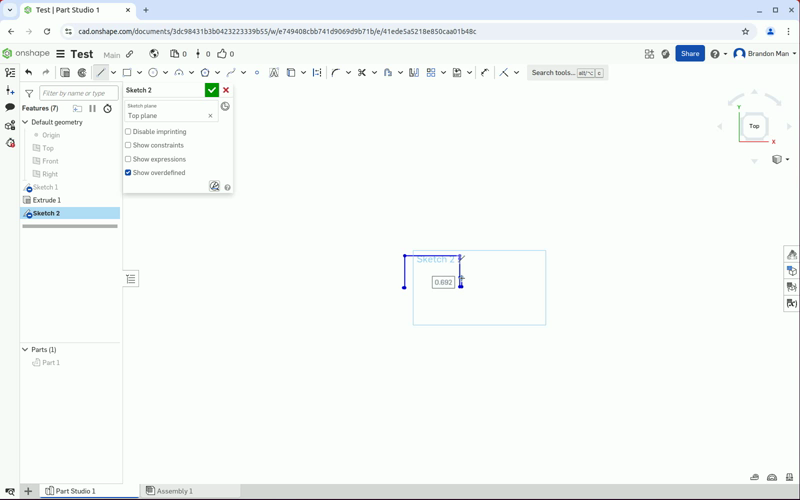
scroll(-6)
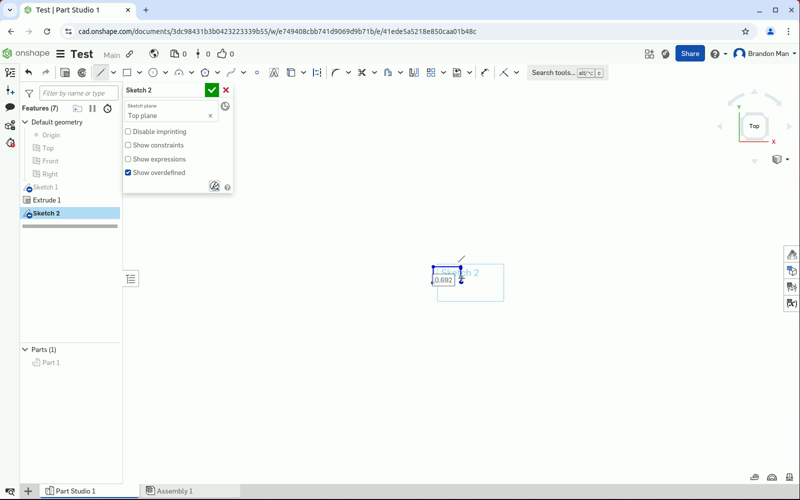
key_up(shift)
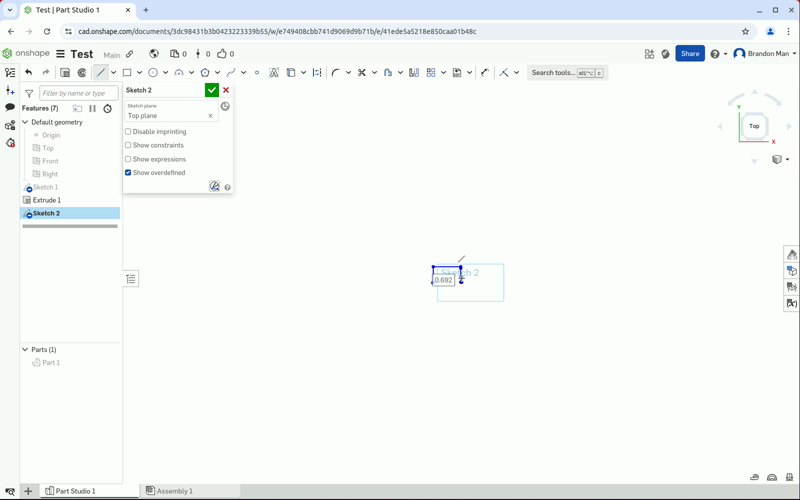
key_down(shift)
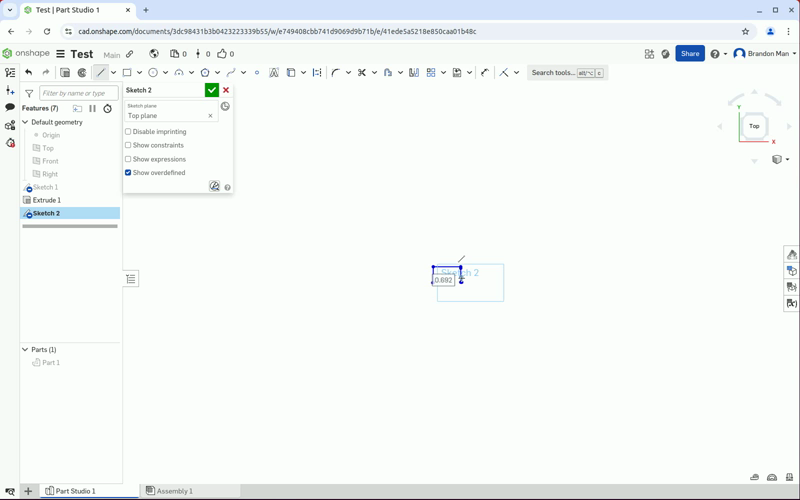
mouse_move(491, 277)
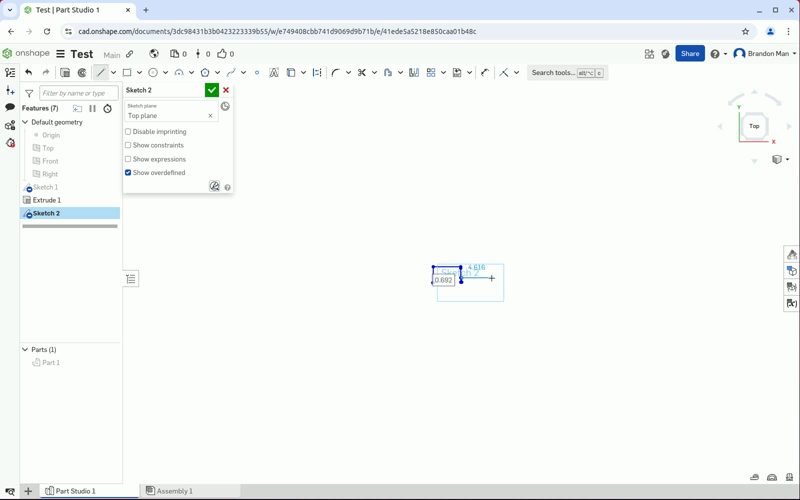
mouse_move(461, 268)
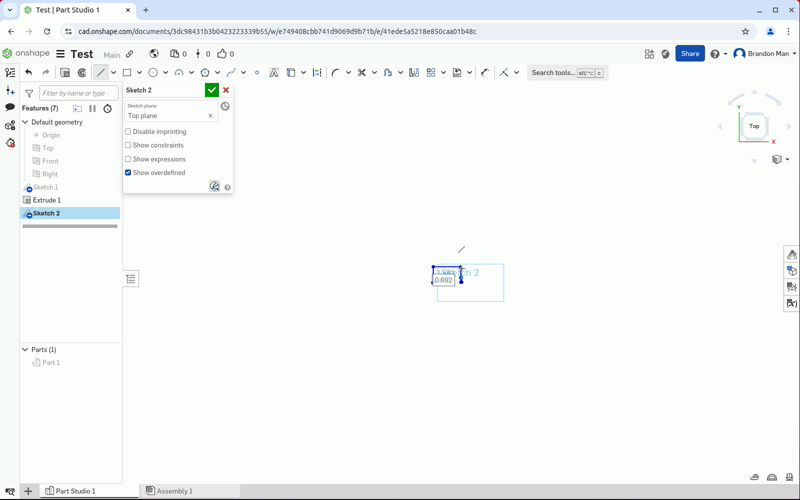
scroll(6)
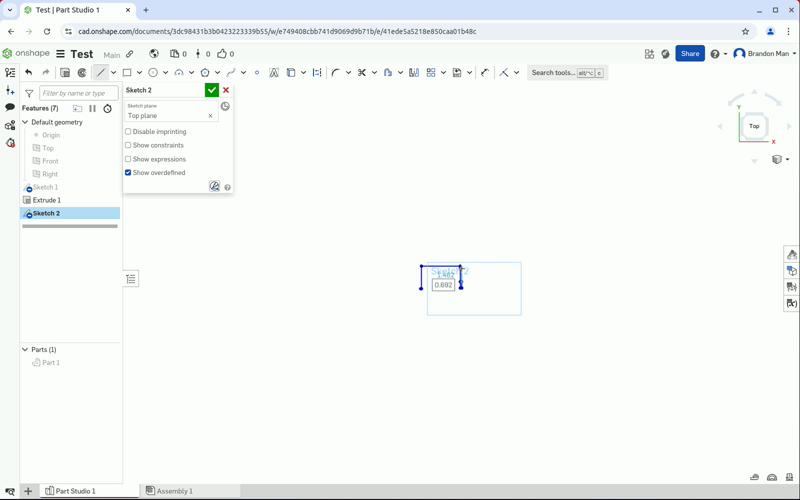
scroll(6)
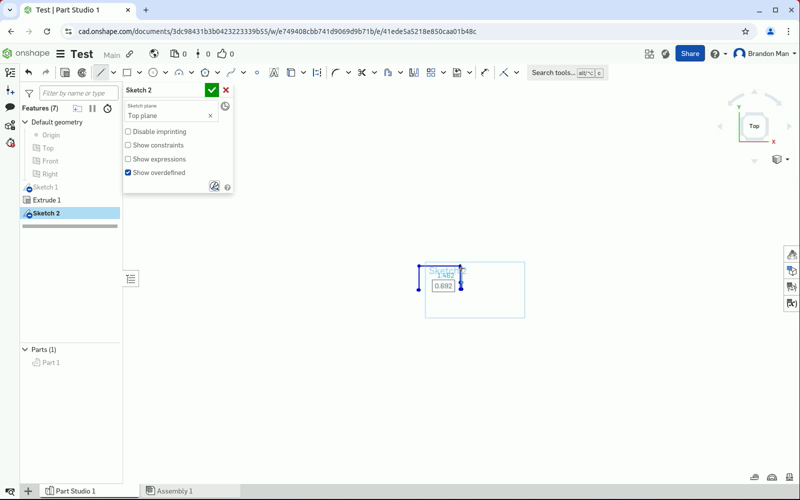
scroll(6)
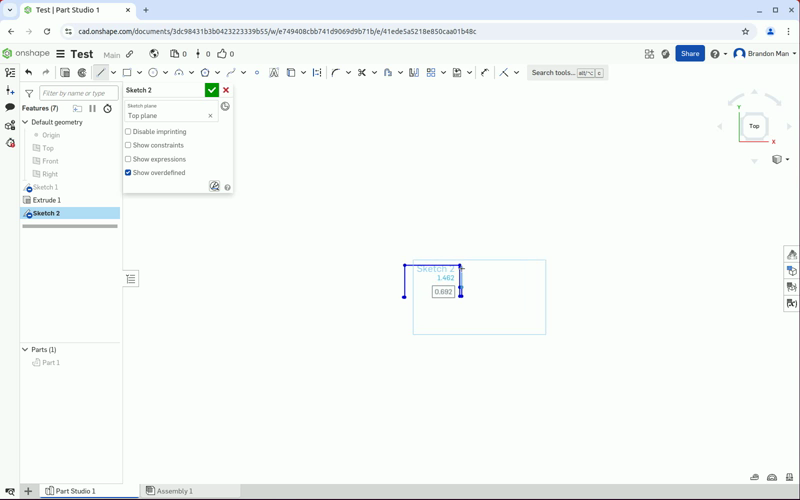
scroll(6)
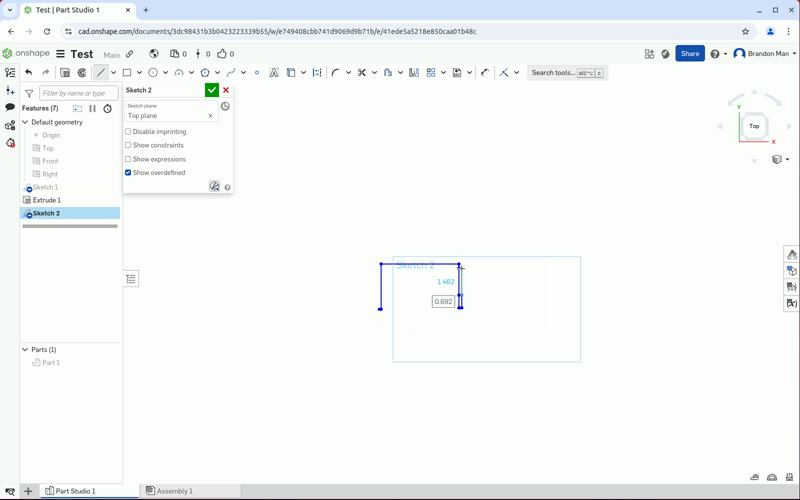
scroll(6)
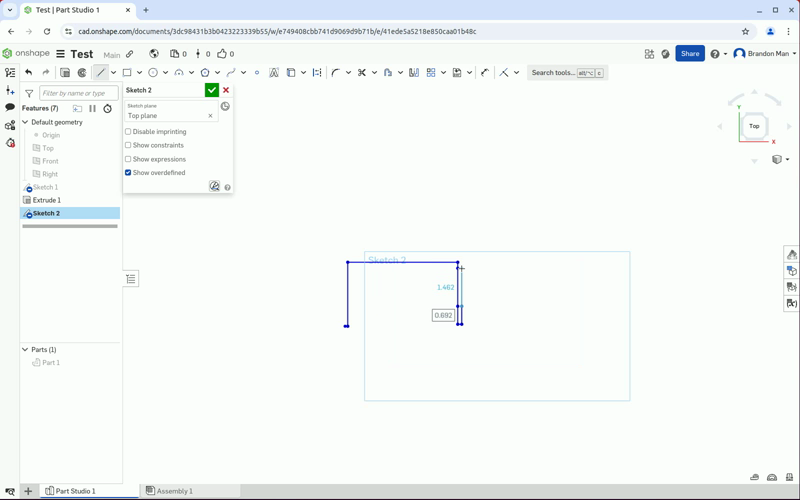
scroll(6)
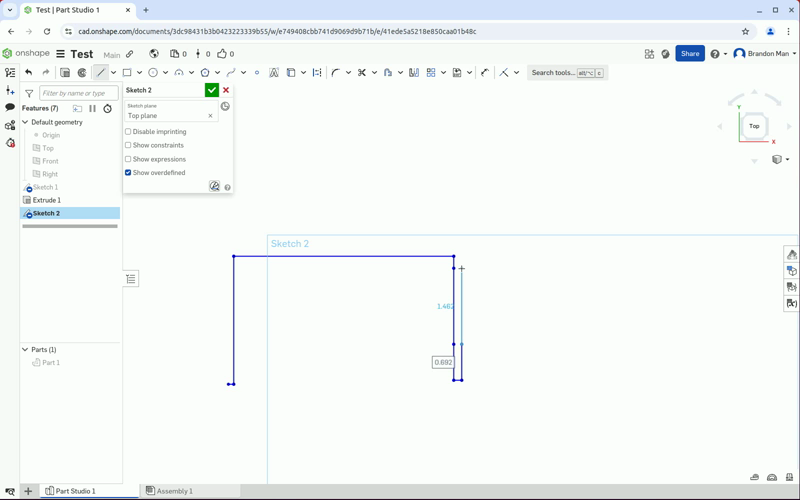
scroll(6)
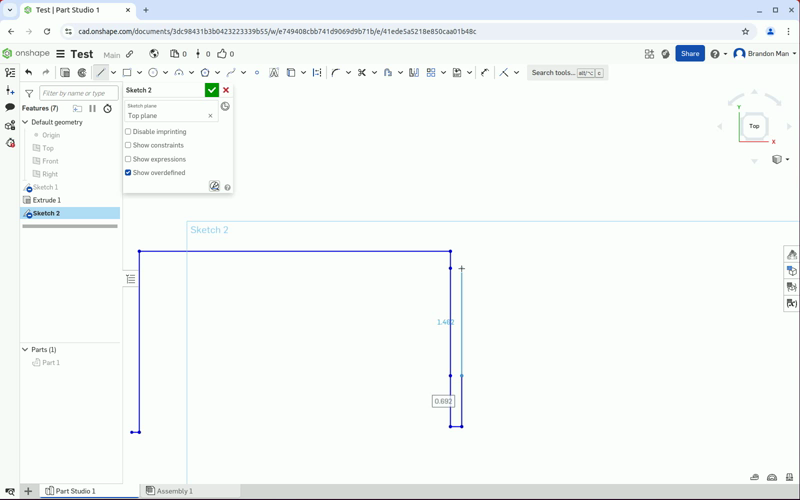
click(461, 268)
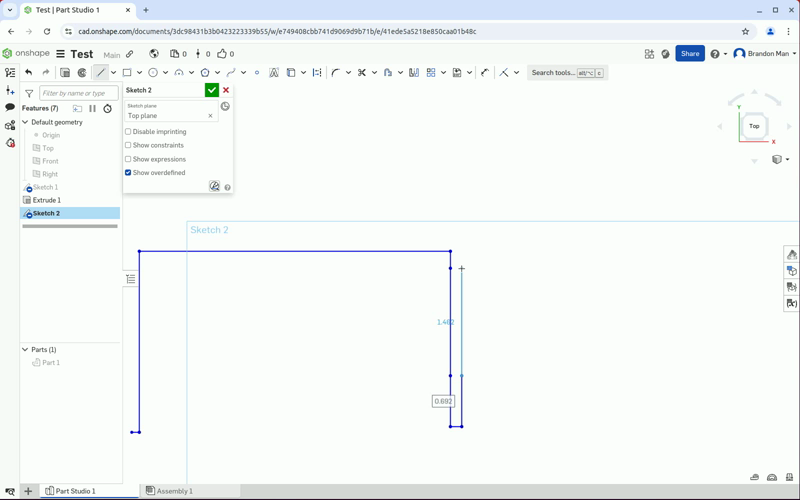
scroll(-6)
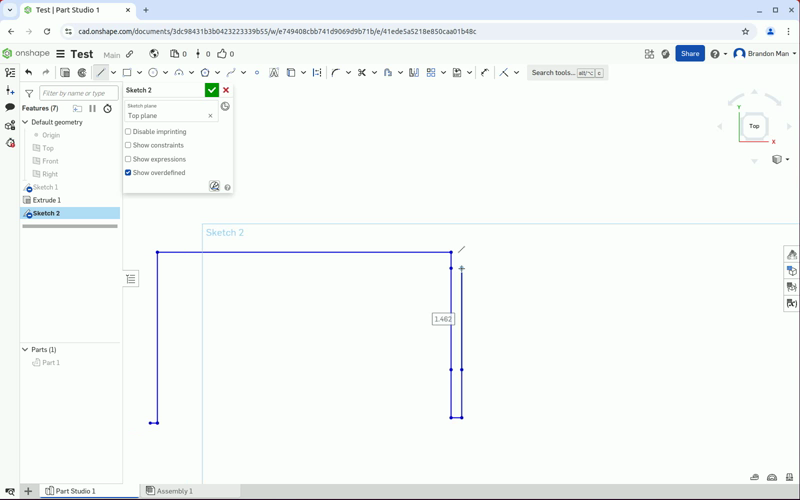
scroll(-6)
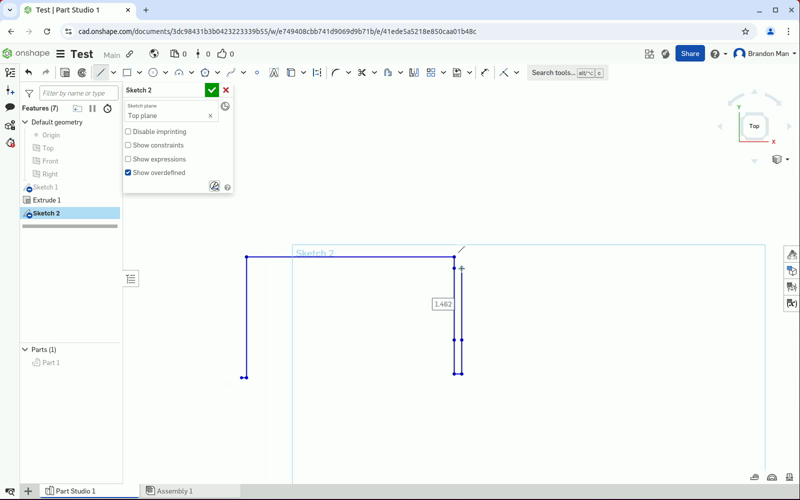
scroll(-6)
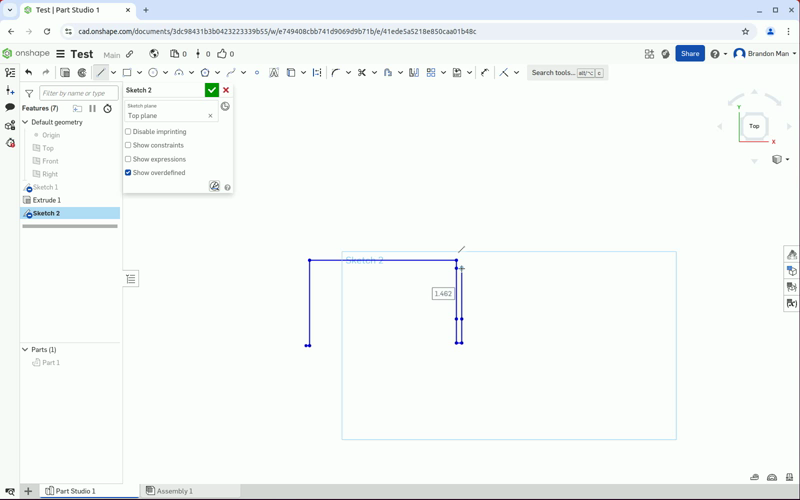
scroll(-6)
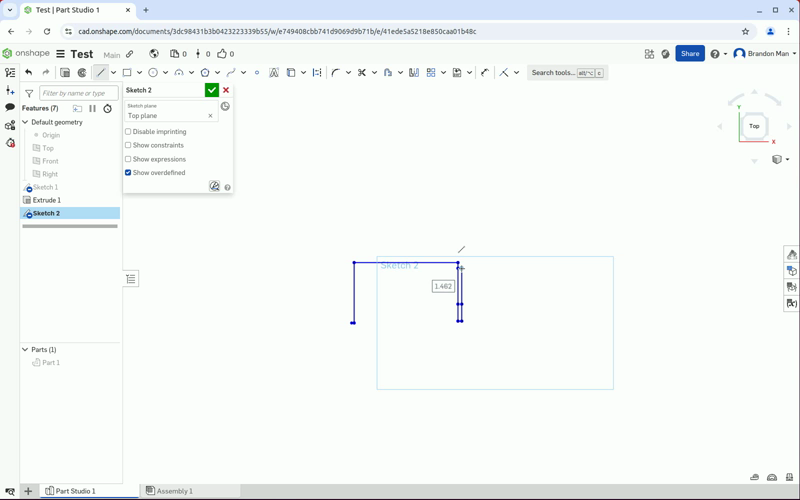
scroll(-6)
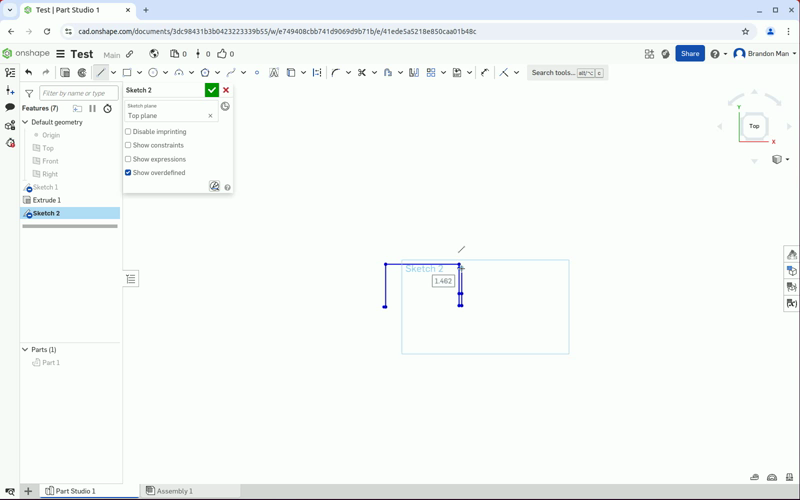
scroll(-6)
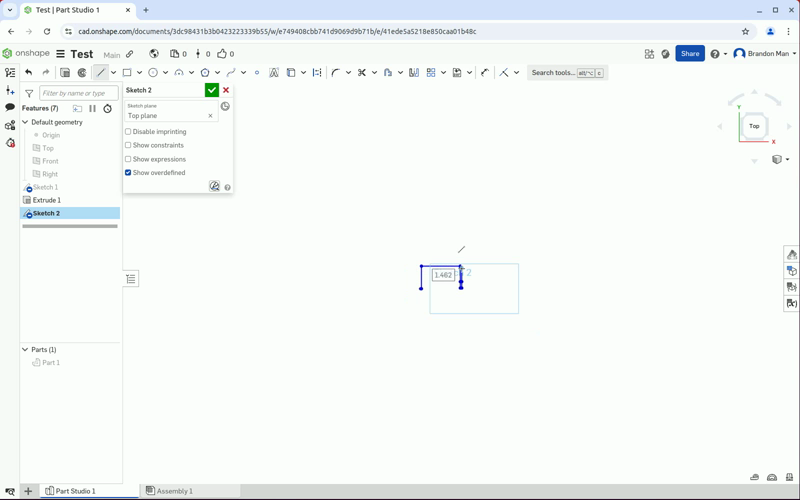
scroll(-6)
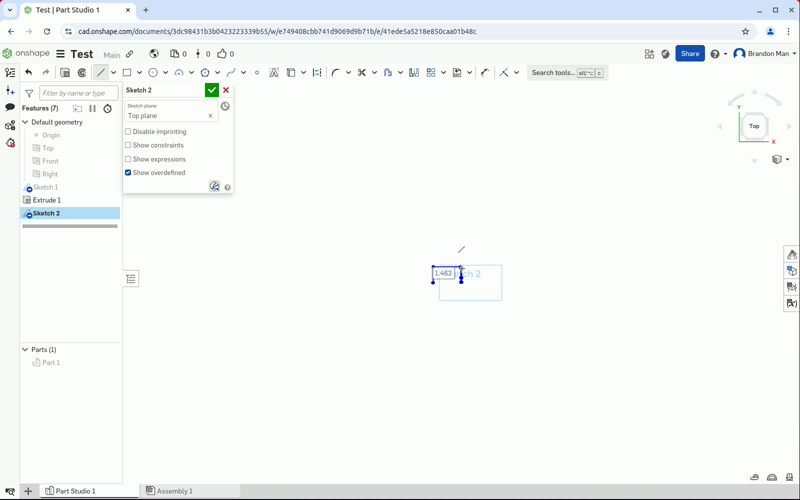
key_up(shift)
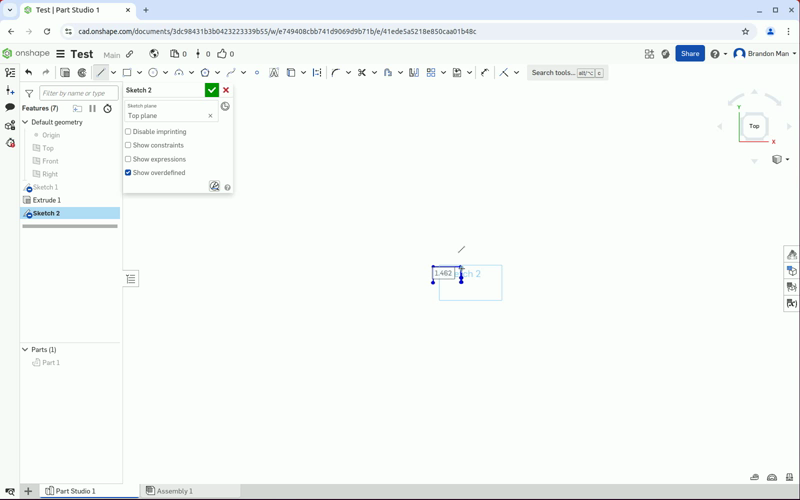
key_down(shift)
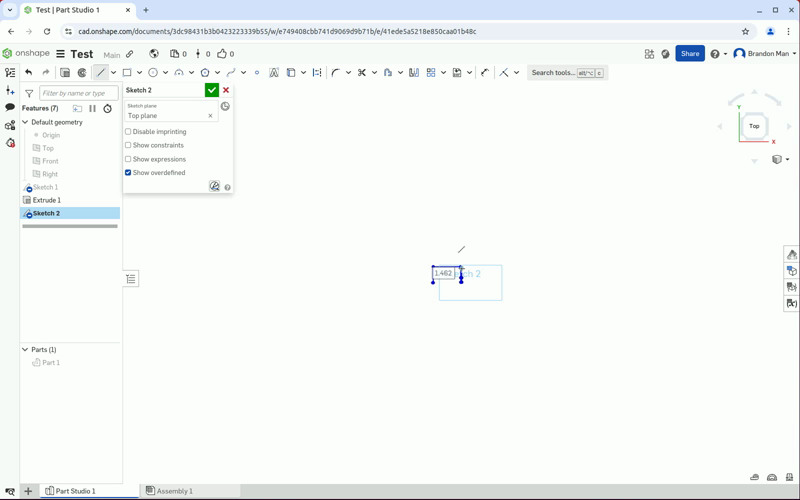
mouse_move(491, 268)
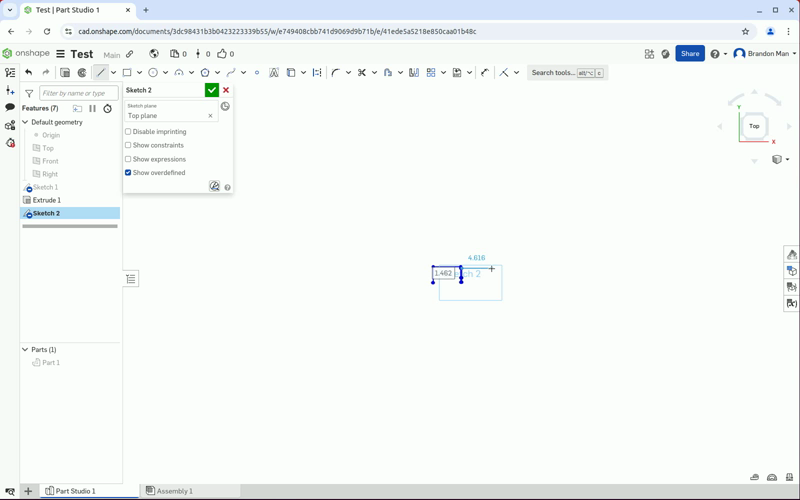
mouse_move(461, 265)
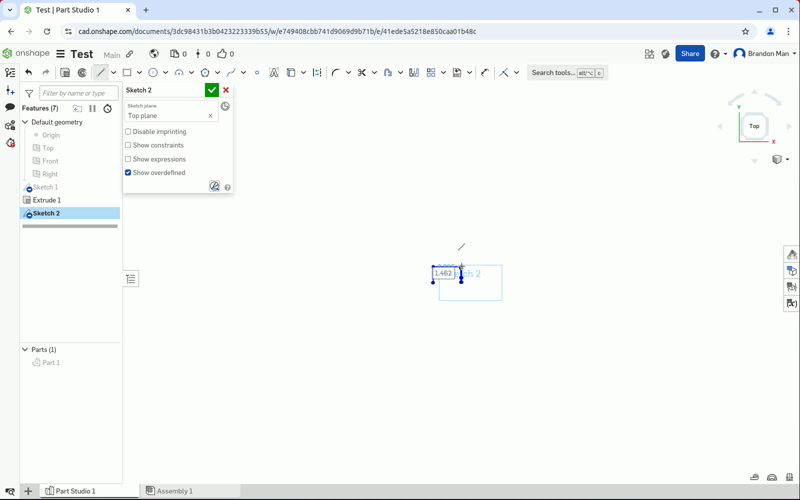
scroll(6)
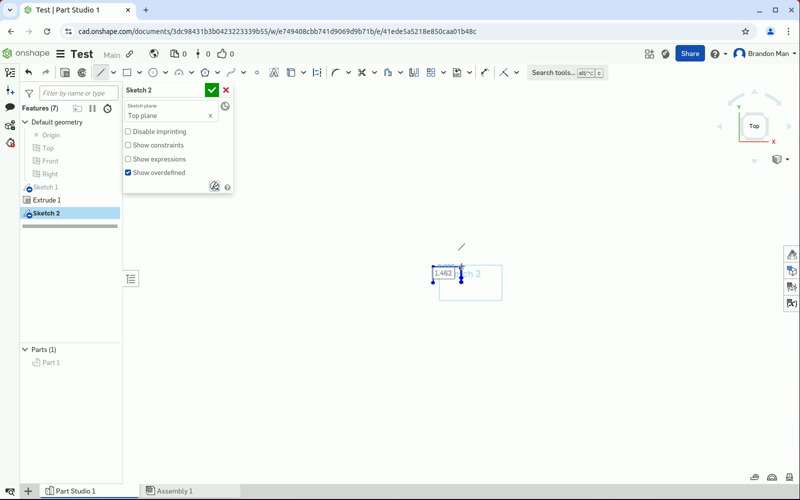
scroll(6)
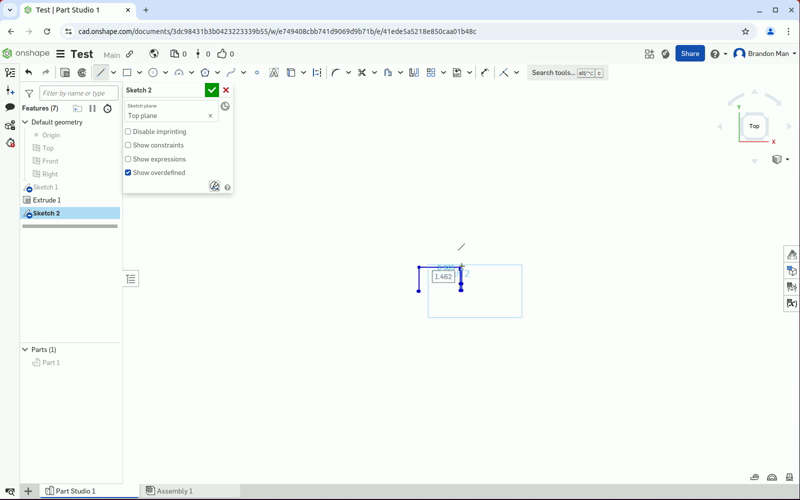
scroll(6)
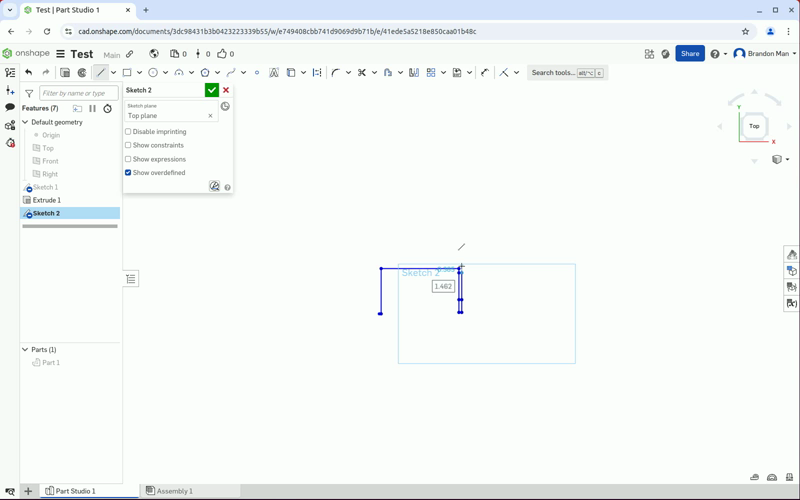
scroll(6)
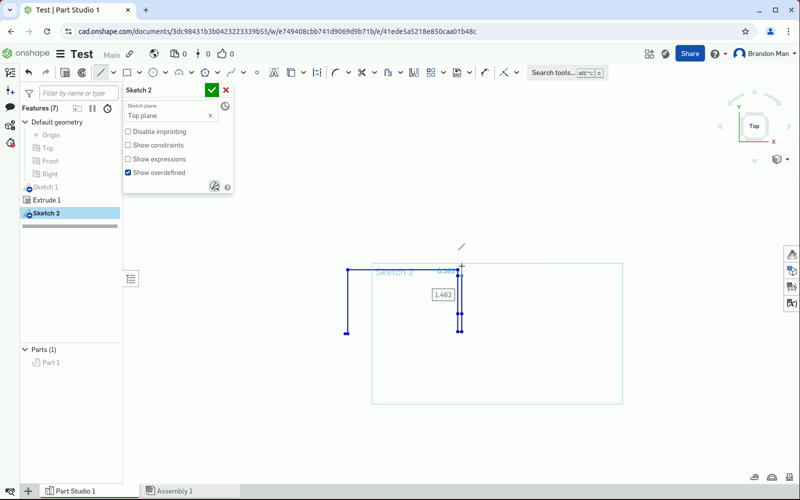
scroll(6)
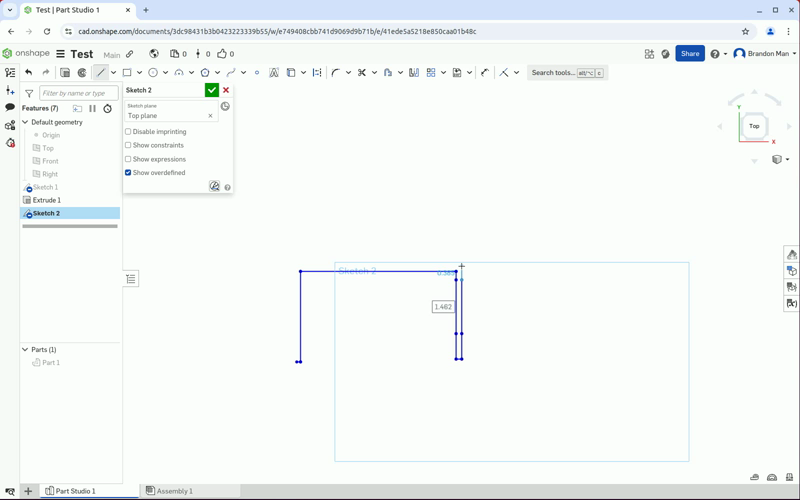
scroll(6)
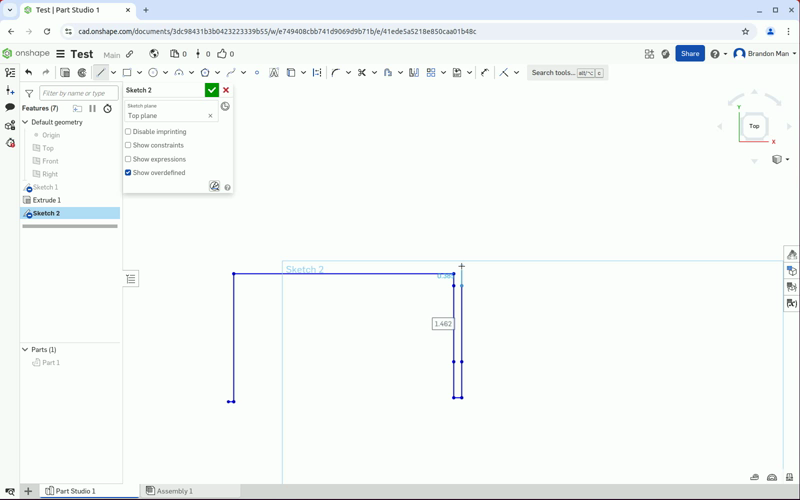
scroll(6)
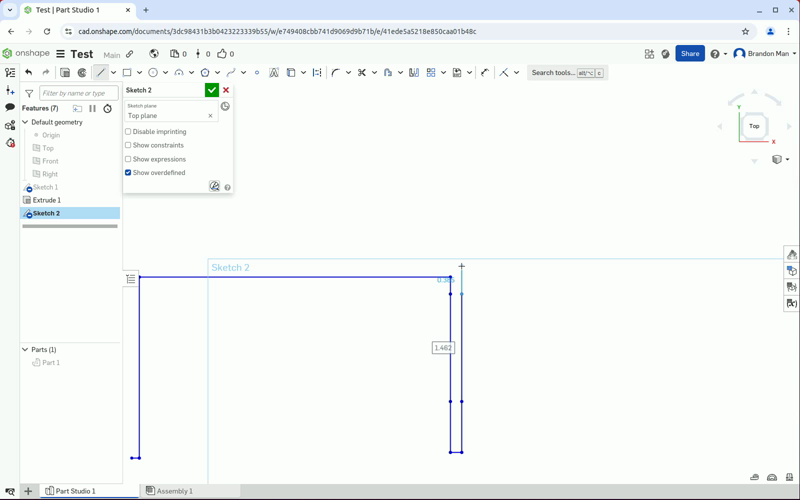
click(461, 265)
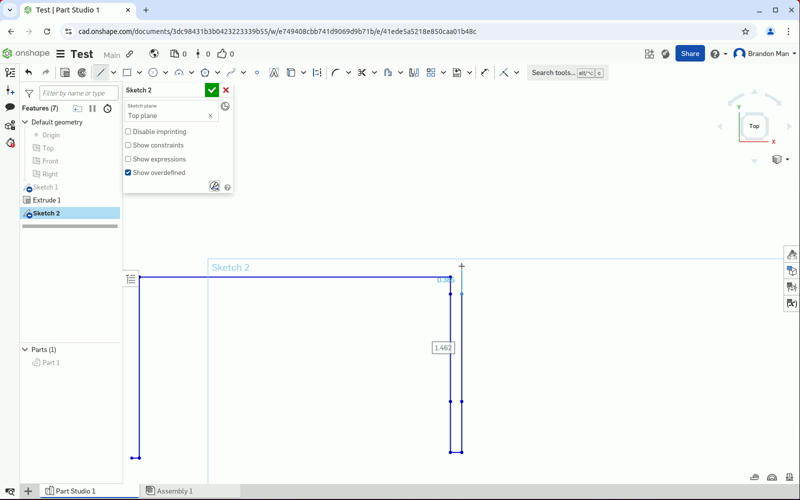
scroll(-6)
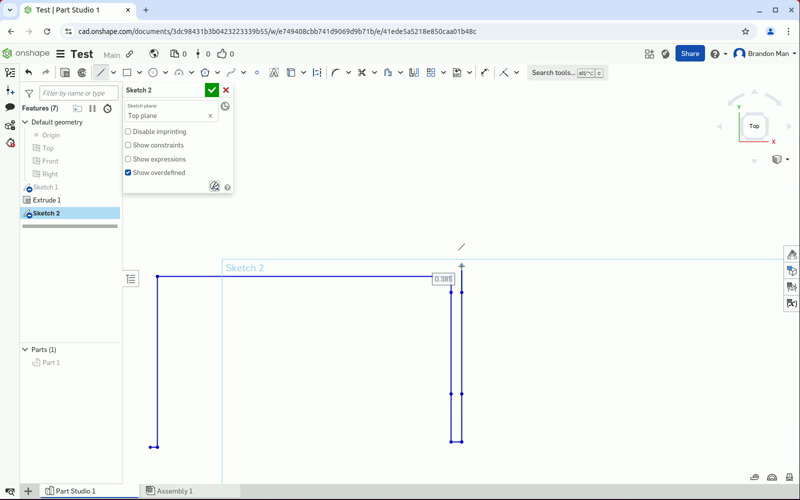
scroll(-6)
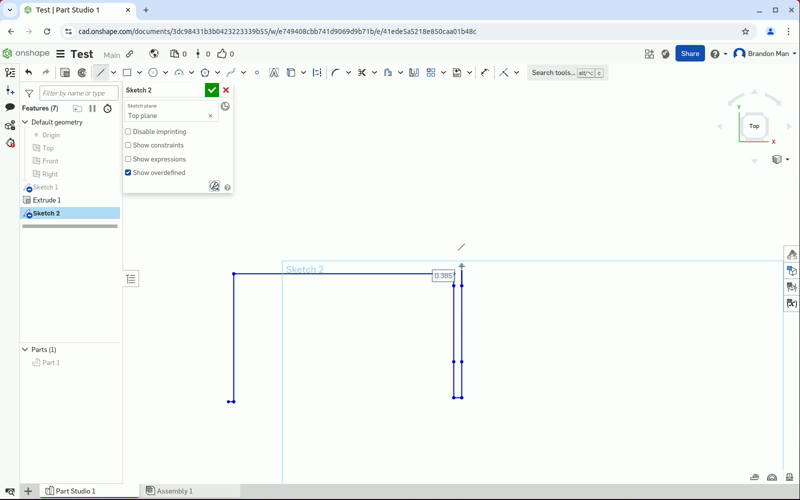
scroll(-6)
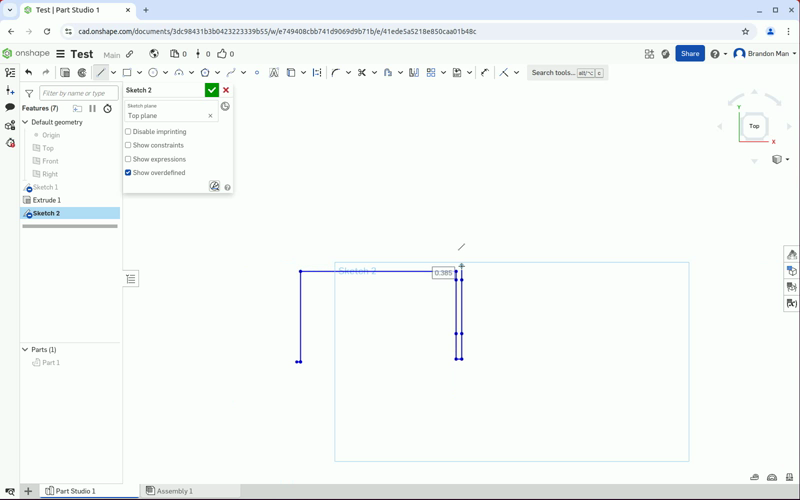
scroll(-6)
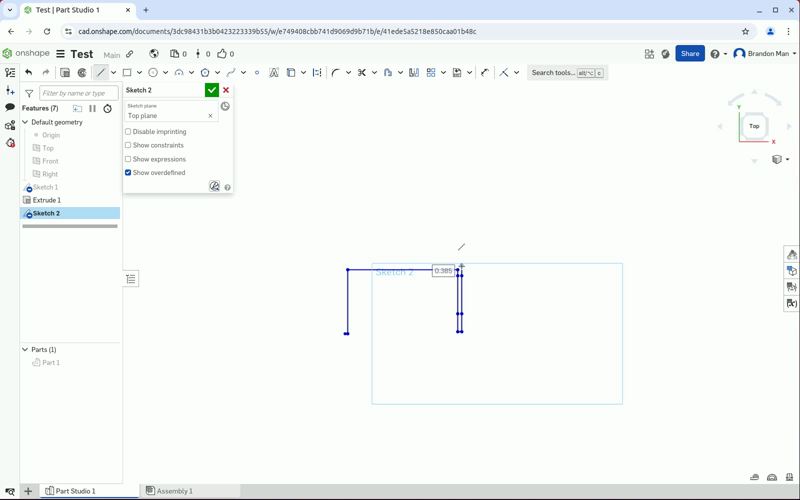
scroll(-6)
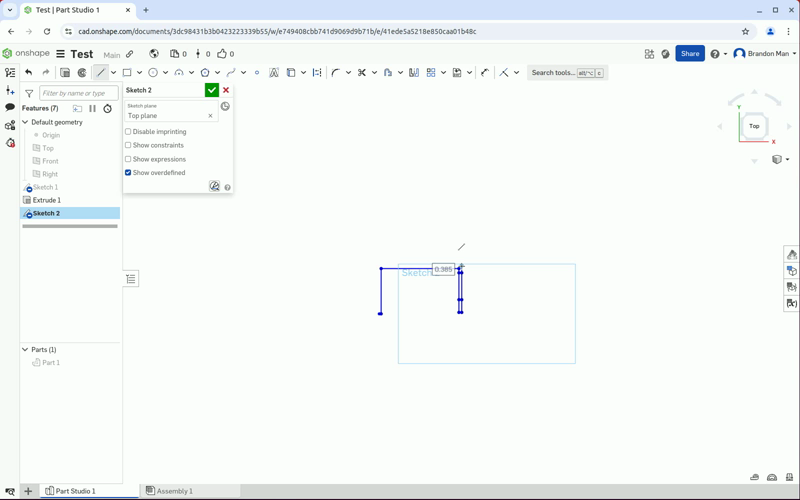
scroll(-6)
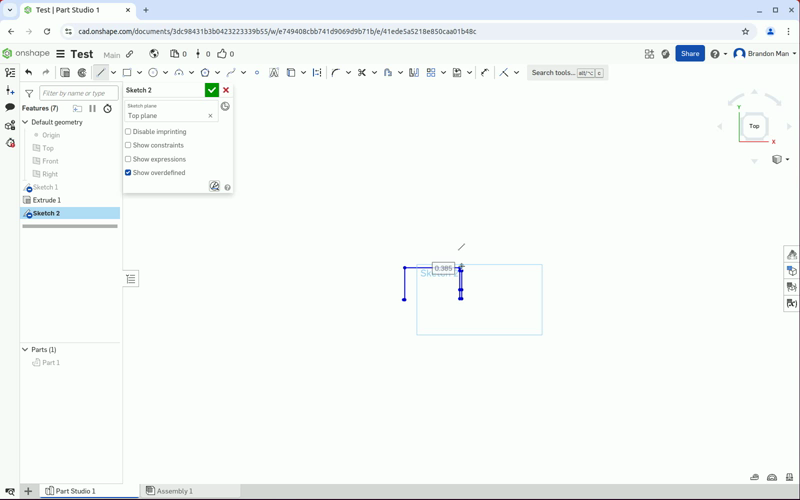
scroll(-6)
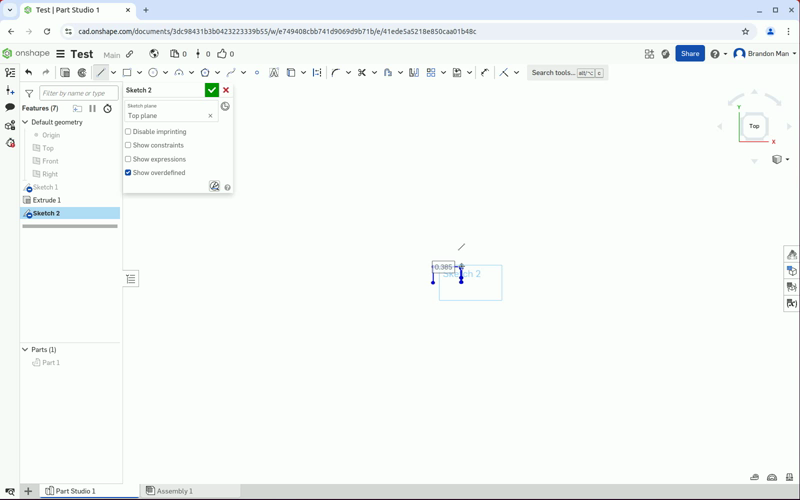
key_up(shift)
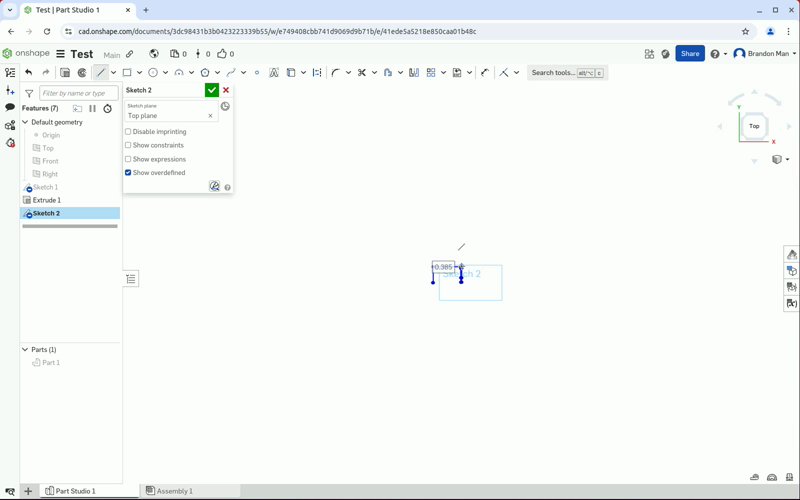
key_down(shift)
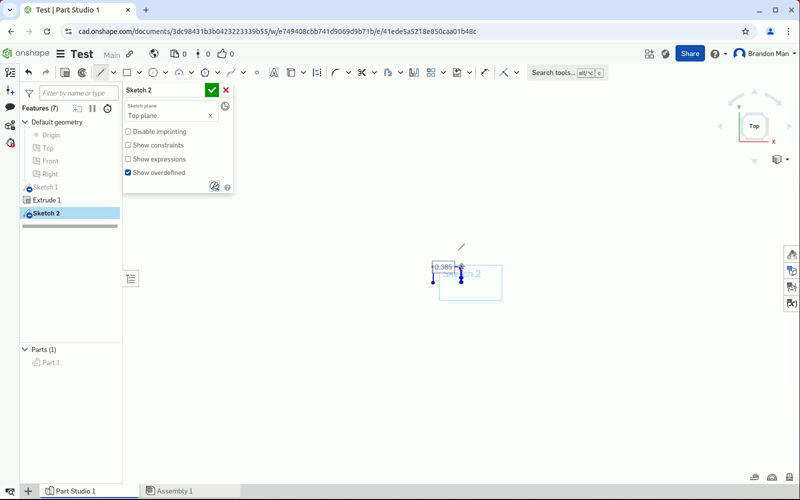
mouse_move(491, 265)
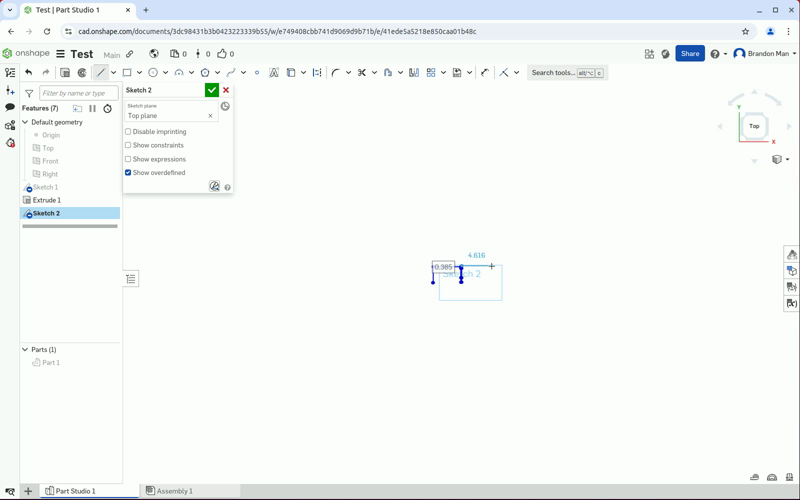
mouse_move(432, 265)
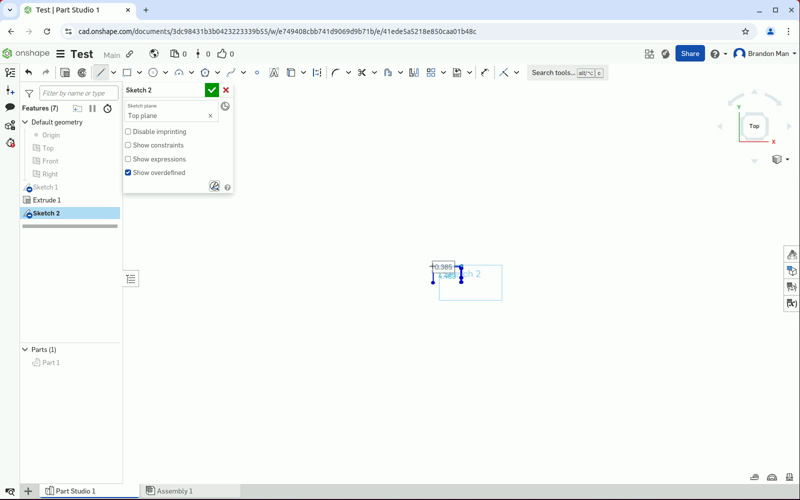
scroll(6)
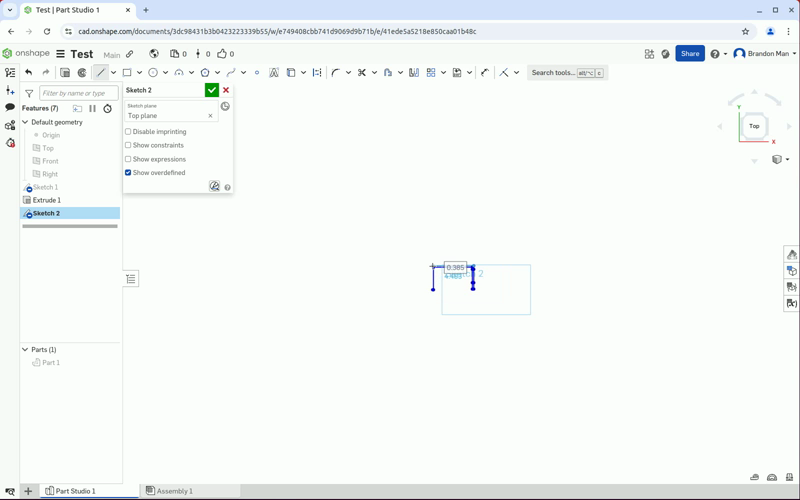
scroll(6)
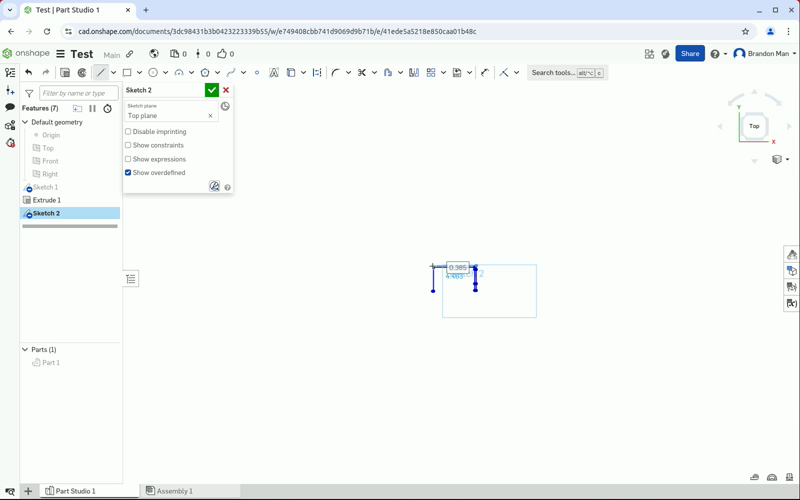
scroll(6)
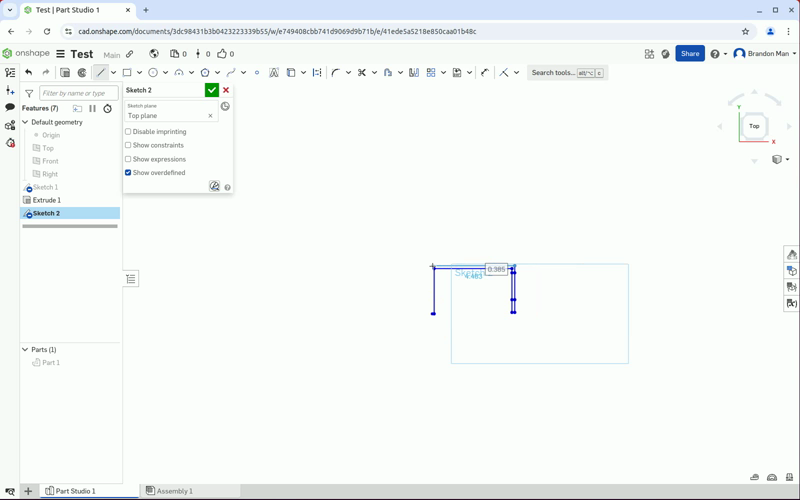
scroll(6)
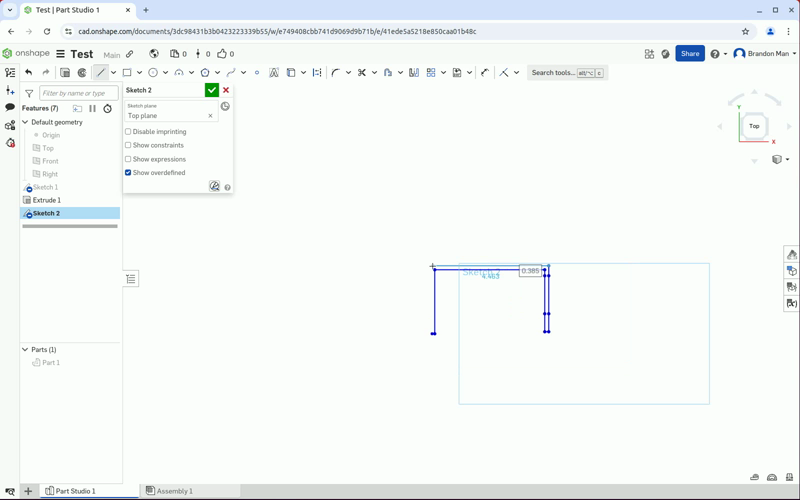
scroll(6)
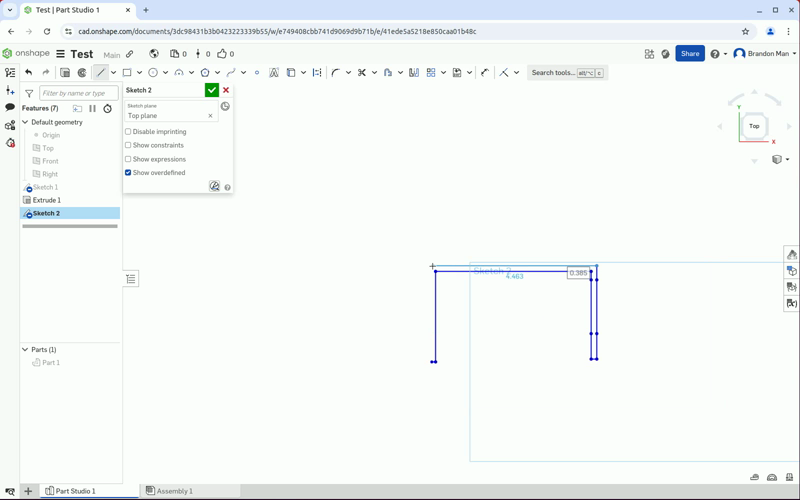
scroll(6)
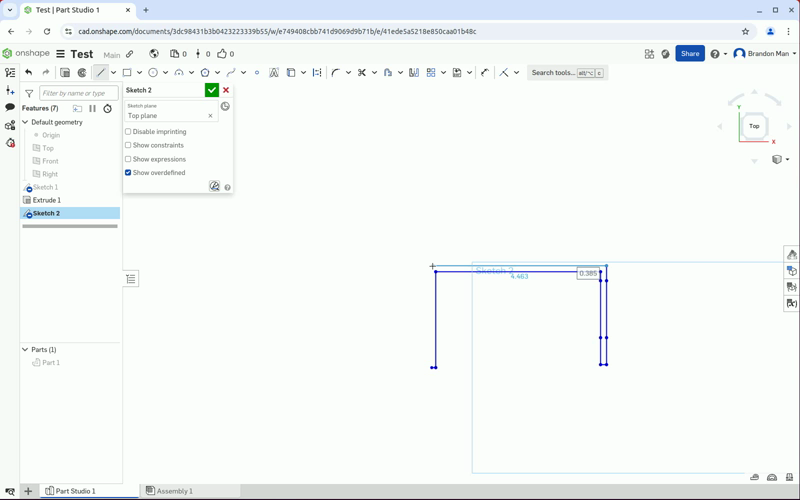
scroll(6)
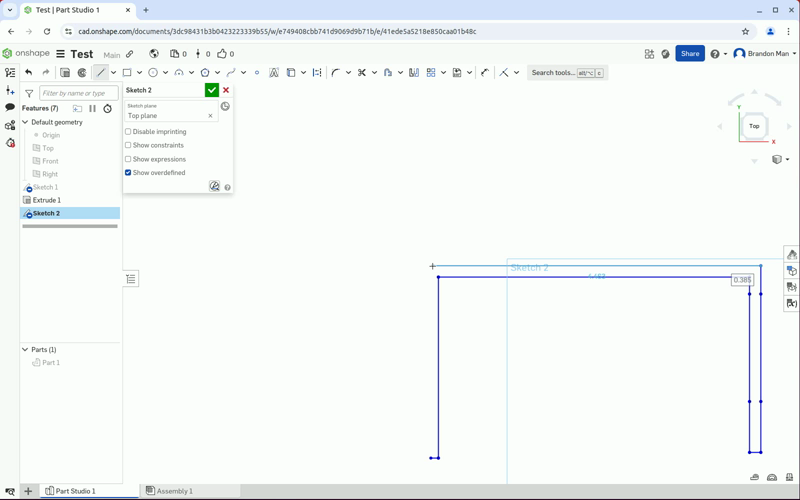
click(432, 265)
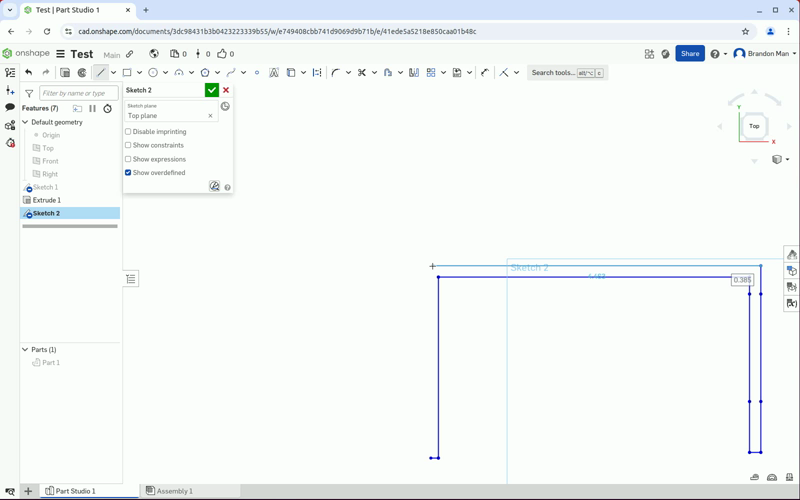
scroll(-6)
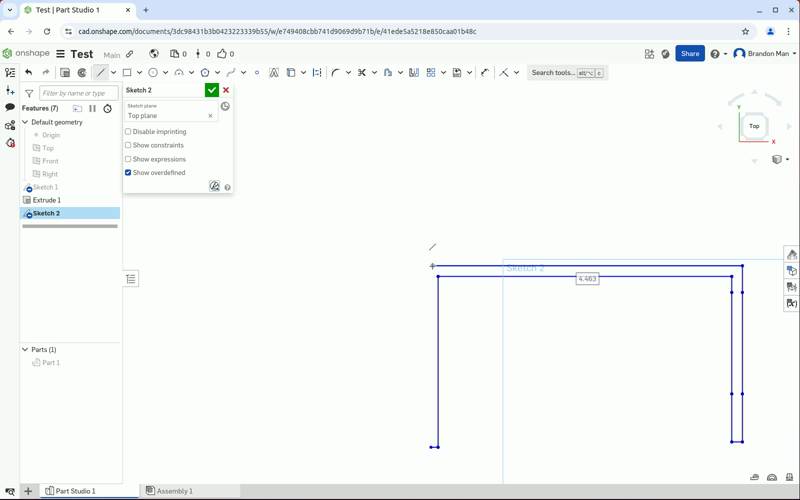
scroll(-6)
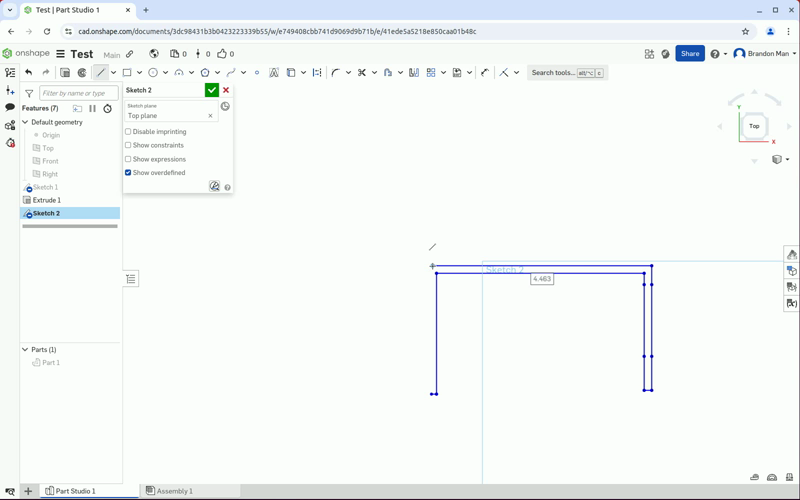
scroll(-6)
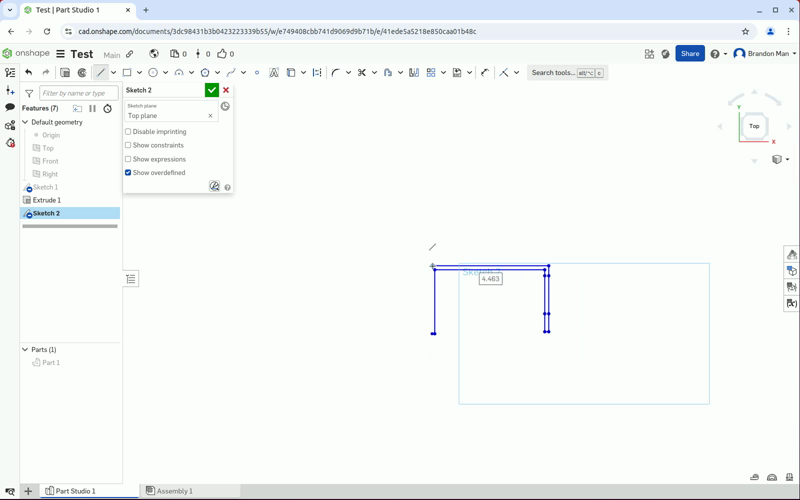
scroll(-6)
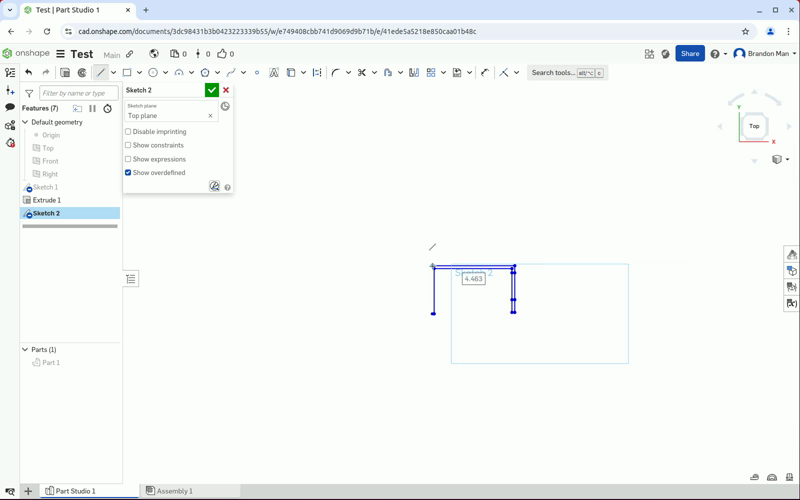
scroll(-6)
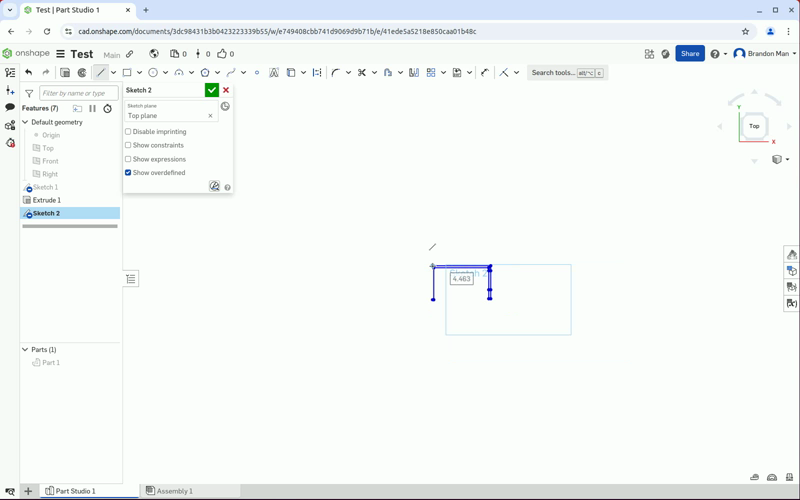
scroll(-6)
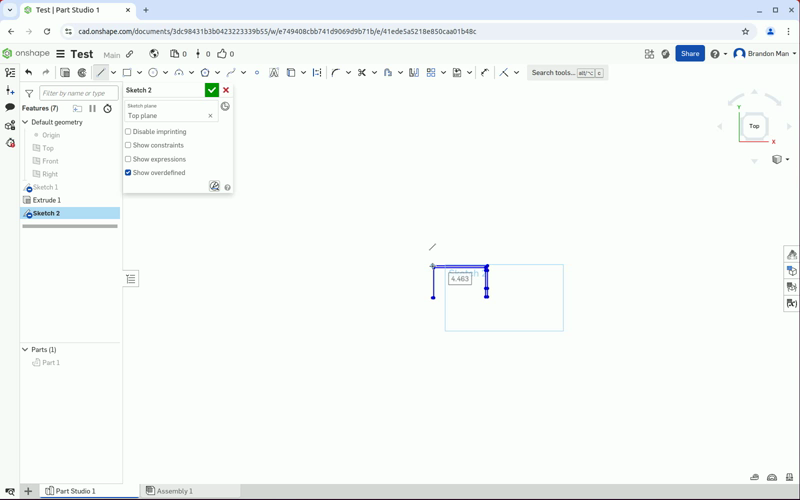
scroll(-6)
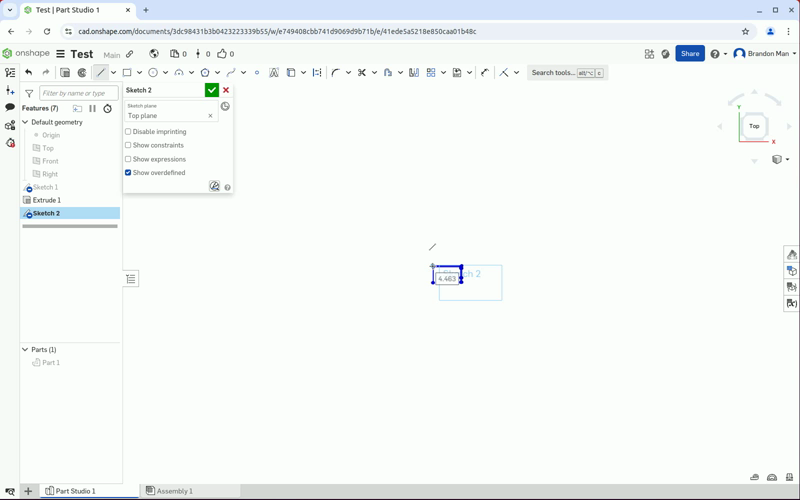
key_up(shift)
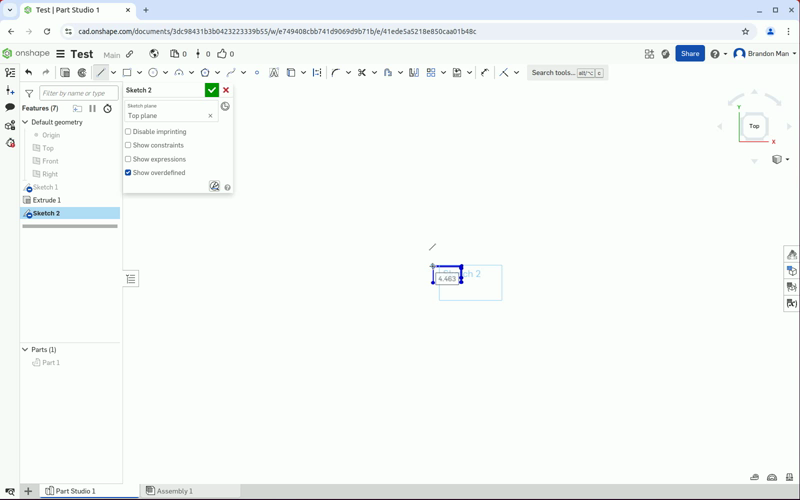
mouse_move(462, 265)
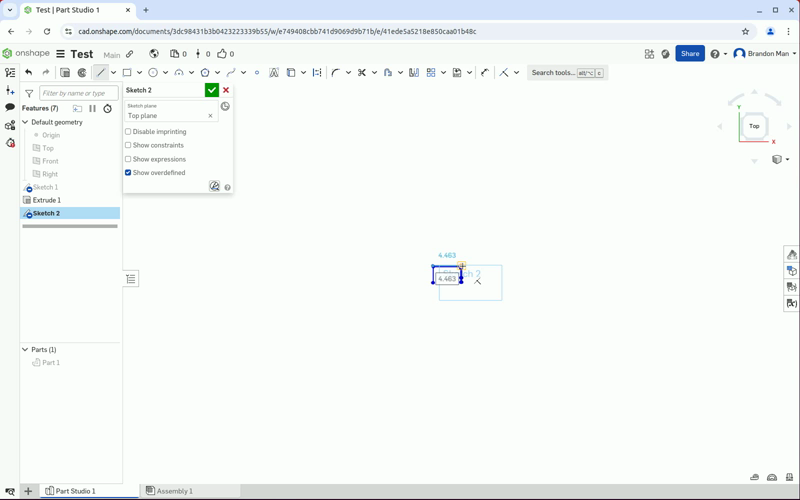
key_down(shift)
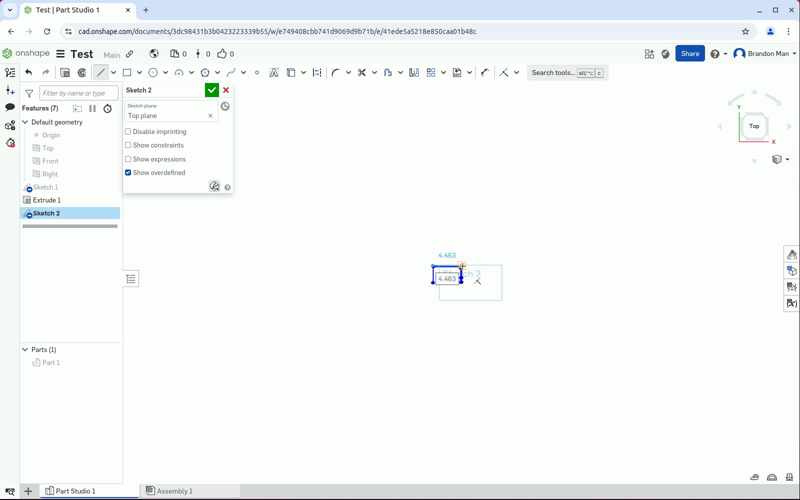
mouse_move(432, 282)
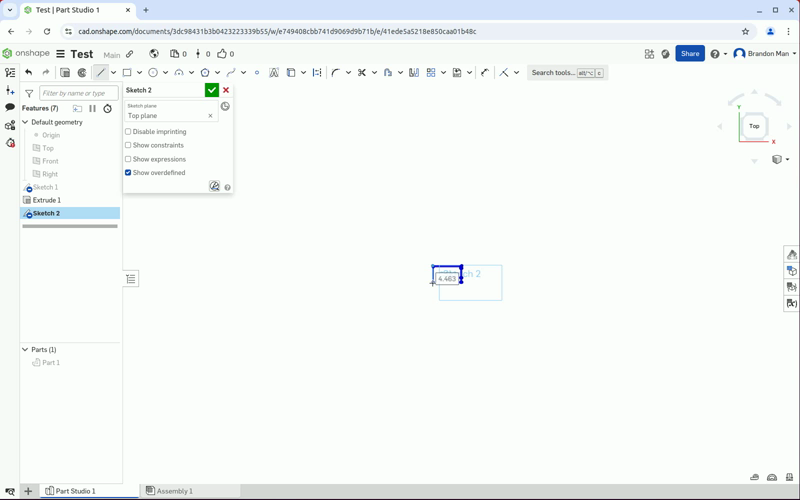
scroll(6)
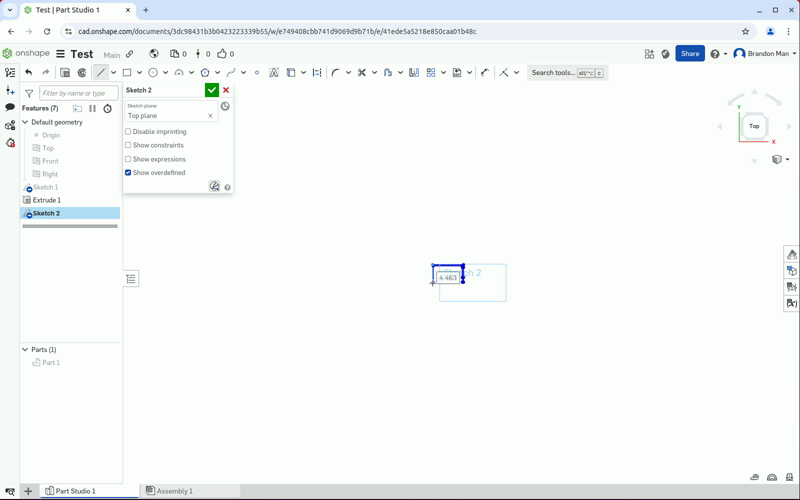
scroll(6)
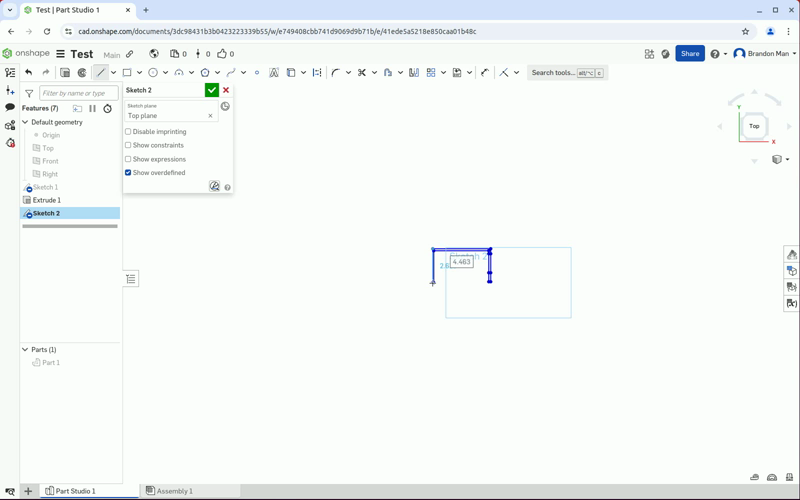
scroll(6)
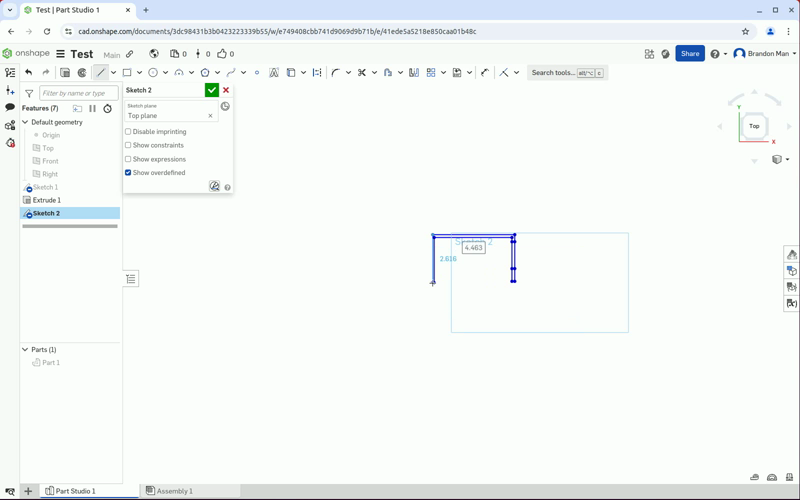
scroll(6)
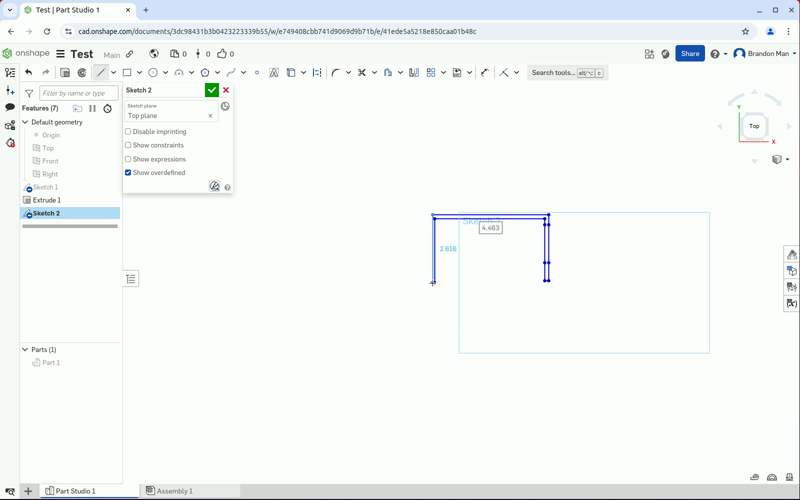
scroll(6)
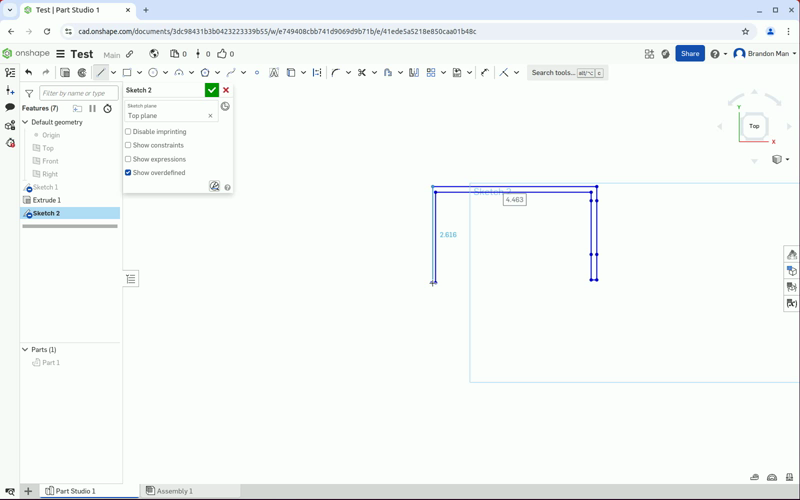
scroll(6)
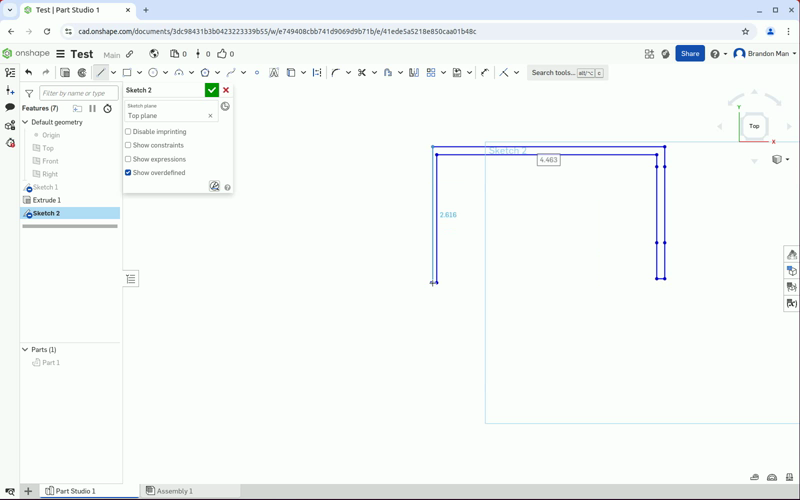
scroll(6)
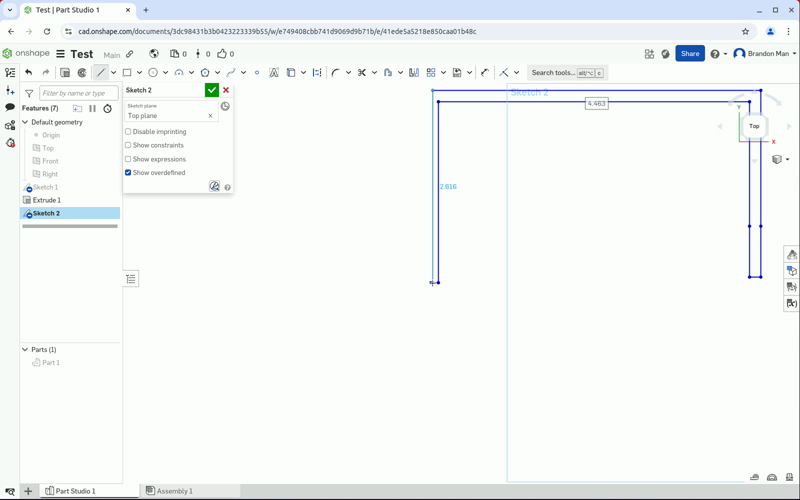
key_up(shift)
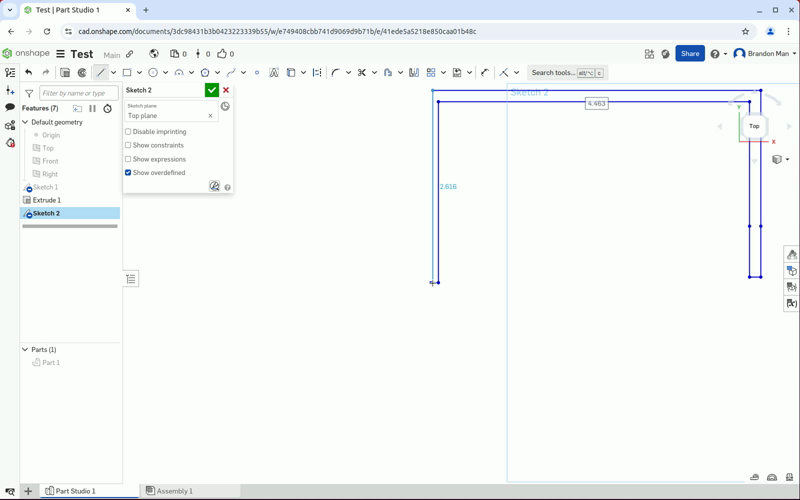
click(432, 282)
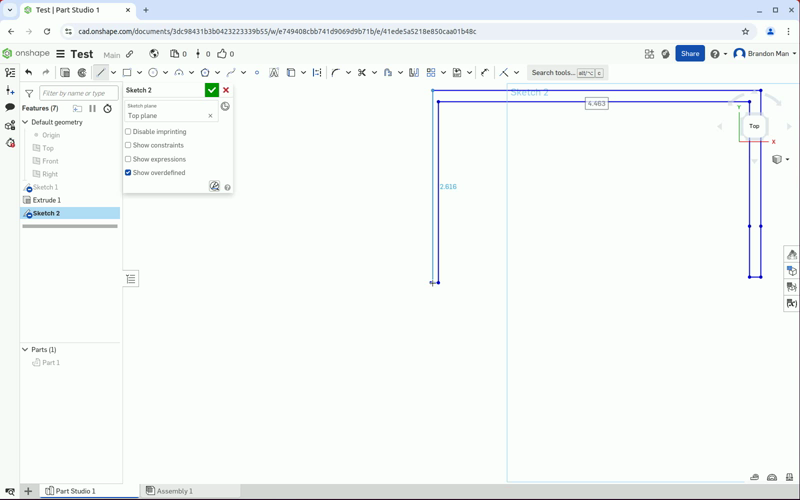
scroll(-6)
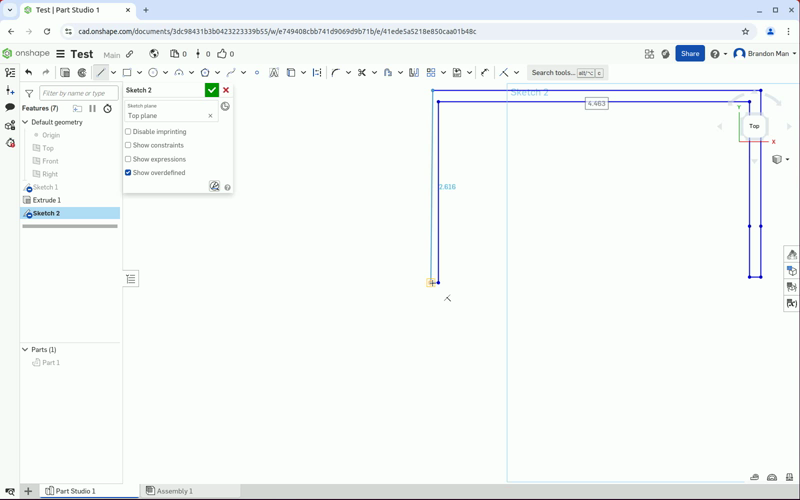
scroll(-6)
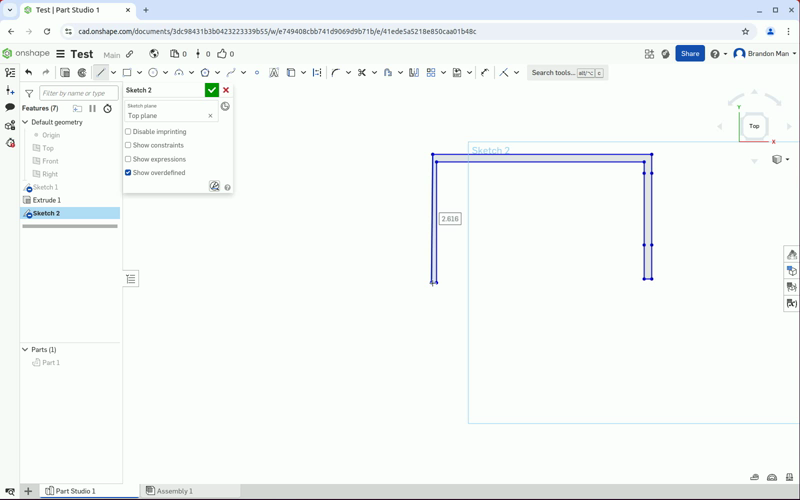
scroll(-6)
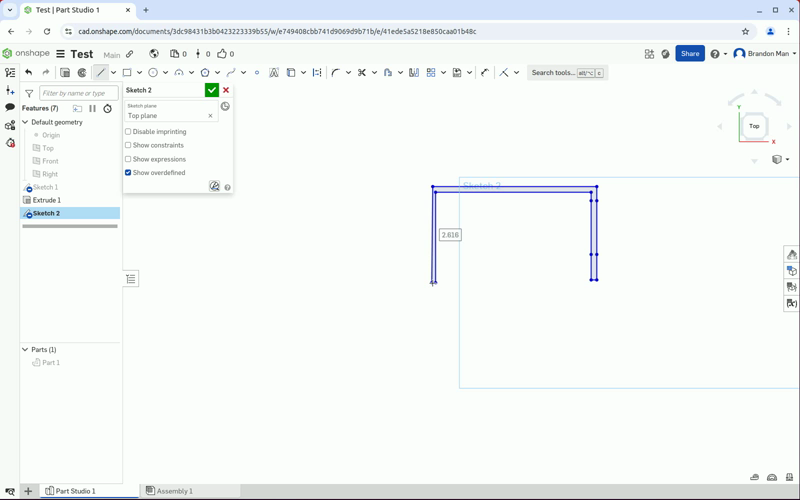
scroll(-6)
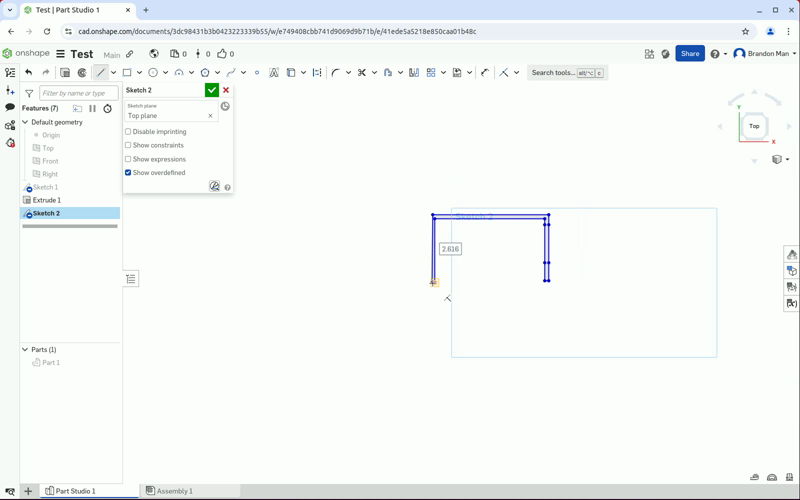
scroll(-6)
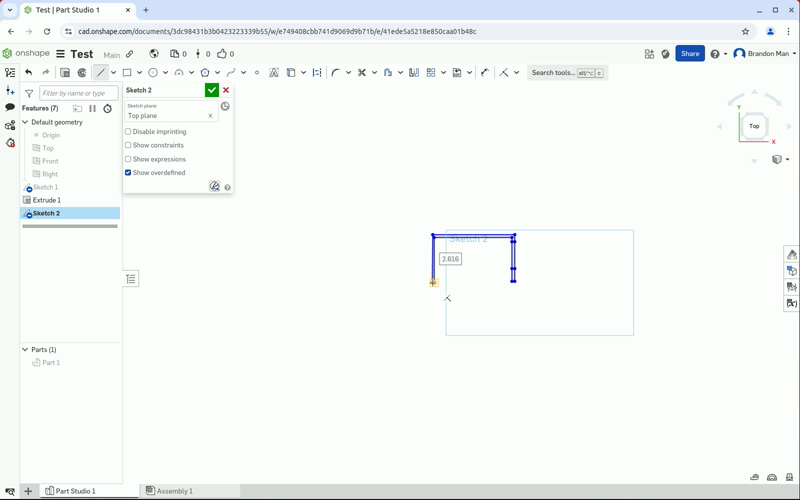
scroll(-6)
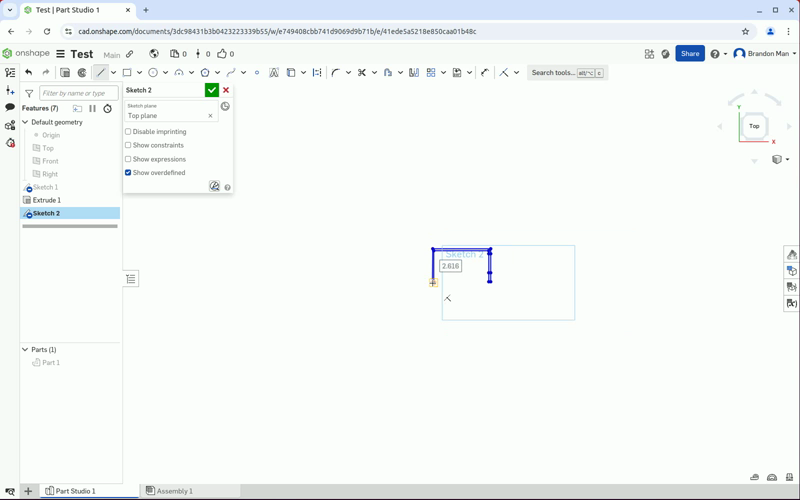
scroll(-6)
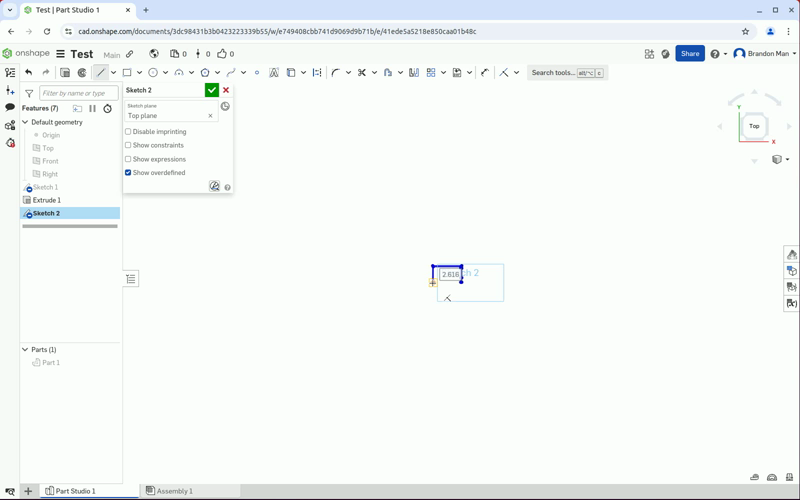
key(esc)
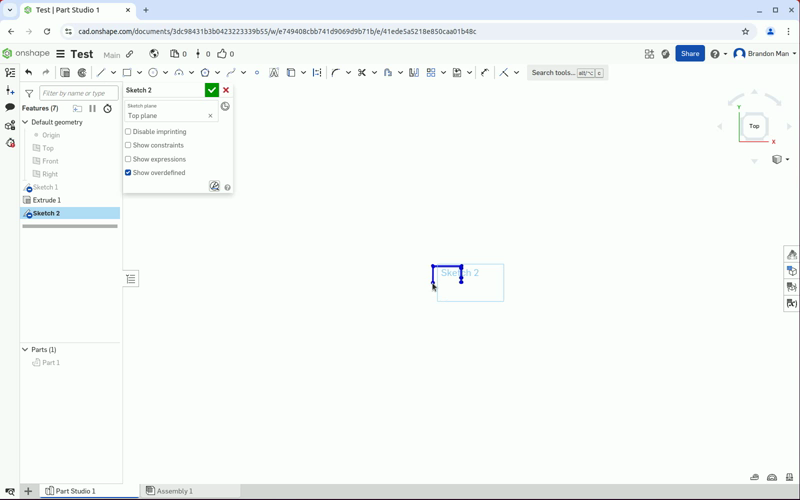
mouse_move(458, 266)
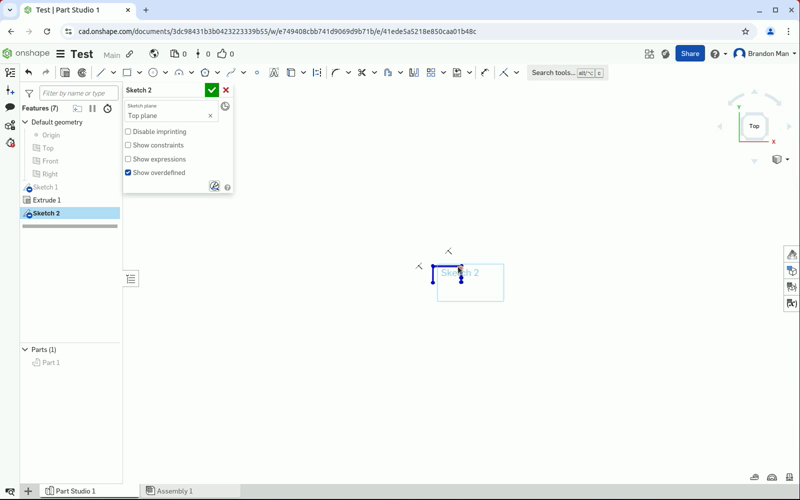
scroll(6)
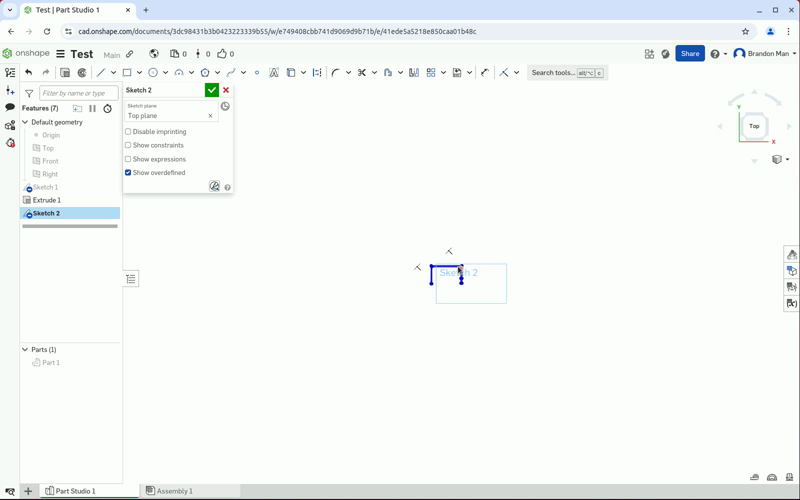
scroll(6)
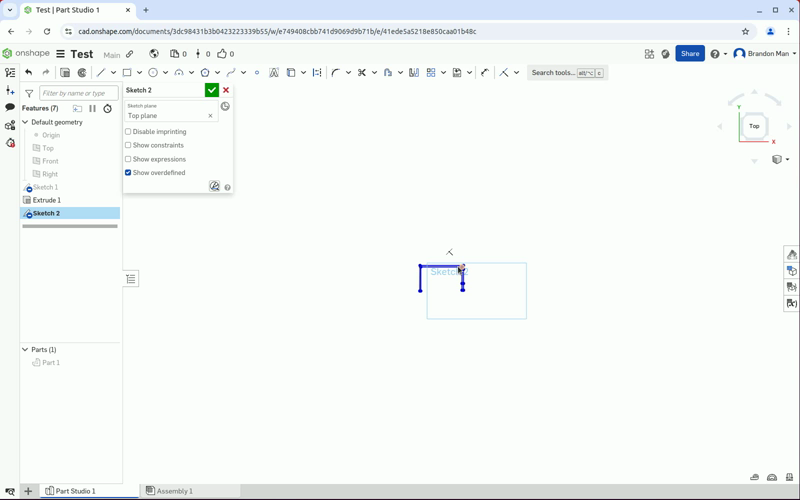
scroll(6)
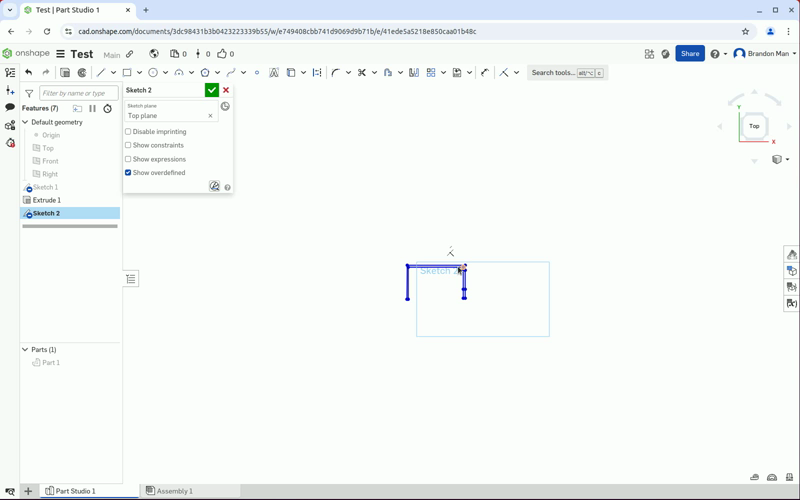
scroll(6)
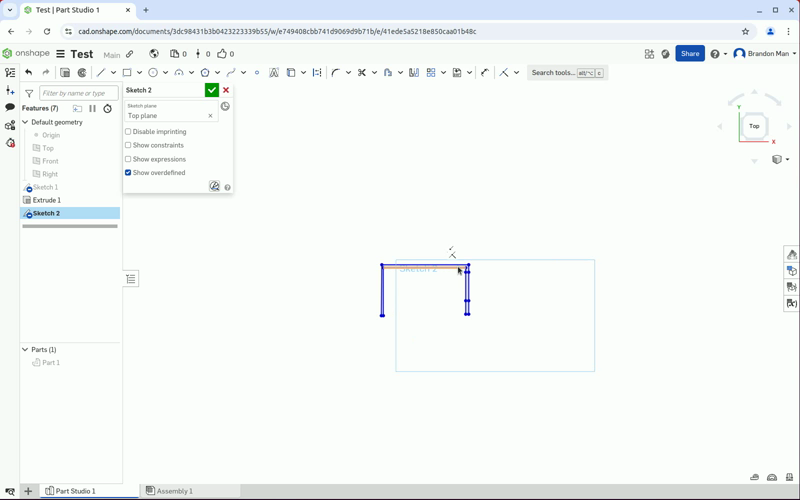
scroll(6)
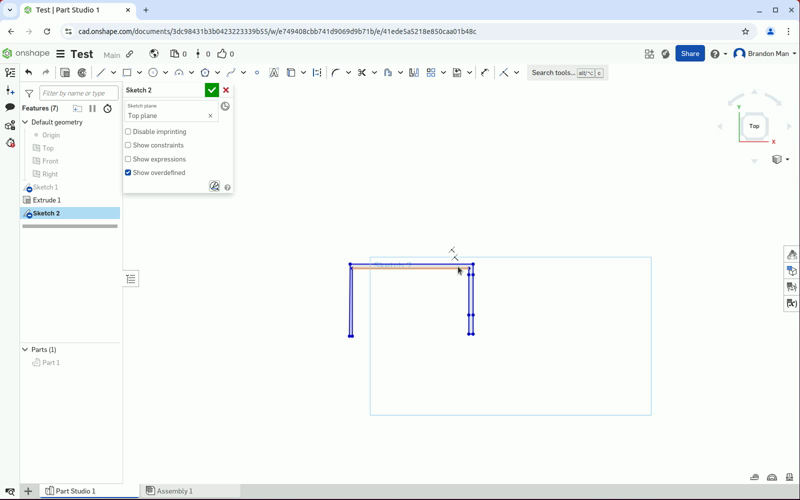
scroll(6)
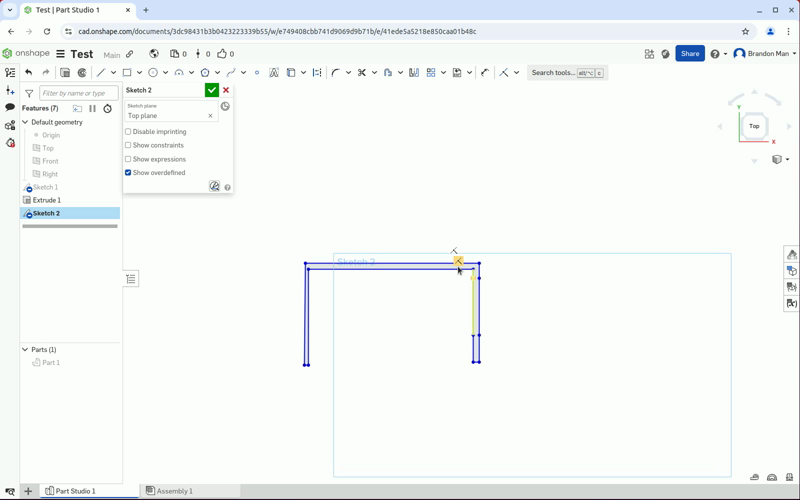
scroll(6)
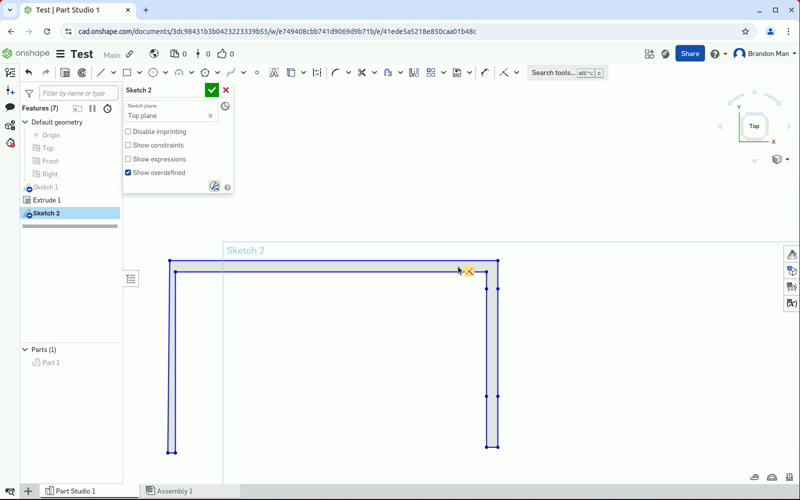
click(458, 266)
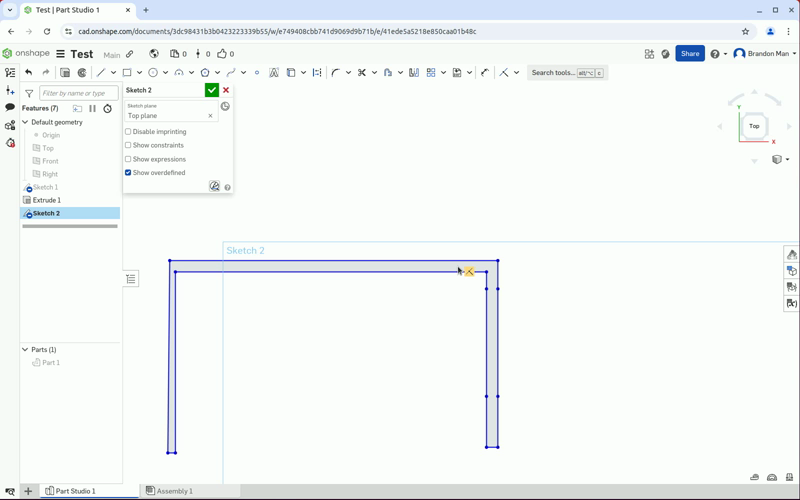
scroll(-6)
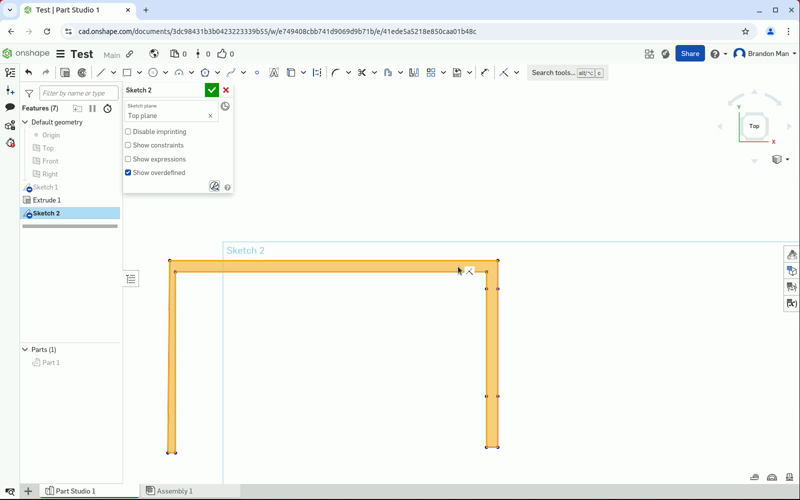
scroll(-6)
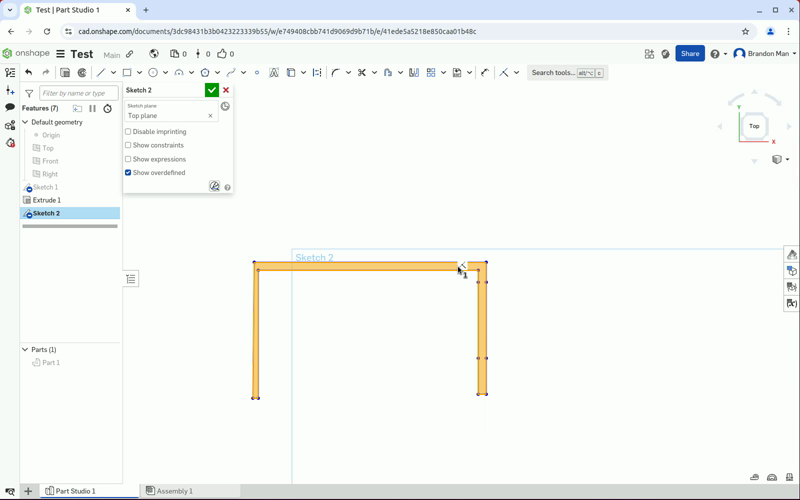
scroll(-6)
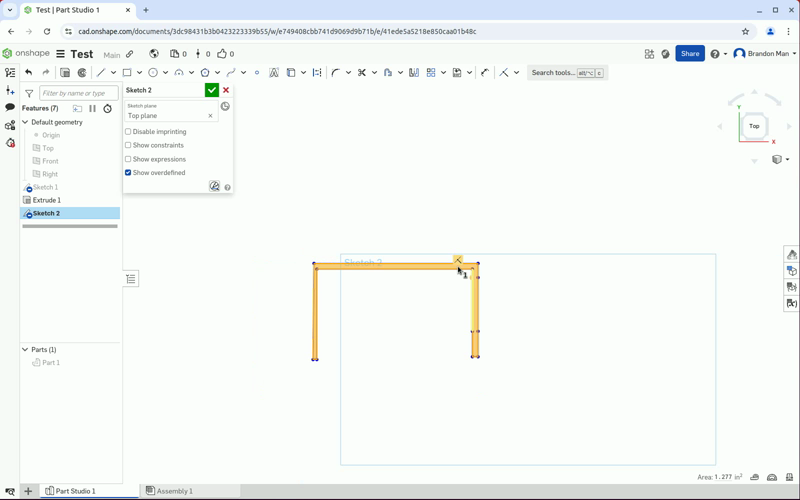
scroll(-6)
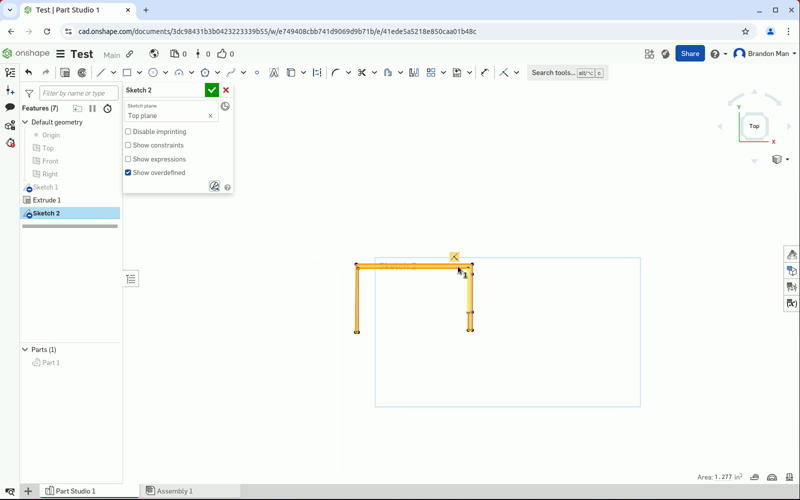
scroll(-6)
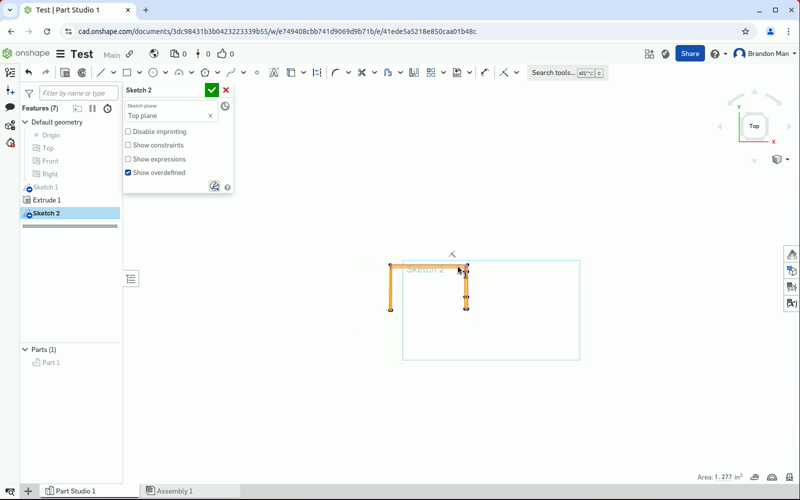
scroll(-6)
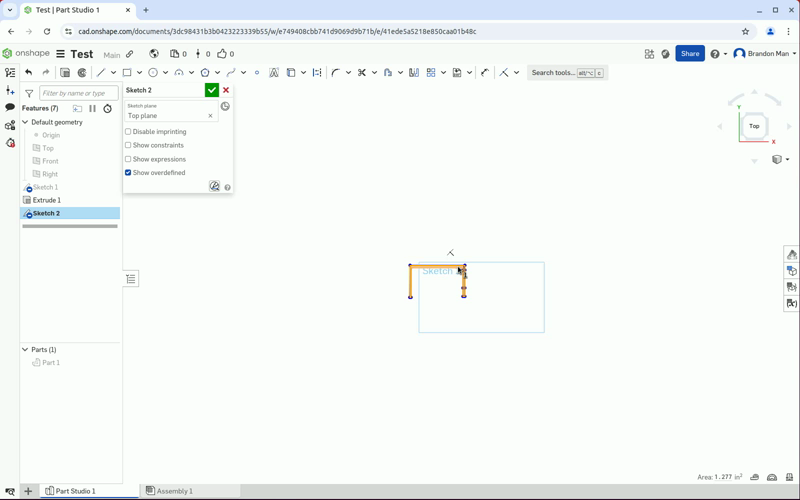
scroll(-6)
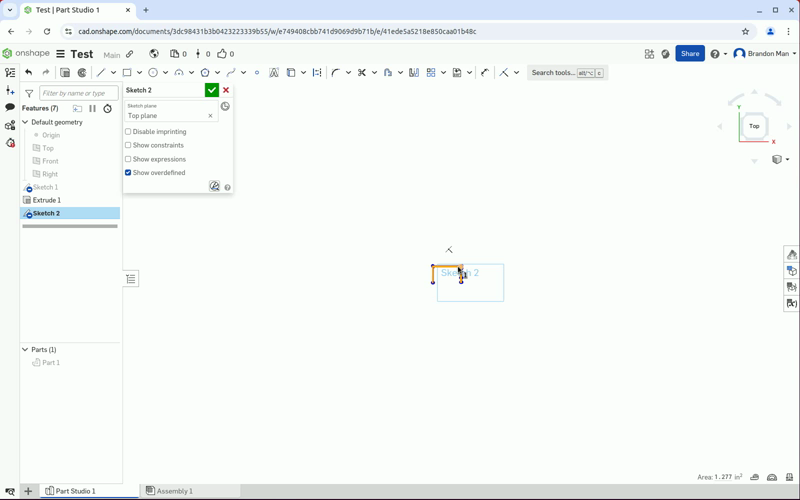
mouse_move(73, 352)
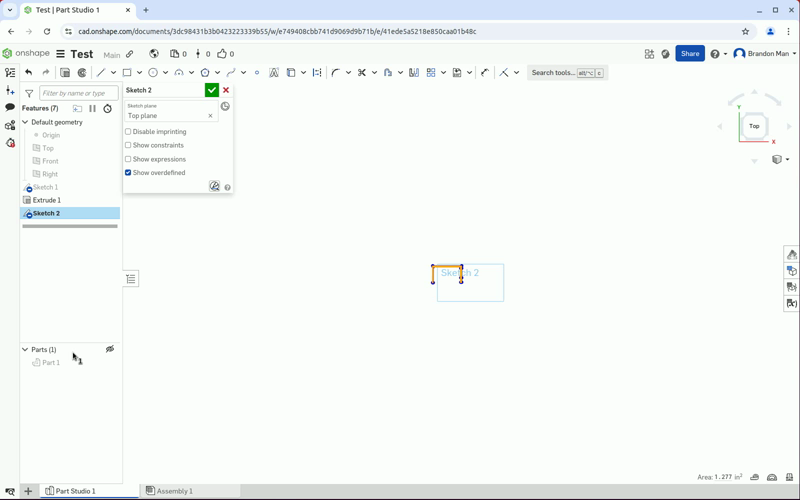
key(shift+y)
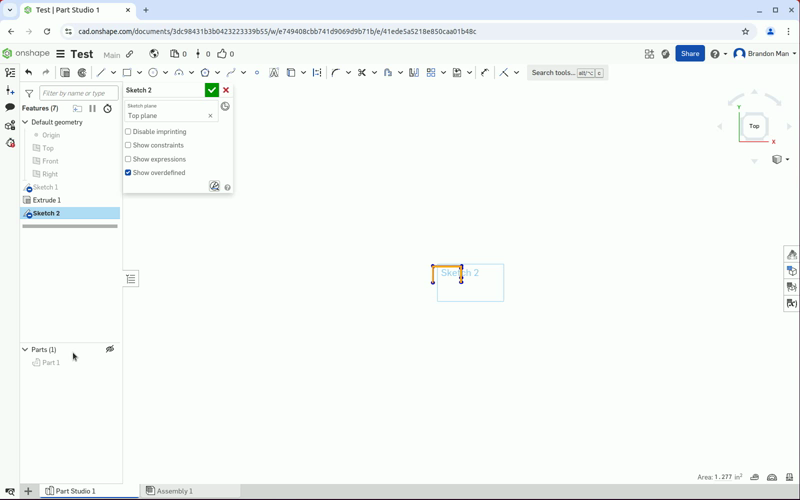
key(shift+e)
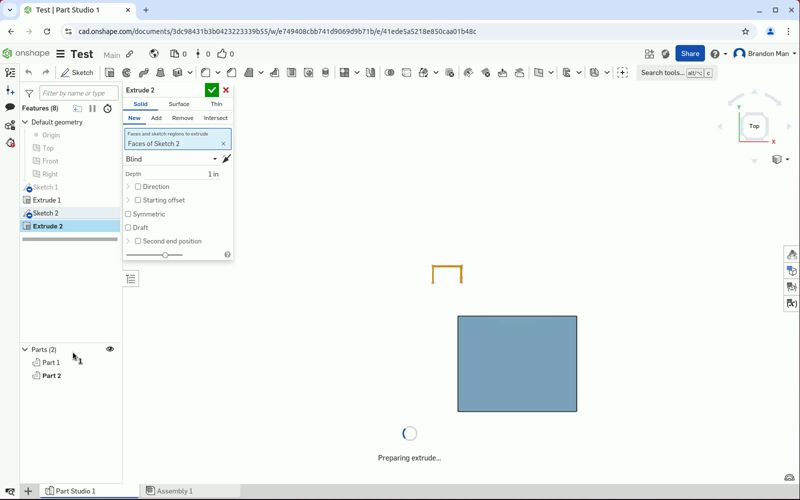
mouse_move(143, 106)
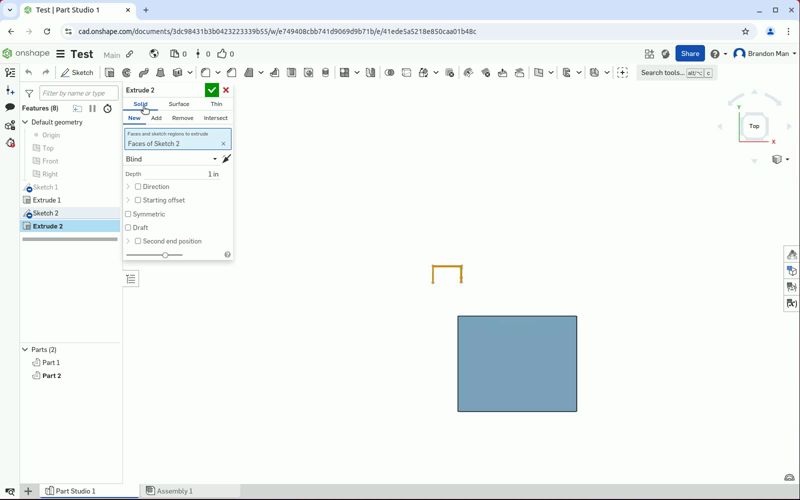
click(143, 106)
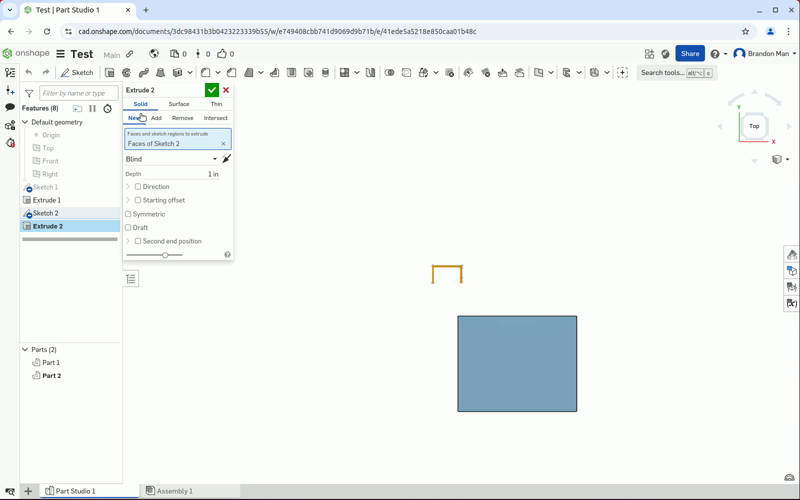
mouse_move(137, 120)
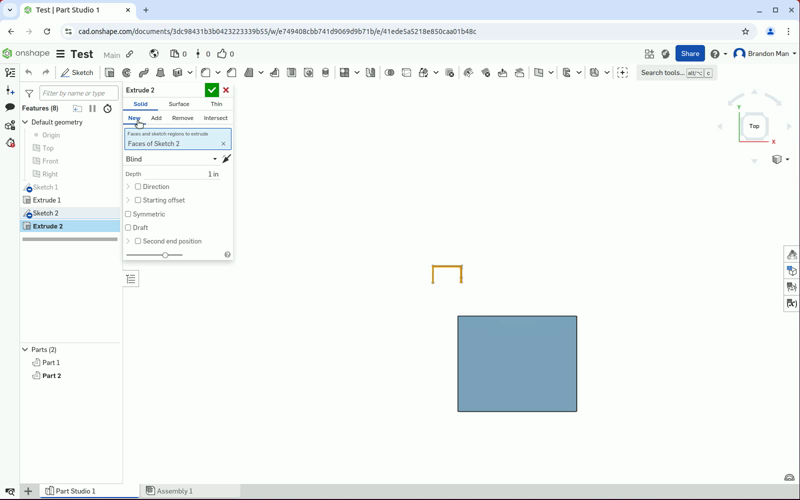
click(137, 120)
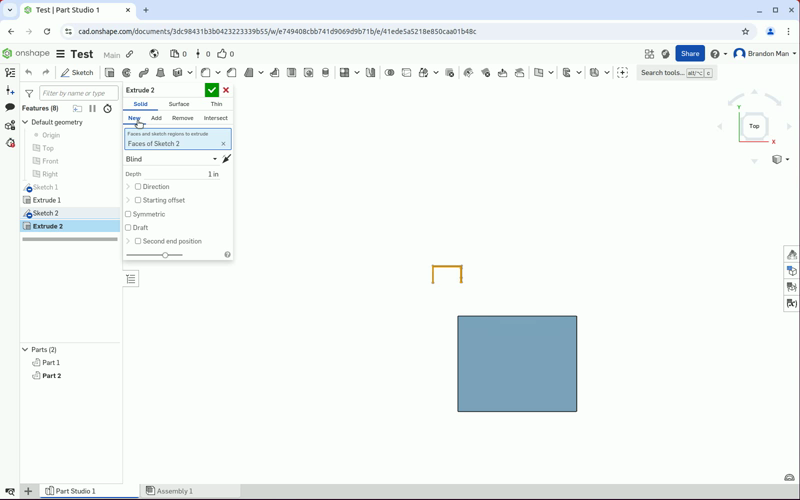
key(tab, 4)
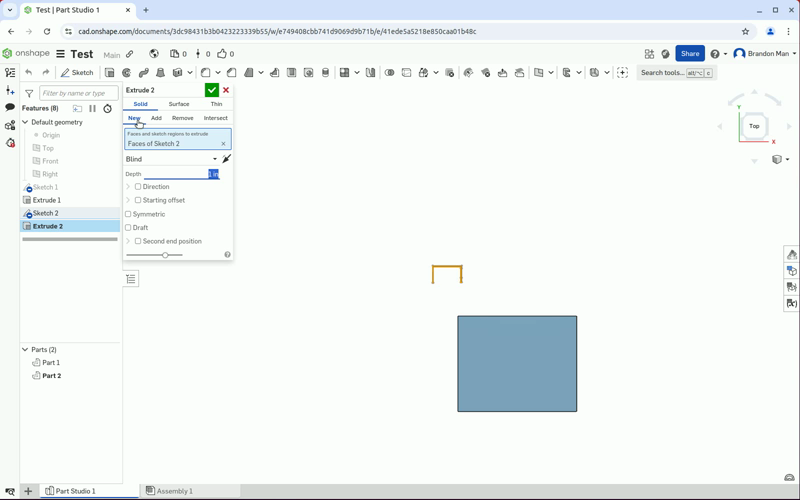
text(3.611)
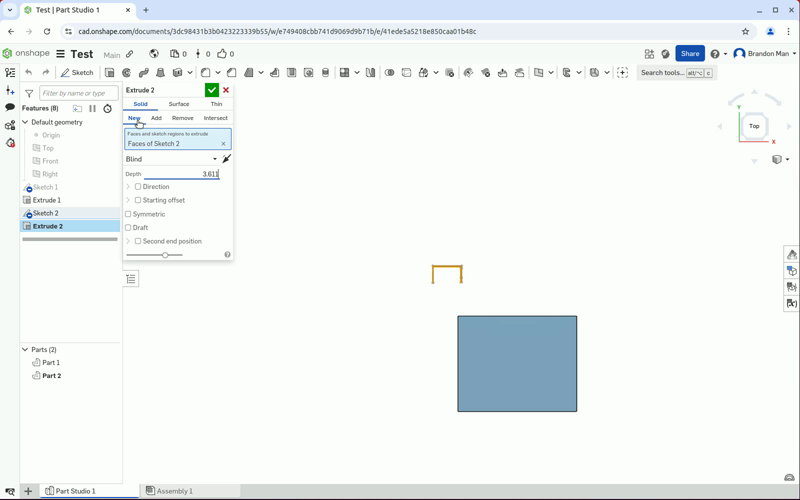
key(enter)
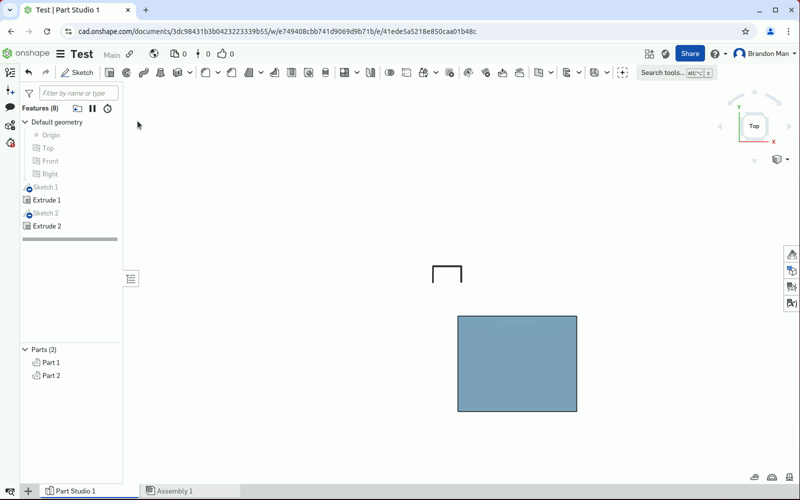
key(shift+h)
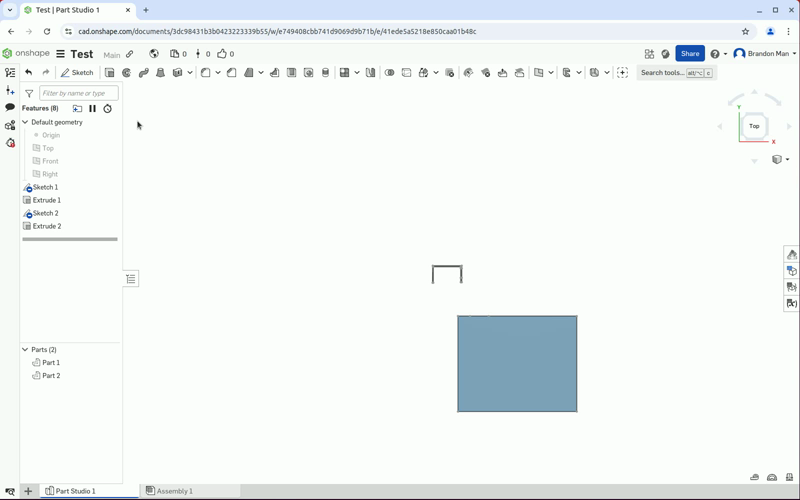
key(shift+h)
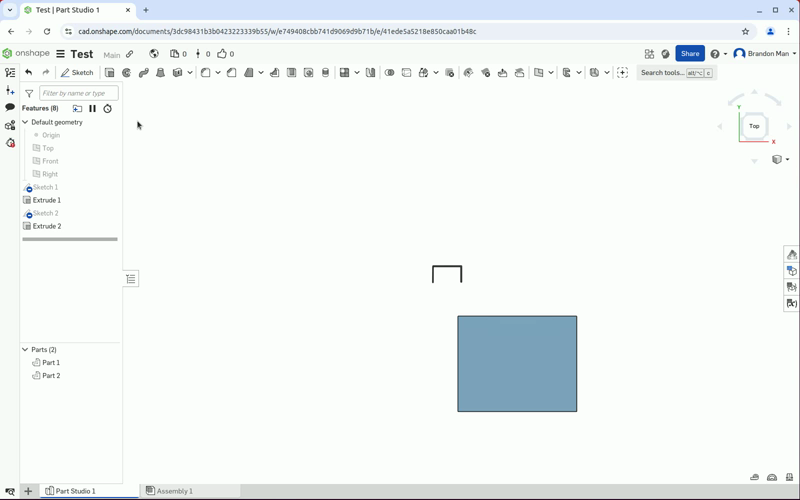
mouse_move(73, 189)
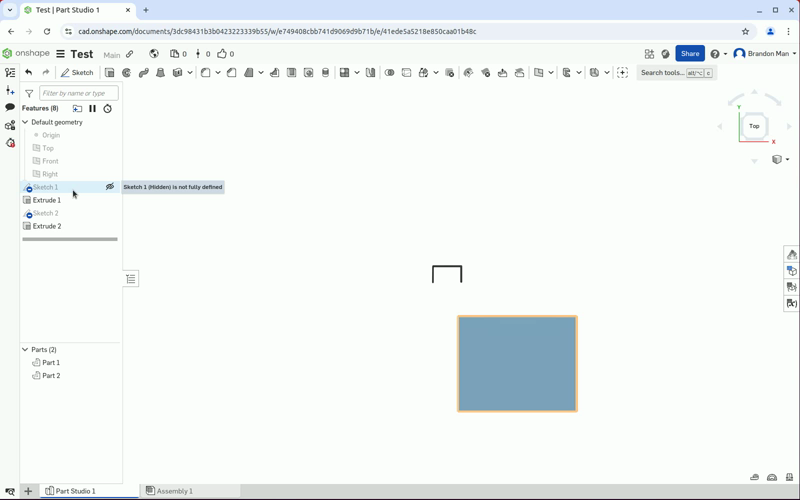
click(73, 189)
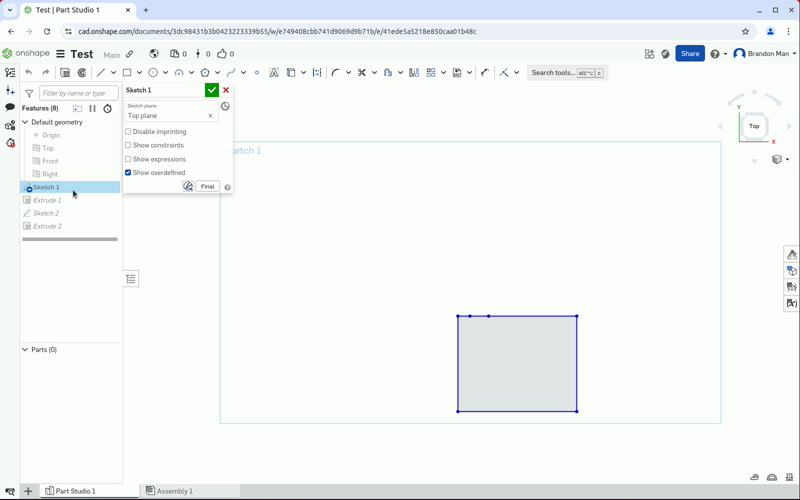
mouse_move(229, 92)
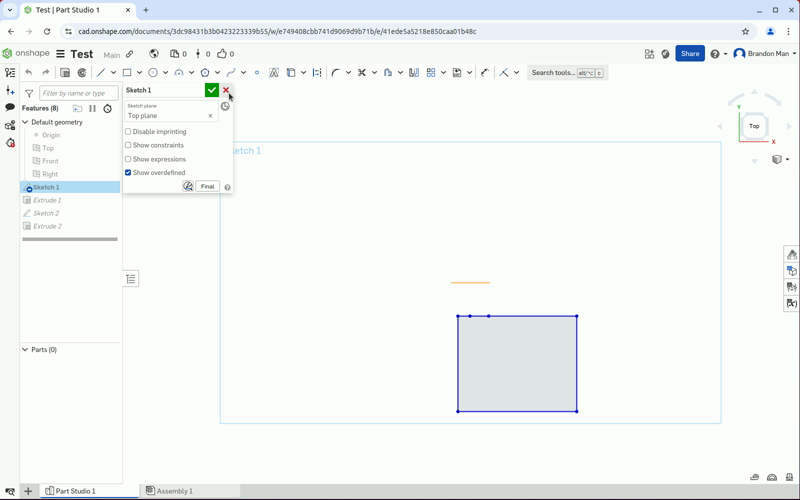
click(229, 92)
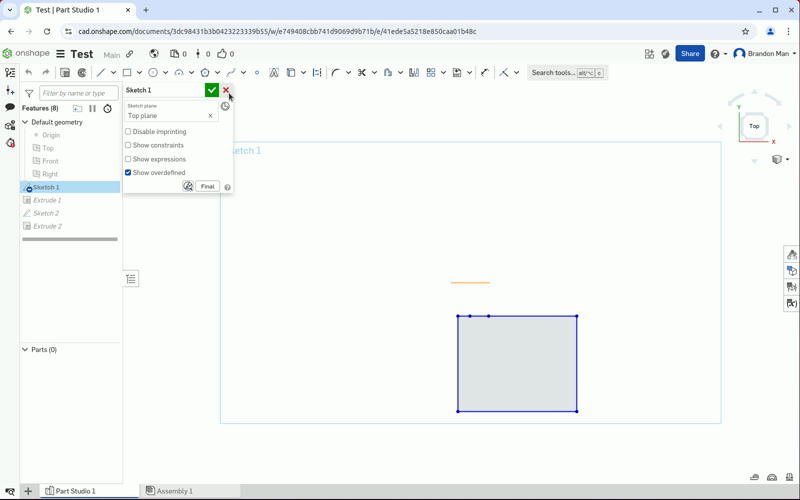
key(shift+s)
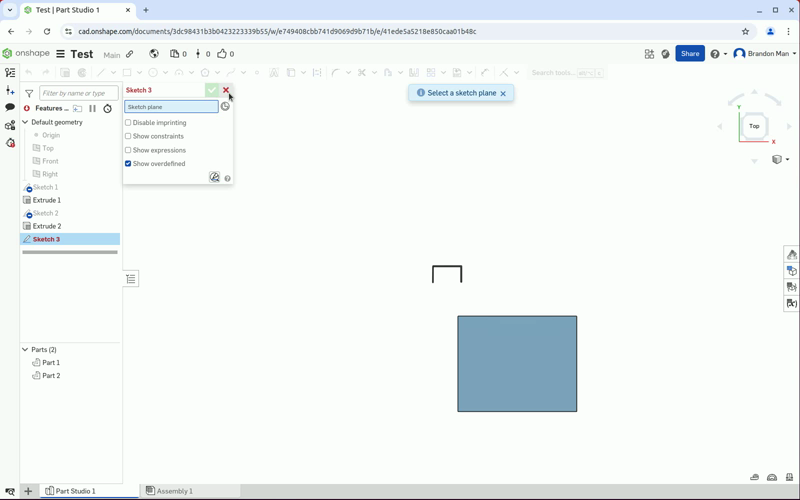
mouse_move(73, 150)
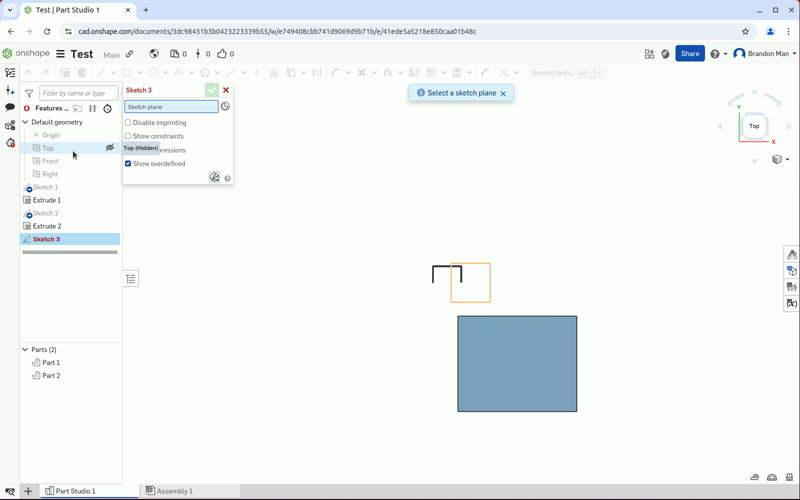
click(73, 150)
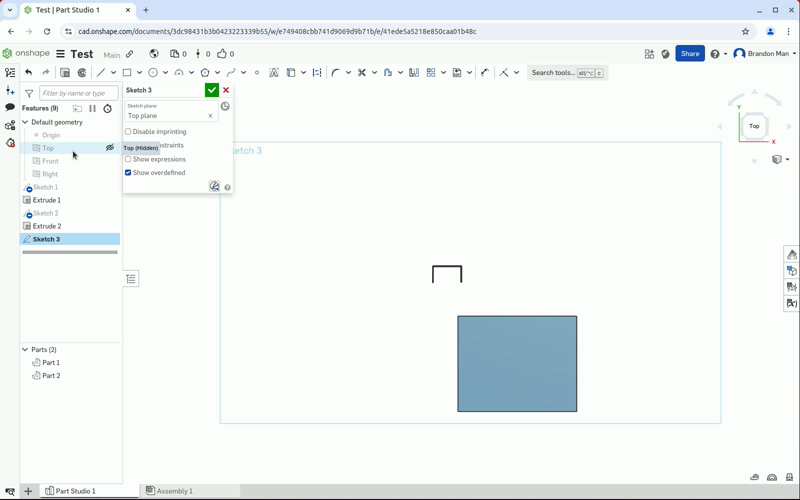
mouse_move(73, 352)
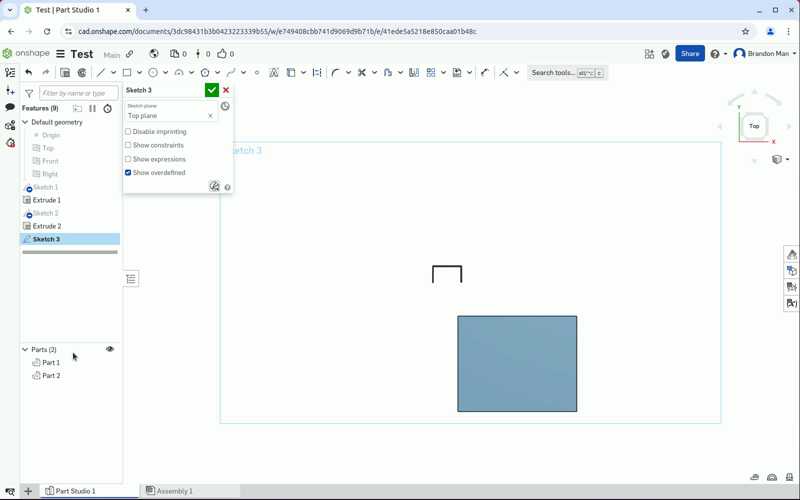
key(y)
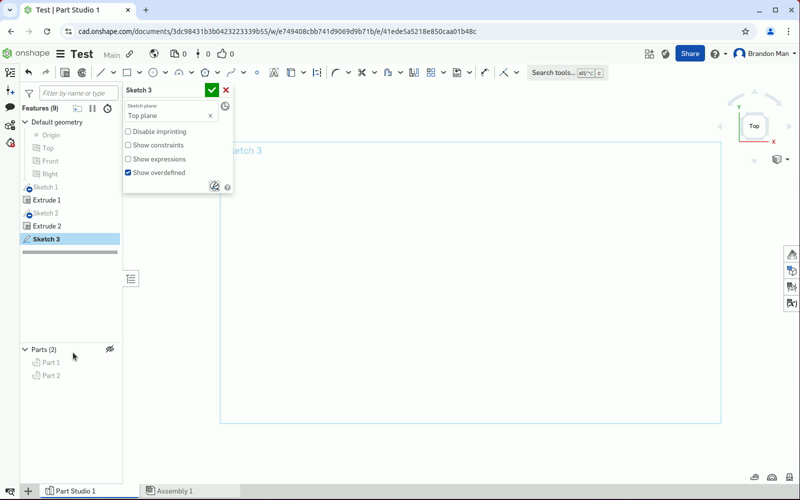
key(l)
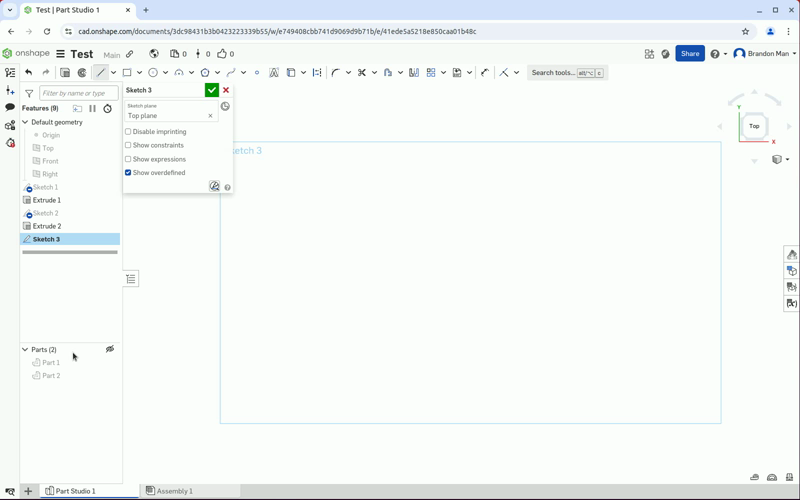
key_down(shift)
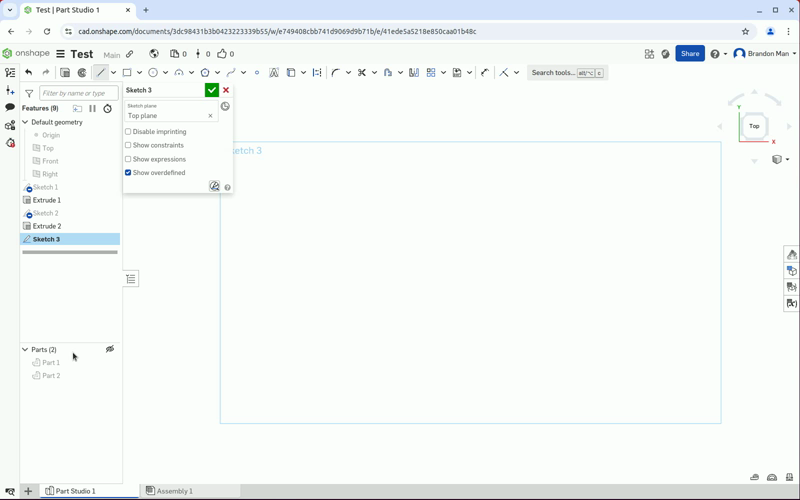
mouse_move(459, 282)
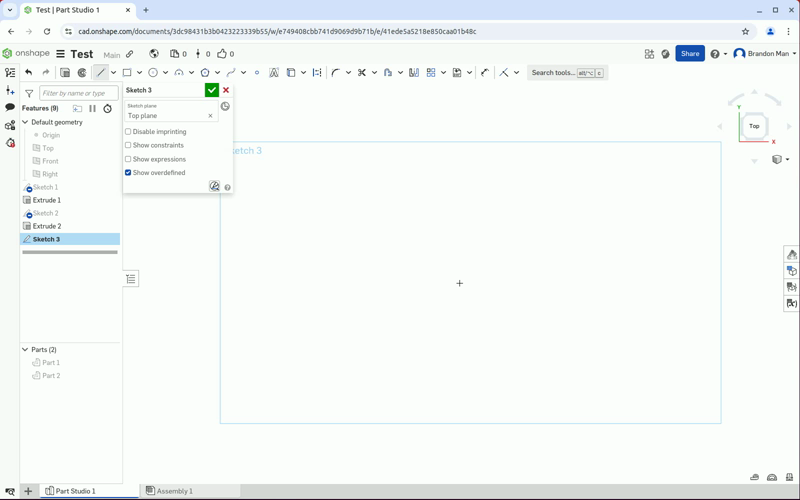
click(459, 282)
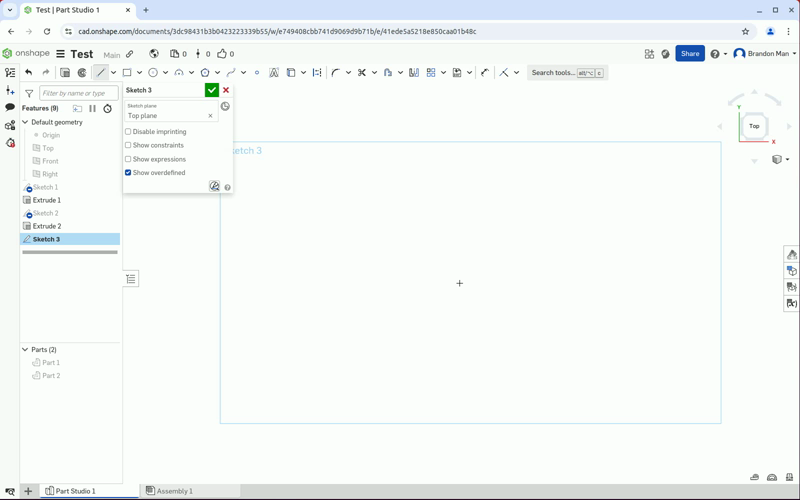
key_up(shift)
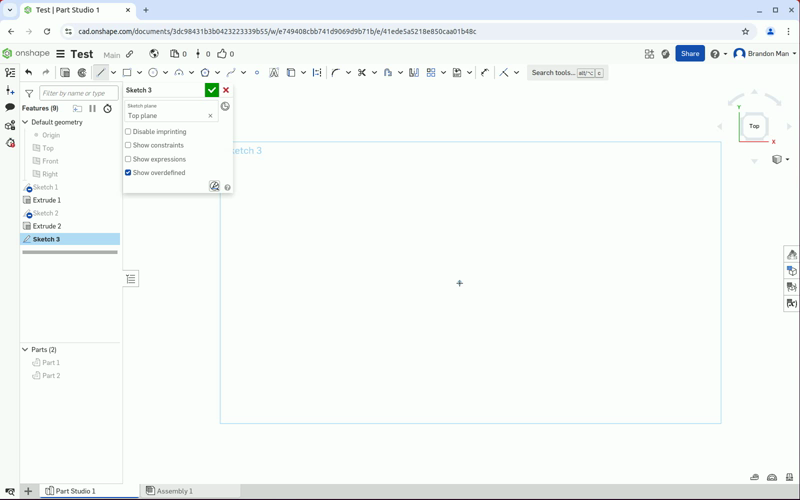
key_down(shift)
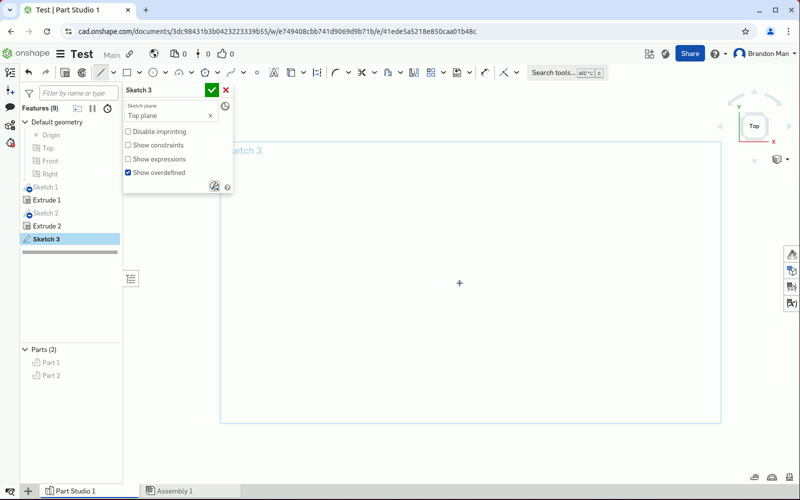
mouse_move(489, 282)
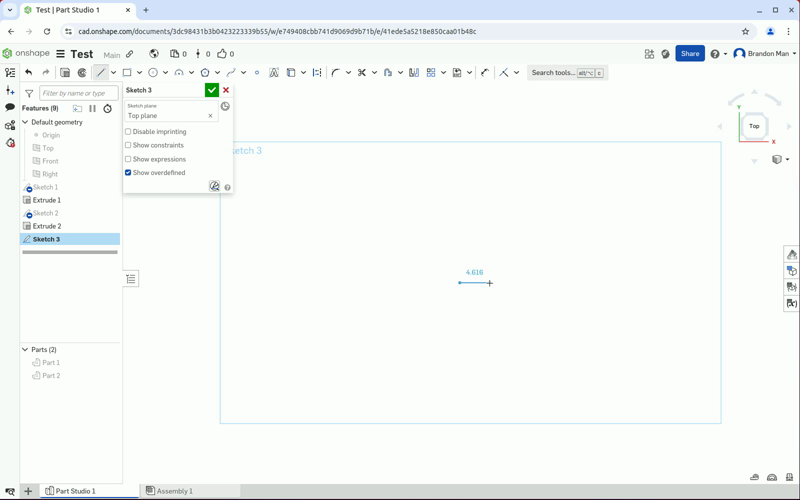
mouse_move(461, 282)
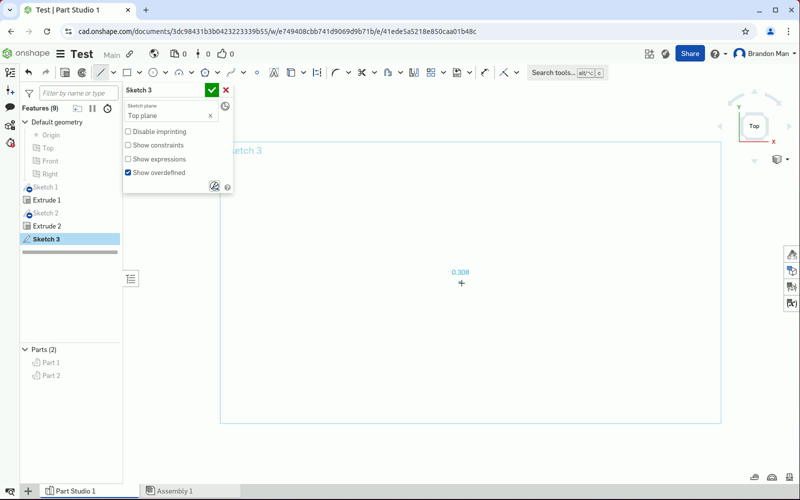
scroll(6)
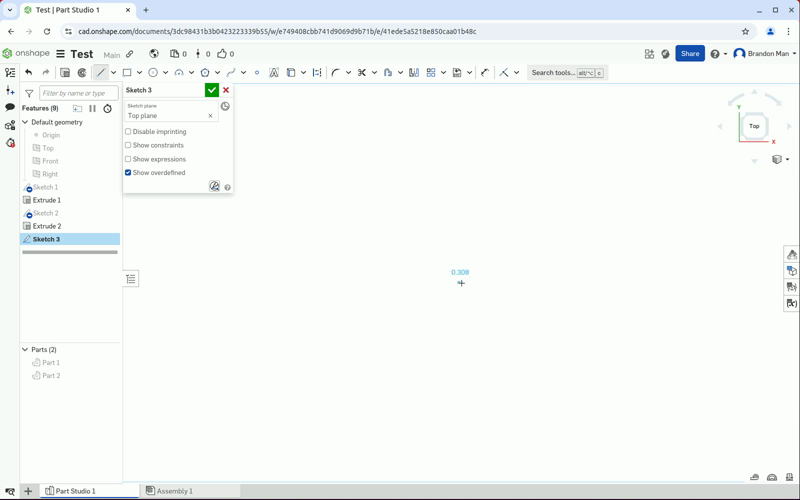
scroll(6)
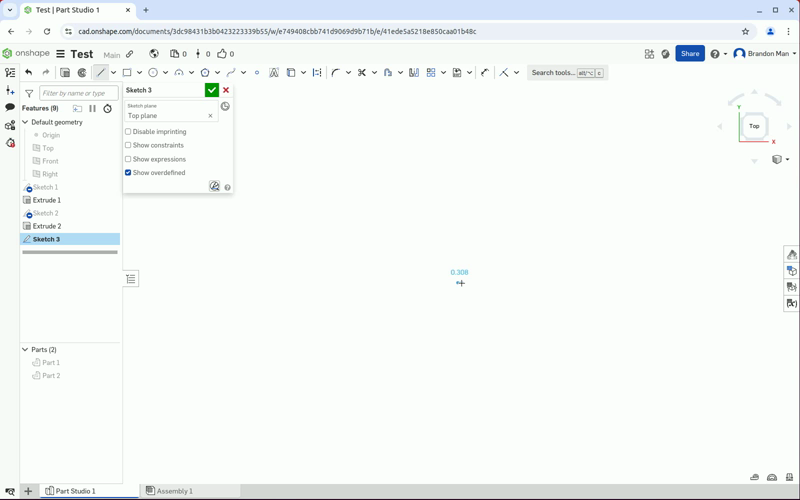
scroll(6)
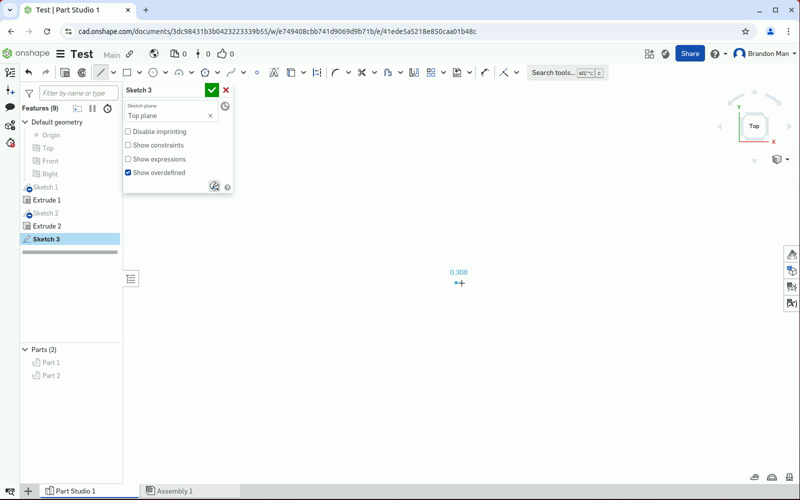
scroll(6)
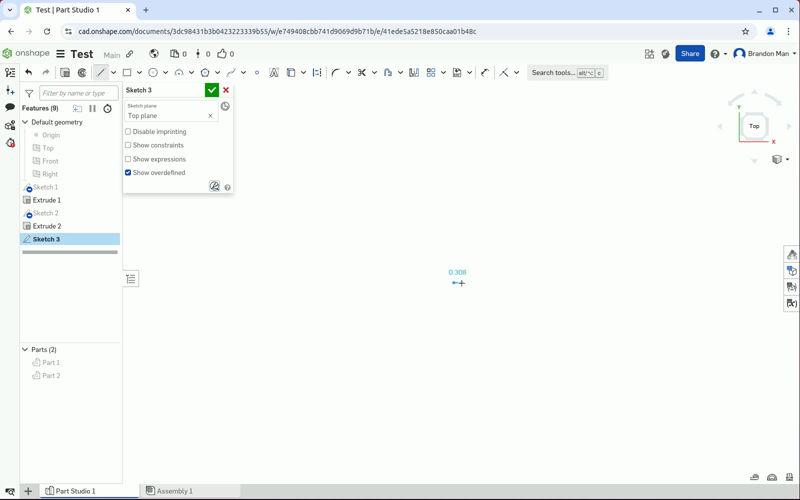
scroll(6)
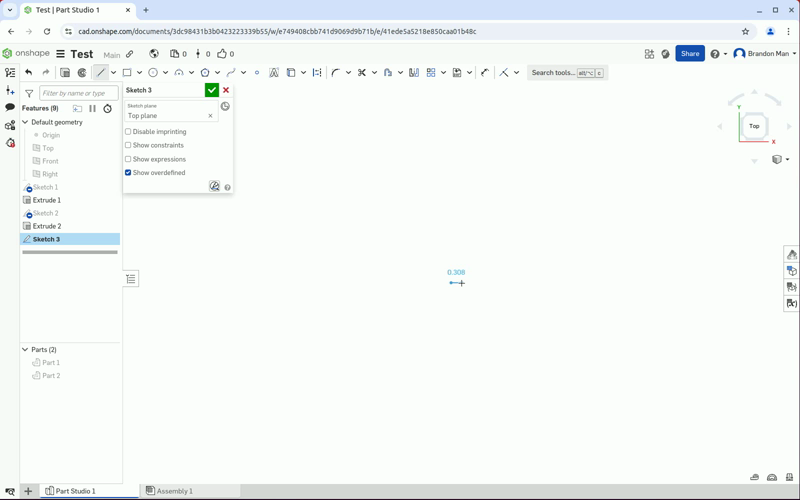
scroll(6)
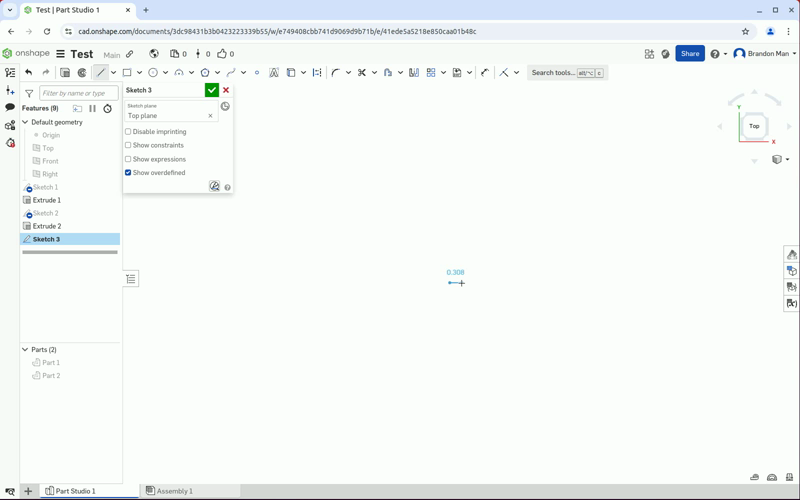
scroll(6)
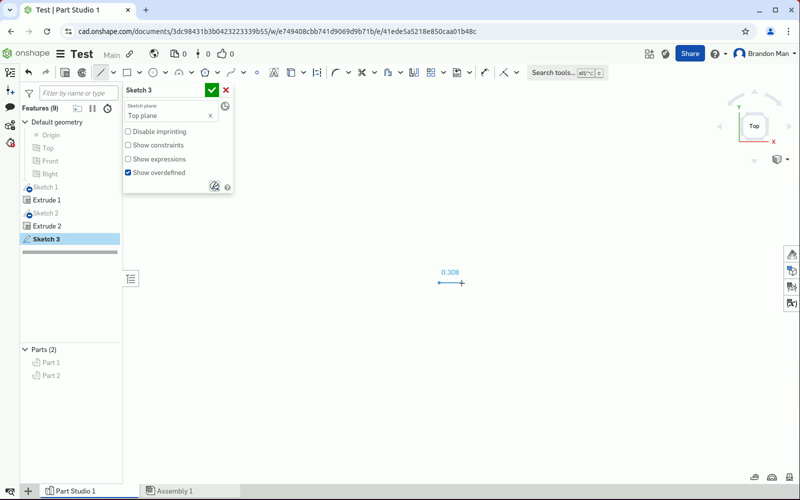
click(461, 282)
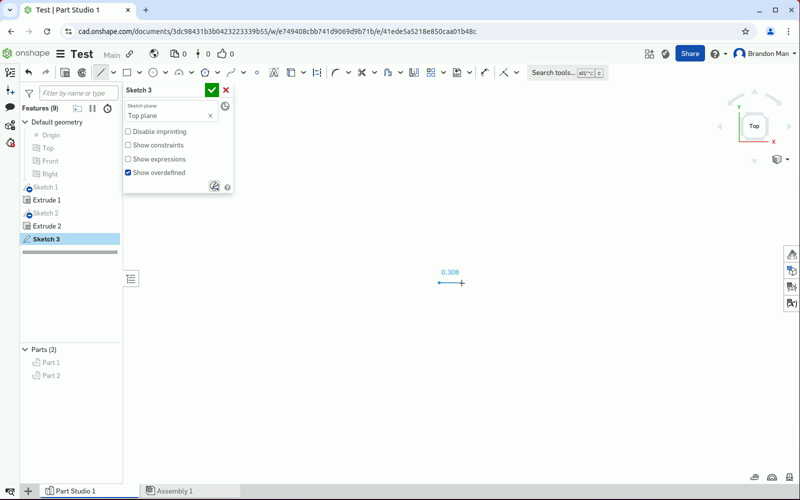
scroll(-6)
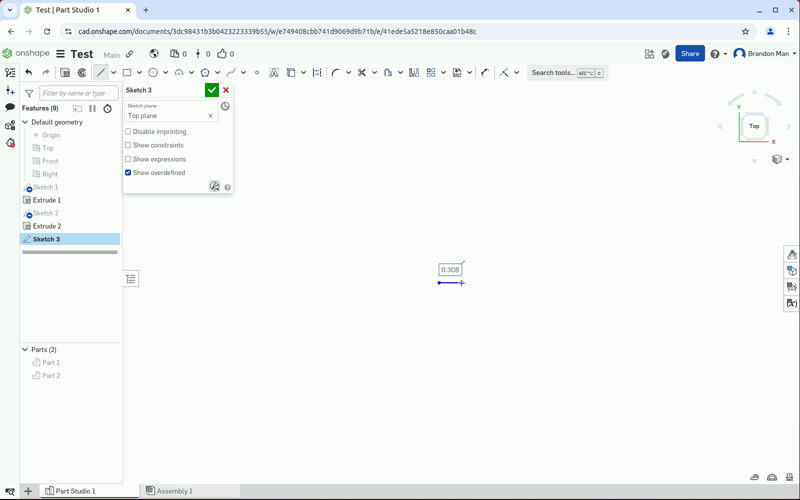
scroll(-6)
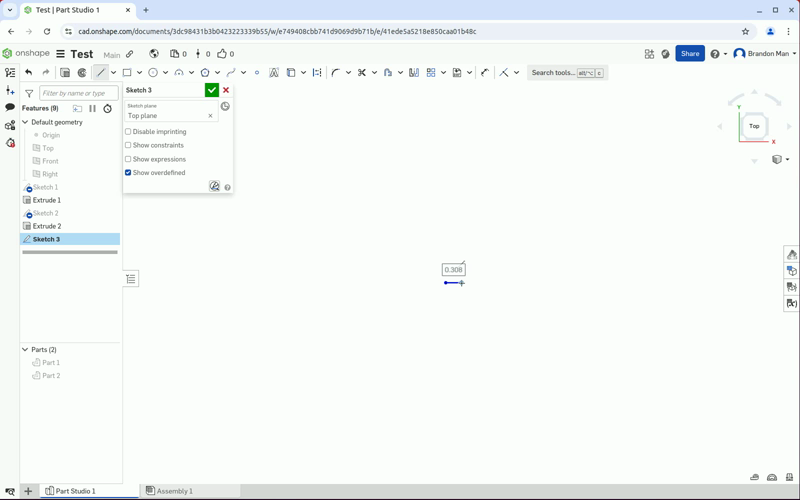
scroll(-6)
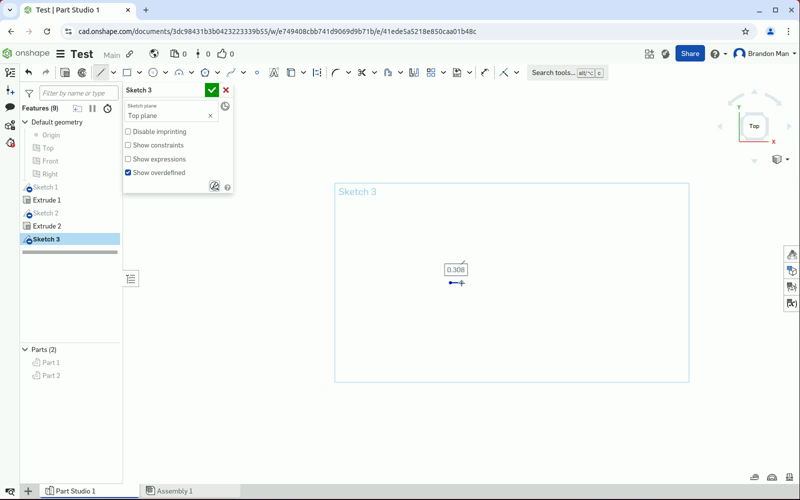
scroll(-6)
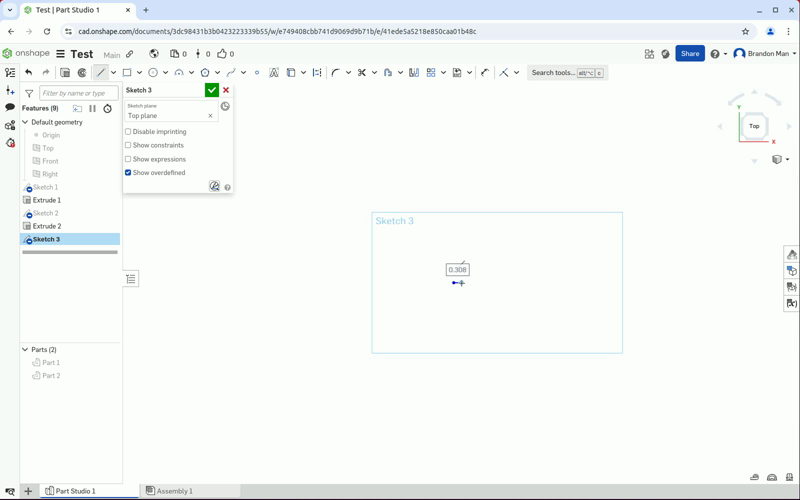
scroll(-6)
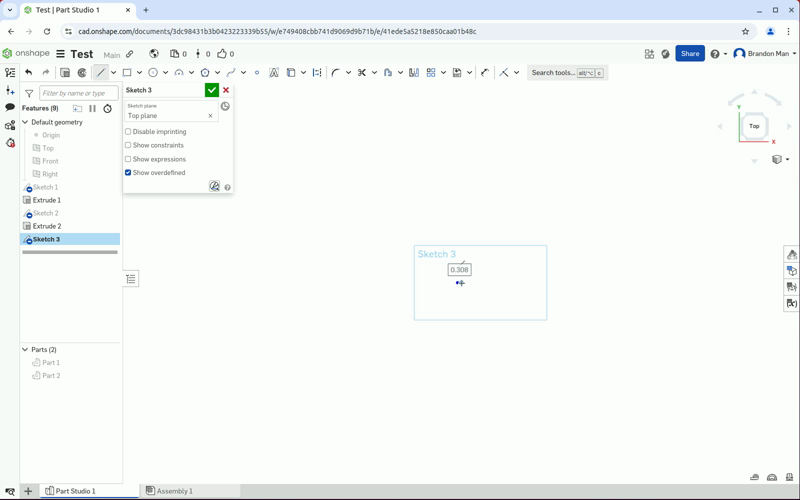
scroll(-6)
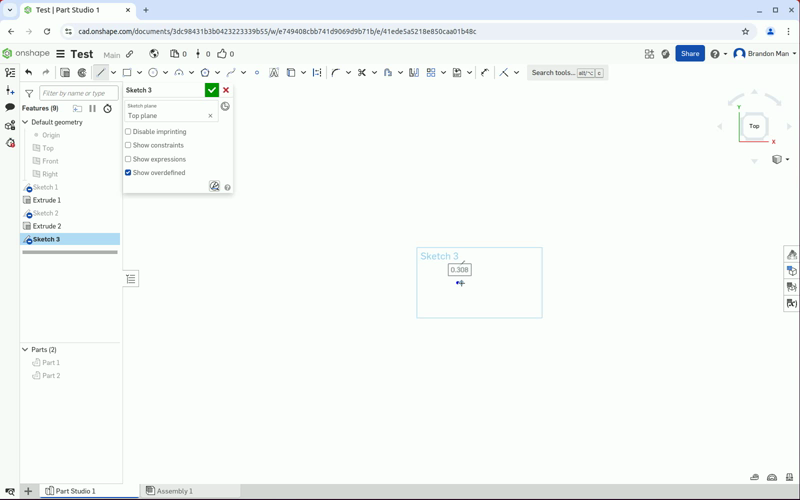
scroll(-6)
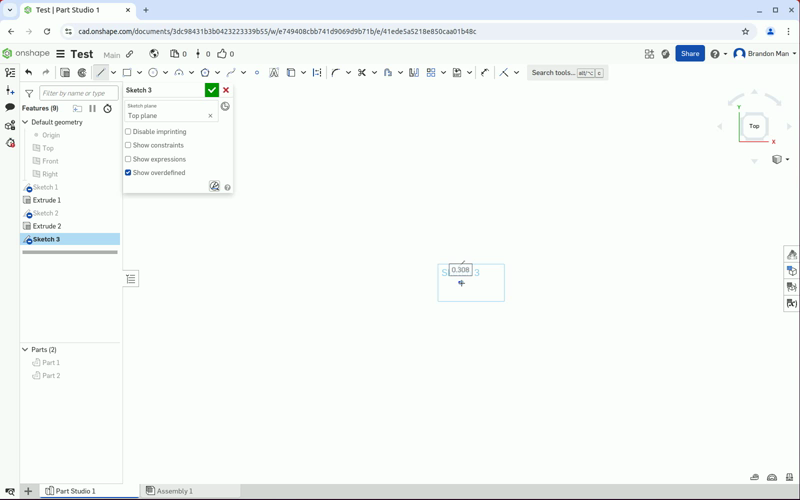
key_up(shift)
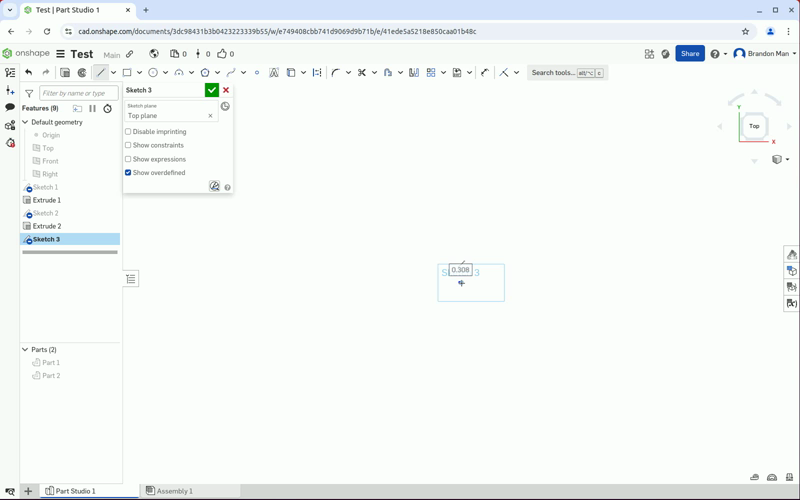
key_down(shift)
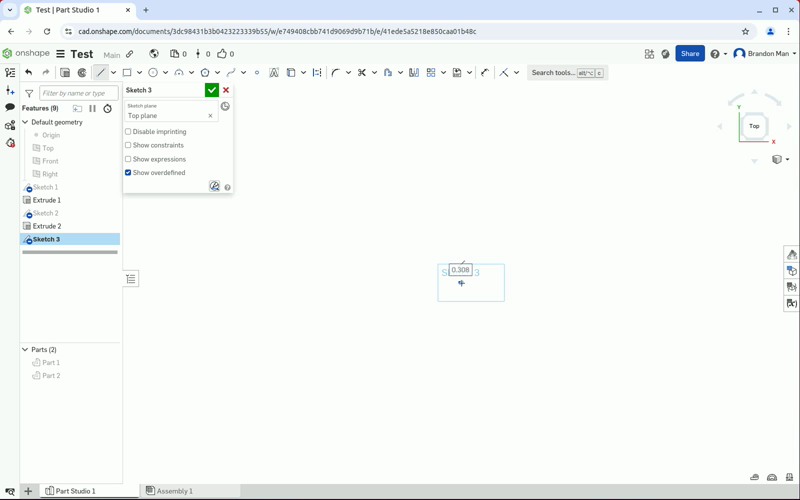
mouse_move(492, 282)
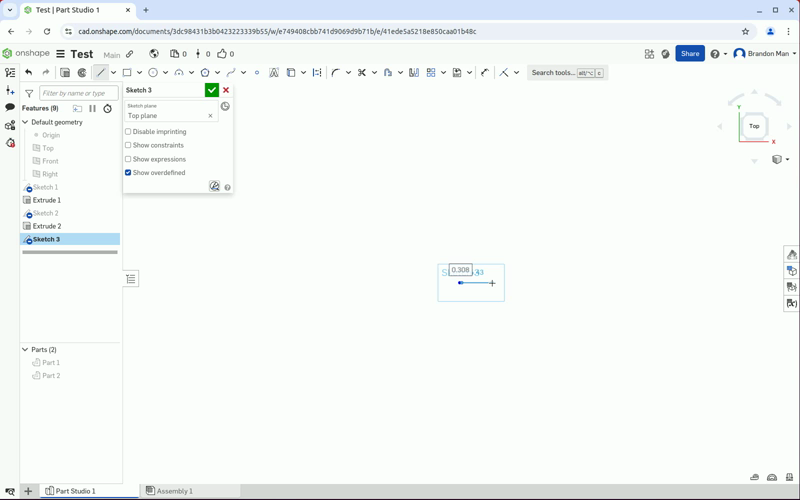
mouse_move(461, 280)
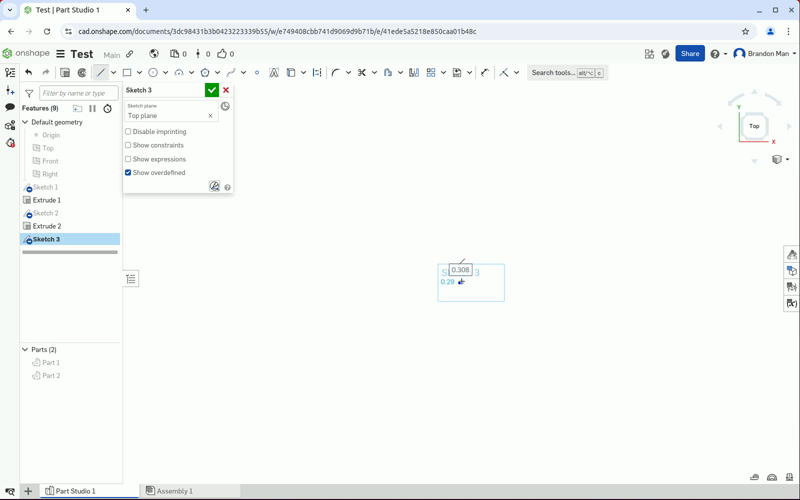
scroll(6)
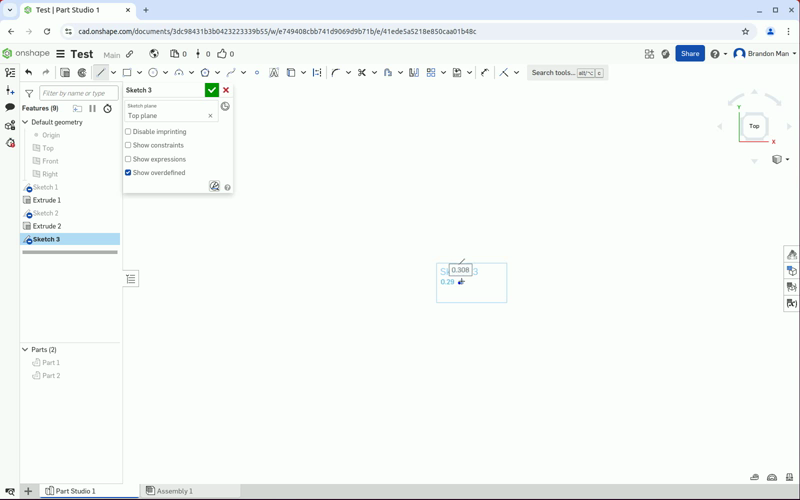
scroll(6)
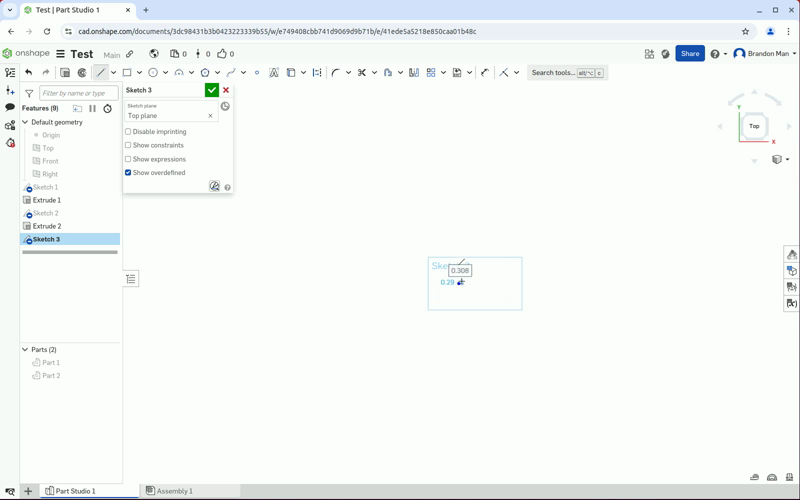
scroll(6)
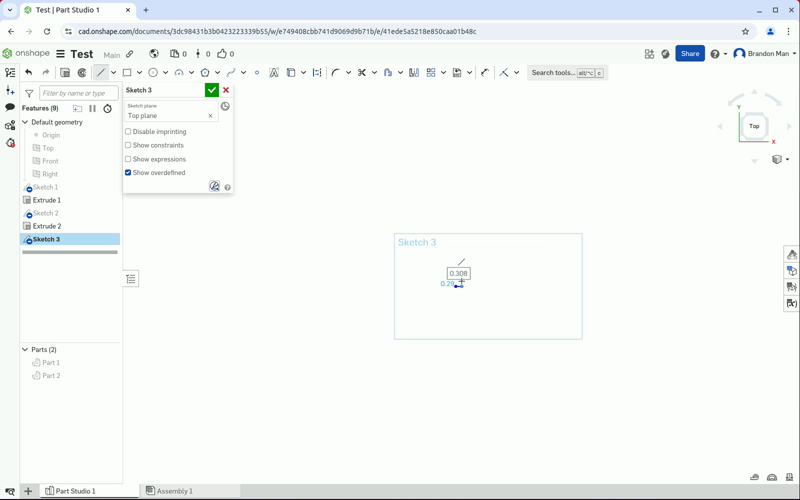
scroll(6)
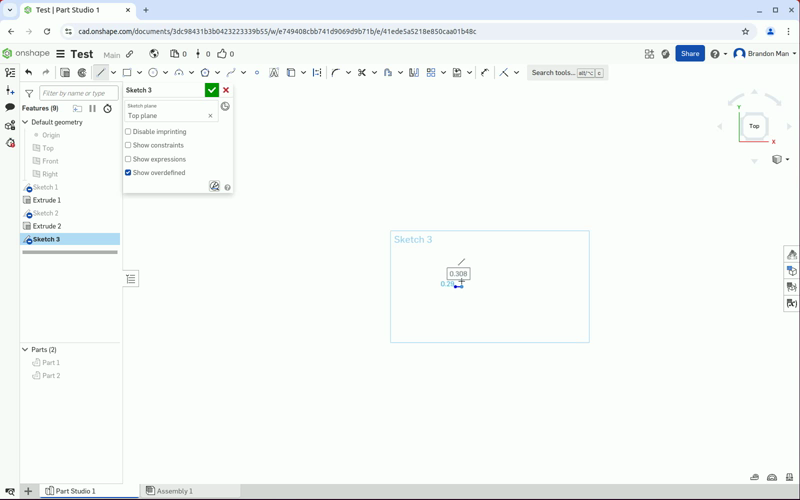
scroll(6)
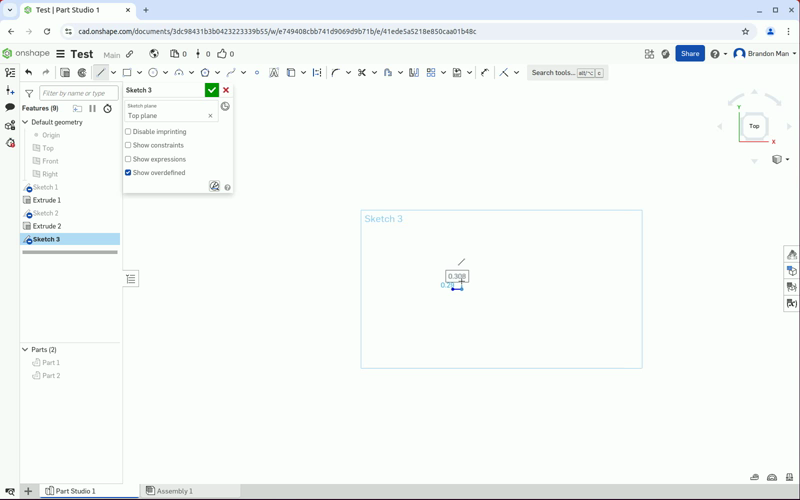
scroll(6)
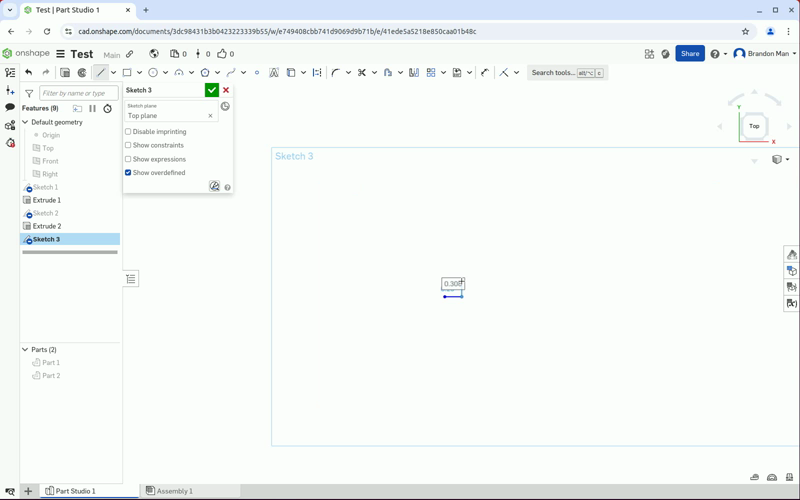
scroll(6)
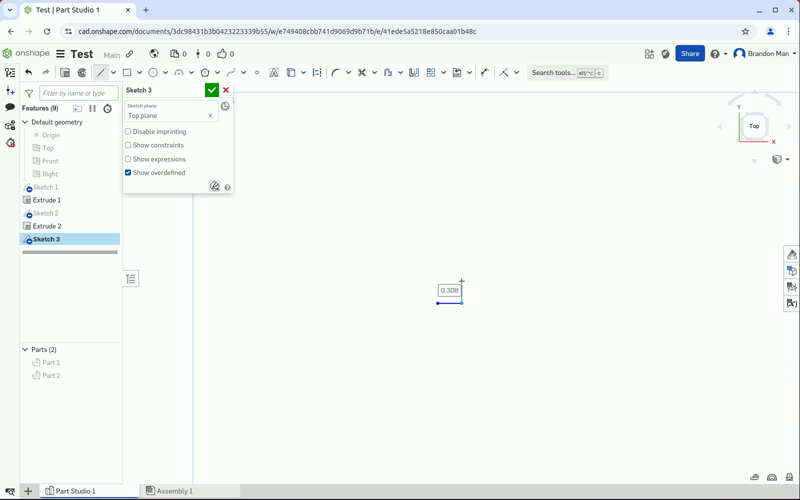
click(461, 280)
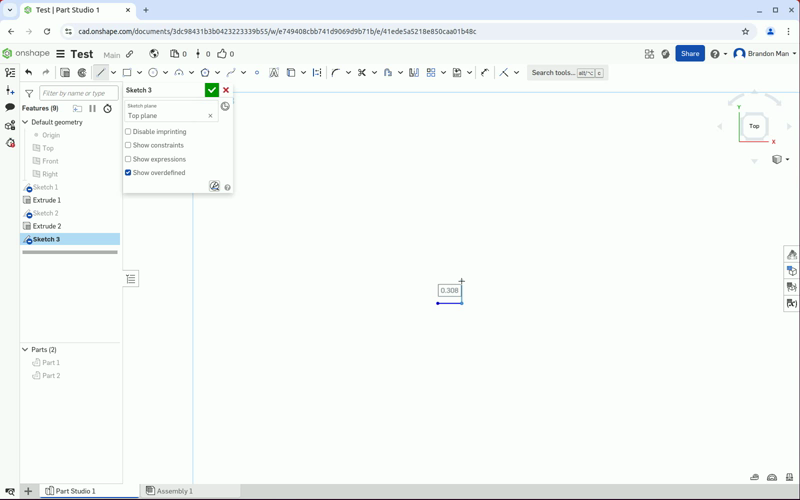
scroll(-6)
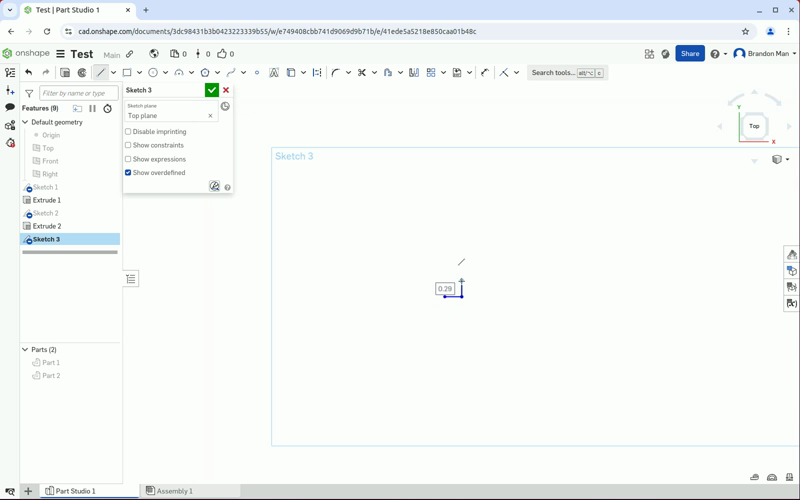
scroll(-6)
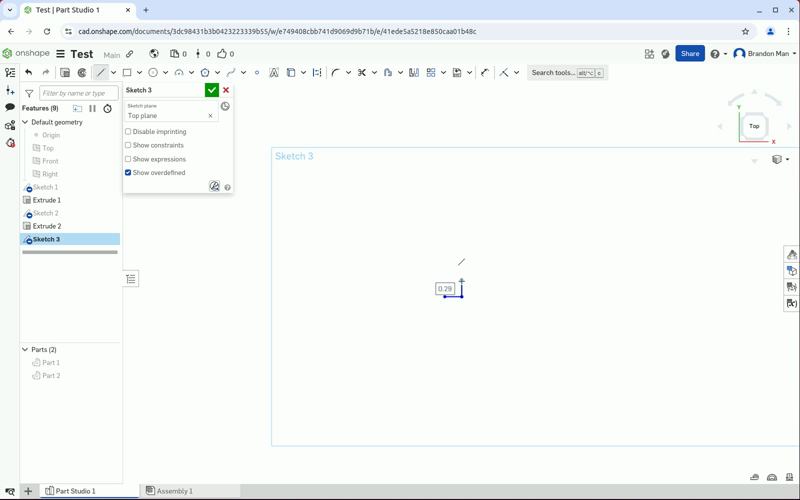
scroll(-6)
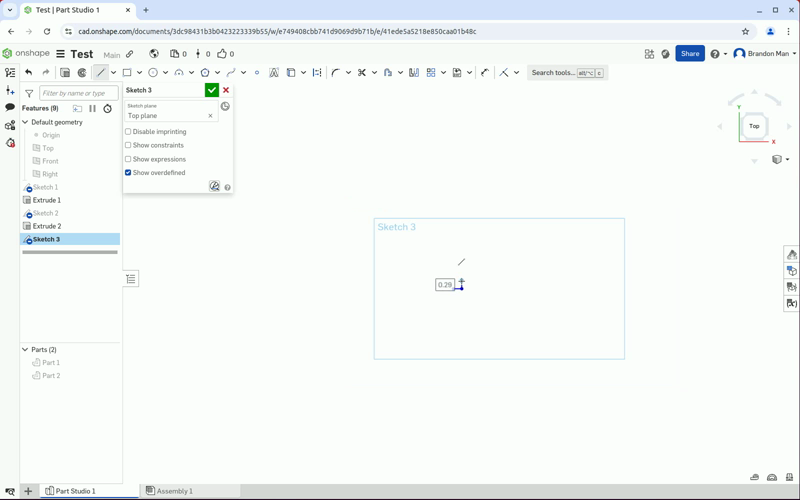
scroll(-6)
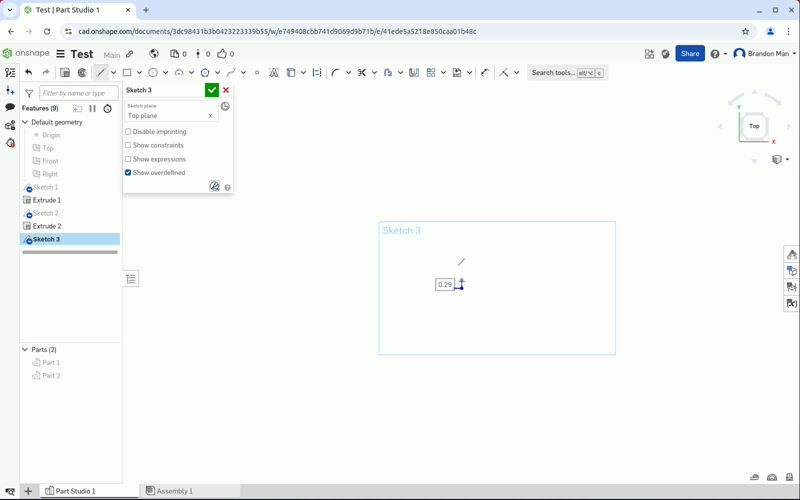
scroll(-6)
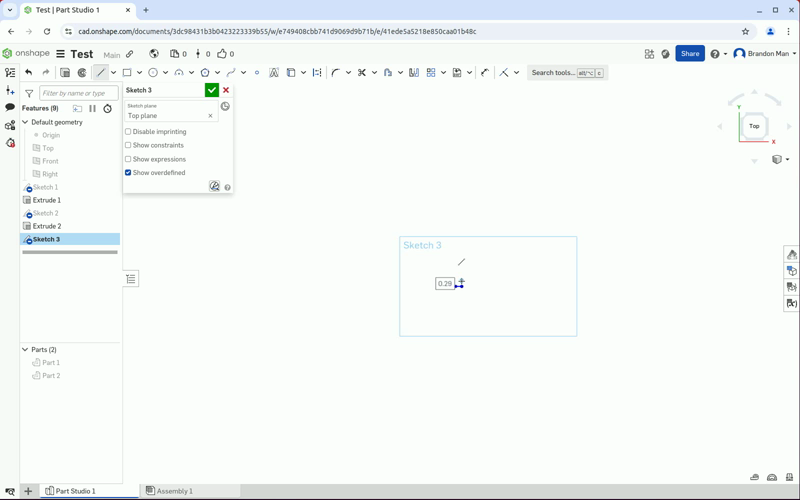
scroll(-6)
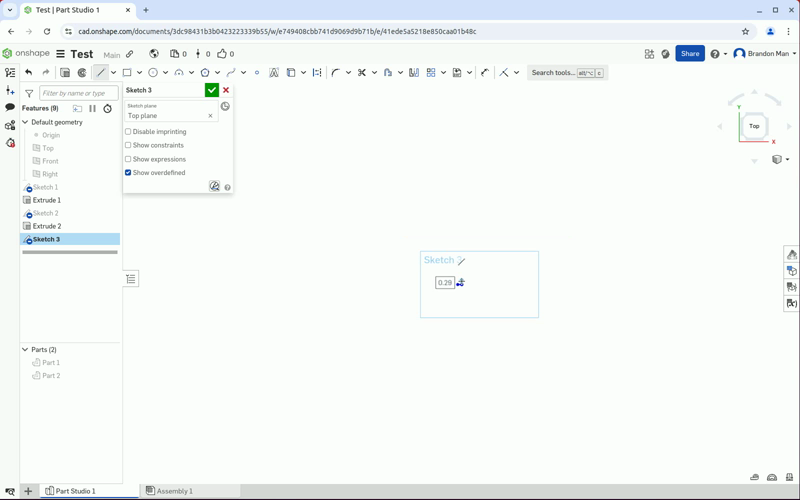
scroll(-6)
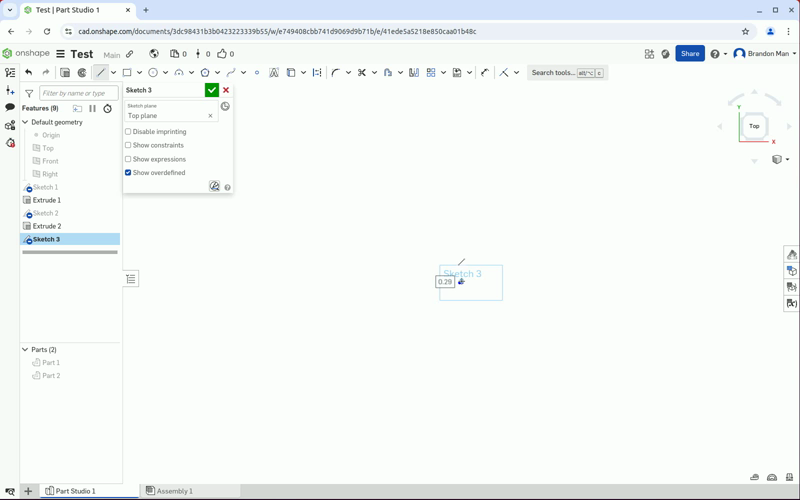
key_up(shift)
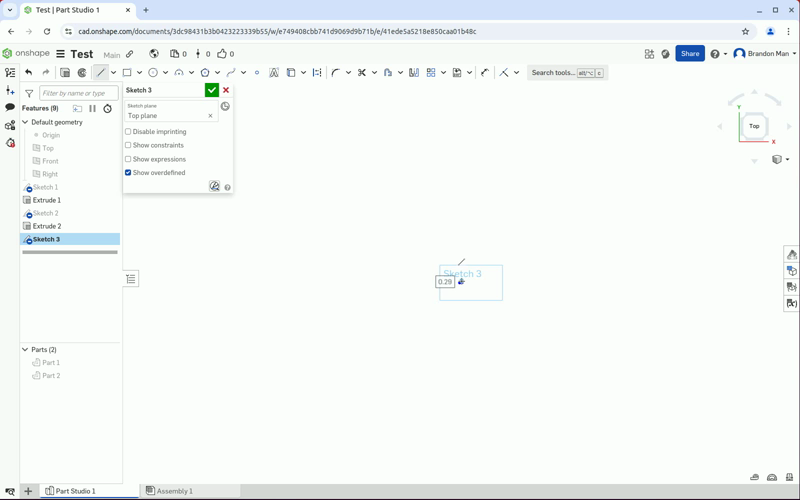
key_down(shift)
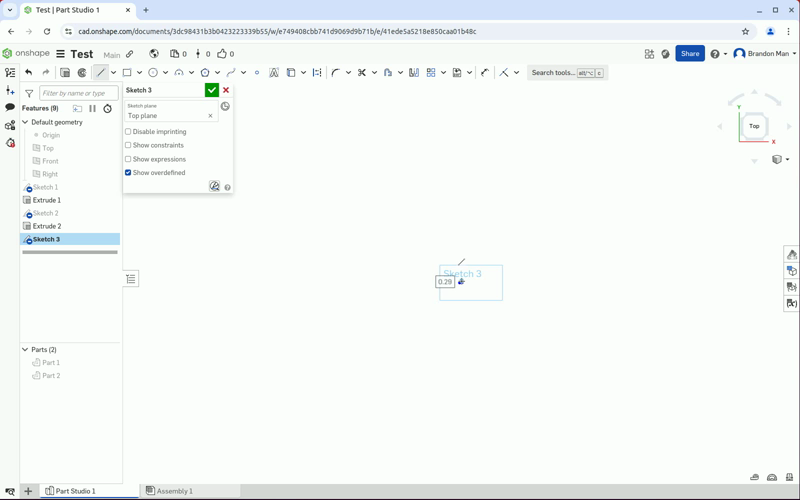
mouse_move(492, 280)
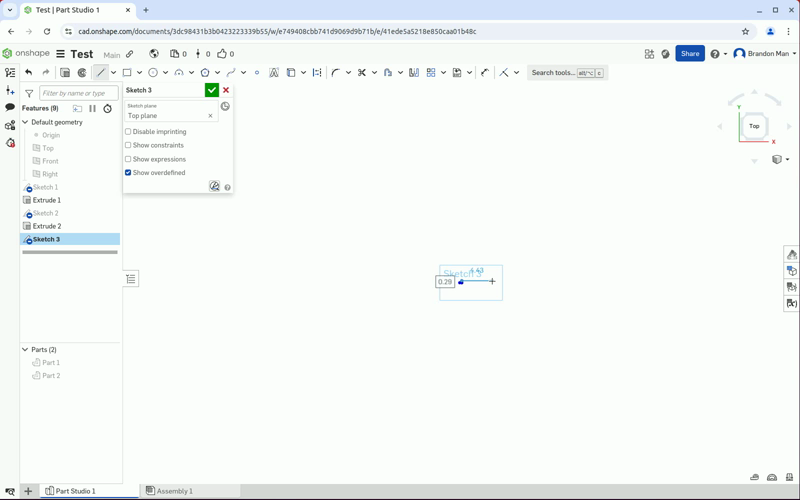
mouse_move(459, 280)
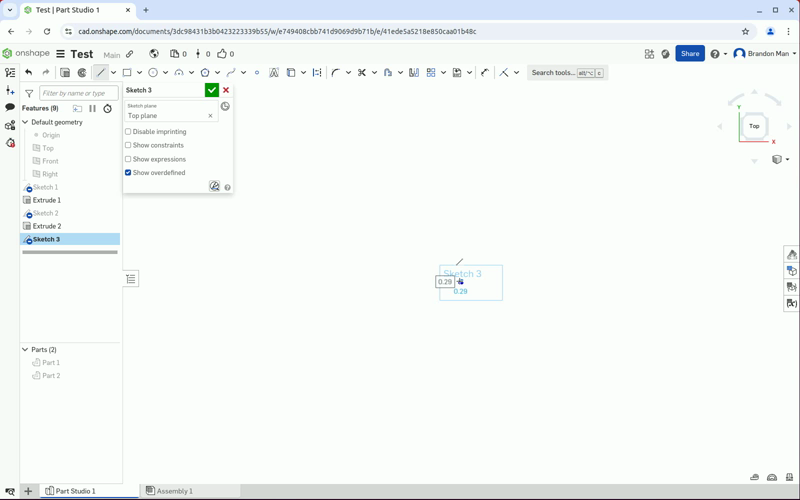
scroll(6)
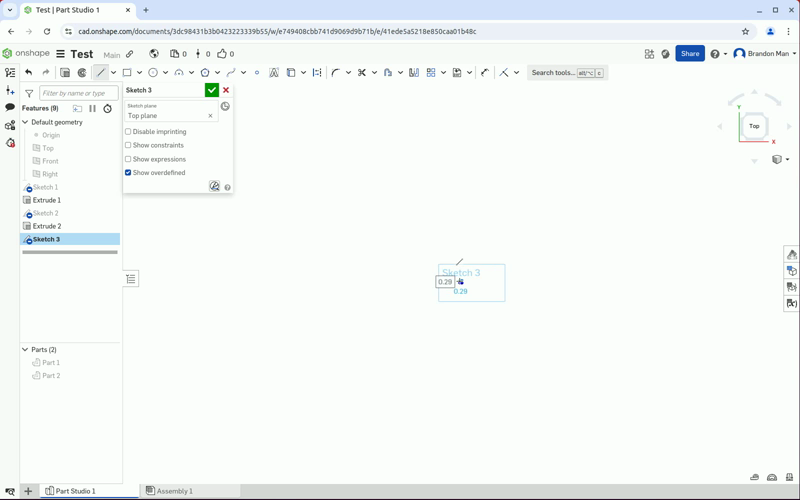
scroll(6)
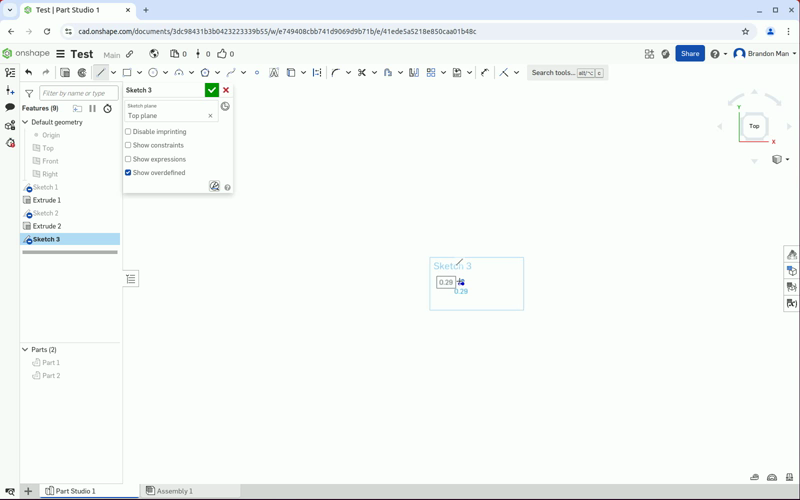
scroll(6)
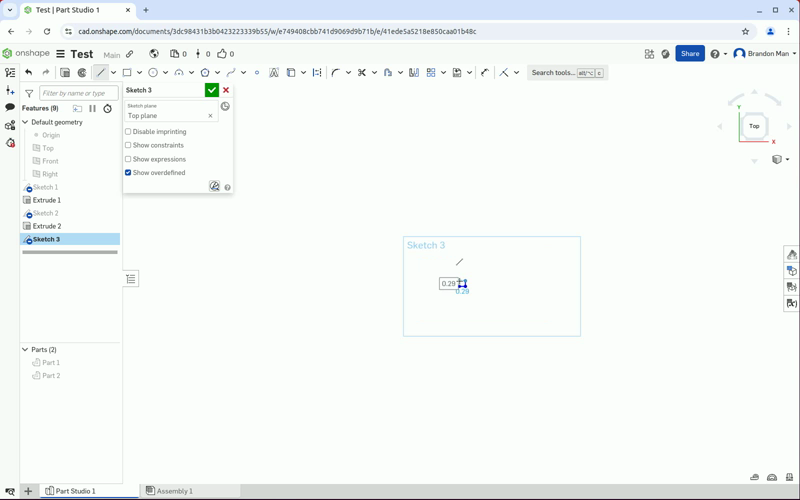
scroll(6)
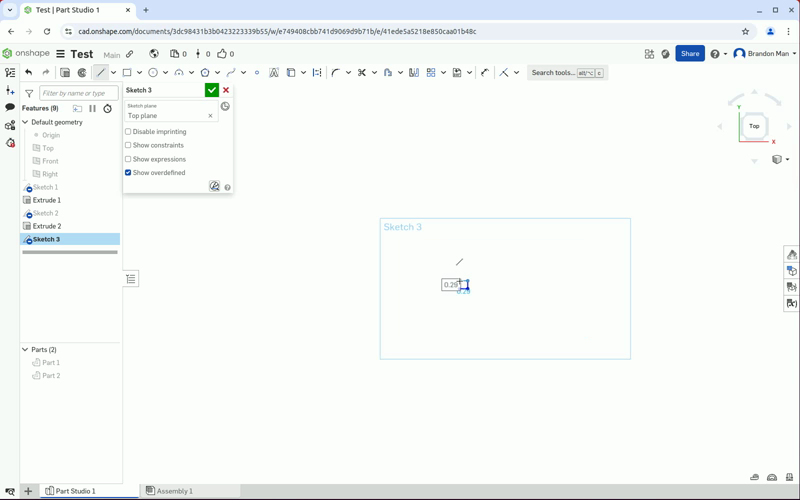
scroll(6)
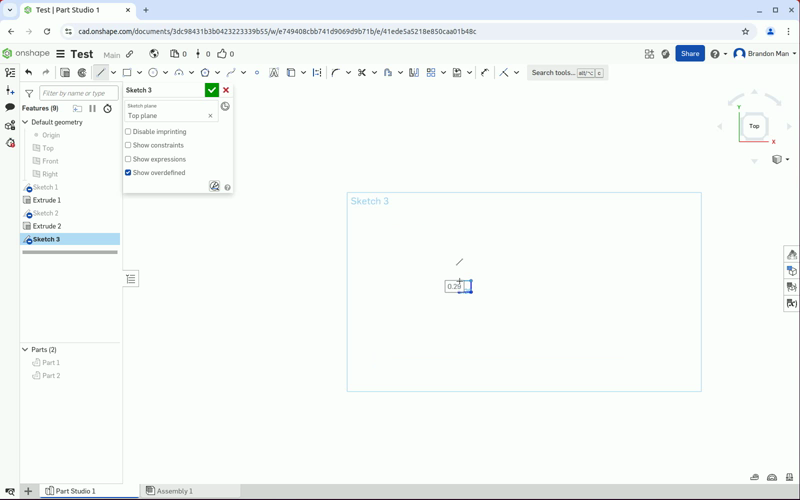
scroll(6)
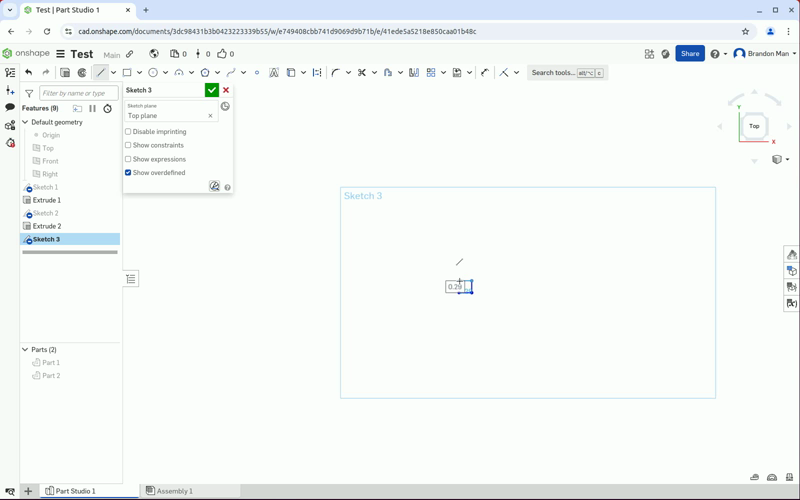
scroll(6)
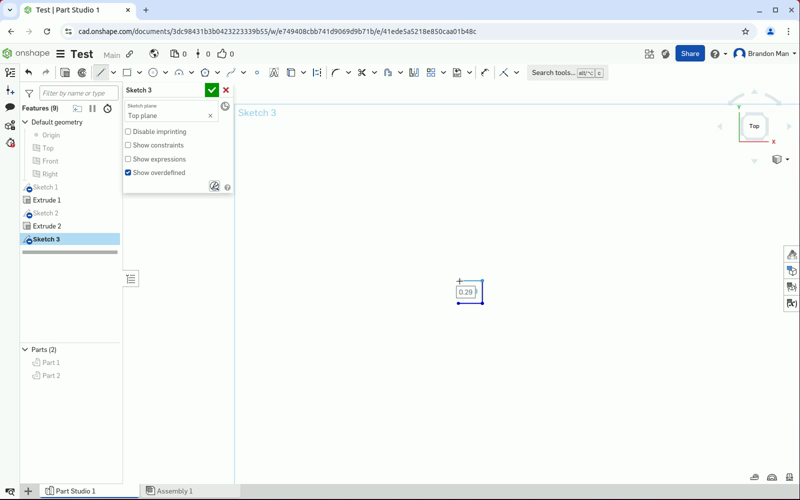
click(459, 280)
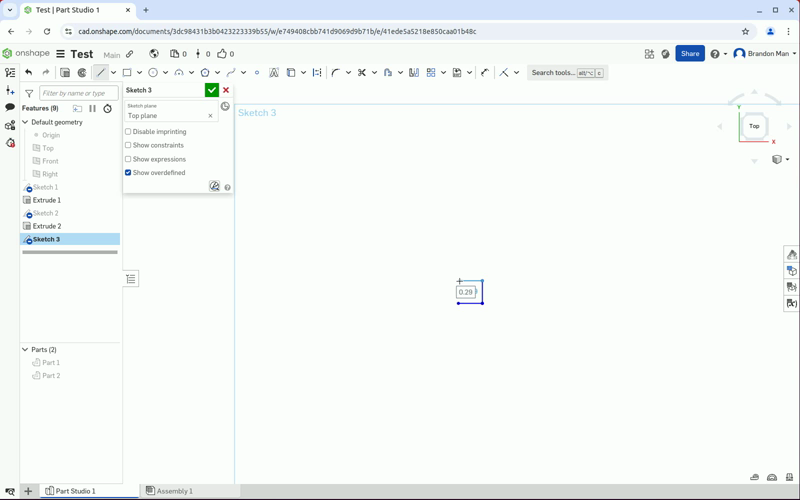
scroll(-6)
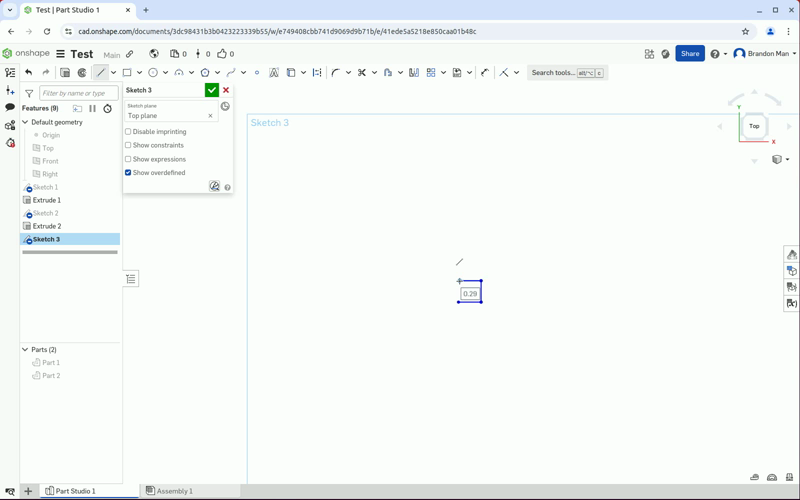
scroll(-6)
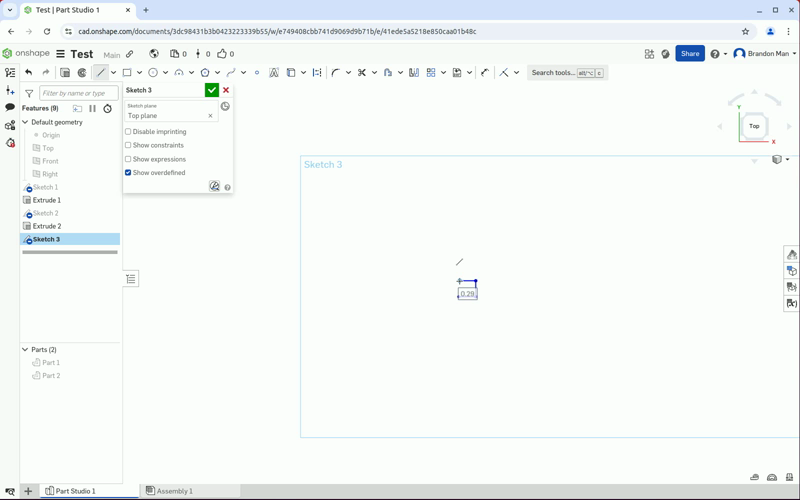
scroll(-6)
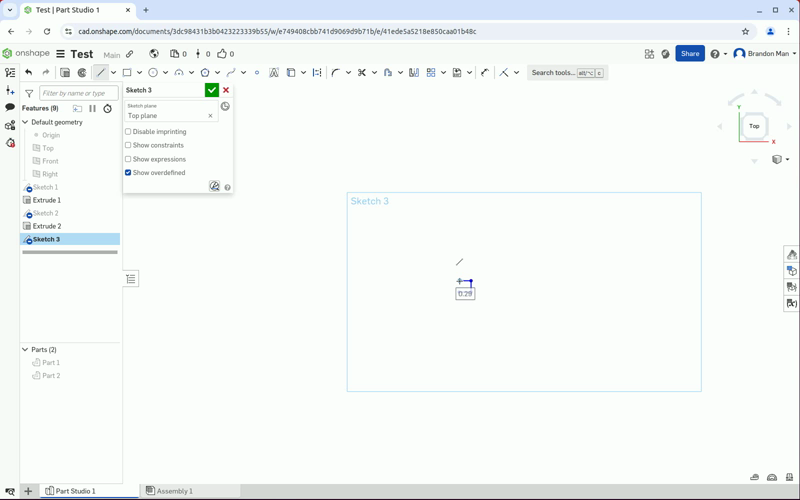
scroll(-6)
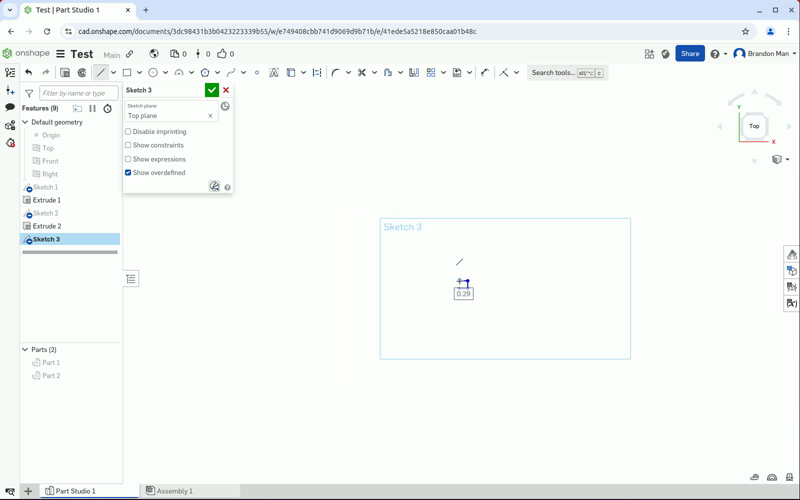
scroll(-6)
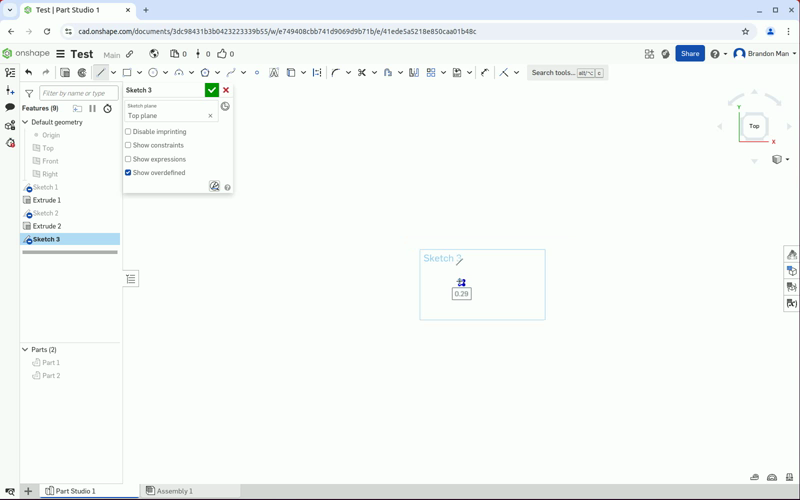
scroll(-6)
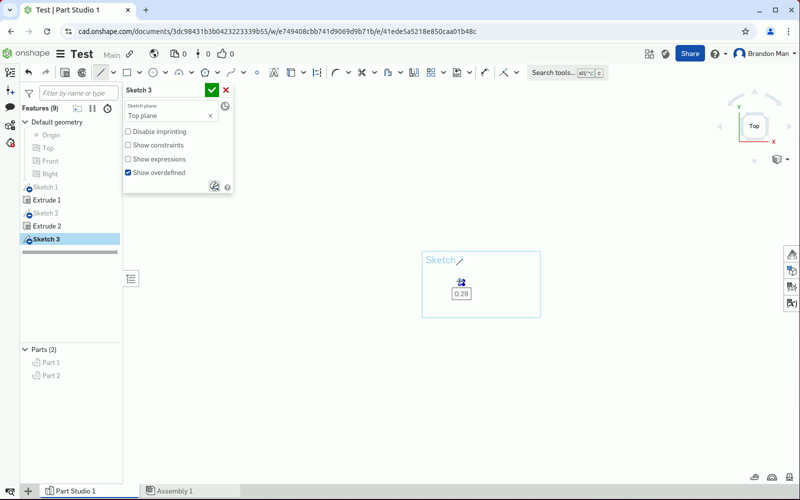
scroll(-6)
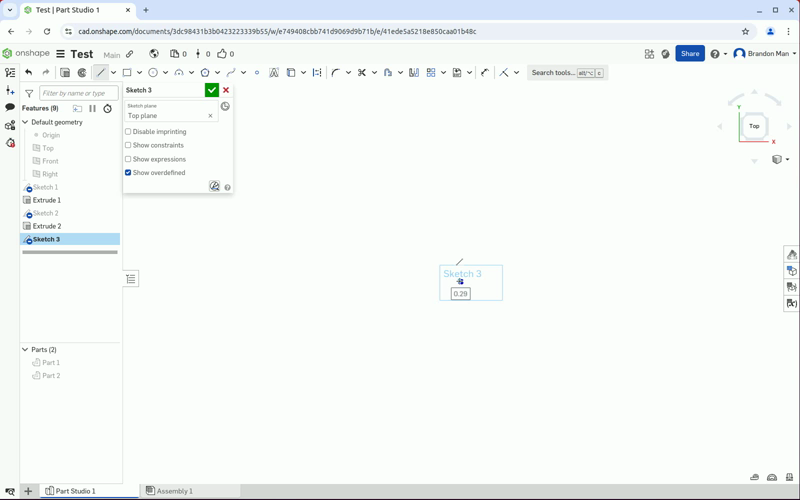
key_up(shift)
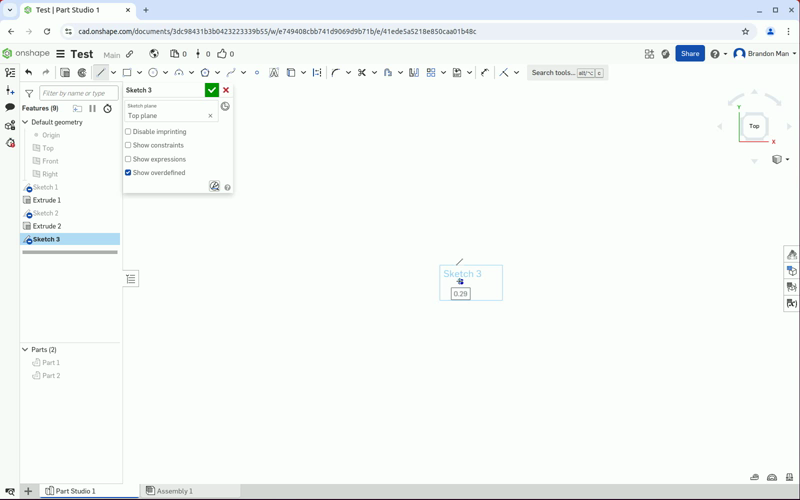
mouse_move(489, 280)
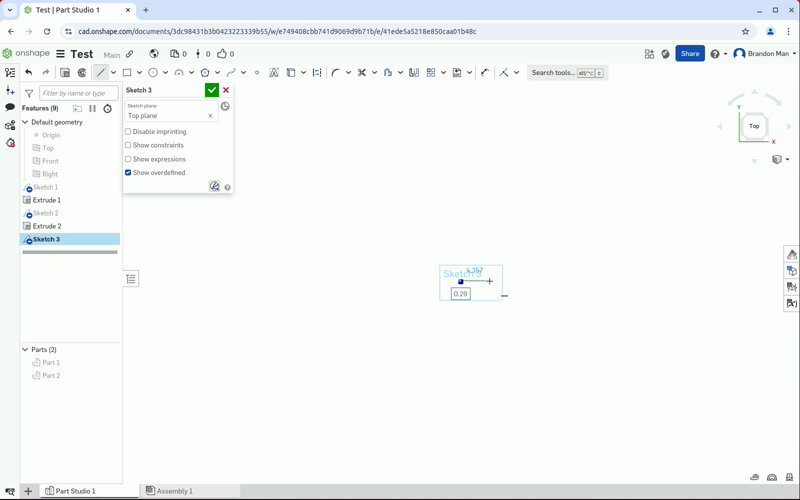
key_down(shift)
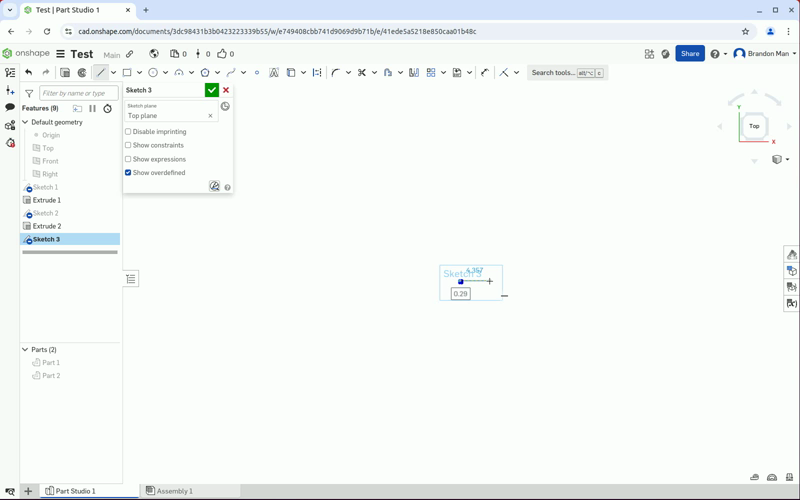
mouse_move(459, 282)
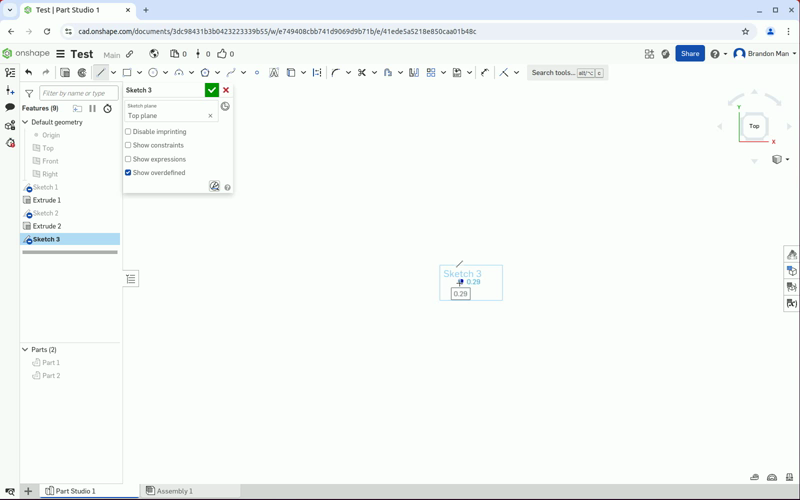
scroll(6)
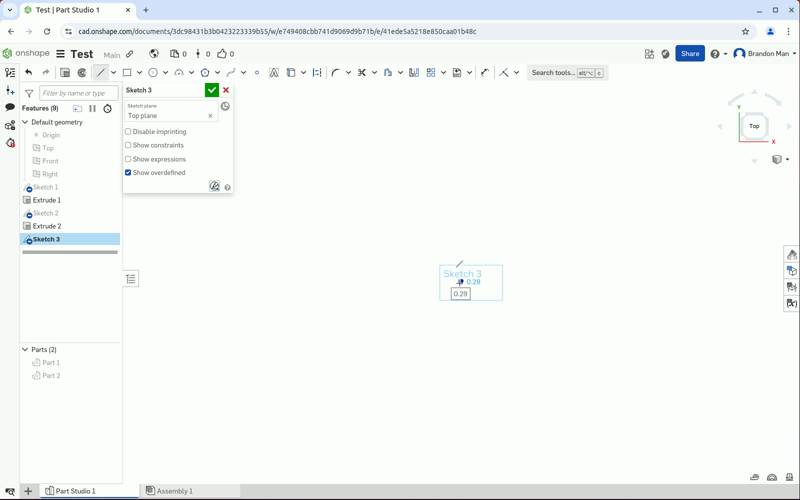
scroll(6)
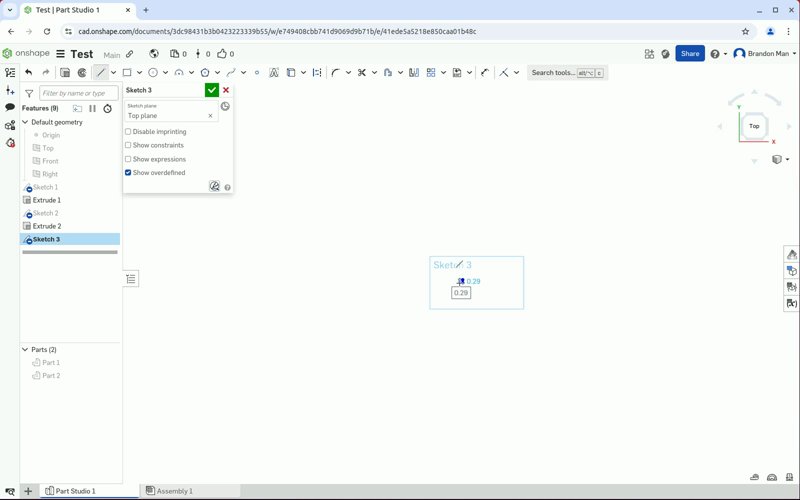
scroll(6)
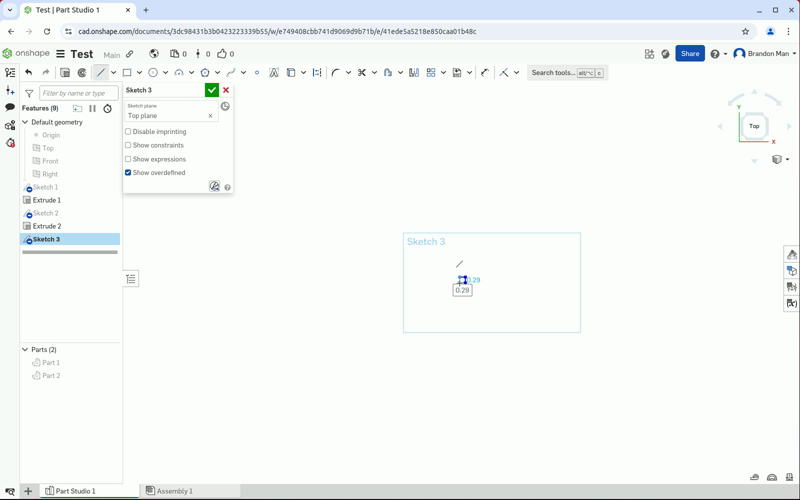
scroll(6)
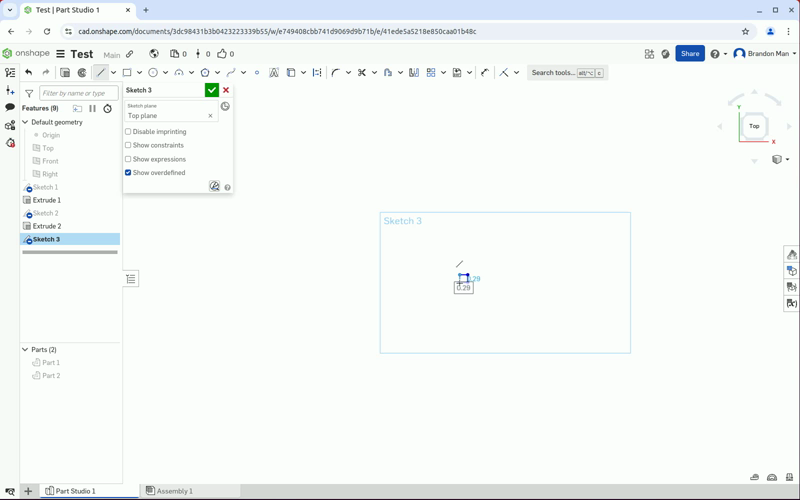
scroll(6)
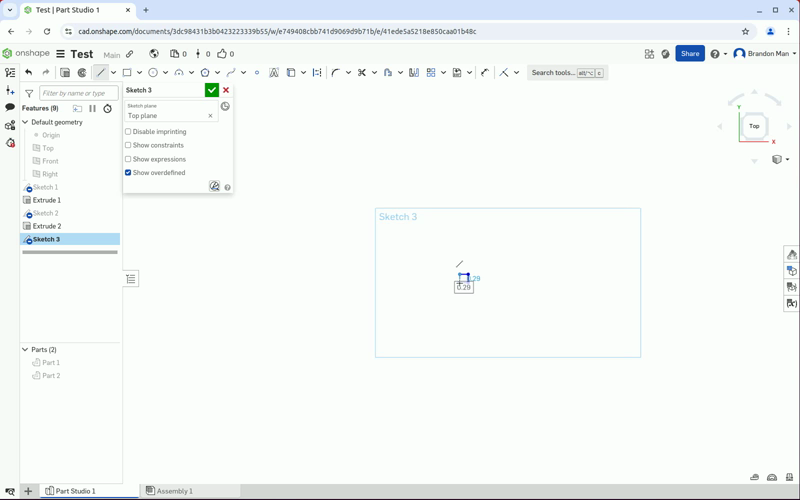
scroll(6)
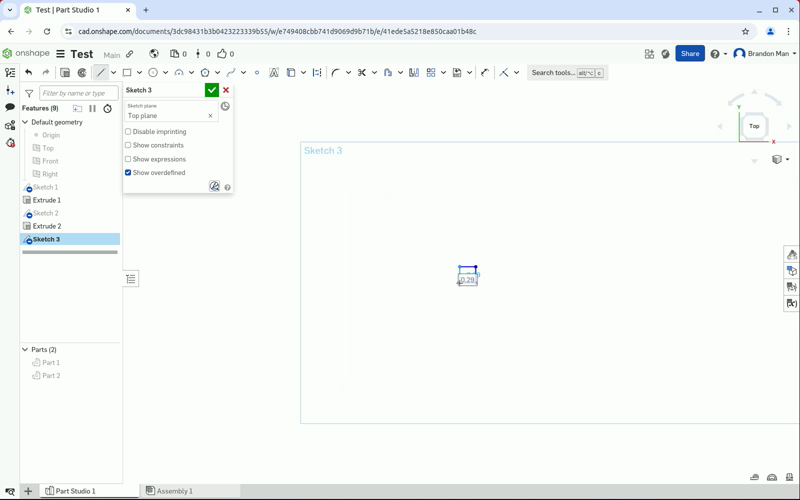
scroll(6)
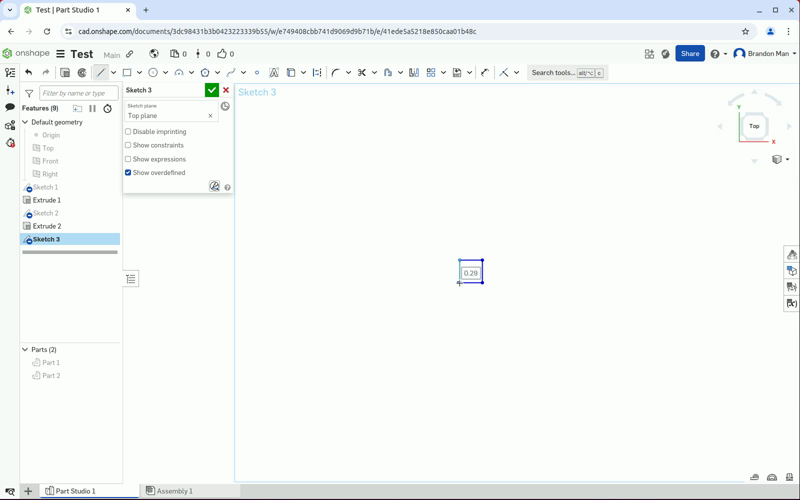
key_up(shift)
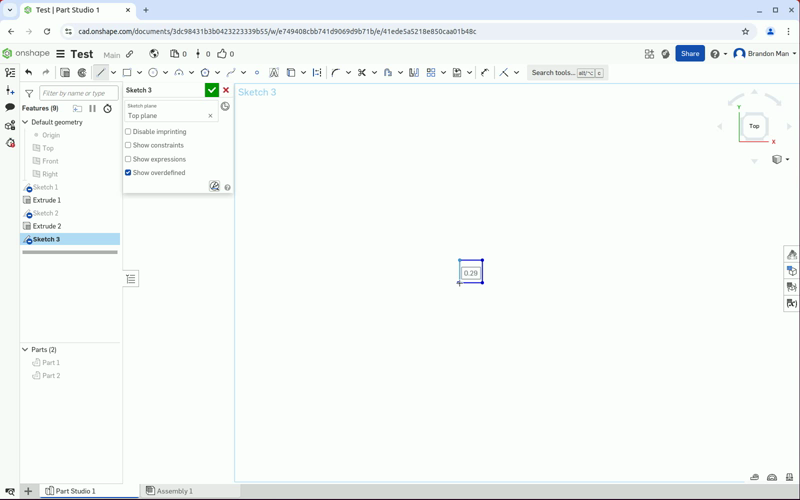
click(459, 282)
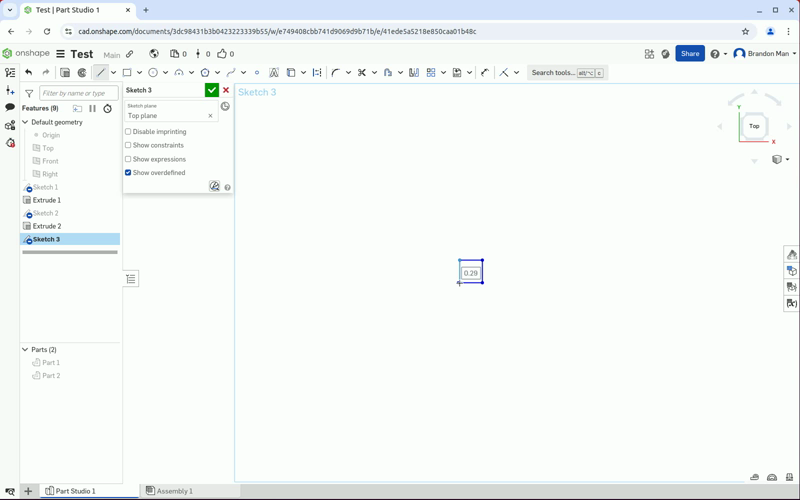
scroll(-6)
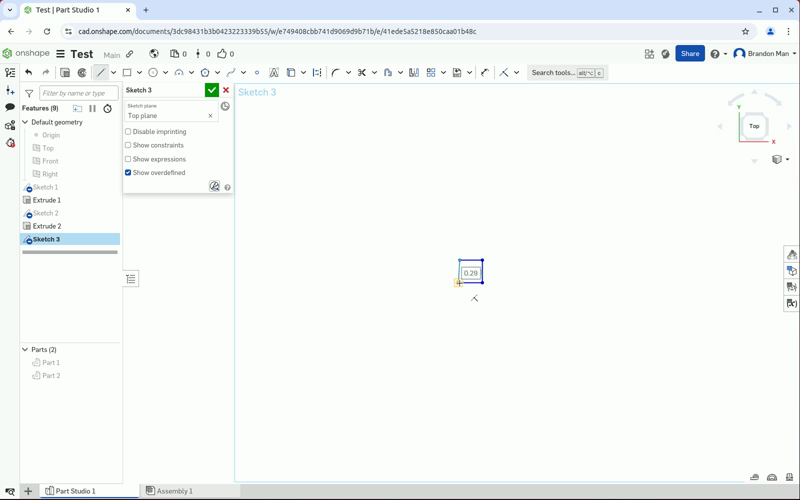
scroll(-6)
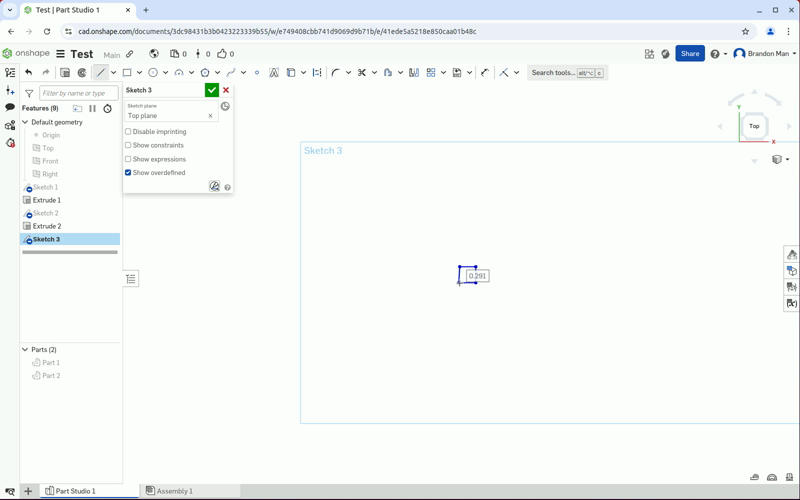
scroll(-6)
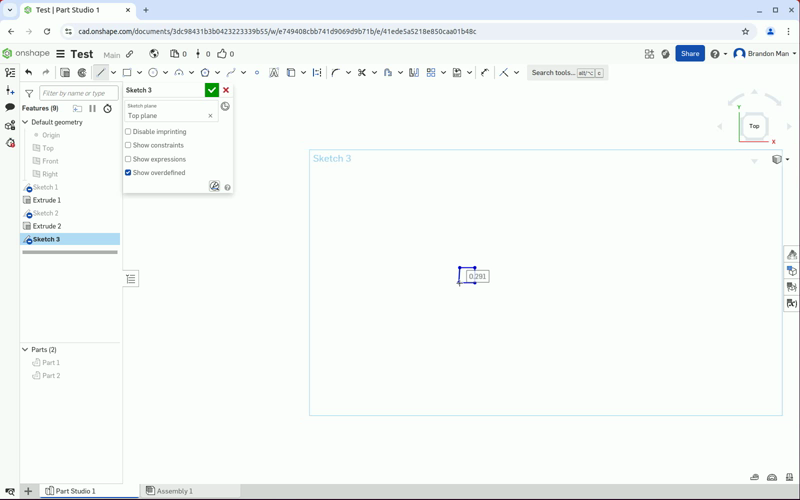
scroll(-6)
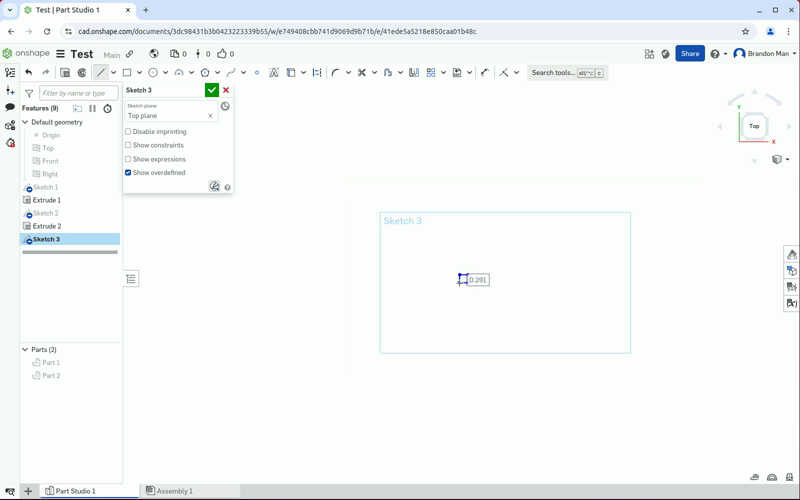
scroll(-6)
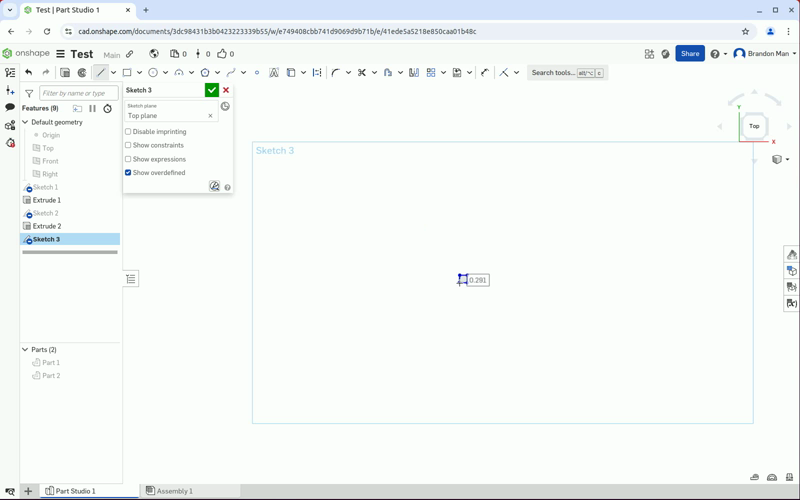
scroll(-6)
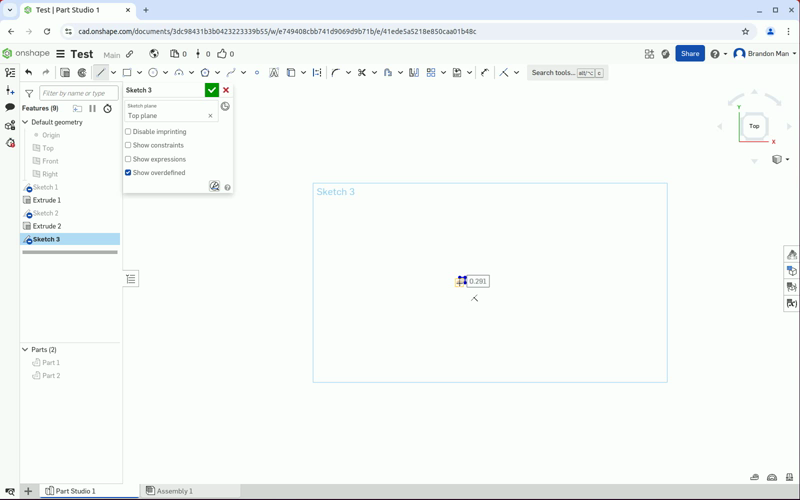
scroll(-6)
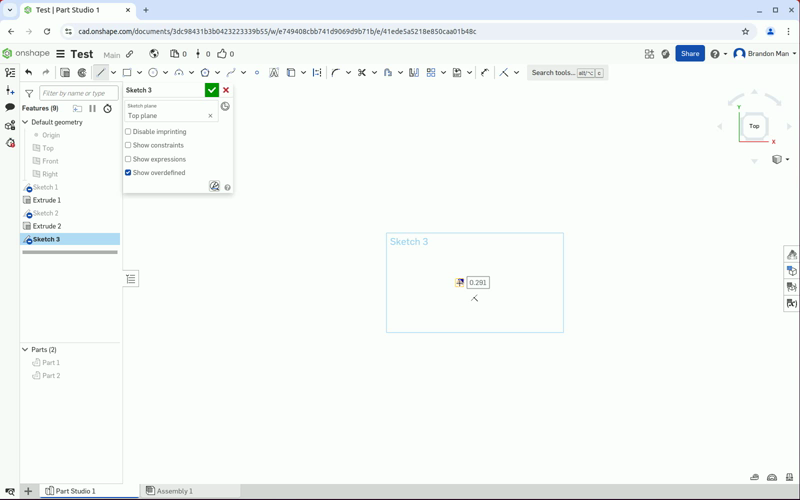
key(esc)
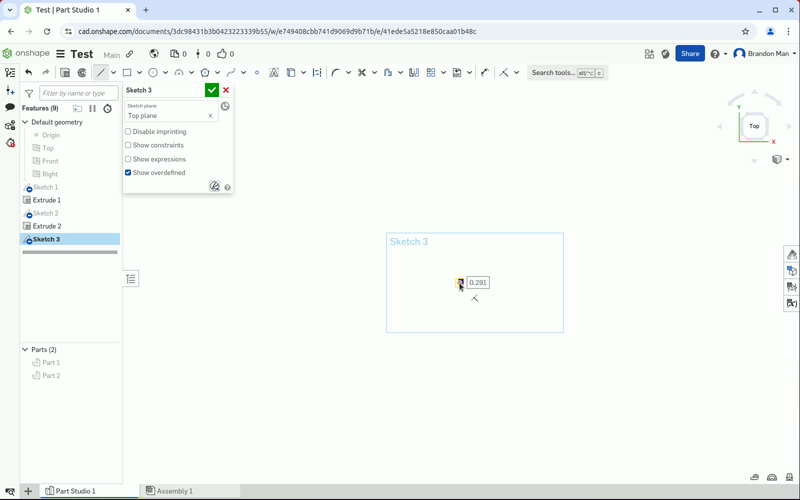
mouse_move(460, 282)
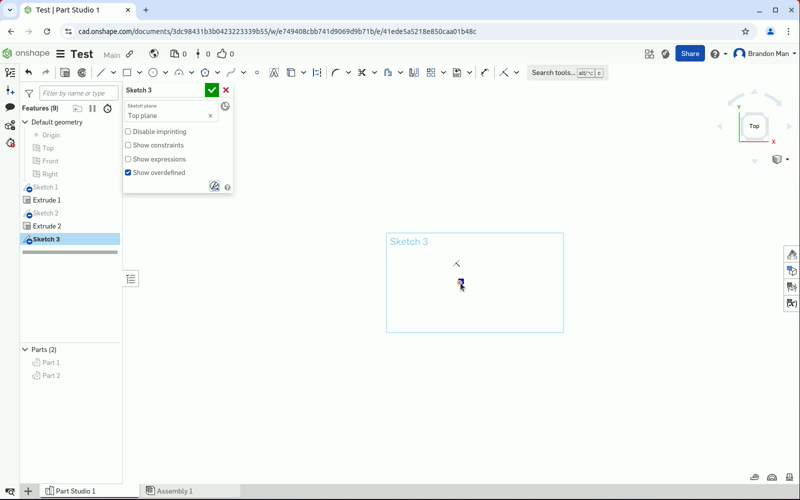
scroll(6)
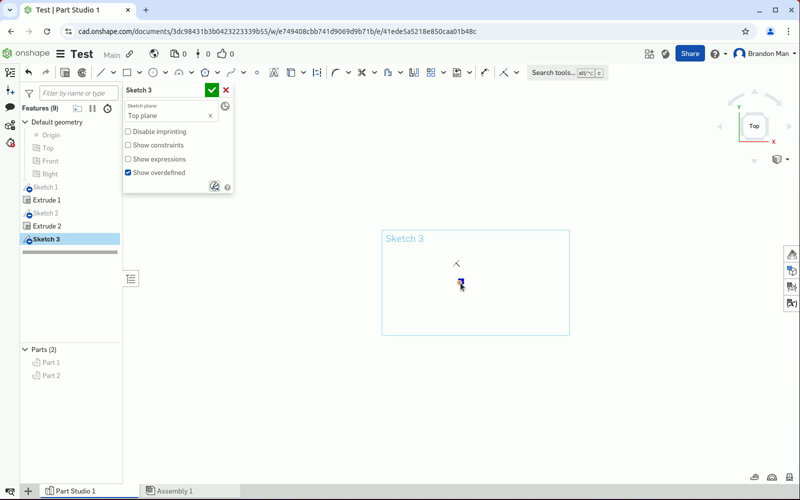
scroll(6)
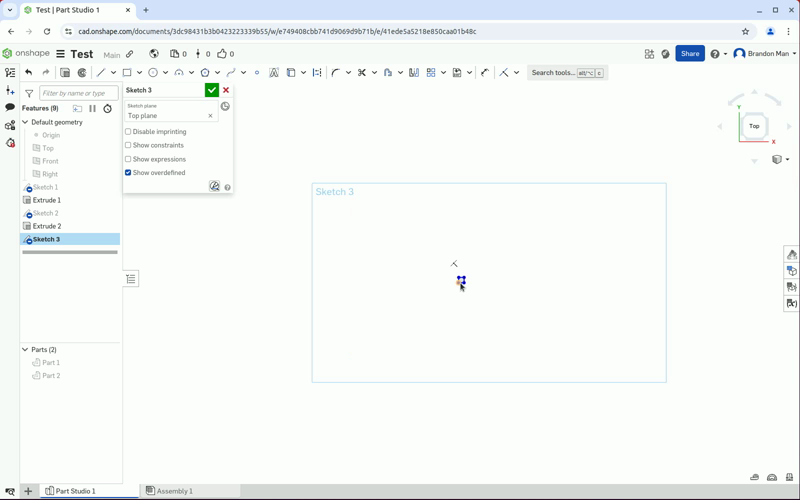
scroll(6)
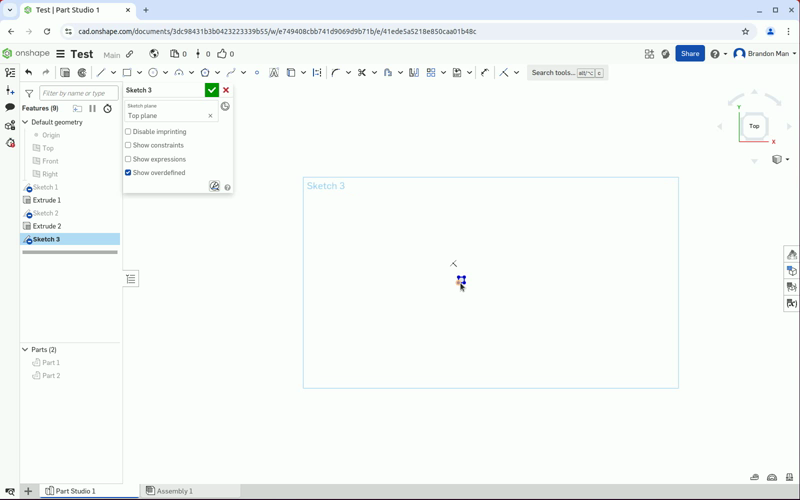
scroll(6)
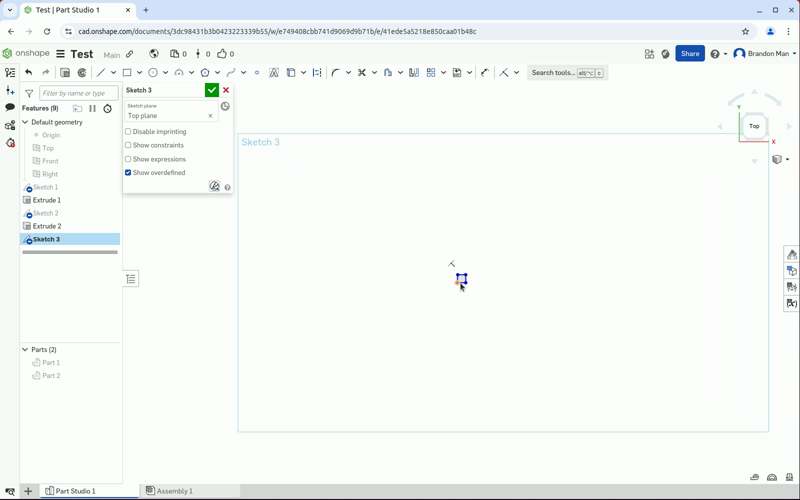
scroll(6)
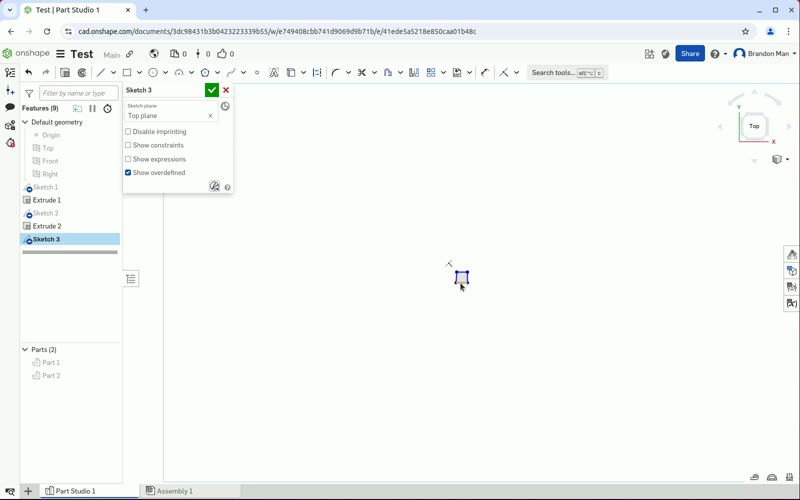
scroll(6)
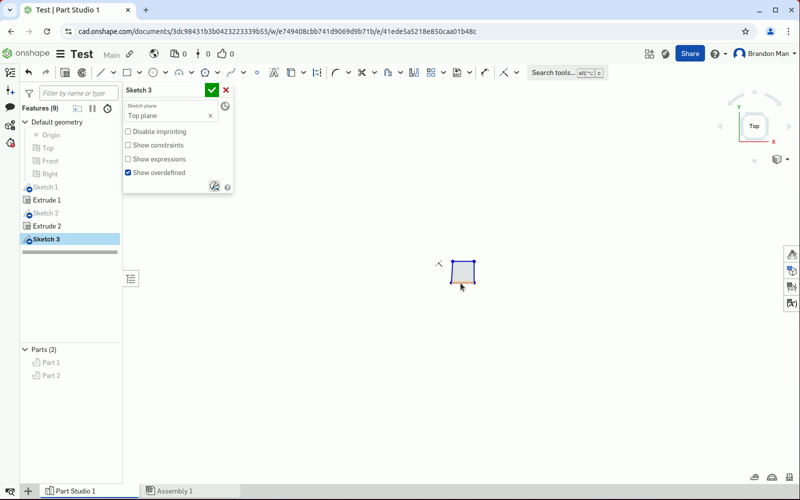
scroll(6)
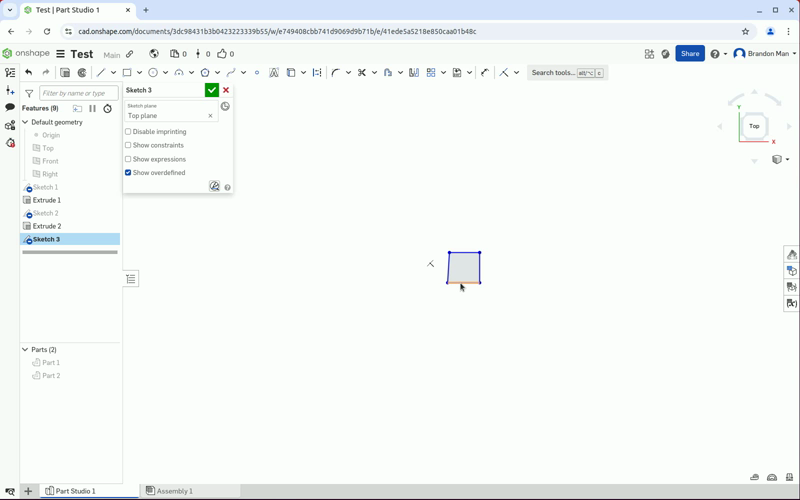
click(460, 282)
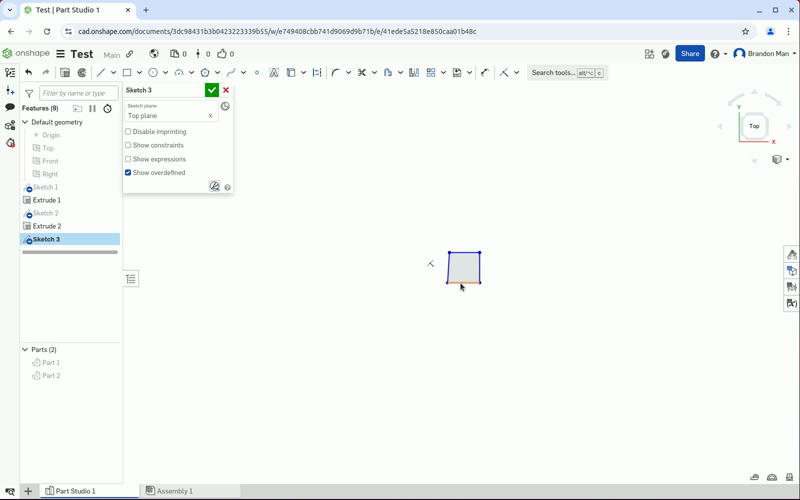
scroll(-6)
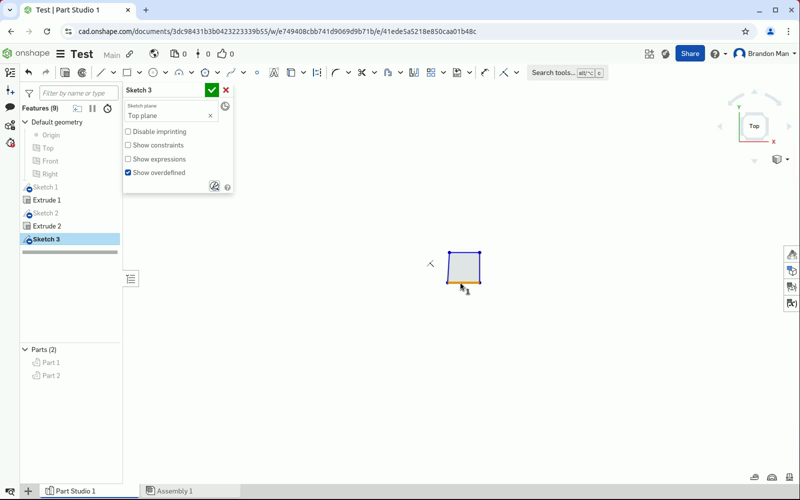
scroll(-6)
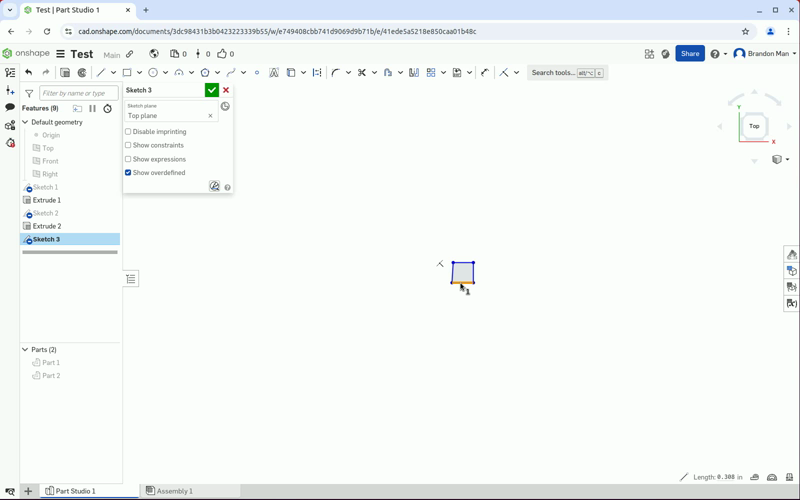
scroll(-6)
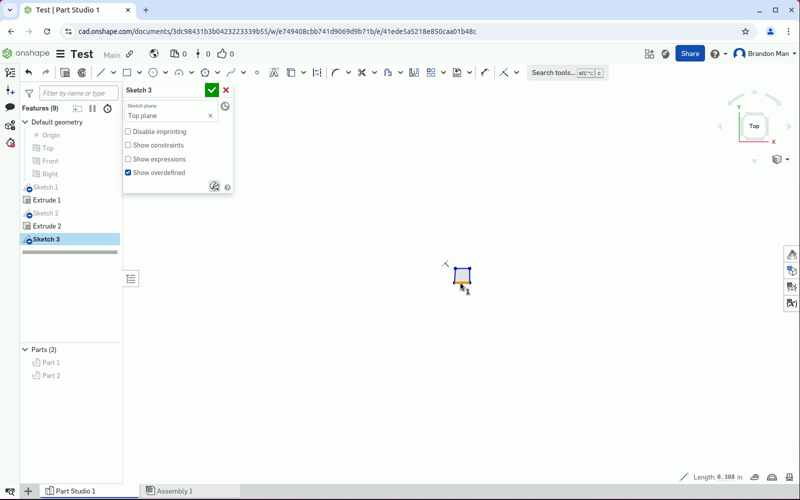
scroll(-6)
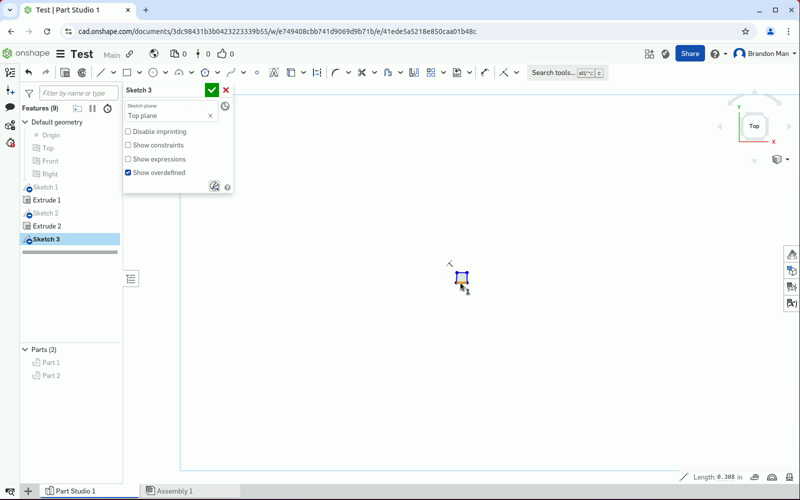
scroll(-6)
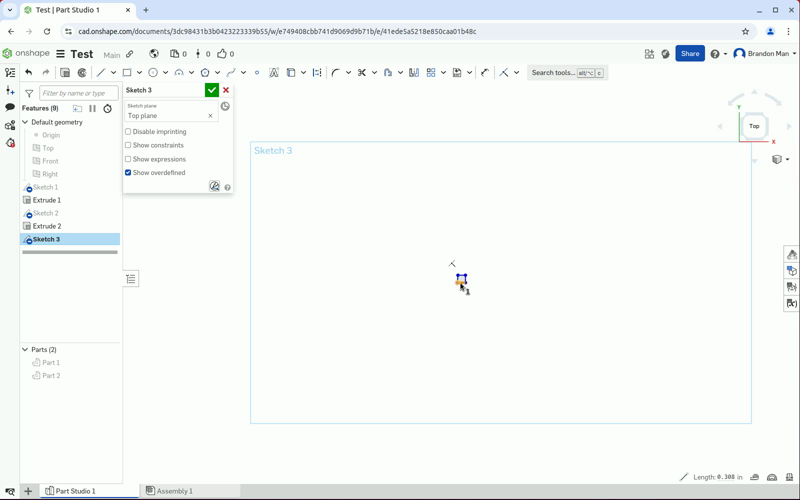
scroll(-6)
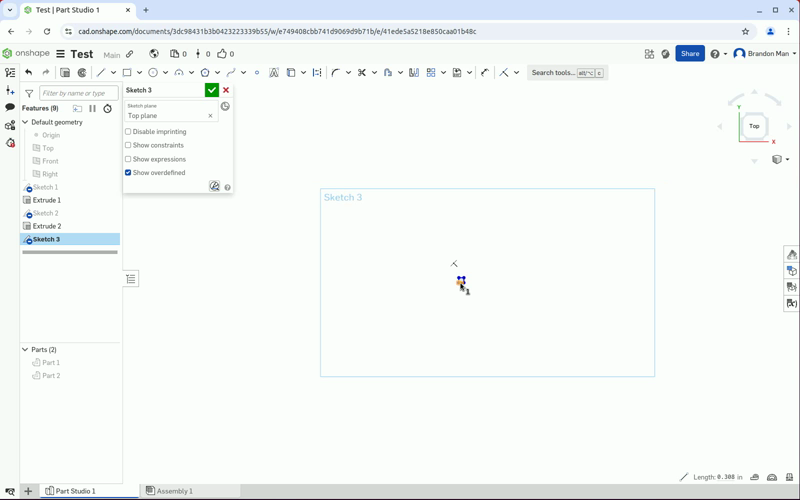
scroll(-6)
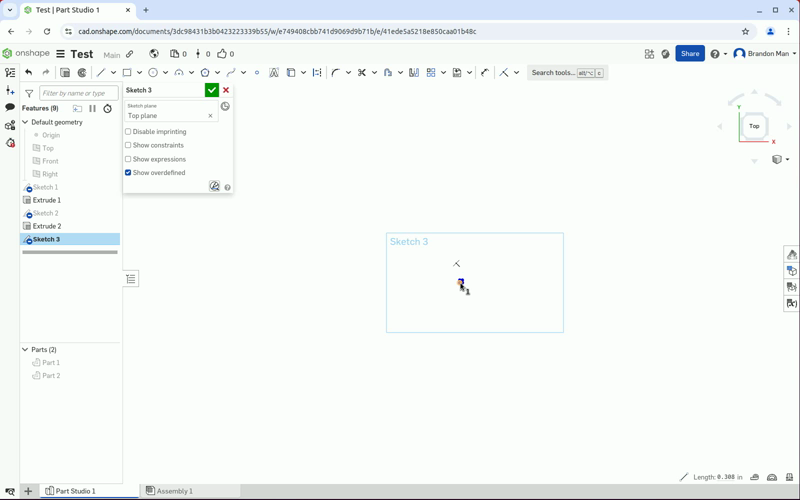
mouse_move(73, 352)
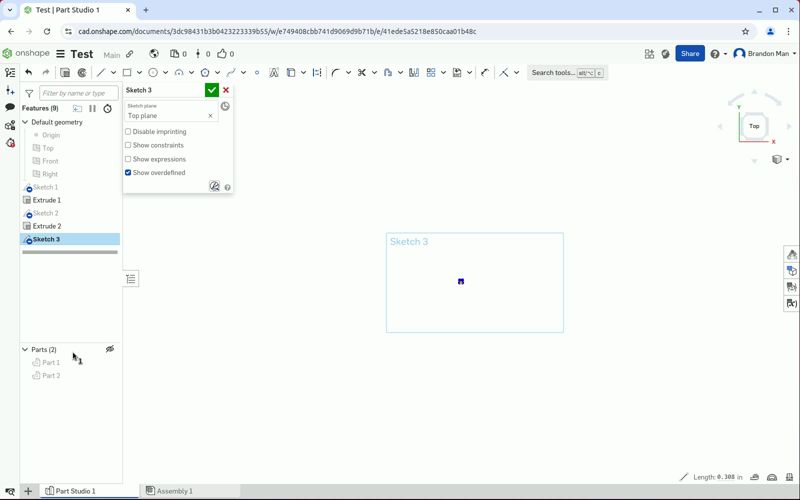
key(shift+y)
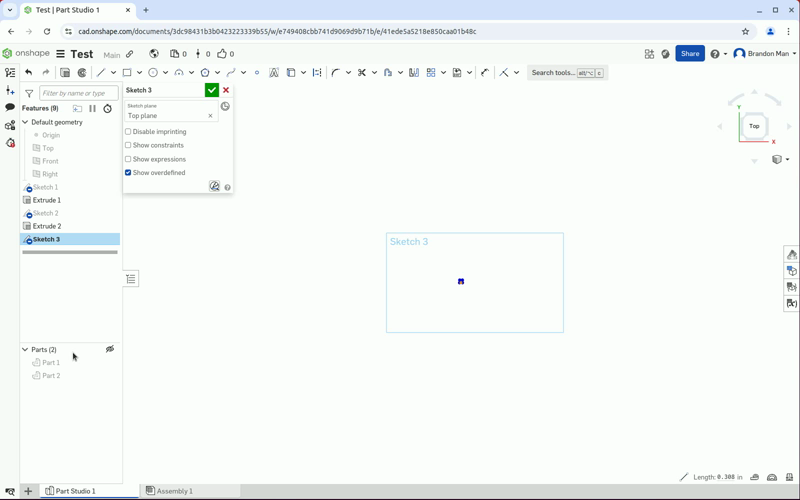
key(shift+e)
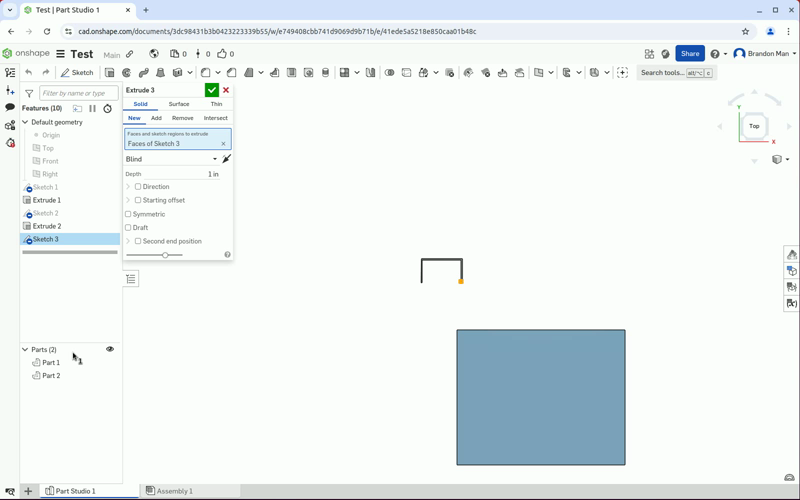
mouse_move(143, 106)
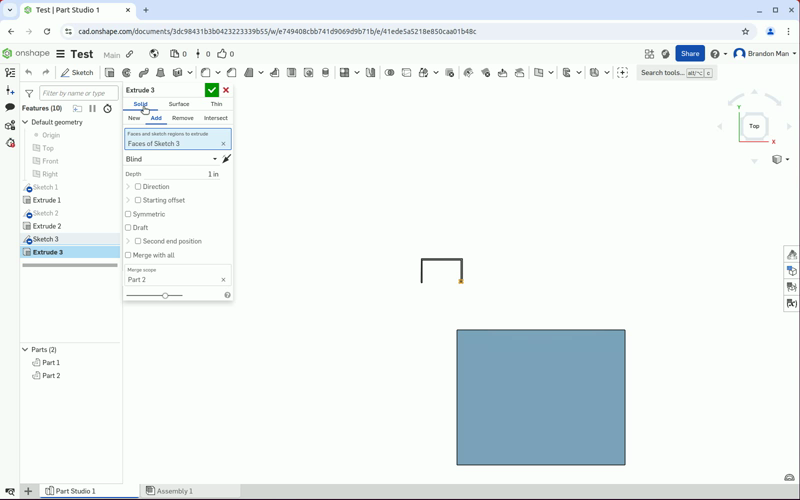
click(143, 106)
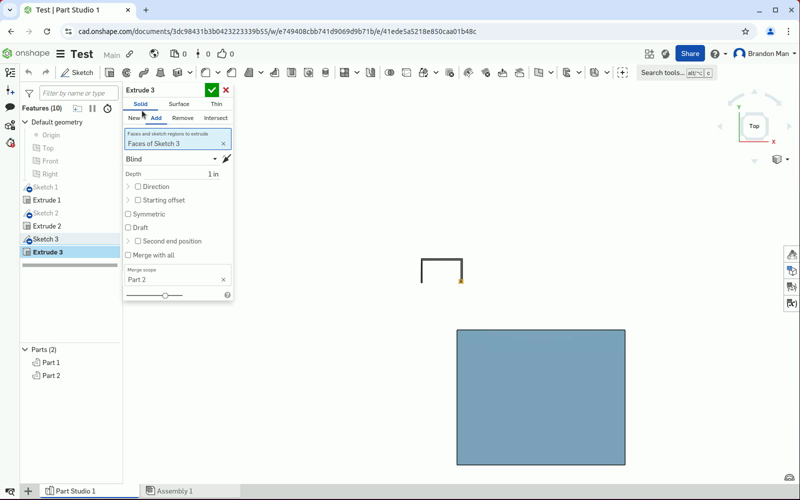
mouse_move(137, 120)
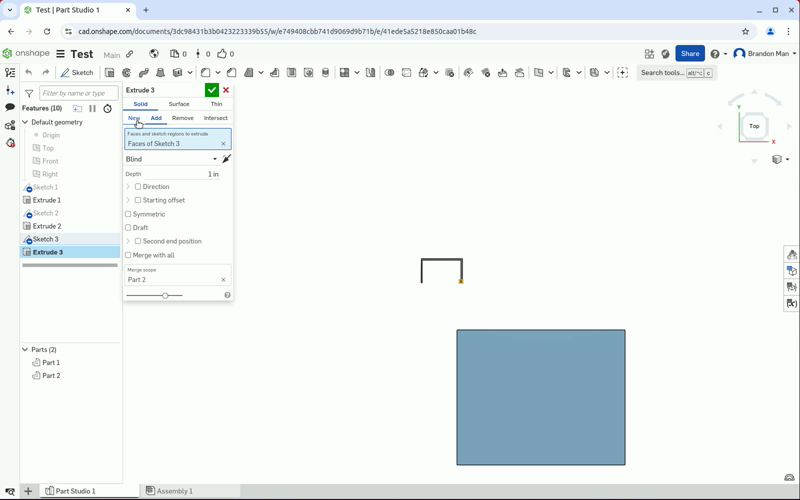
click(137, 120)
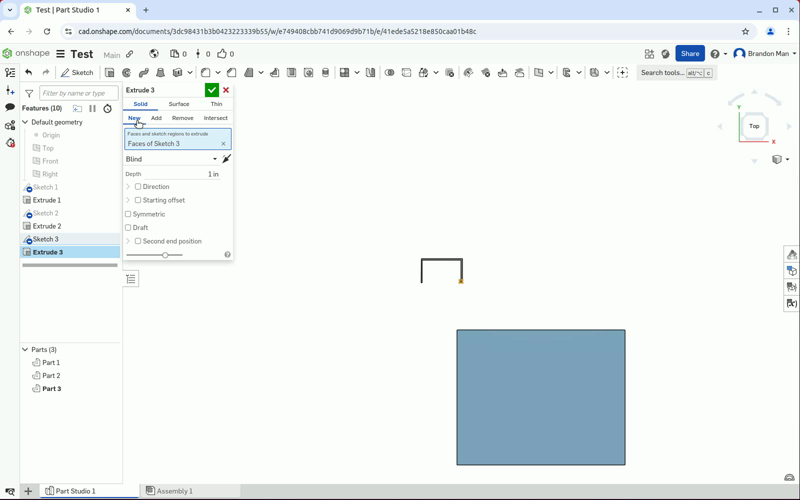
key(tab, 4)
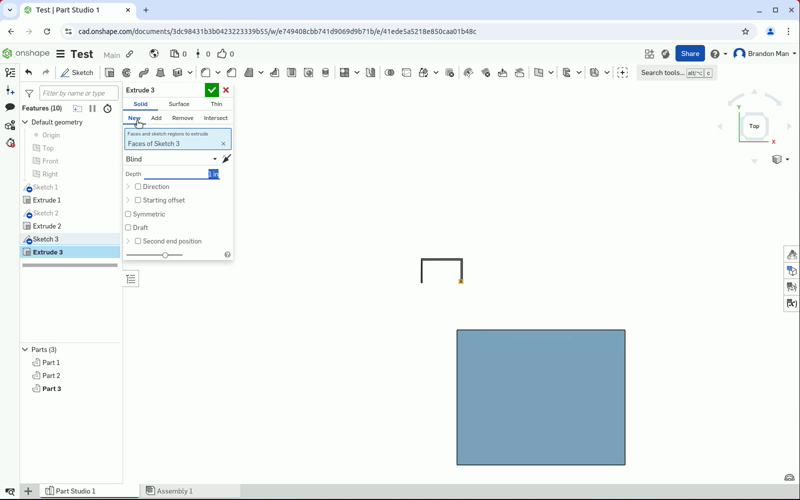
text(3.611)
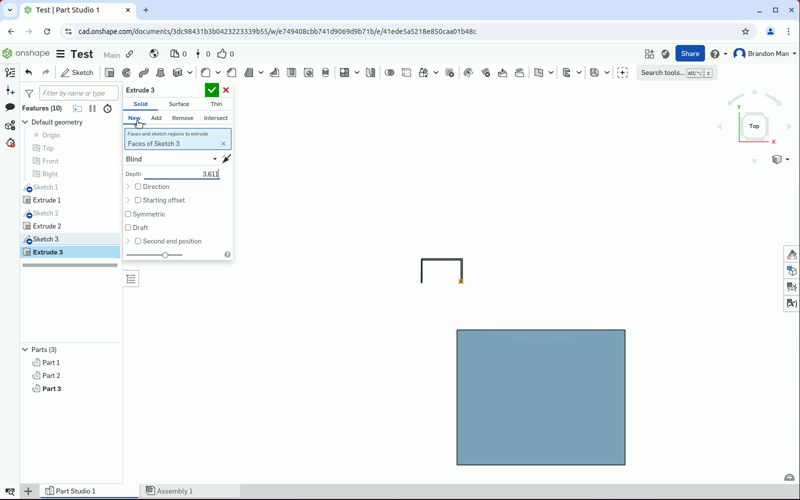
key(enter)
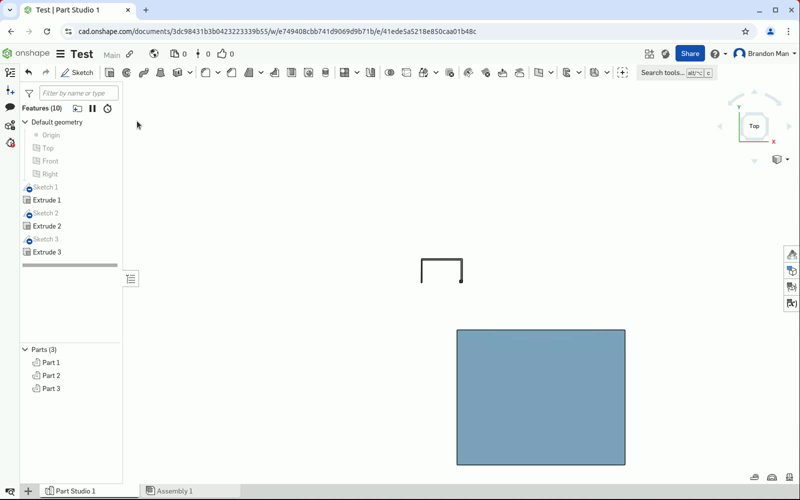
key(shift+h)
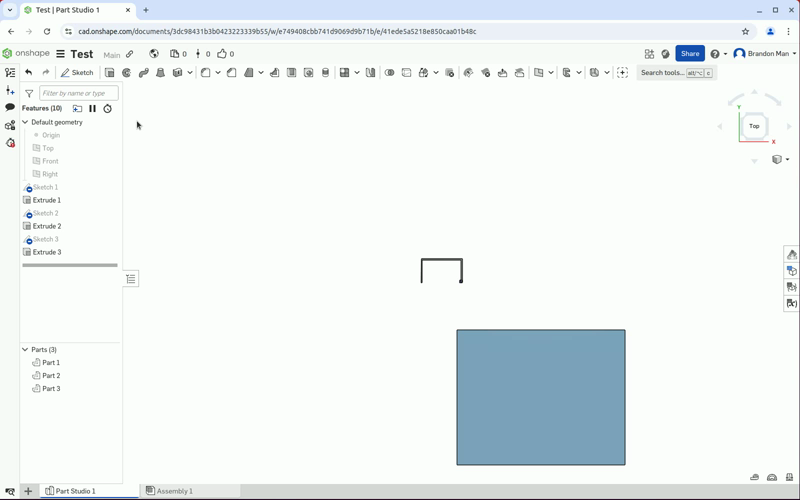
key(shift+h)
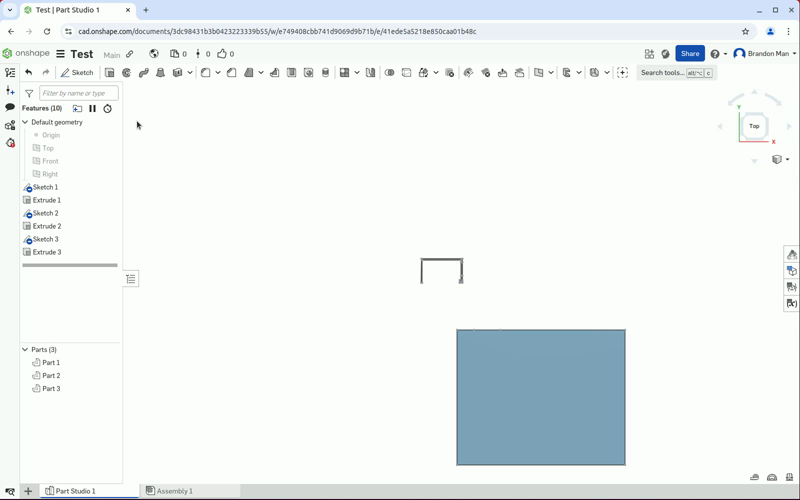
key(shift+7)
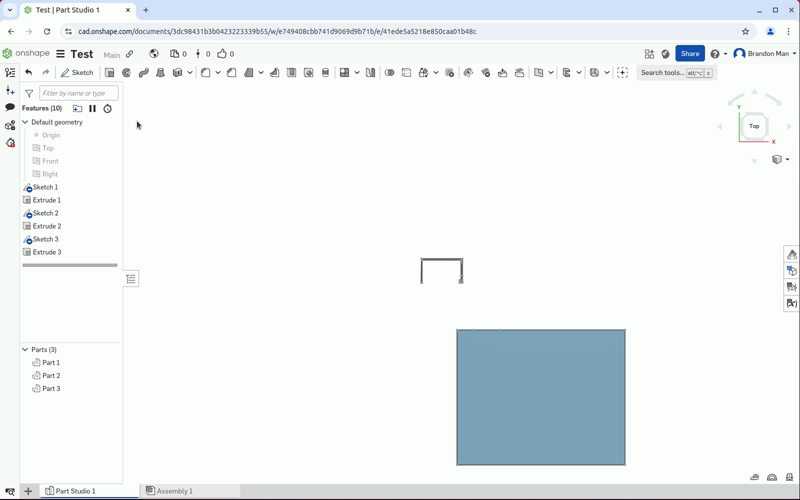
key(up, 3)
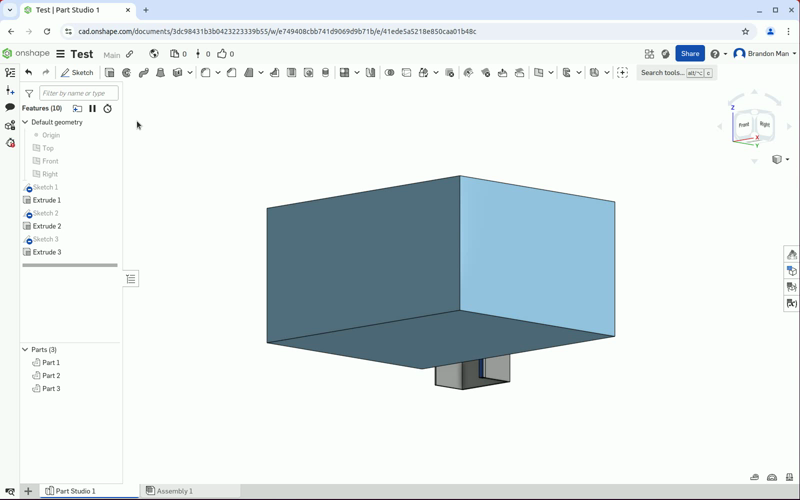
key(left, 3)
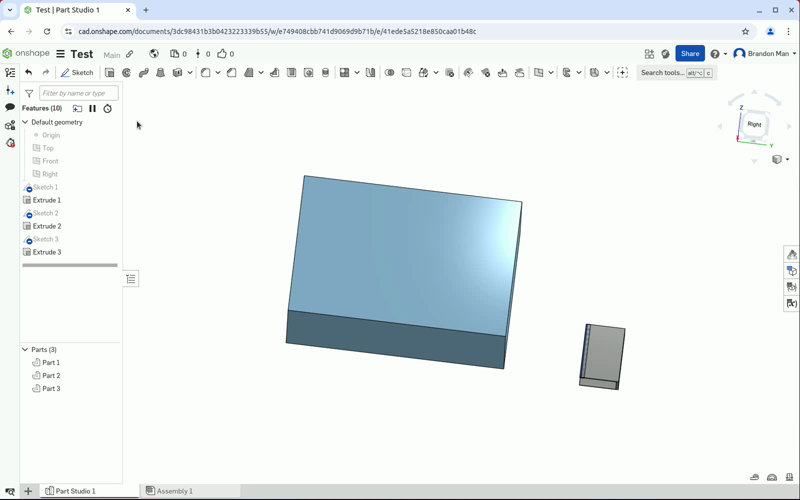
key(right, 3)
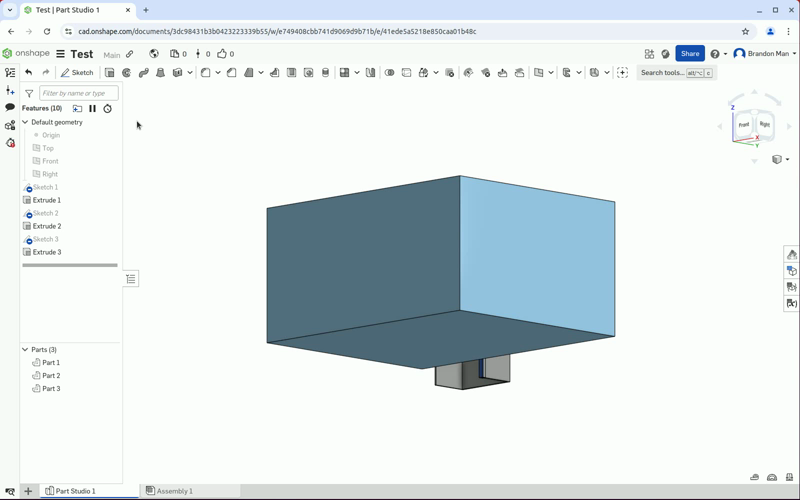
key(down, 3)
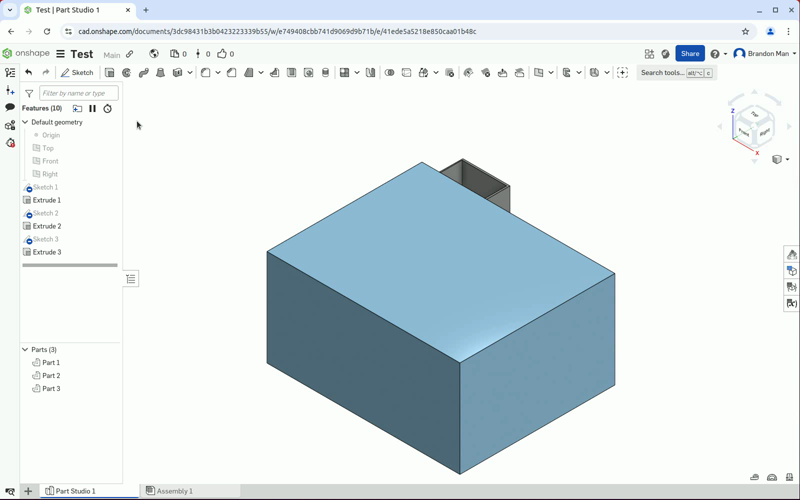
mouse_move(73, 189)
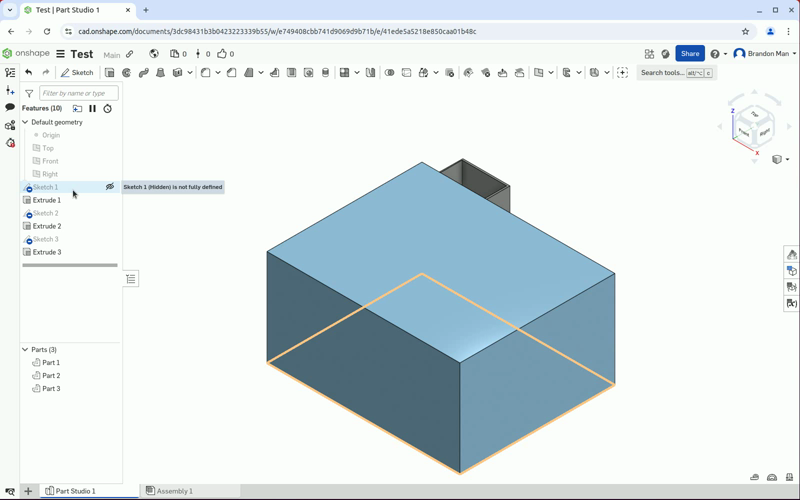
click(73, 189)